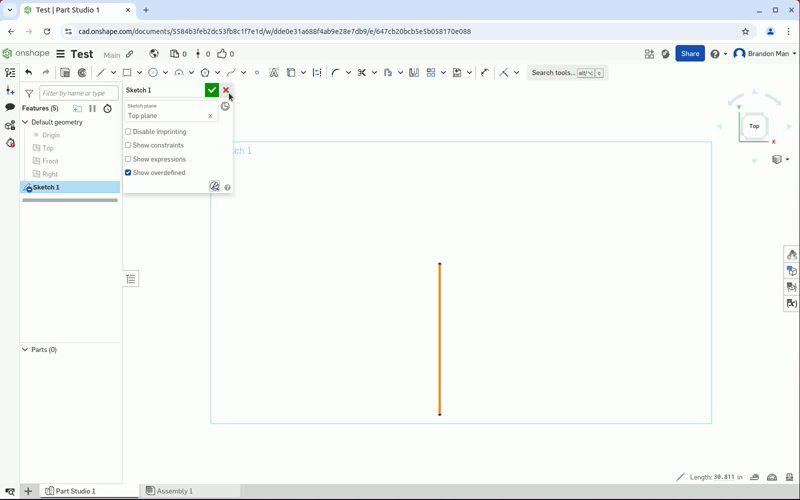
key(shift+h)
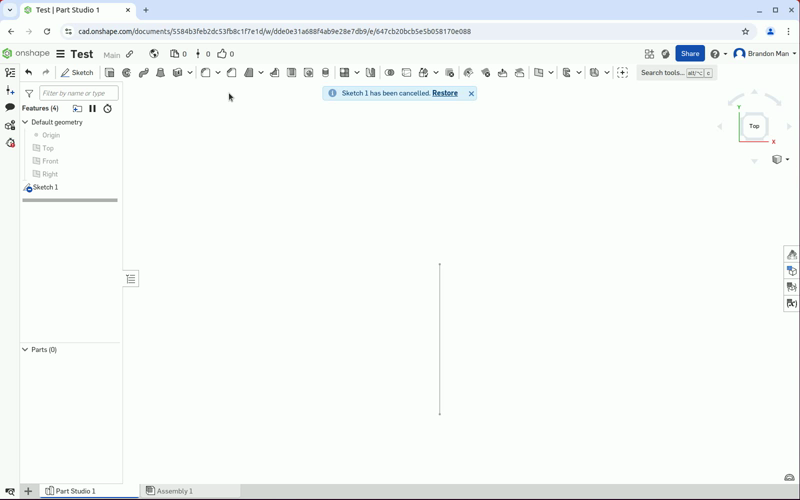
mouse_move(73, 352)
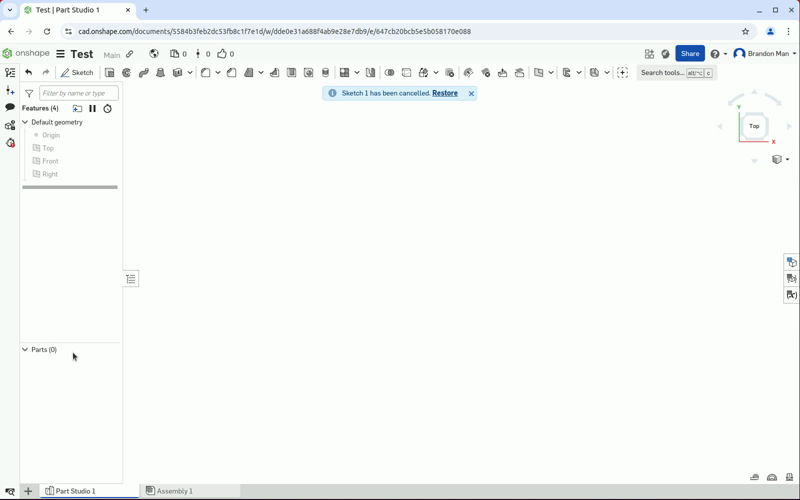
key(y)
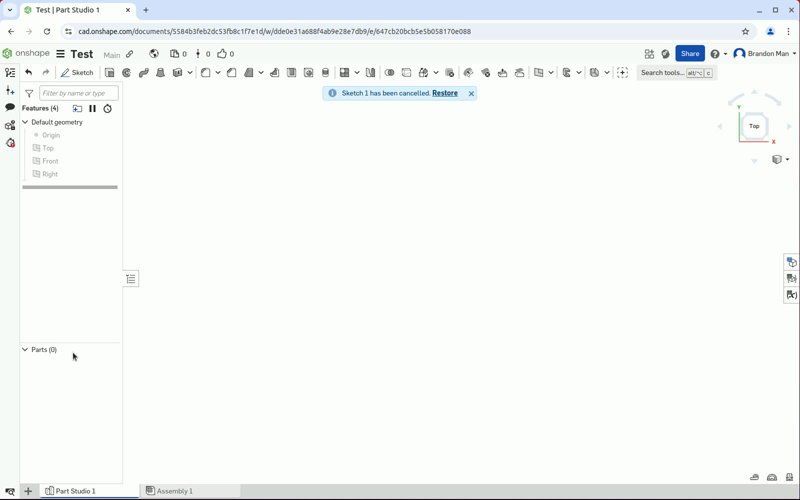
key(shift+p)
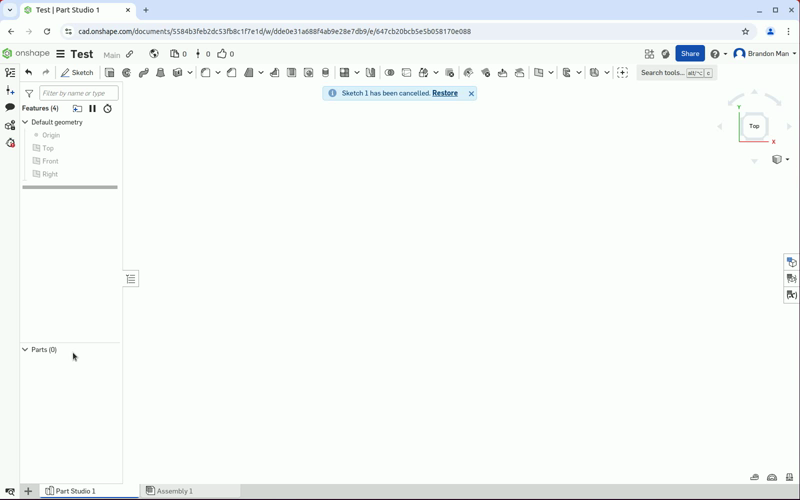
key(space)
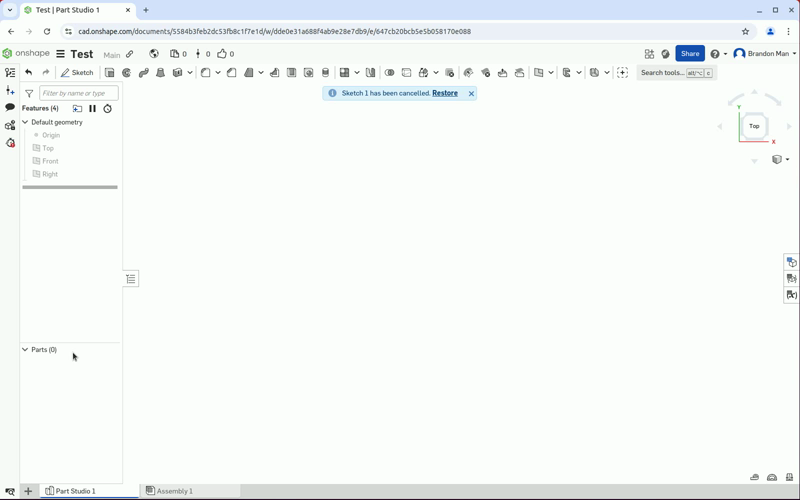
key_down(shift)
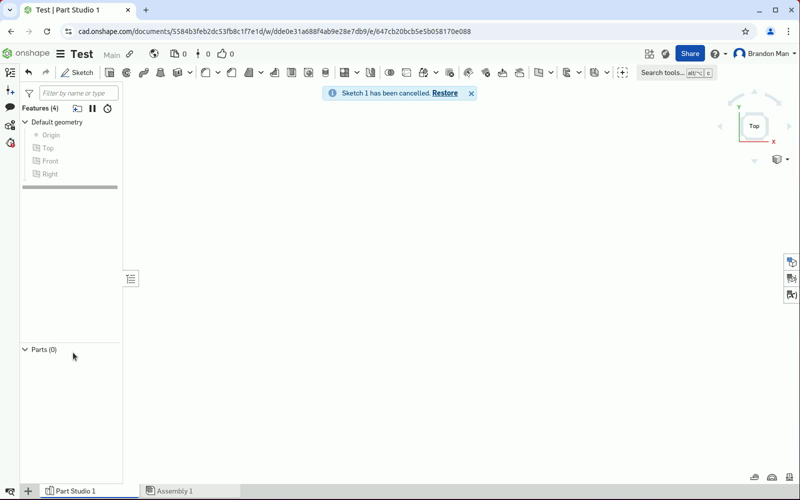
key(up)
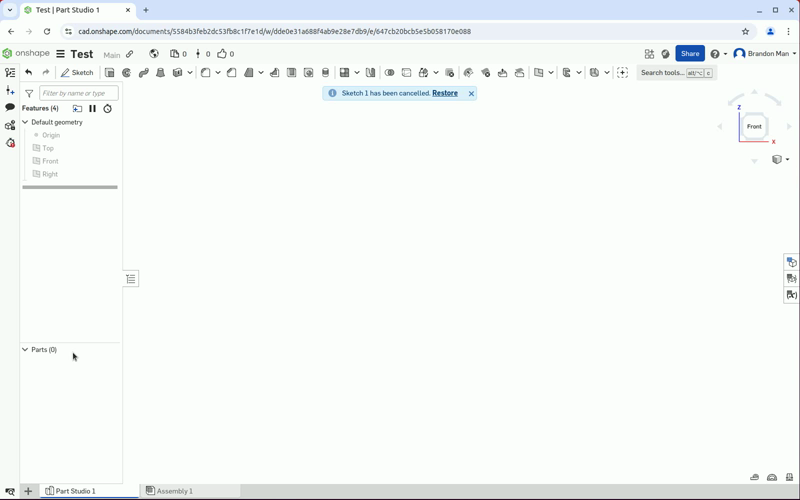
key_up(shift)
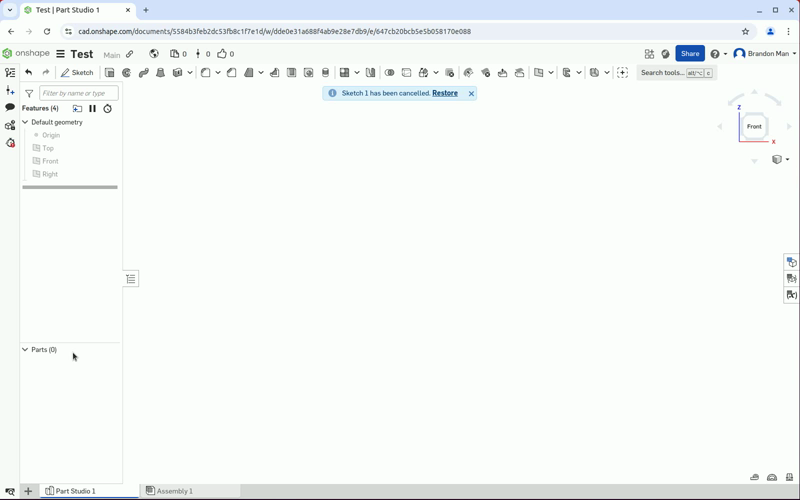
mouse_move(73, 352)
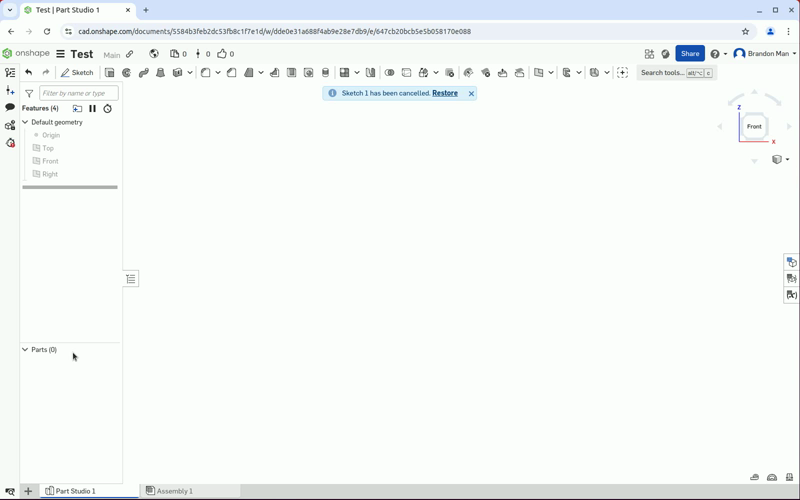
key(shift+y)
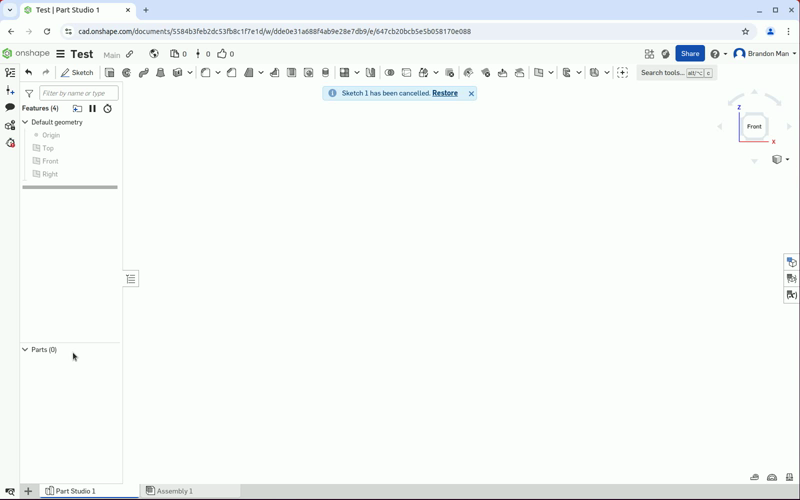
key(shift+s)
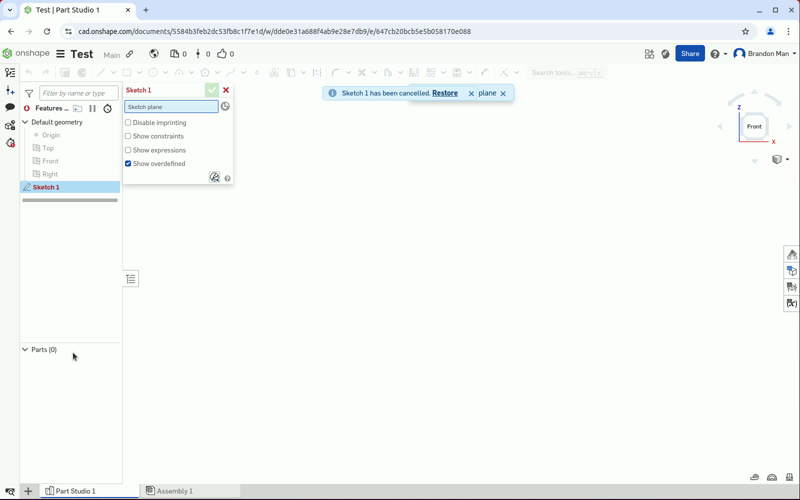
mouse_move(73, 163)
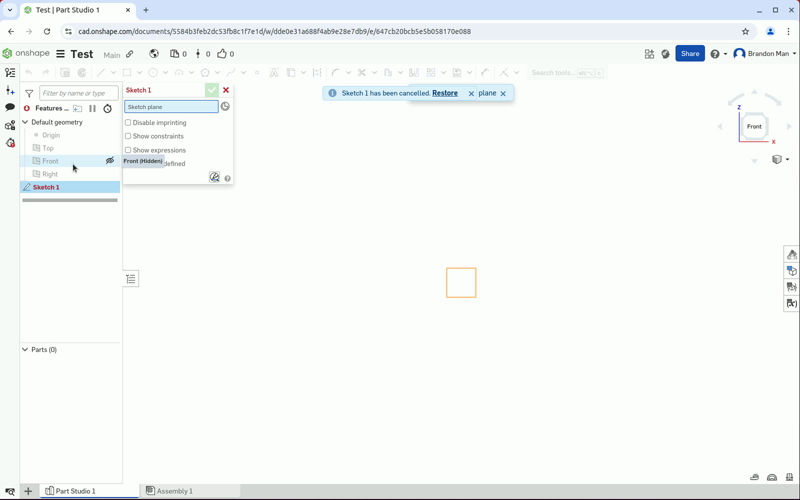
click(73, 163)
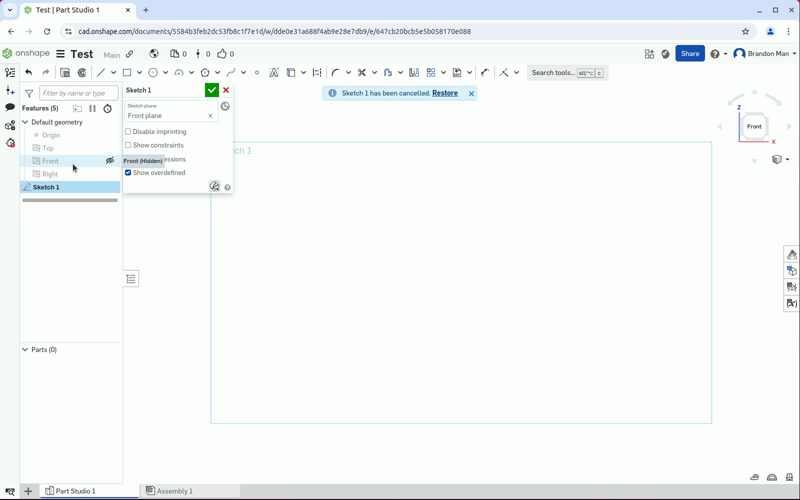
mouse_move(73, 352)
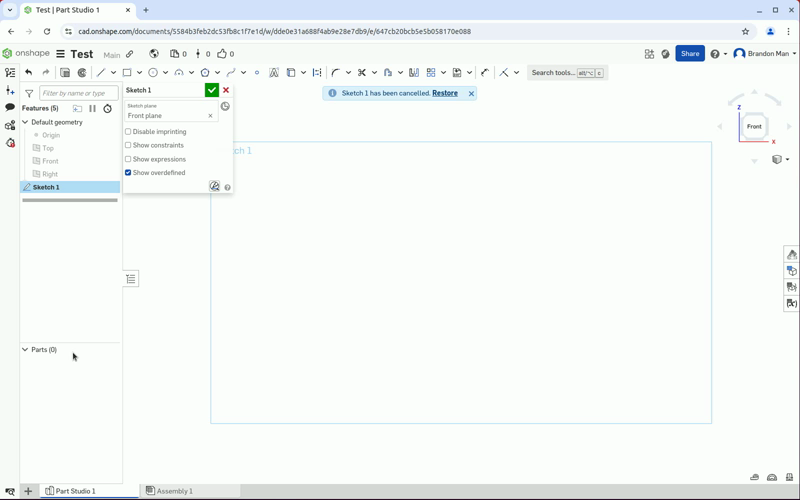
key(y)
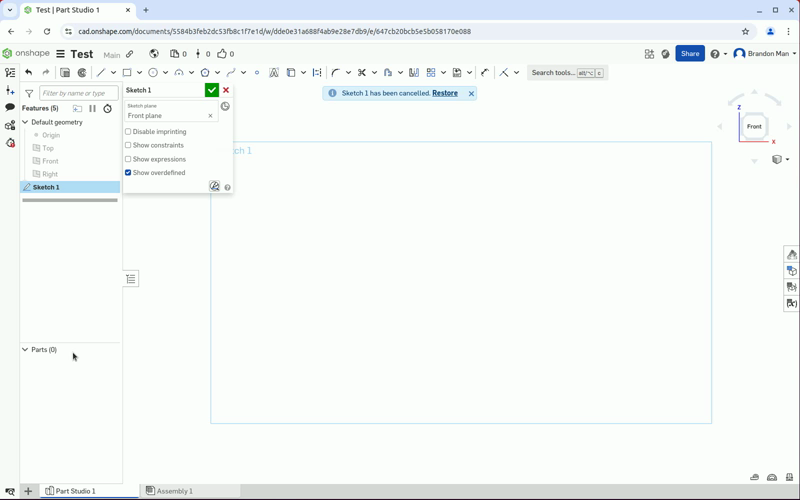
key(l)
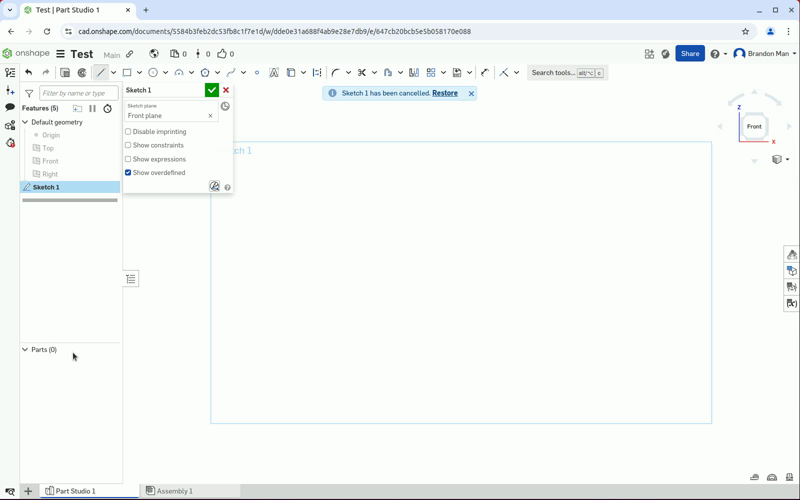
key_down(shift)
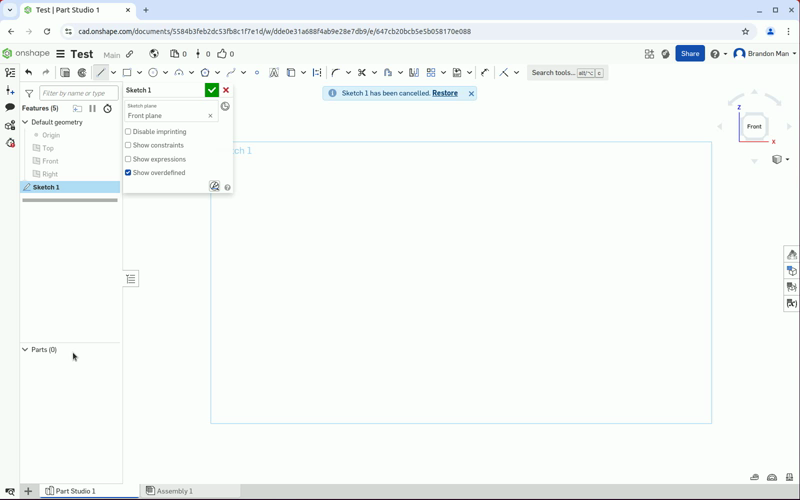
mouse_move(460, 260)
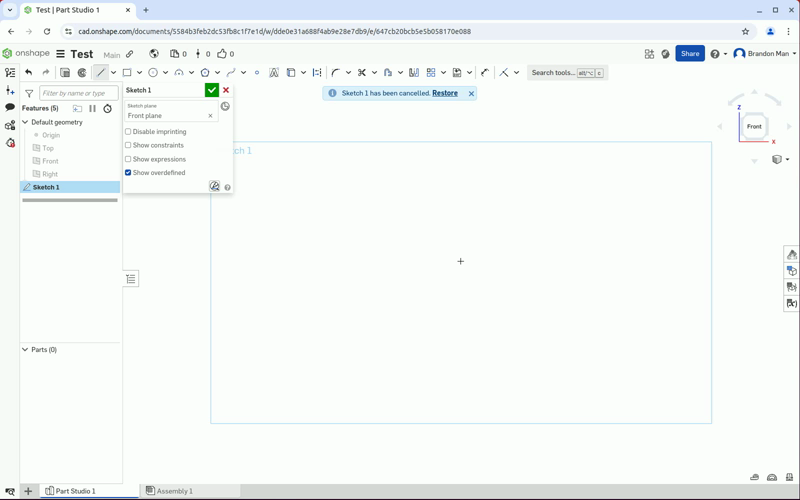
click(460, 260)
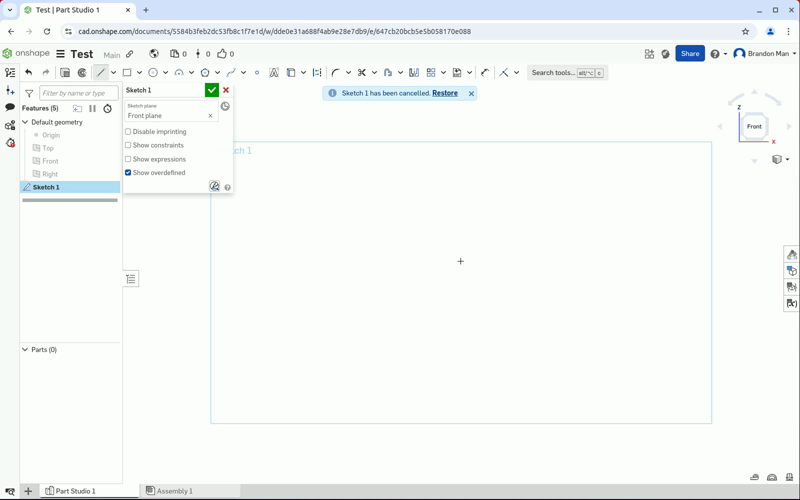
key_up(shift)
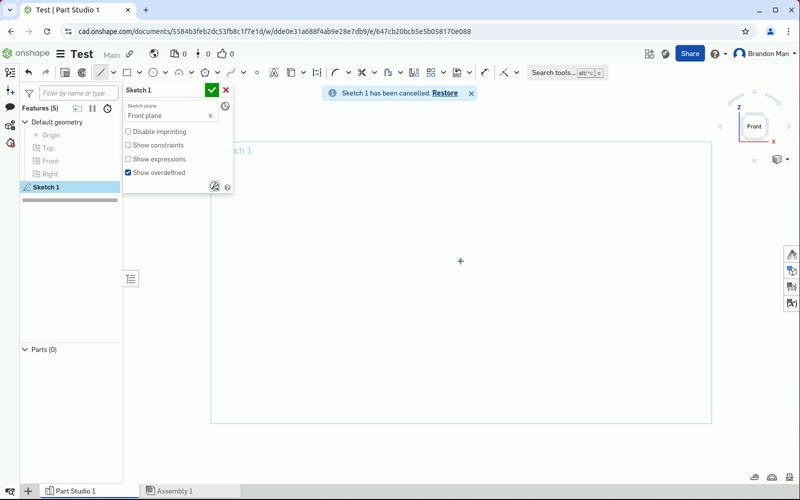
key_down(shift)
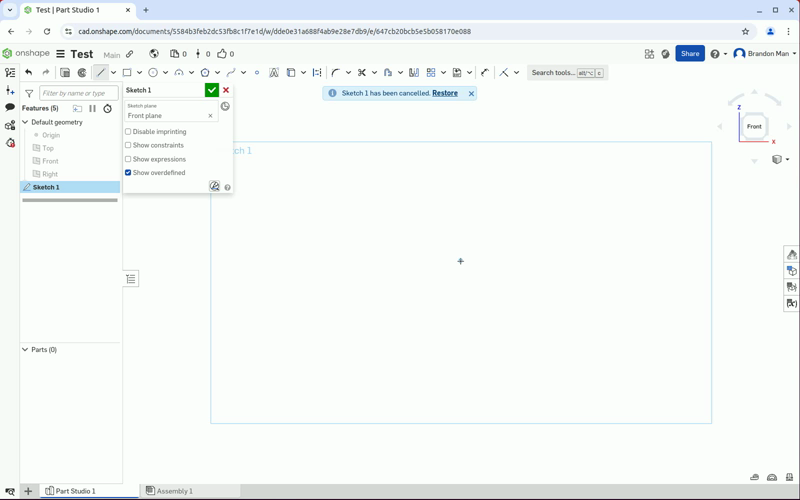
mouse_move(573, 260)
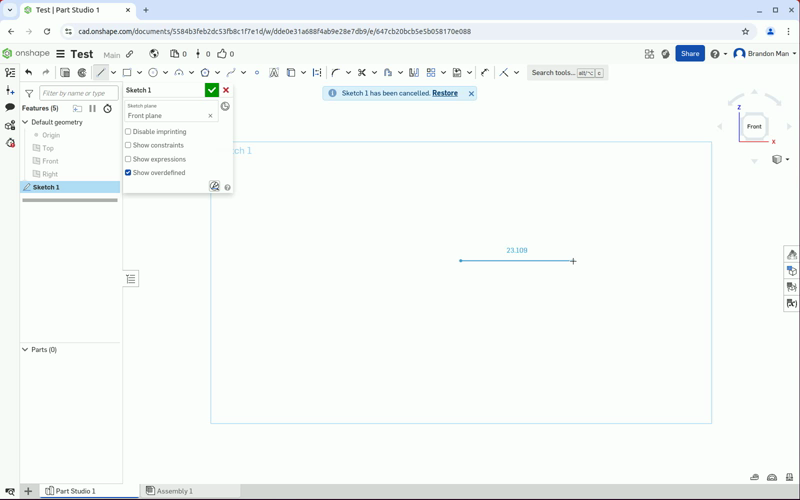
click(573, 260)
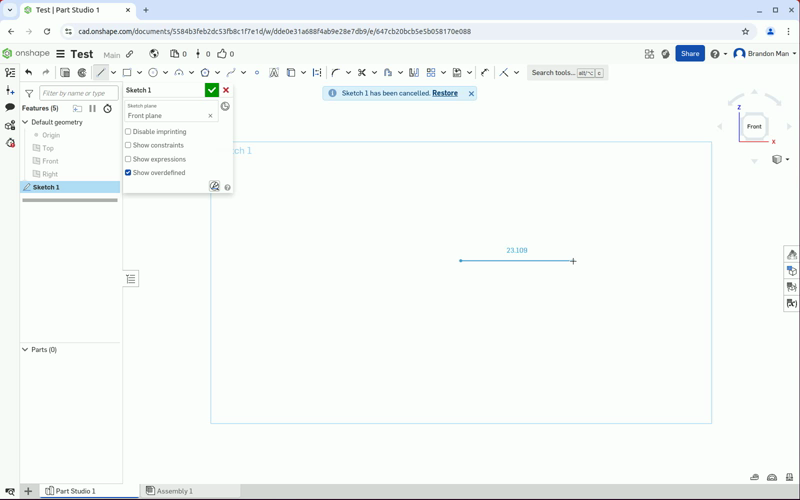
key_up(shift)
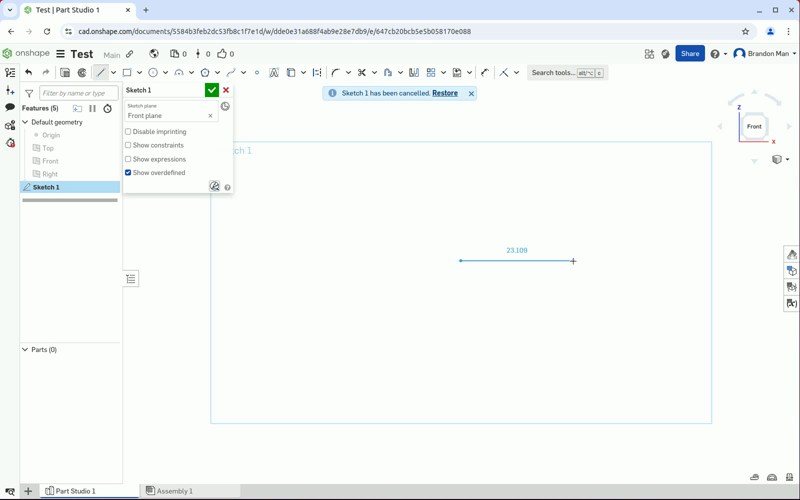
key_down(shift)
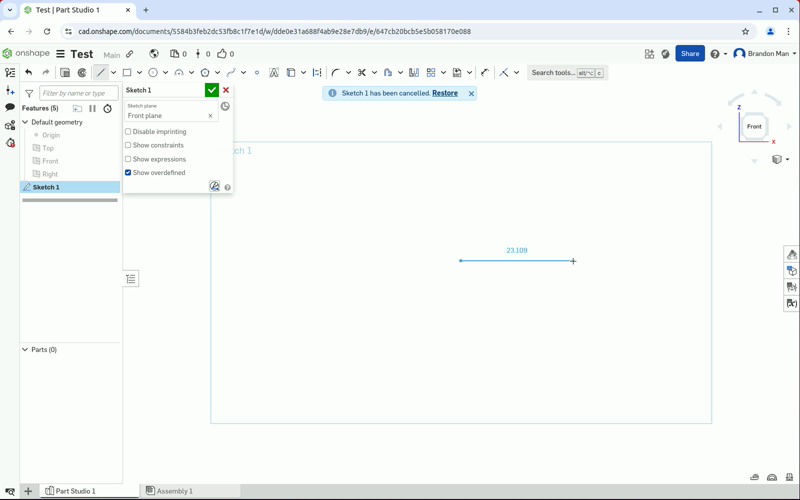
mouse_move(589, 260)
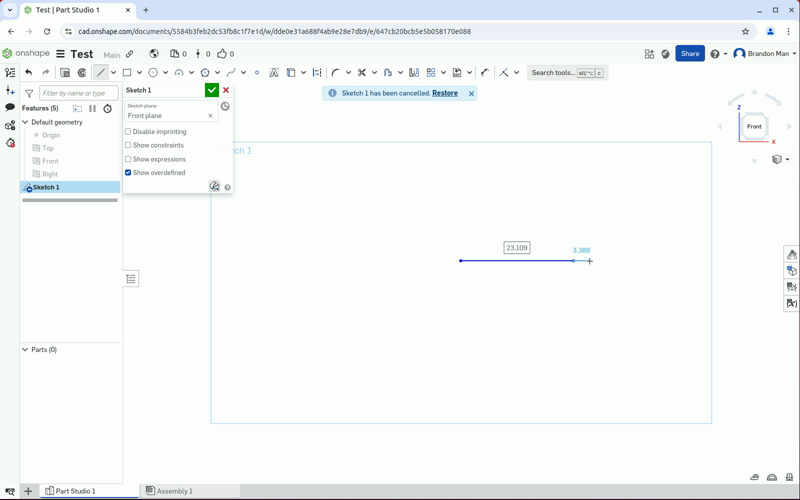
mouse_move(573, 253)
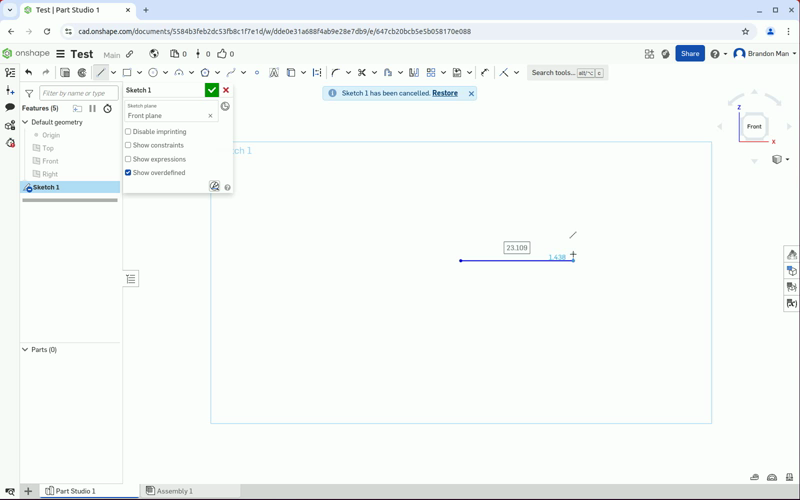
scroll(6)
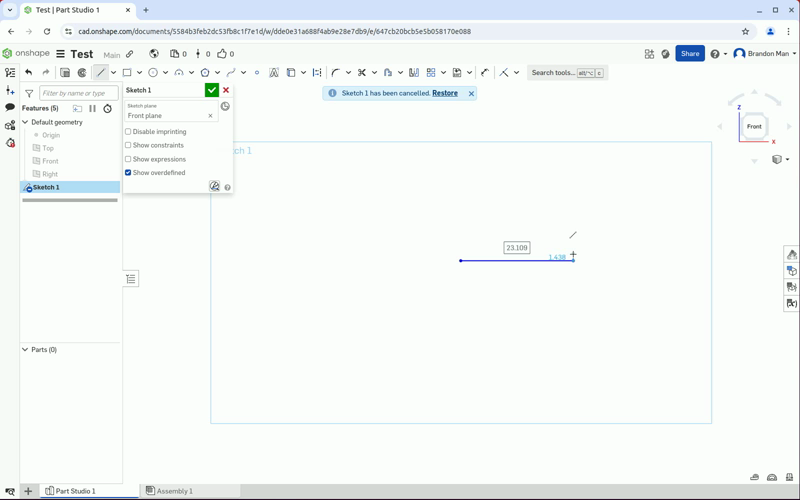
scroll(6)
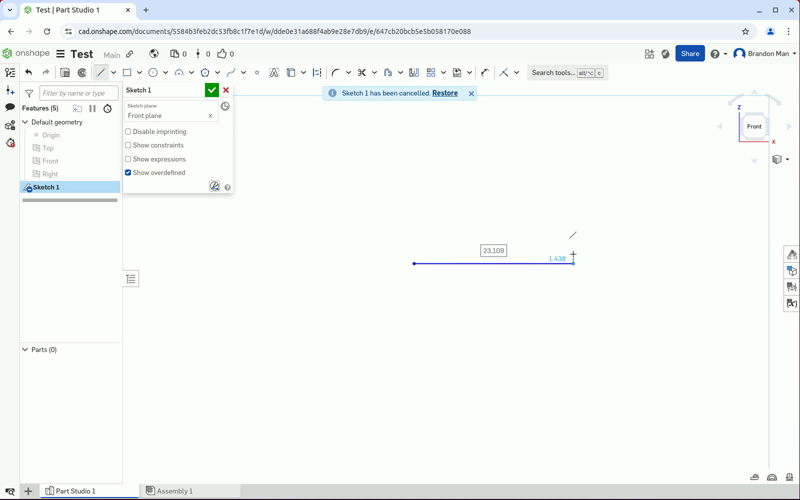
scroll(6)
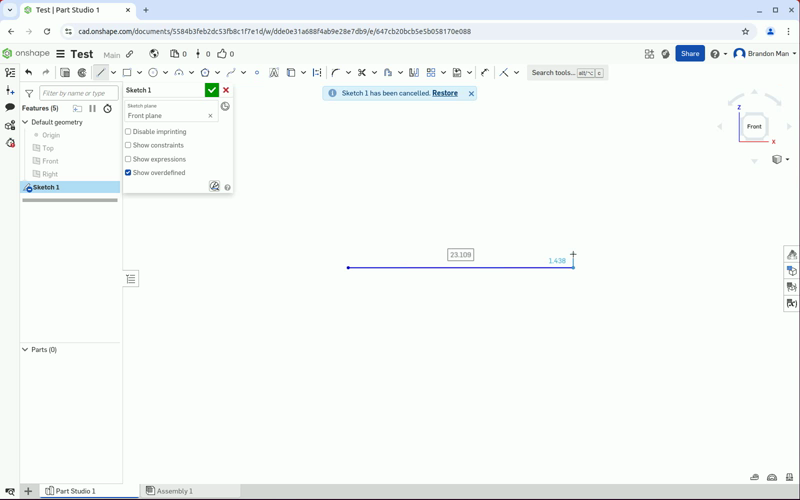
scroll(6)
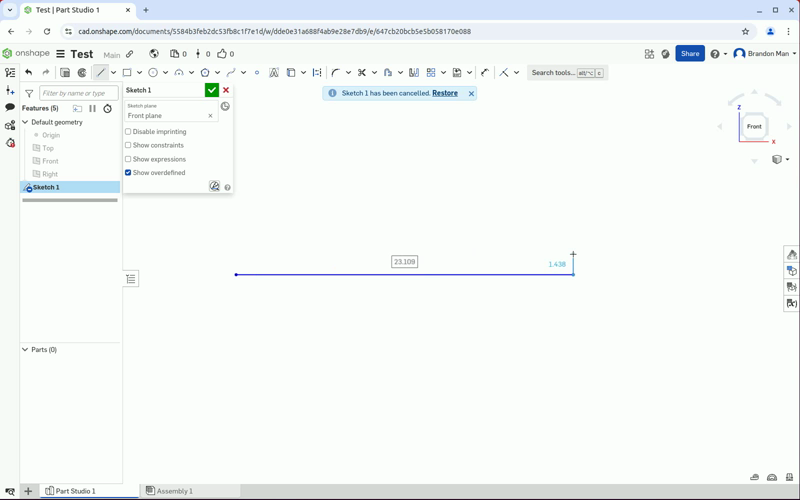
scroll(6)
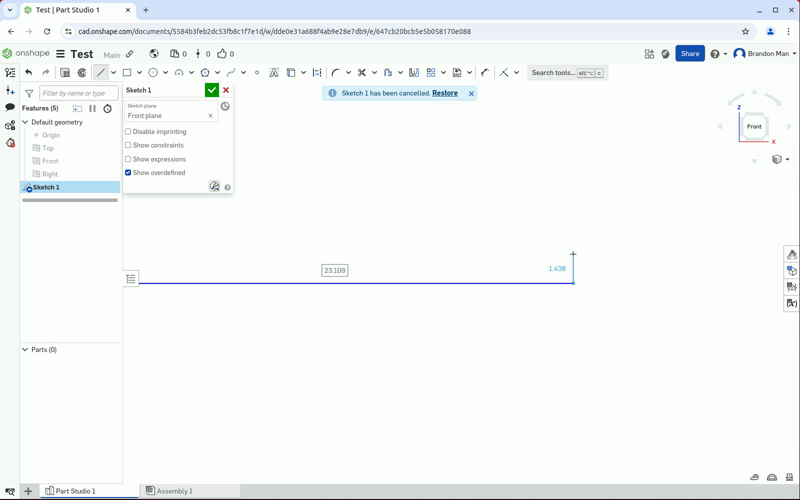
scroll(6)
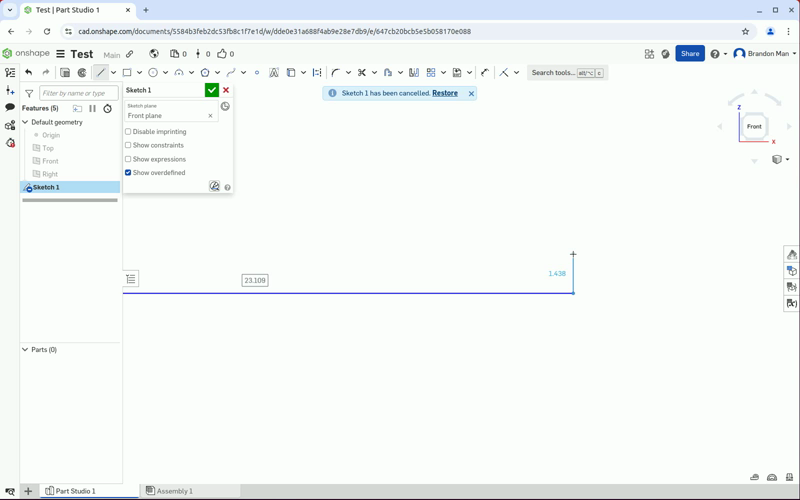
scroll(6)
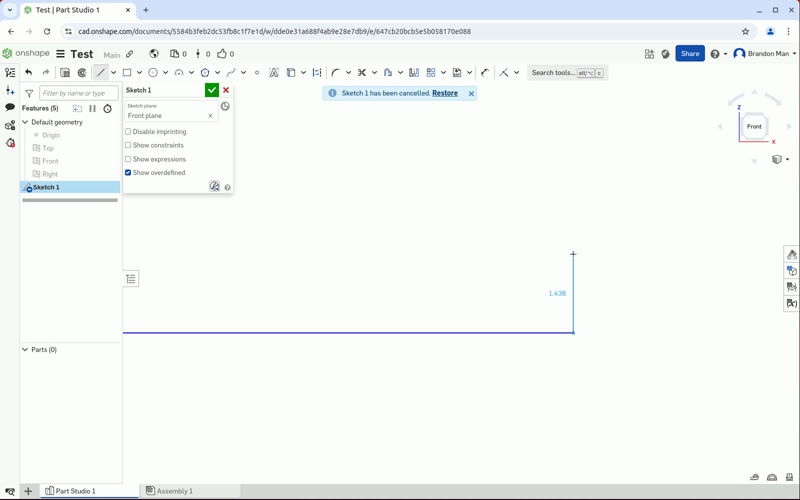
click(573, 253)
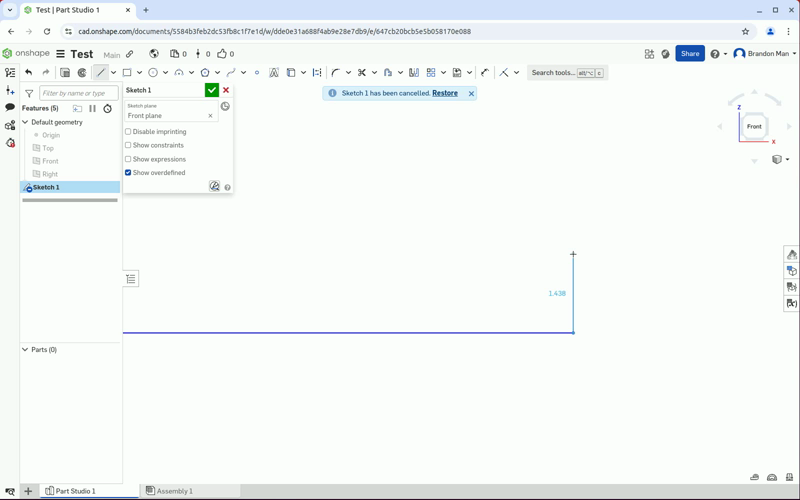
scroll(-6)
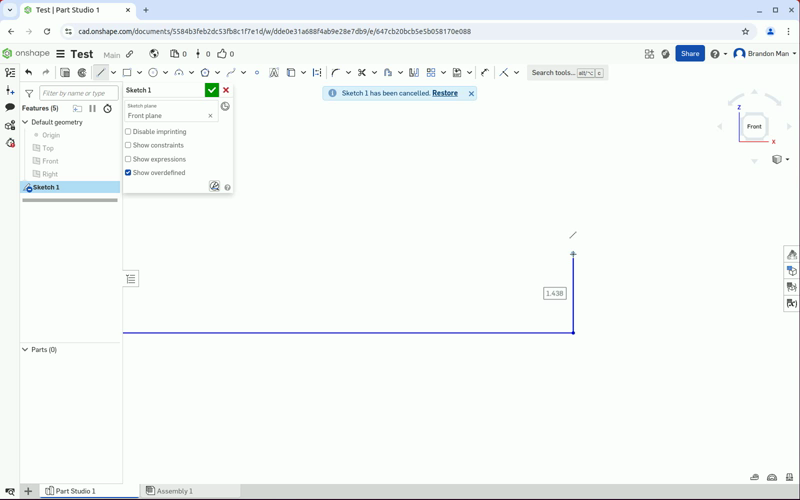
scroll(-6)
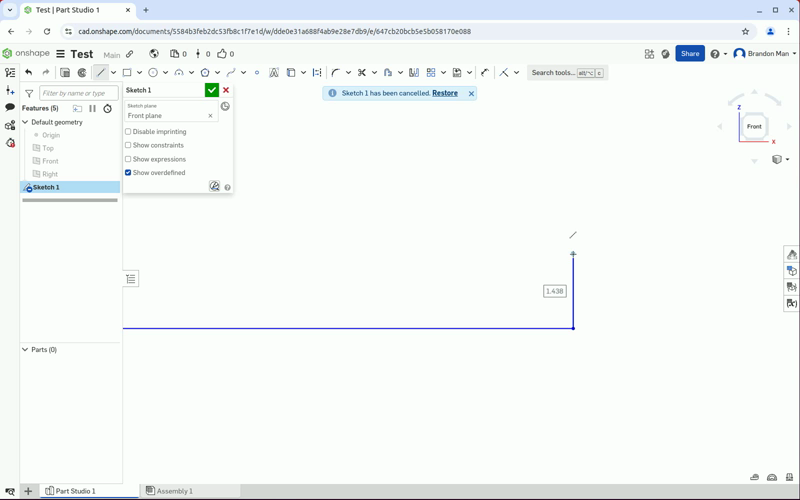
scroll(-6)
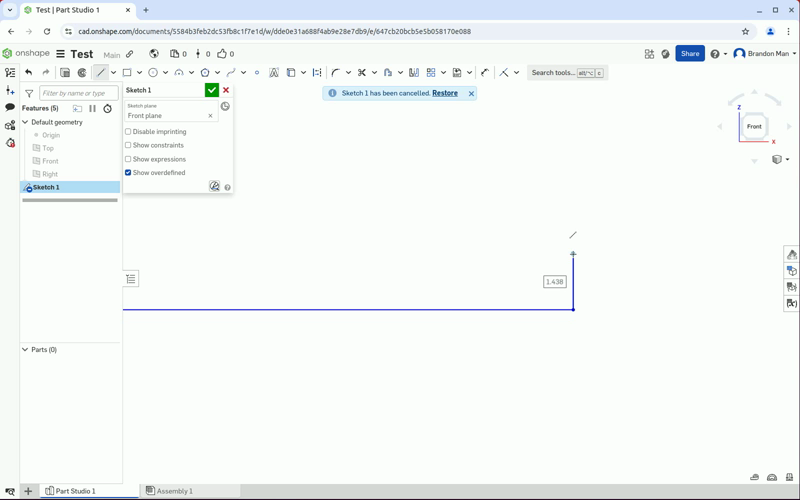
scroll(-6)
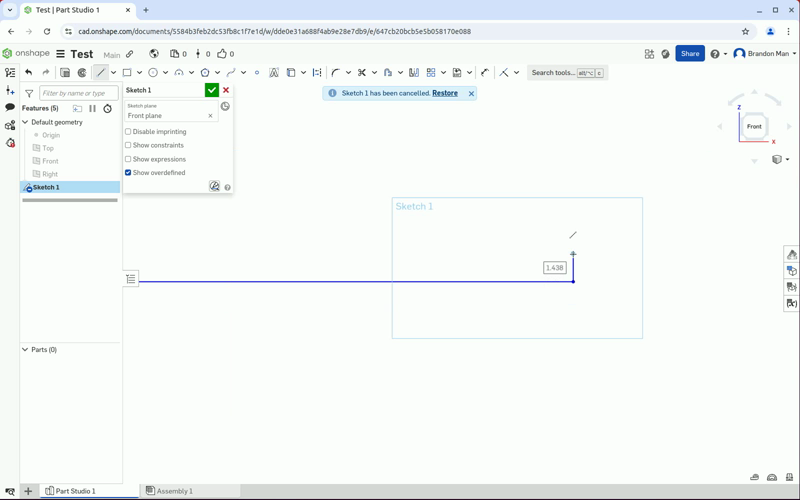
scroll(-6)
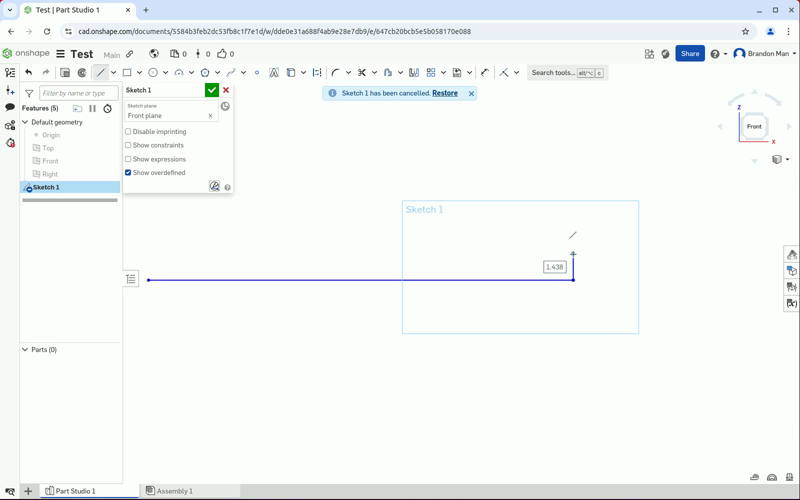
scroll(-6)
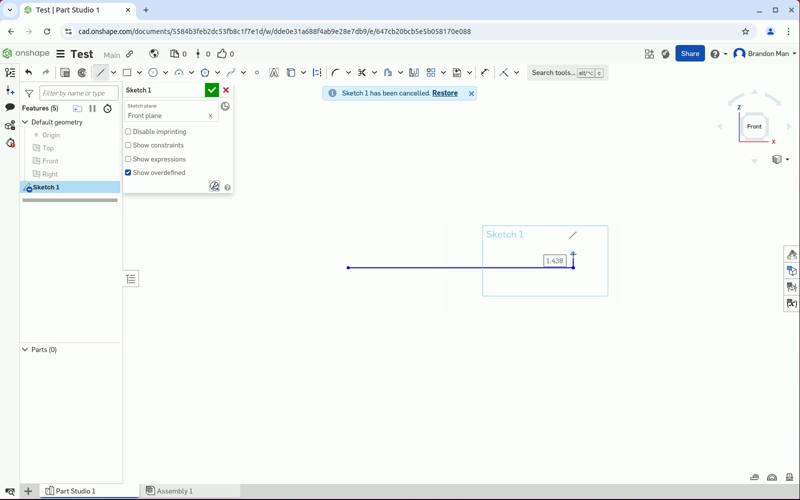
scroll(-6)
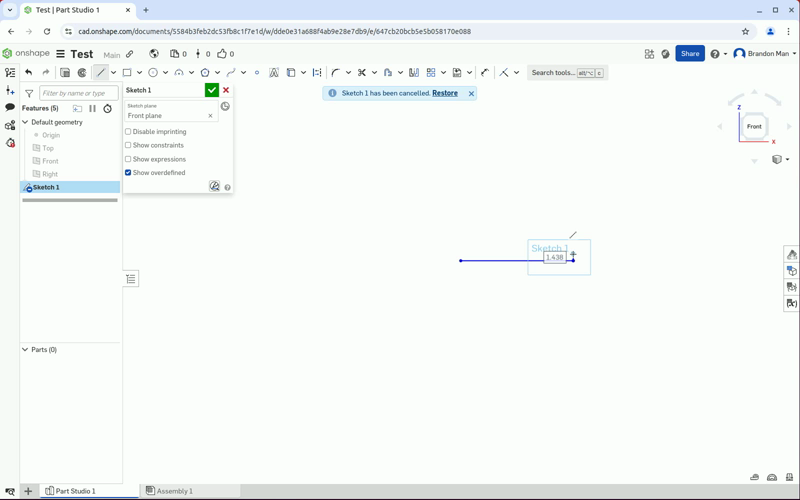
key_up(shift)
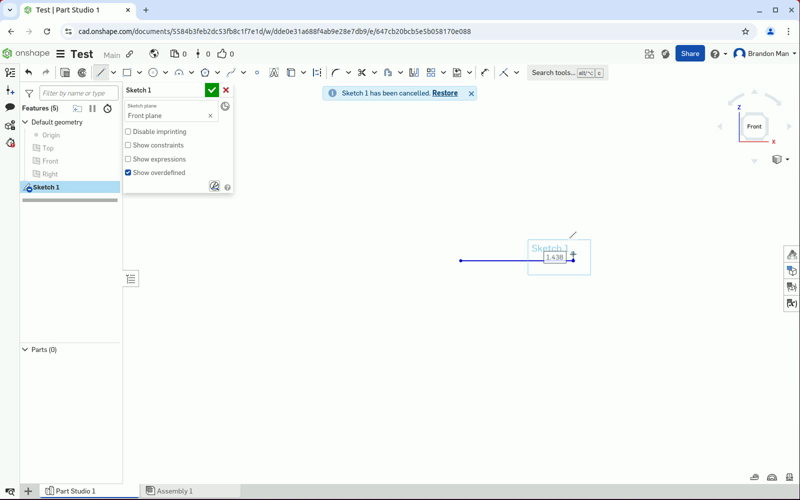
key_down(shift)
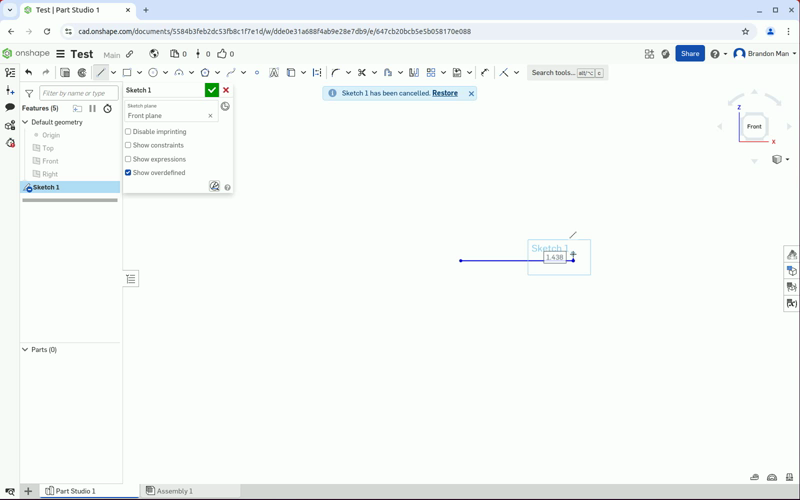
mouse_move(460, 253)
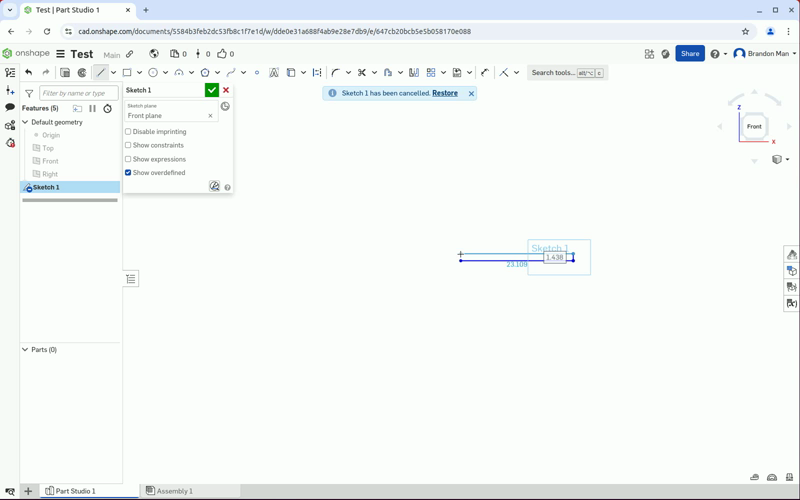
click(460, 253)
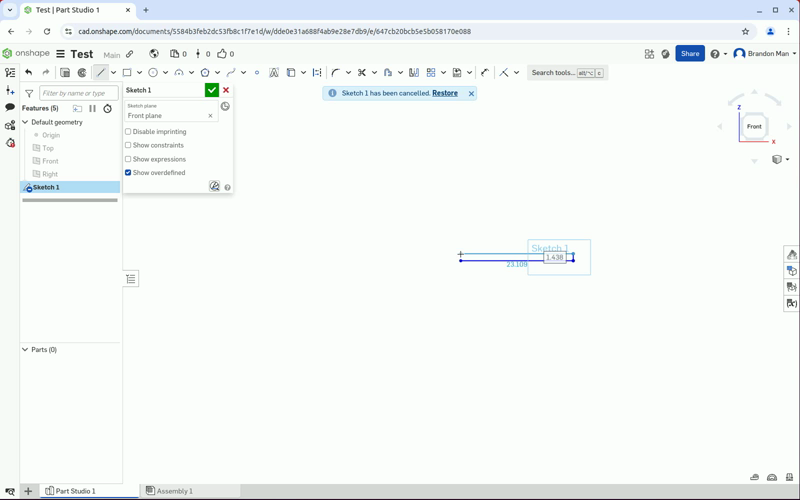
key_up(shift)
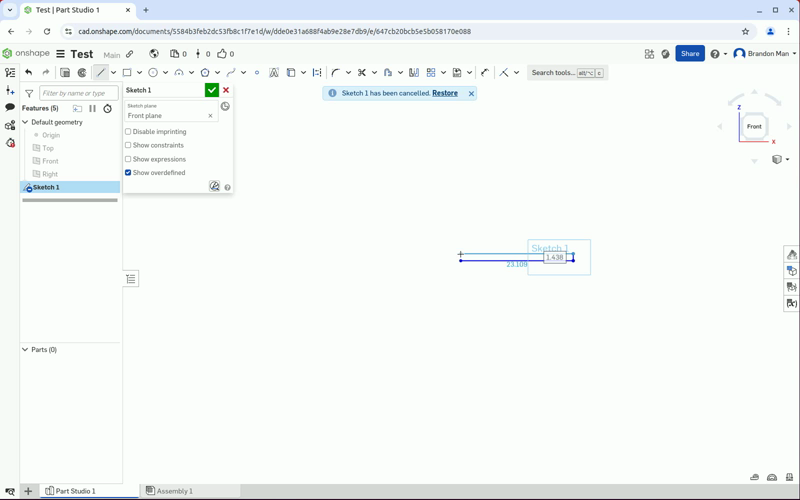
mouse_move(490, 253)
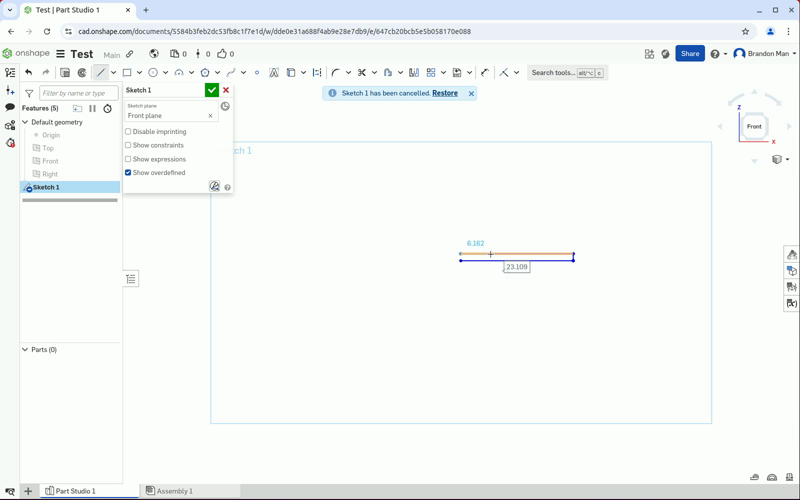
key_down(shift)
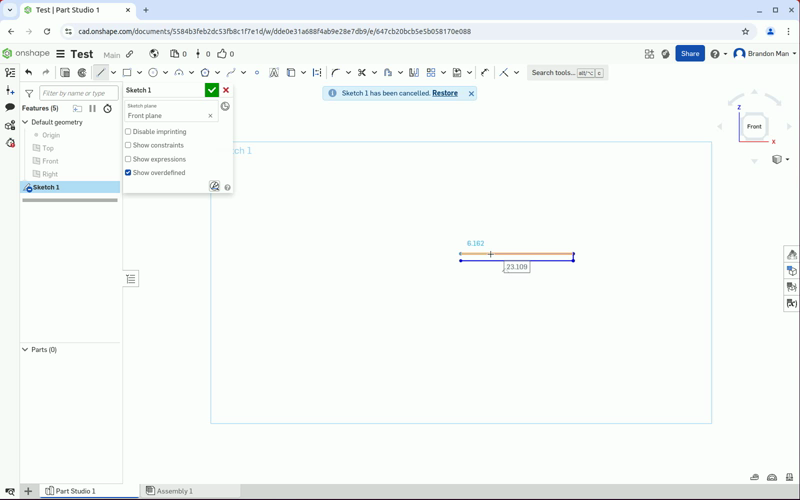
mouse_move(460, 260)
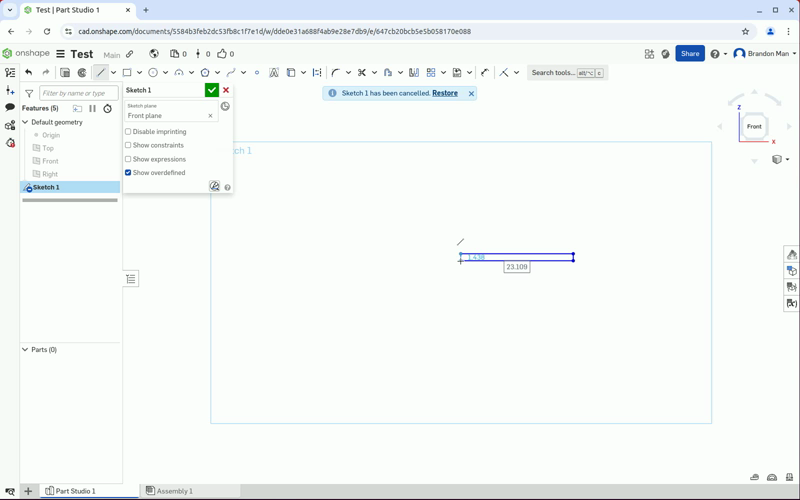
scroll(6)
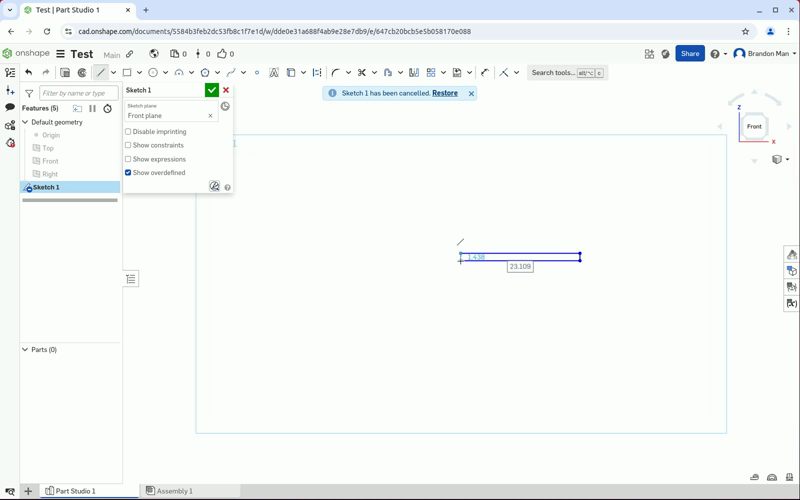
scroll(6)
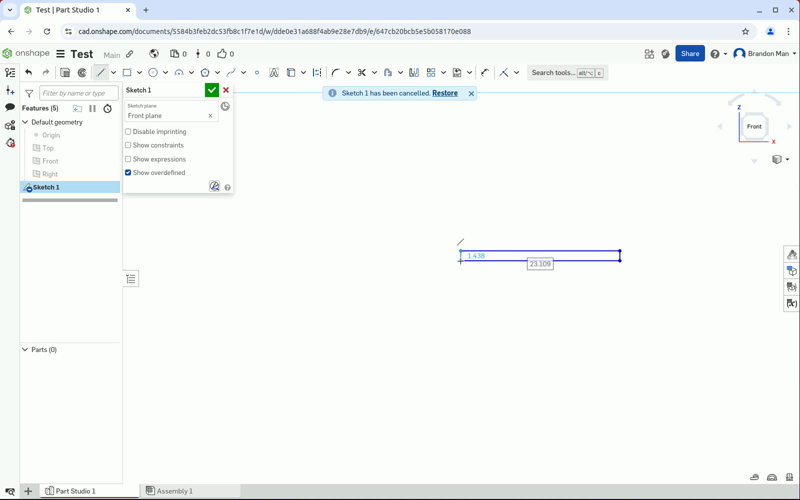
scroll(6)
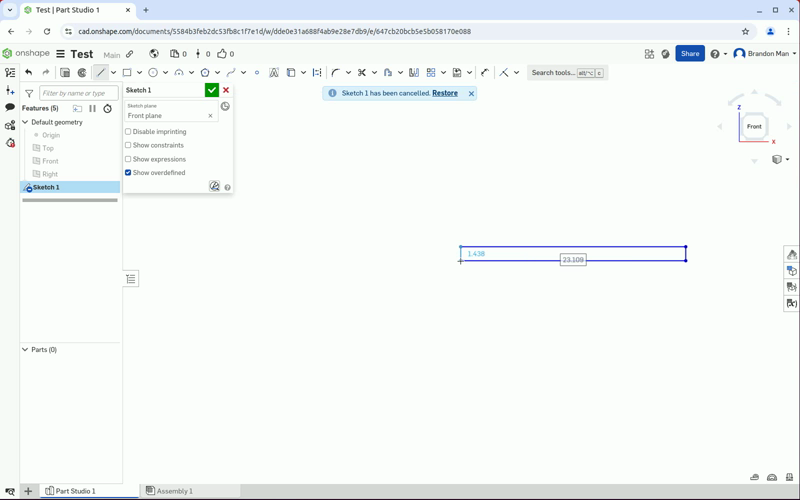
scroll(6)
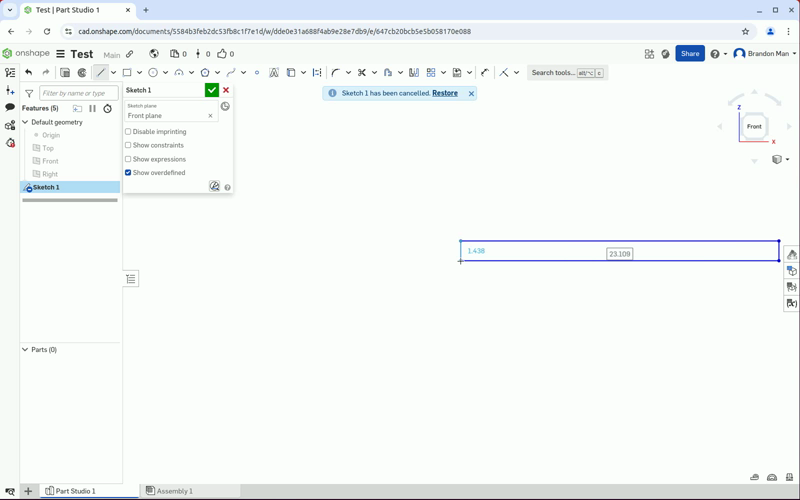
scroll(6)
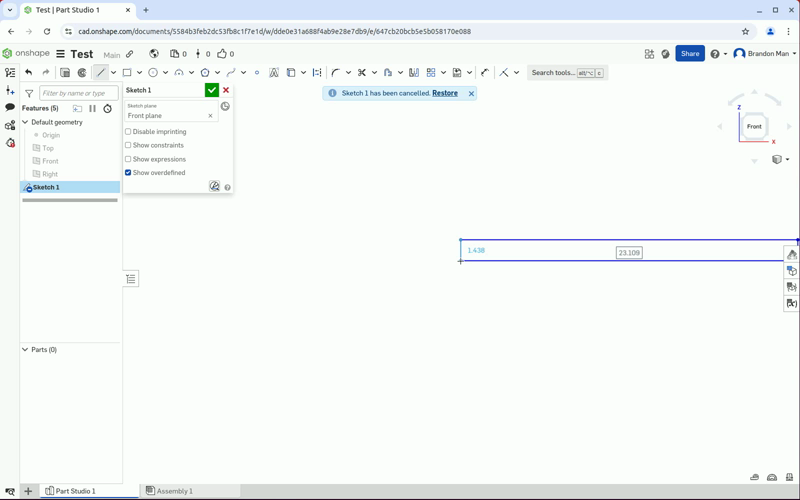
scroll(6)
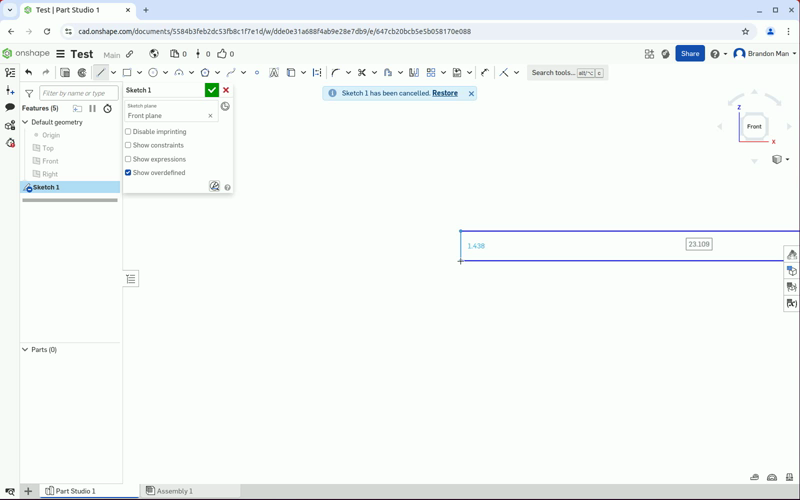
scroll(6)
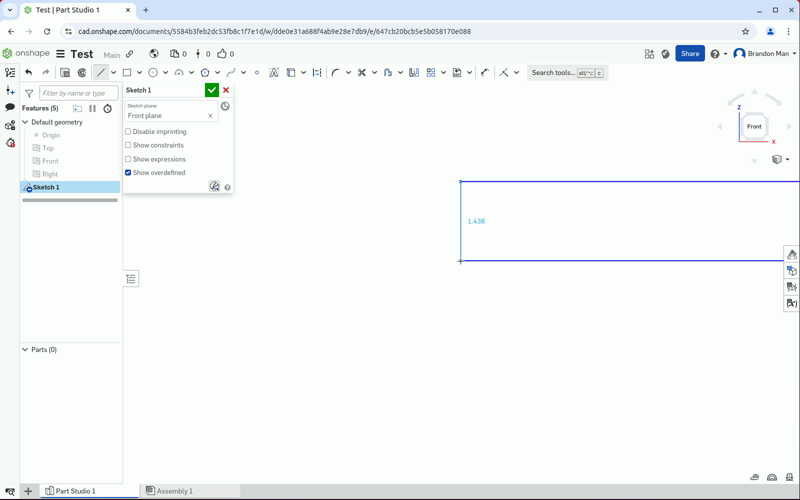
key_up(shift)
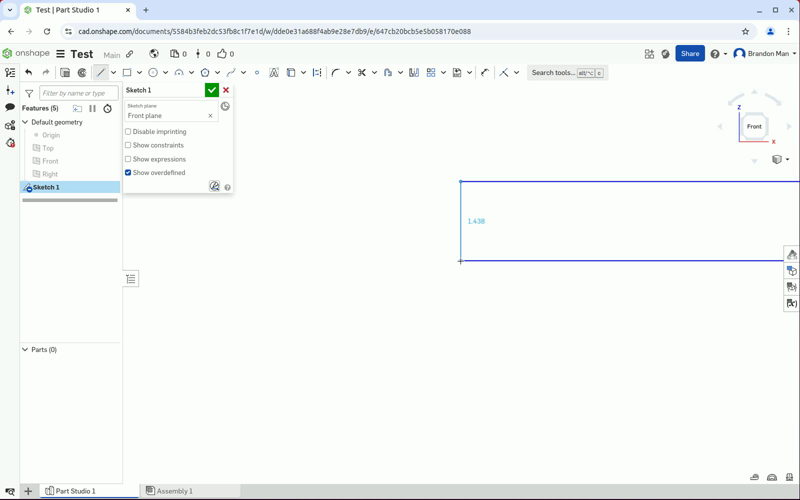
click(460, 260)
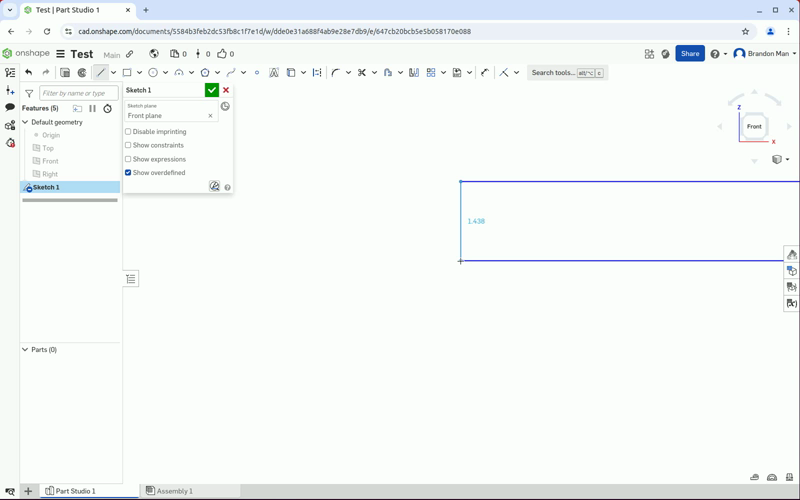
scroll(-6)
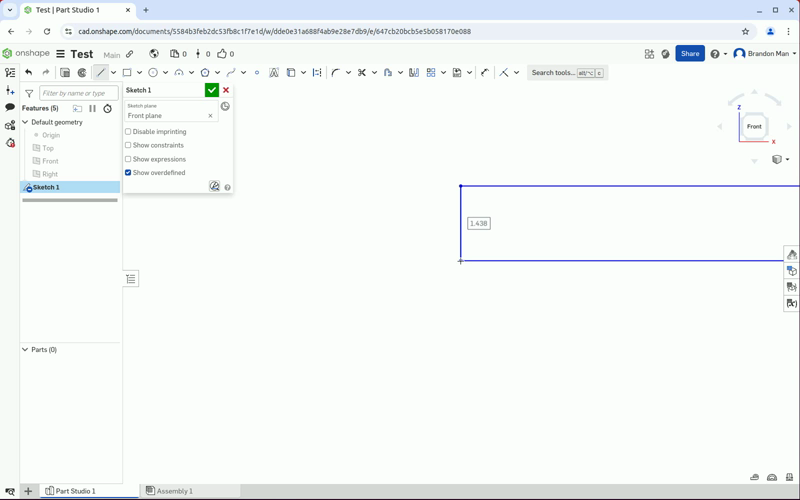
scroll(-6)
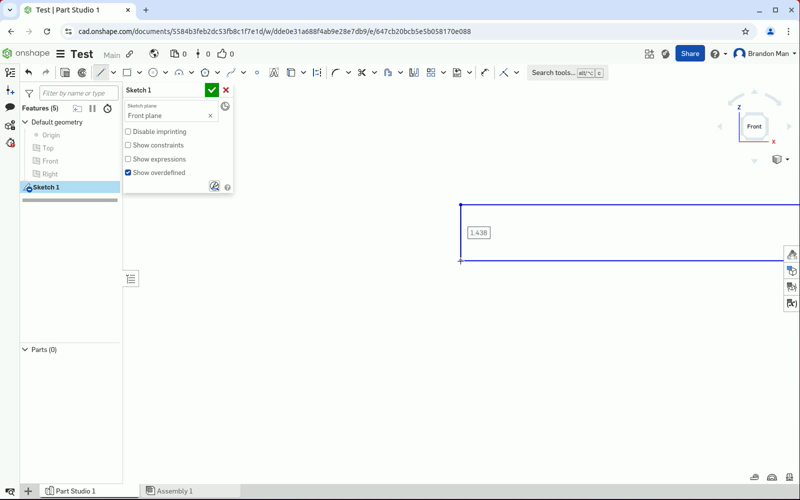
scroll(-6)
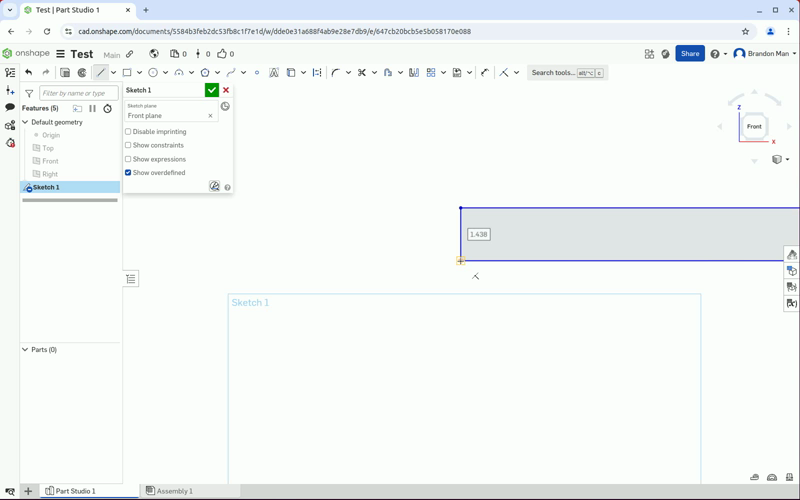
scroll(-6)
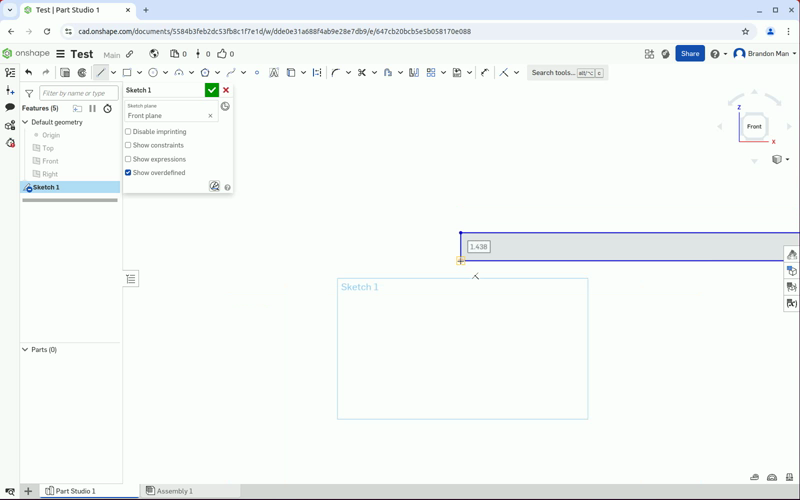
scroll(-6)
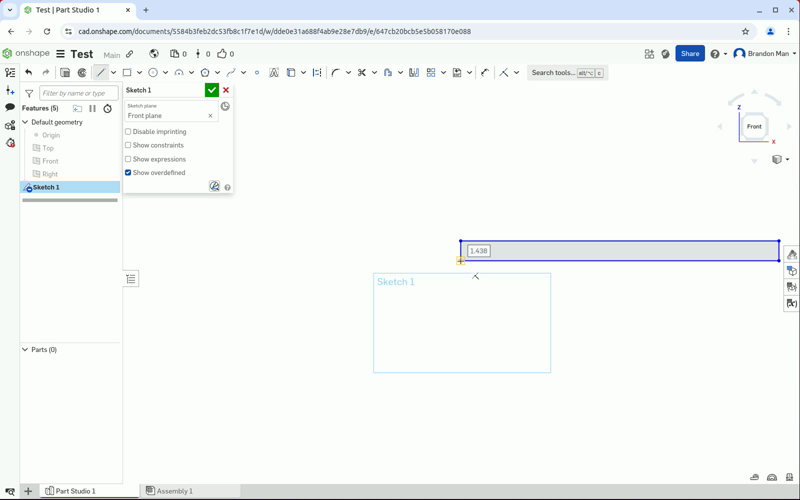
scroll(-6)
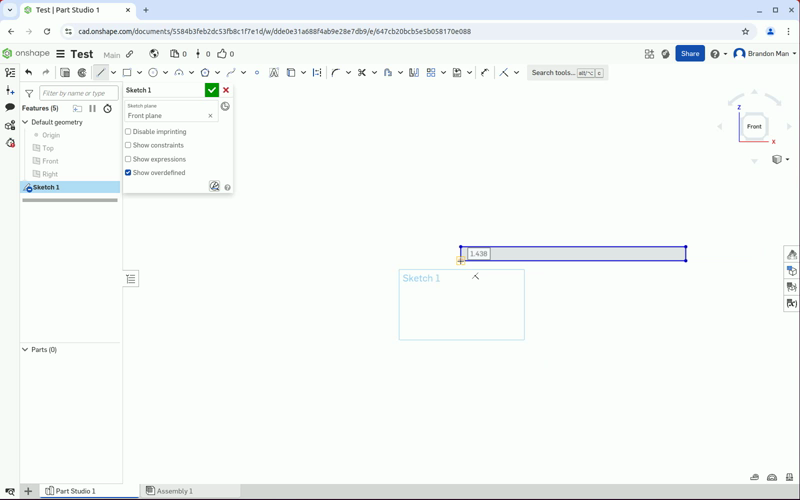
scroll(-6)
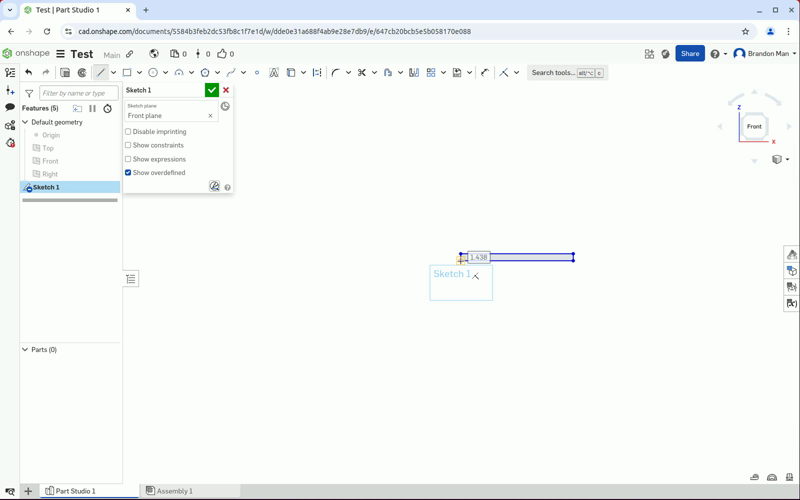
key(esc)
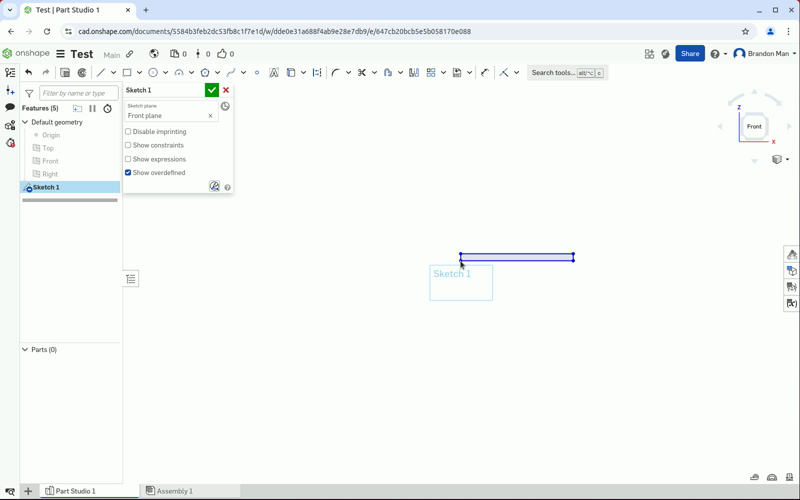
mouse_move(561, 255)
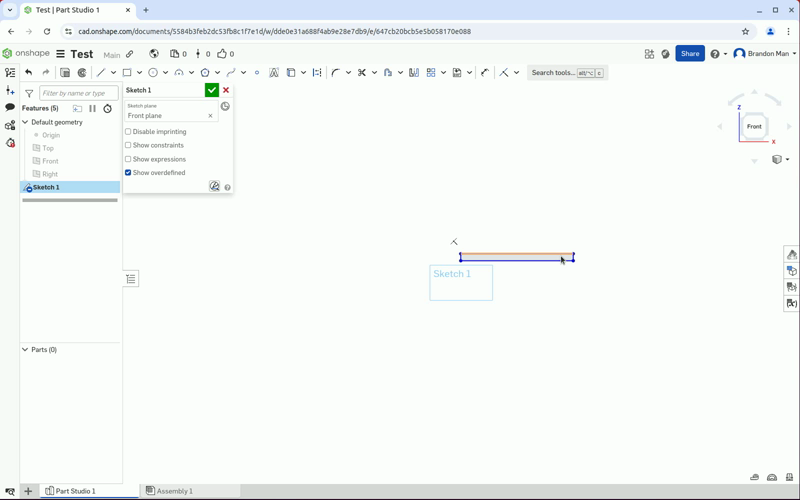
scroll(6)
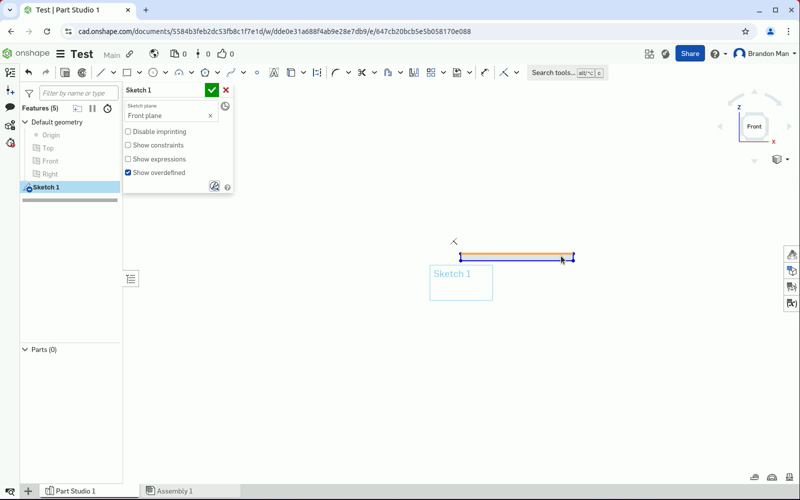
scroll(6)
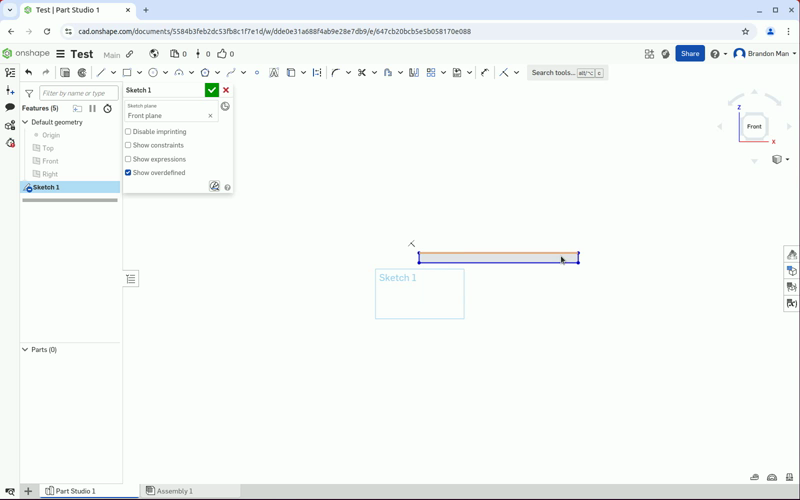
scroll(6)
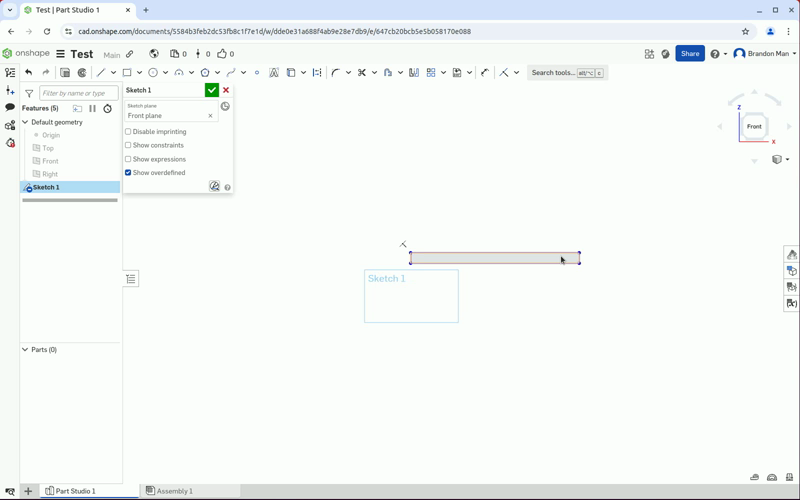
scroll(6)
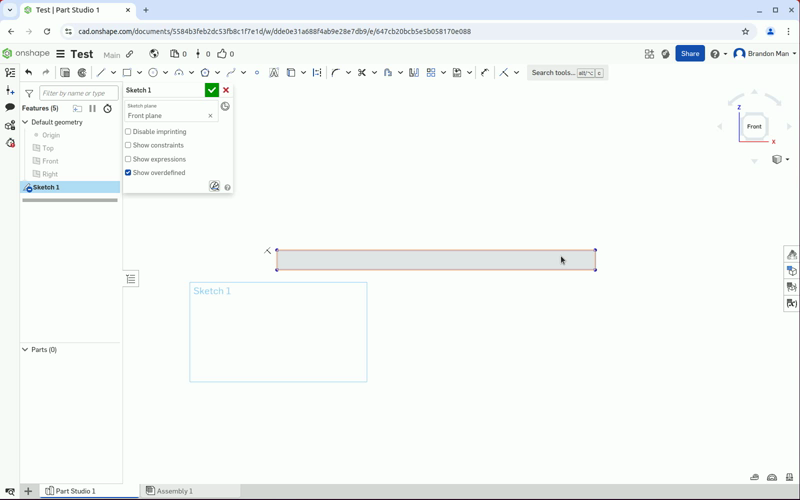
scroll(6)
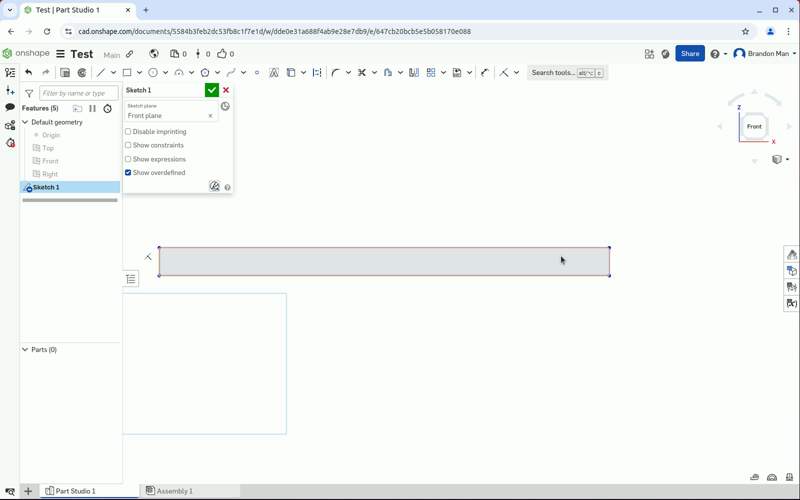
scroll(6)
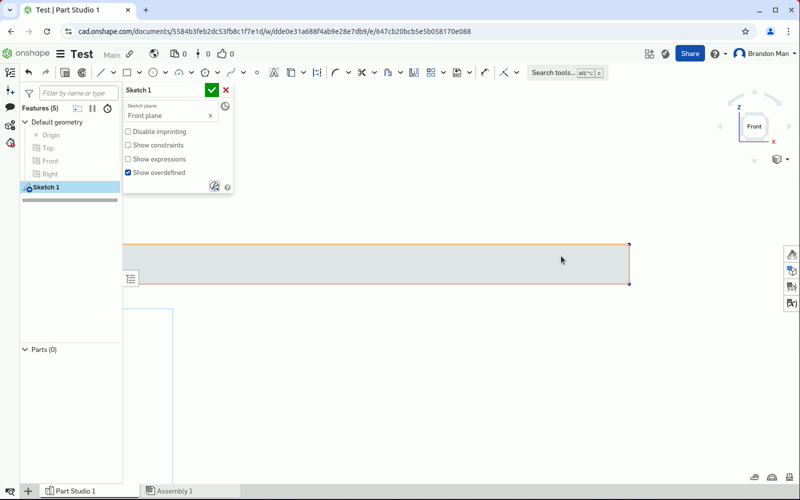
scroll(6)
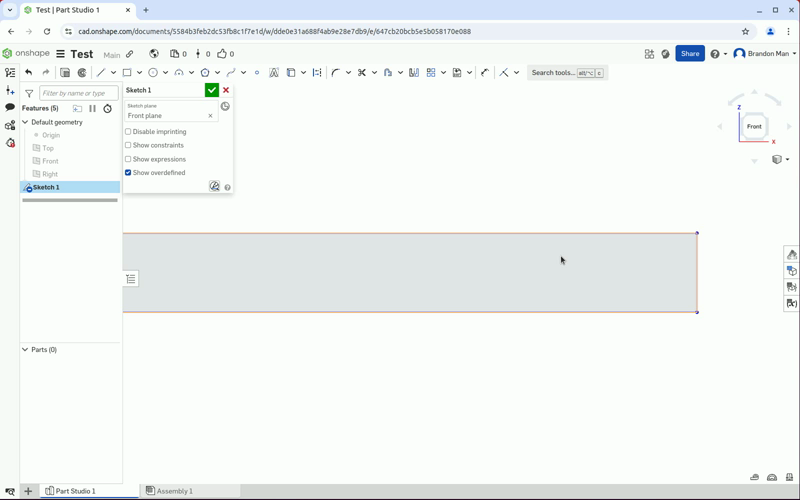
click(561, 255)
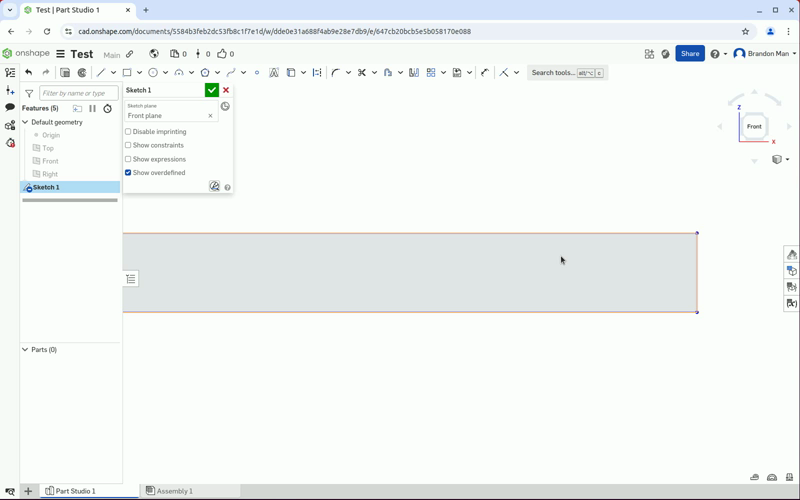
scroll(-6)
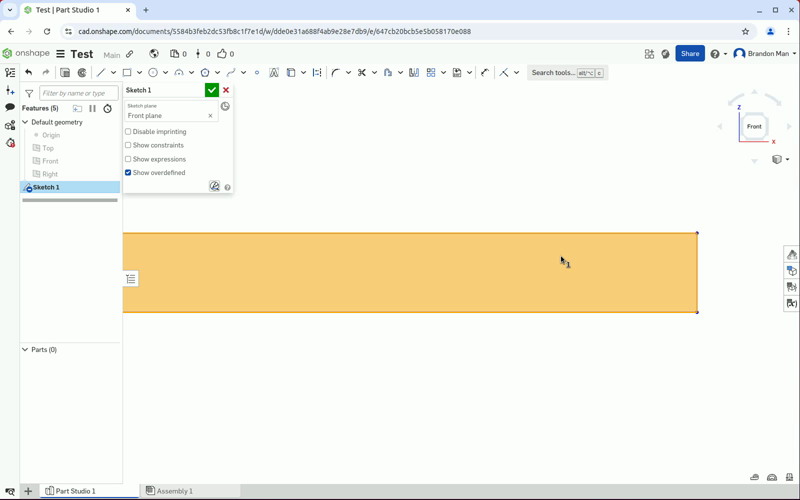
scroll(-6)
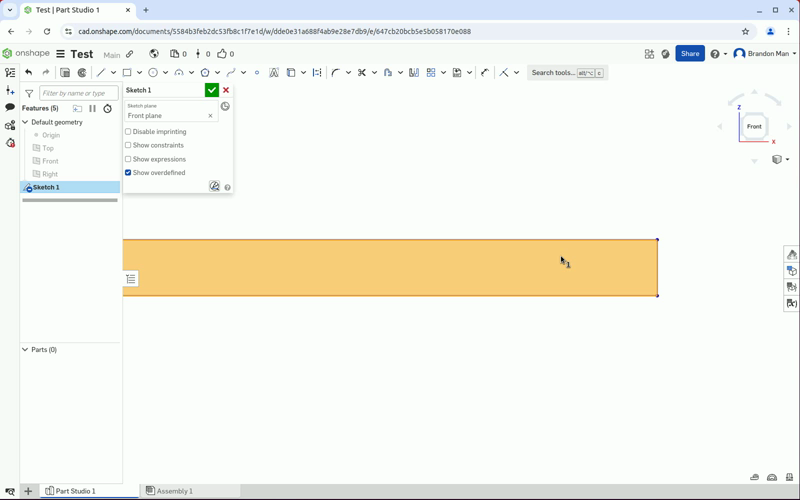
scroll(-6)
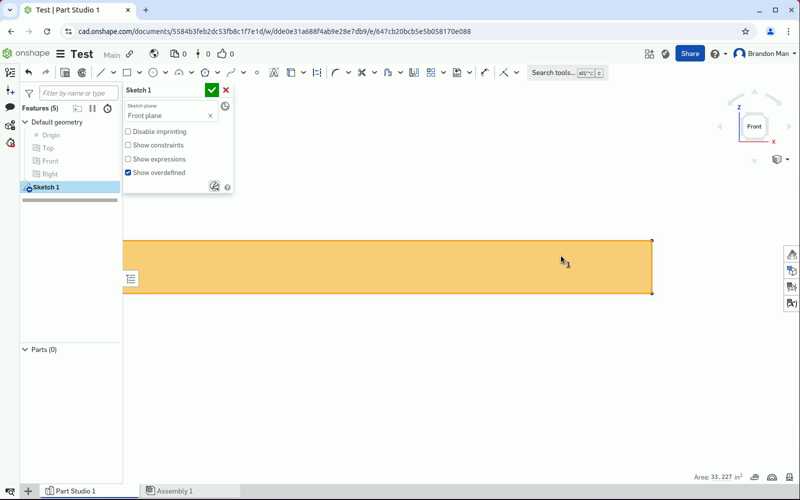
scroll(-6)
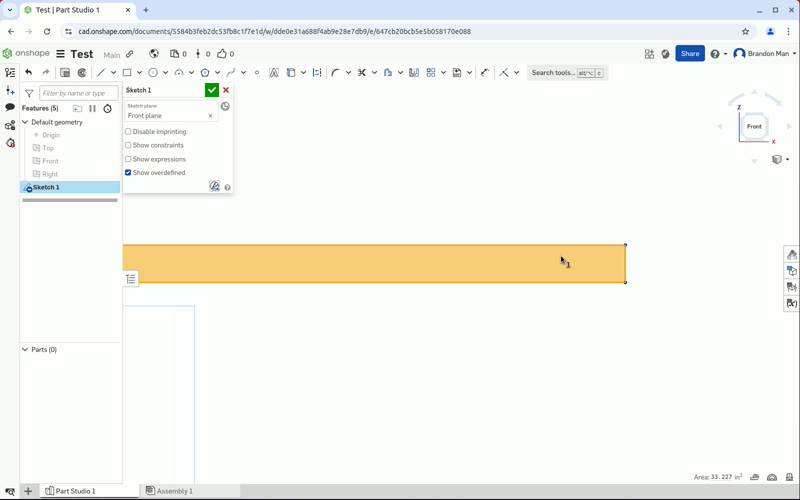
scroll(-6)
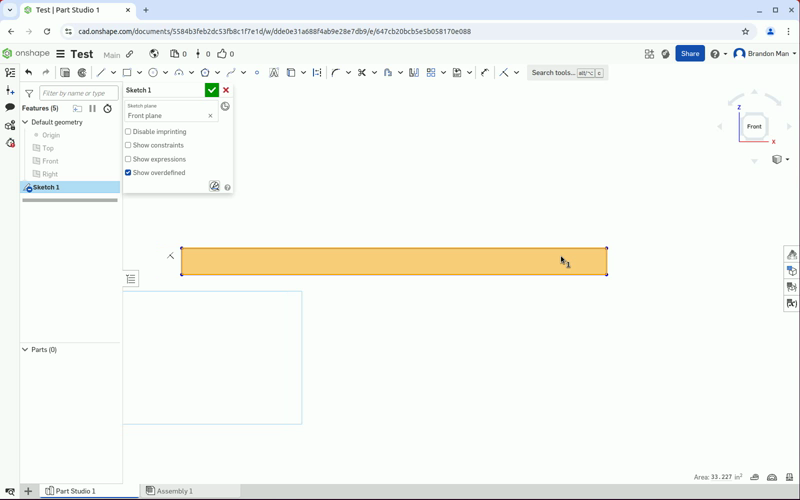
scroll(-6)
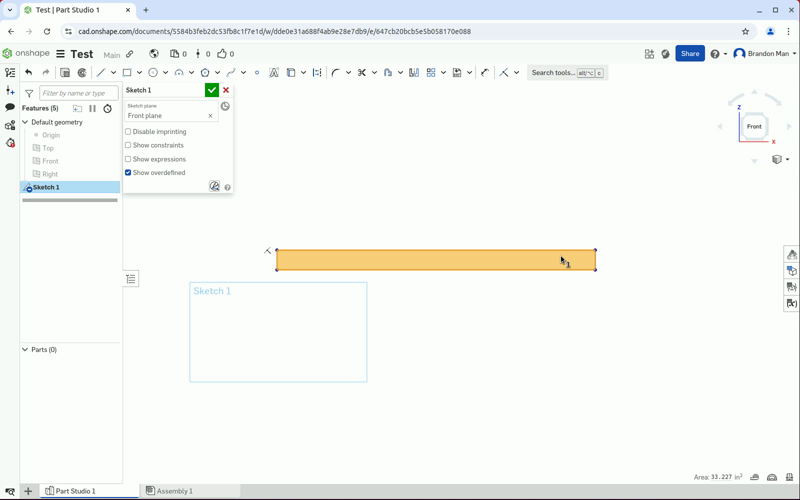
scroll(-6)
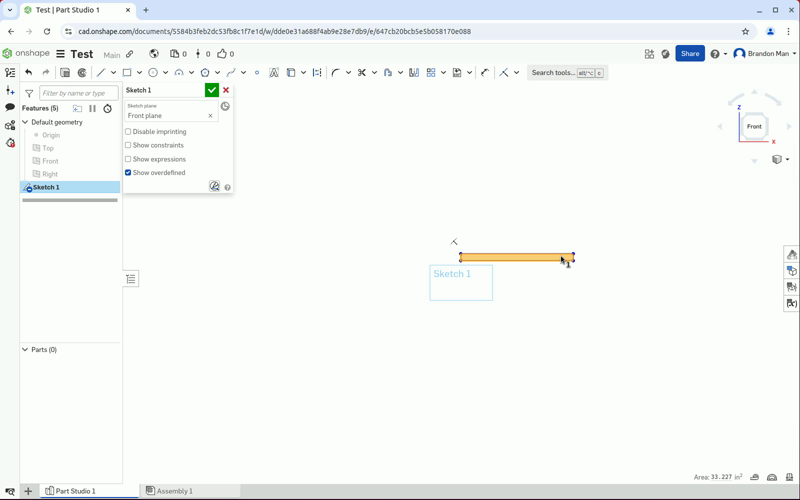
mouse_move(73, 352)
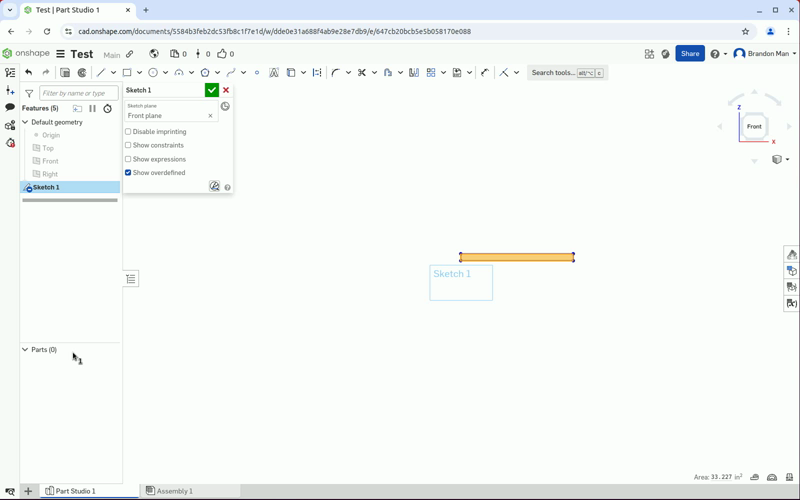
key(shift+y)
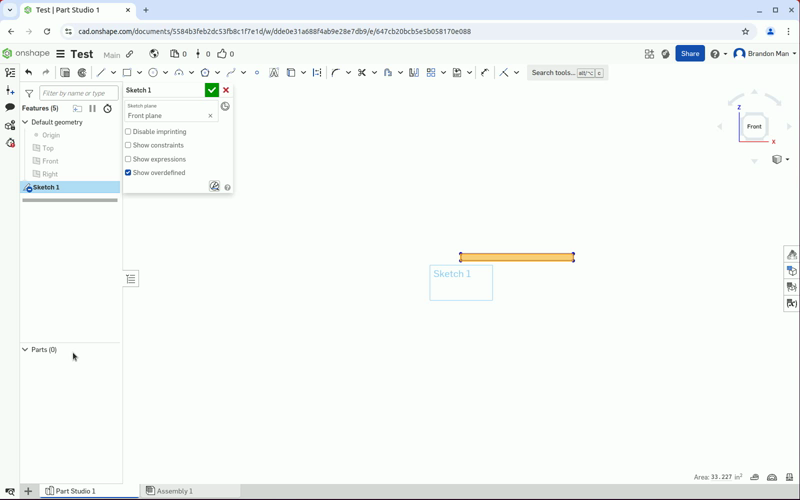
key(shift+e)
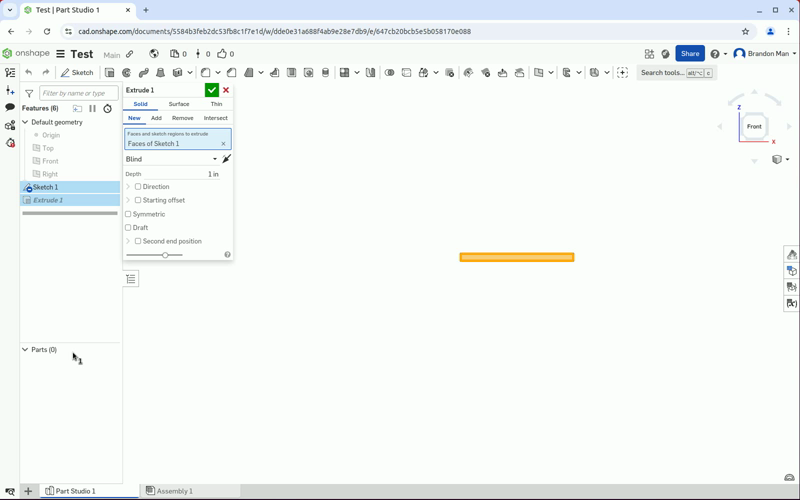
mouse_move(143, 106)
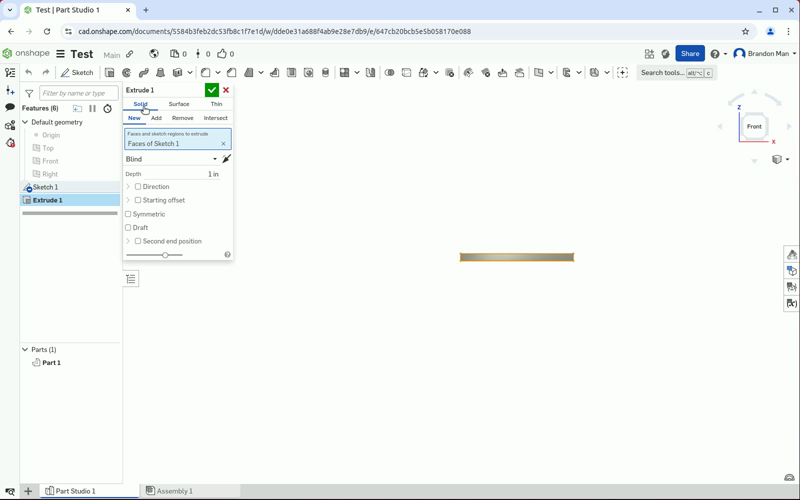
click(143, 106)
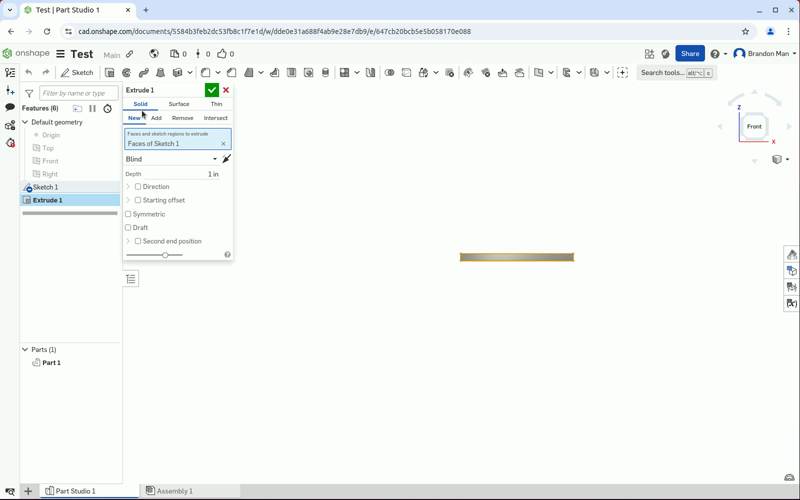
mouse_move(137, 120)
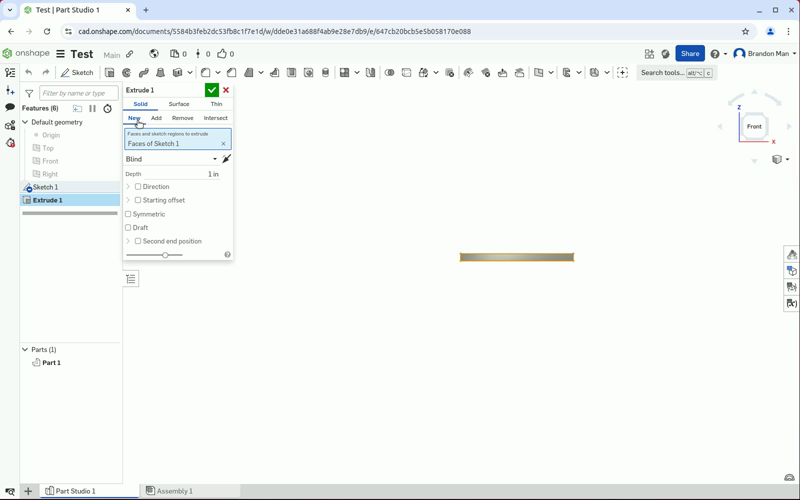
click(137, 120)
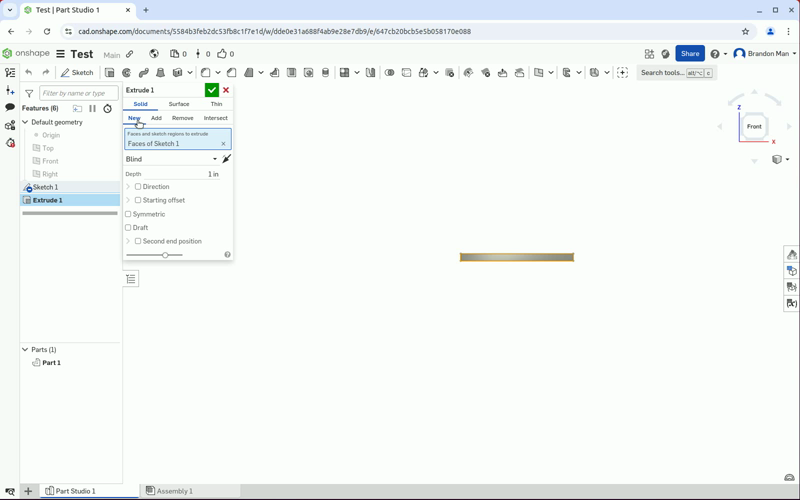
key(tab, 4)
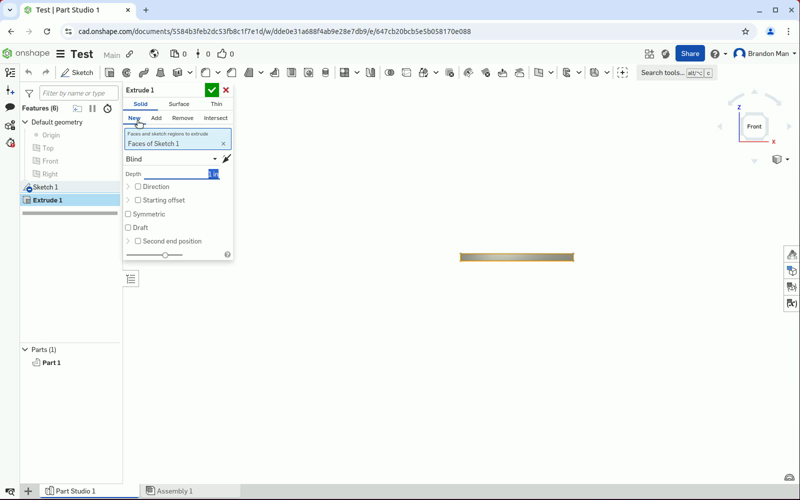
text(-0.722)
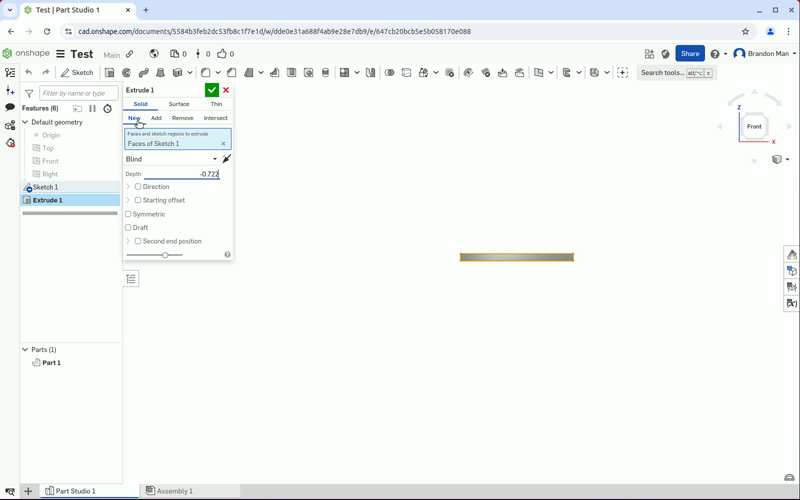
key(enter)
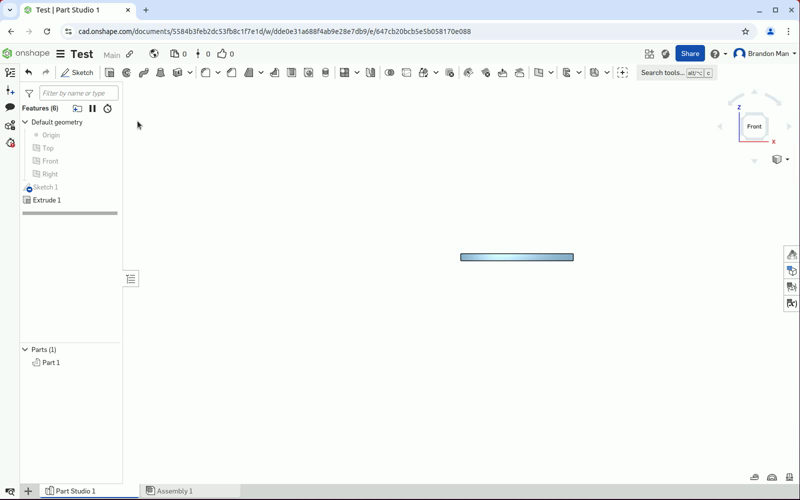
key(shift+h)
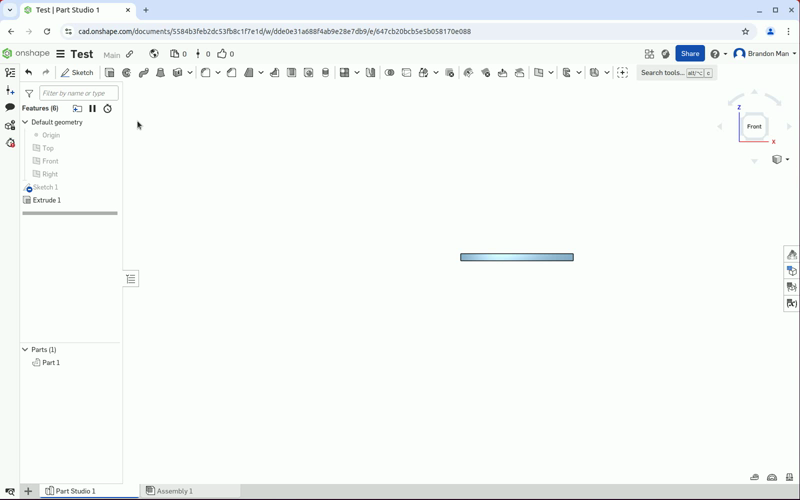
key(shift+h)
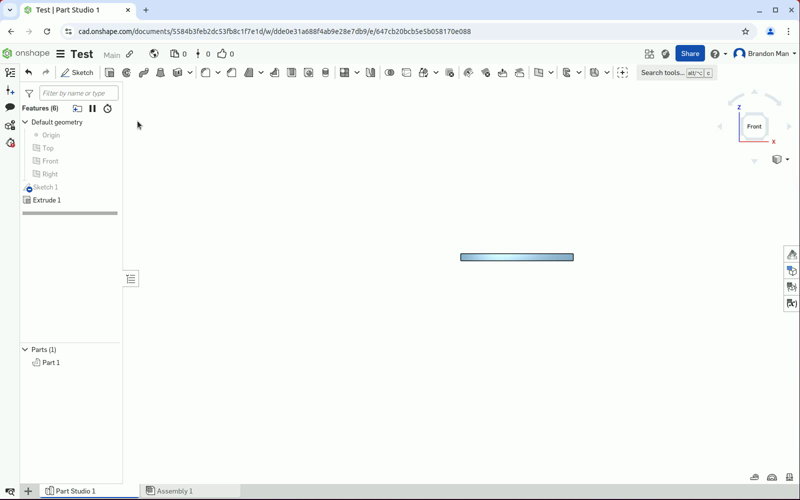
mouse_move(73, 189)
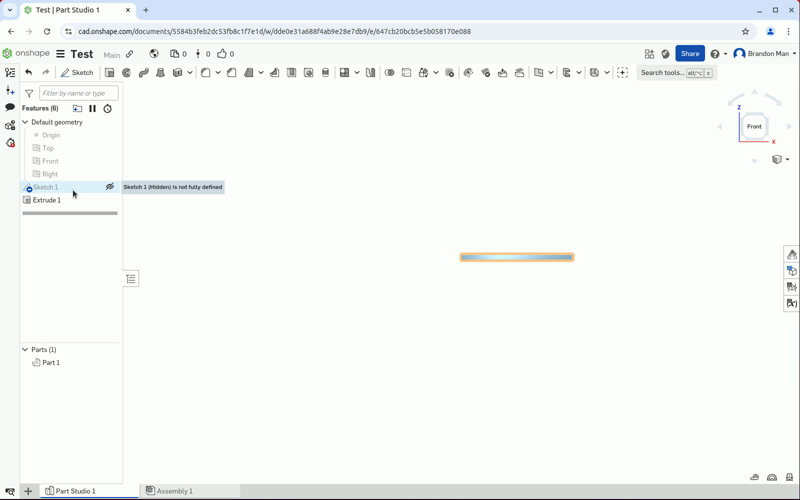
click(73, 189)
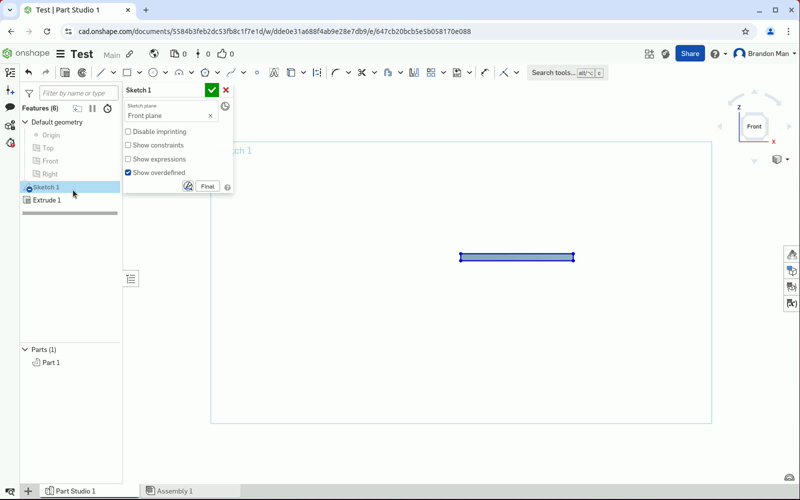
mouse_move(229, 92)
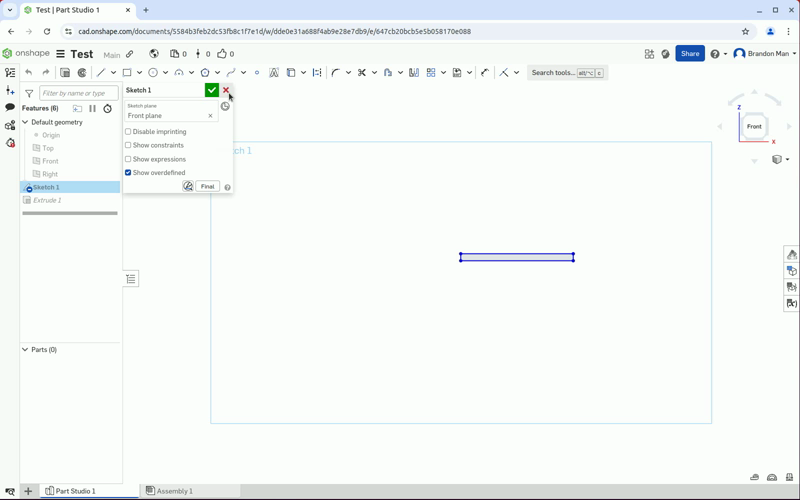
click(229, 92)
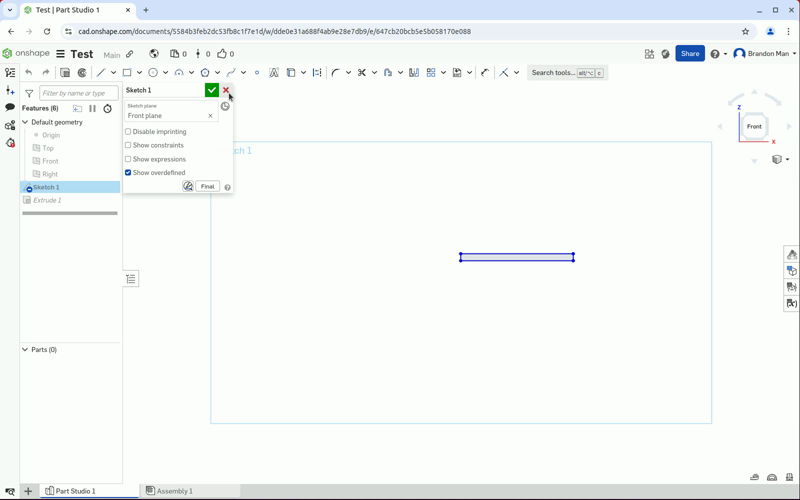
key(shift+s)
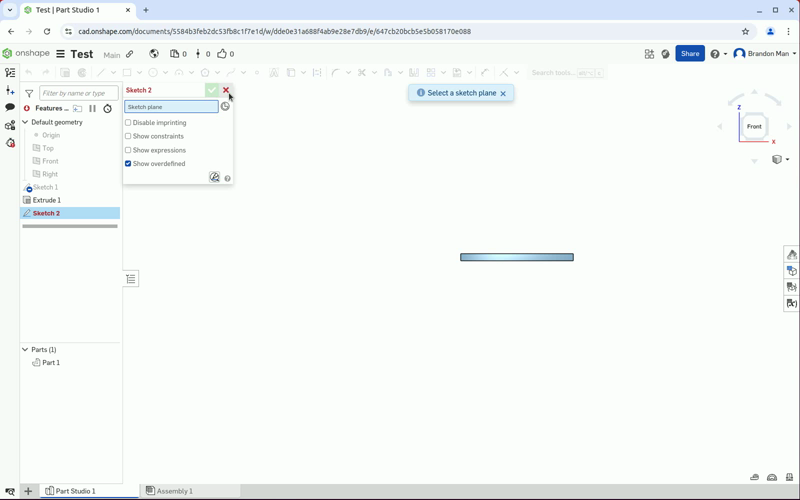
mouse_move(73, 163)
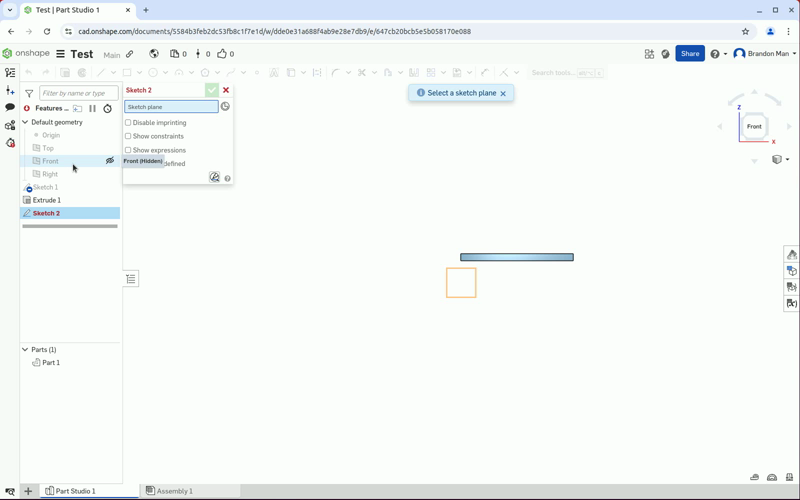
click(73, 163)
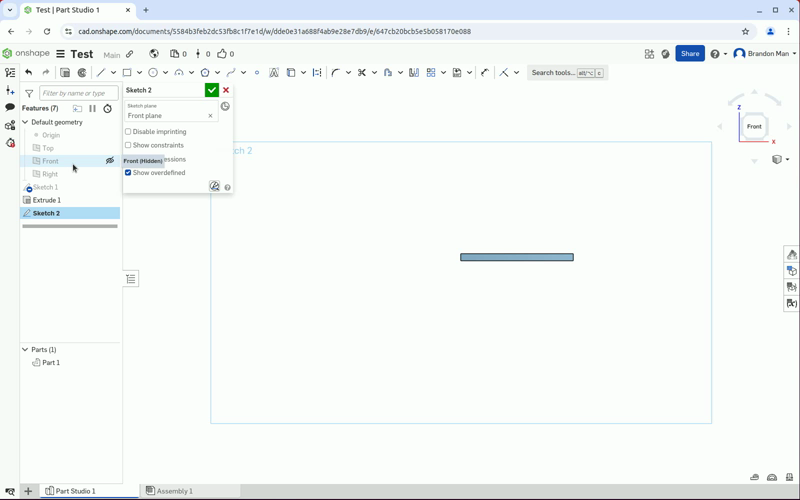
mouse_move(73, 352)
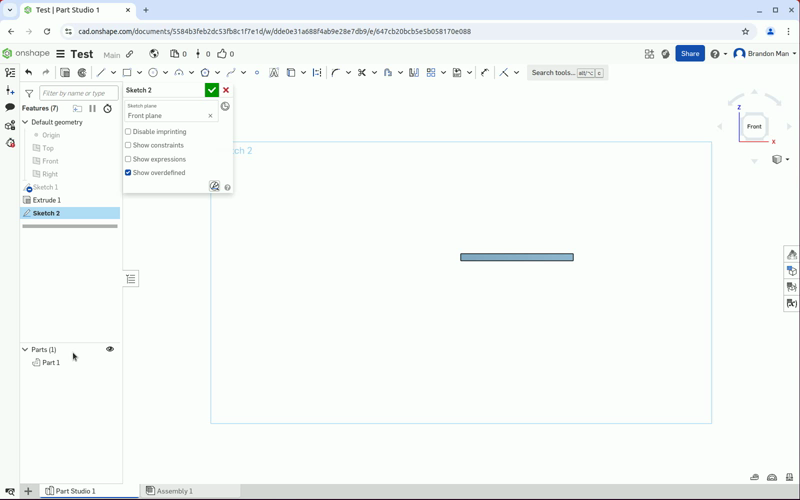
key(y)
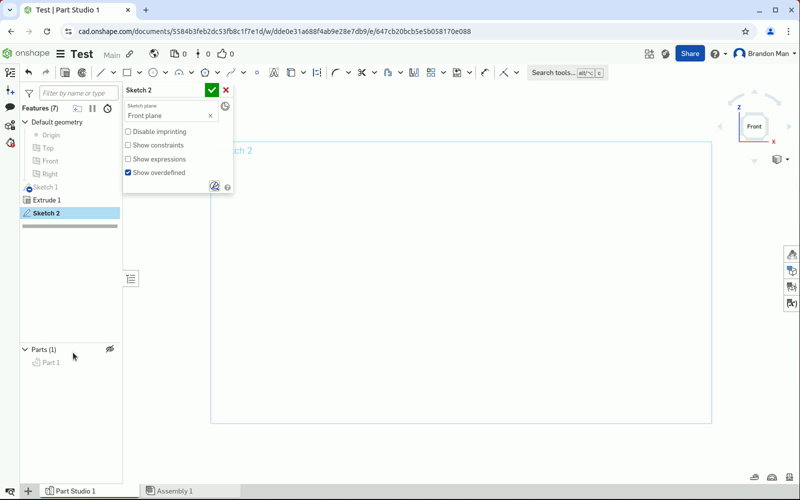
key(l)
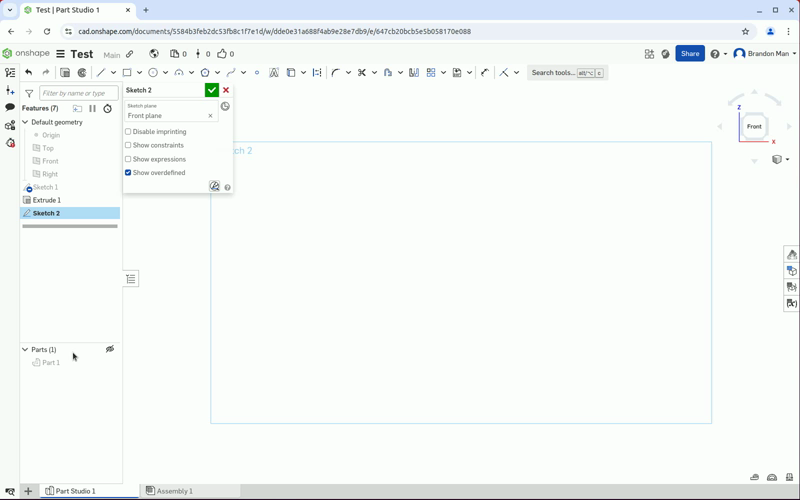
key_down(shift)
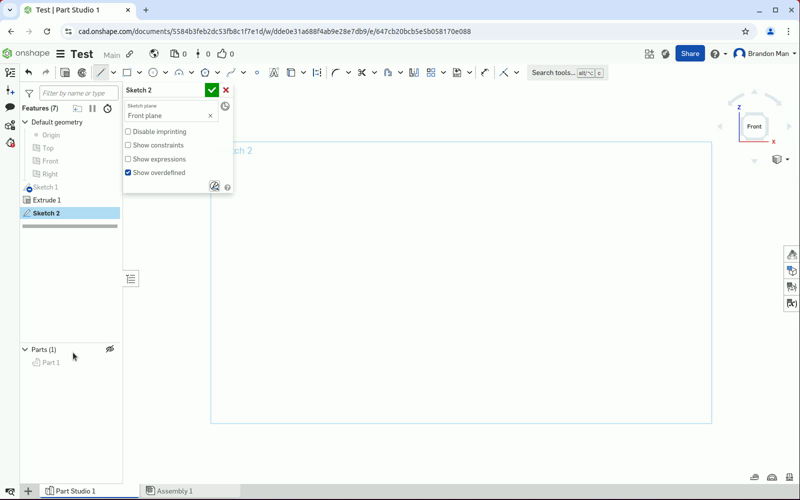
mouse_move(460, 267)
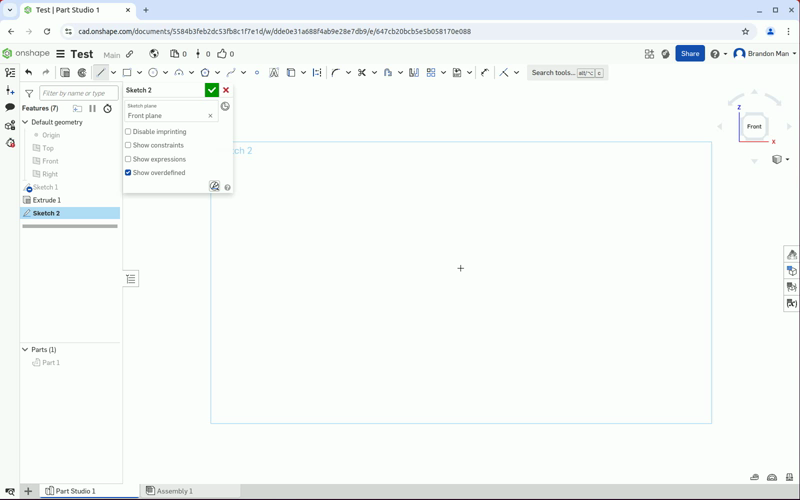
click(460, 267)
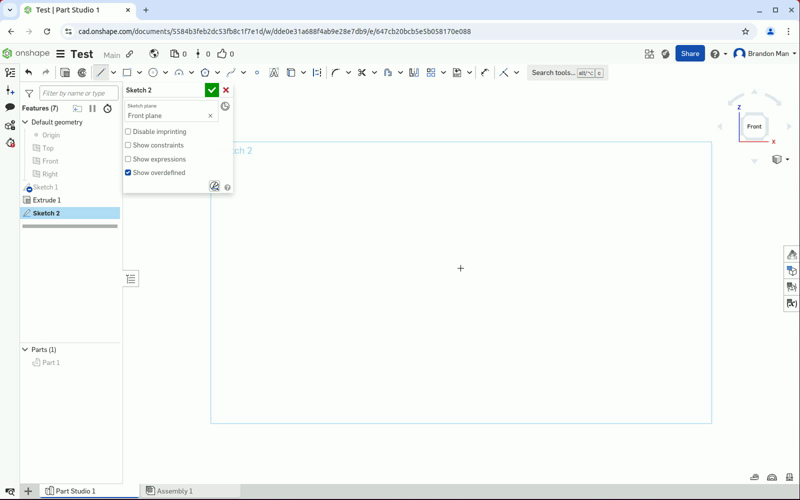
key_up(shift)
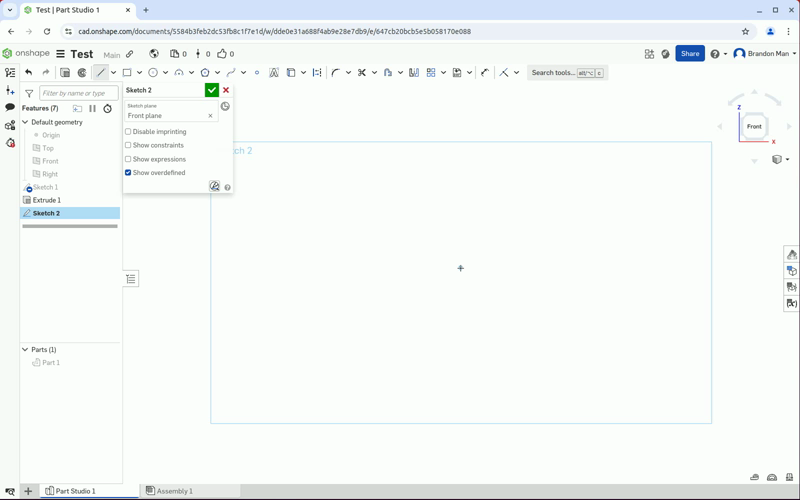
key_down(shift)
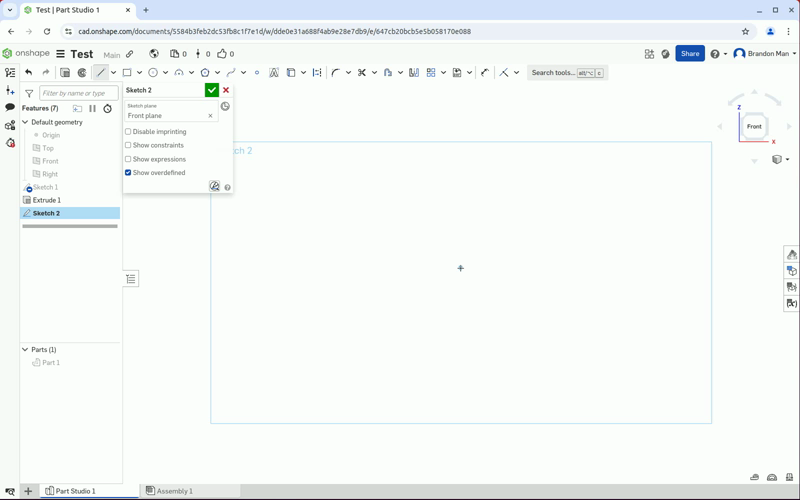
mouse_move(573, 267)
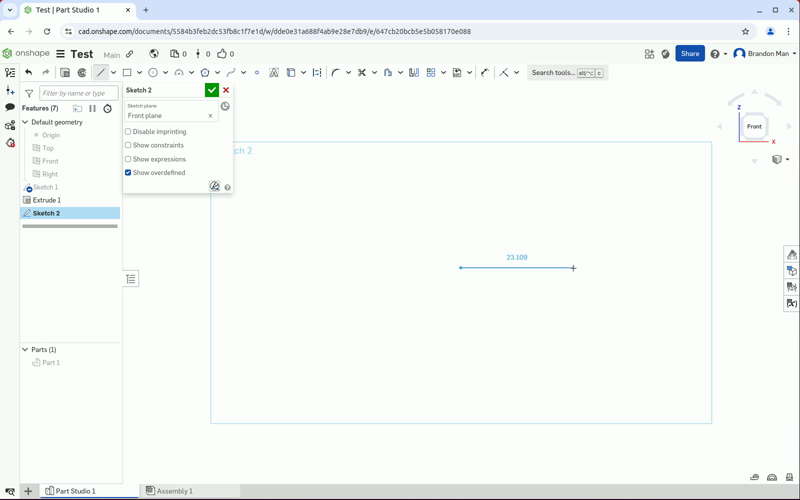
click(573, 267)
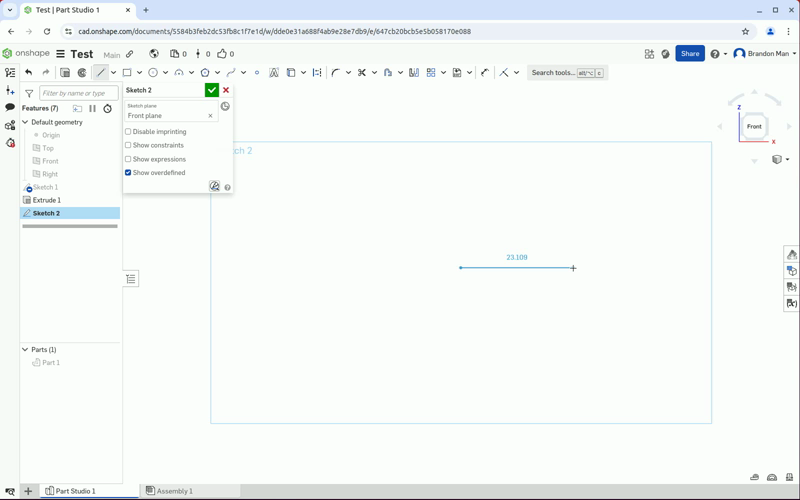
key_up(shift)
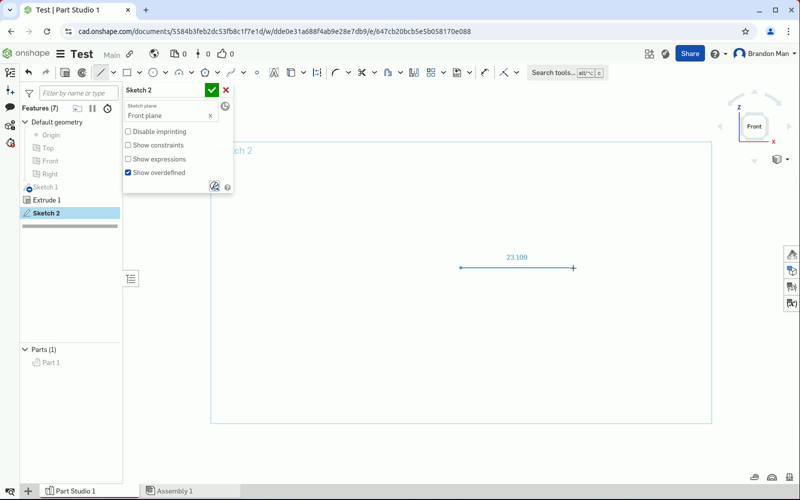
key_down(shift)
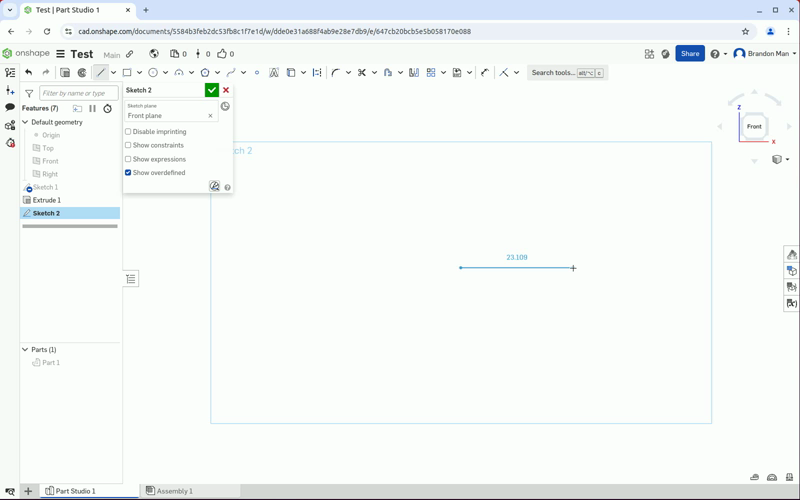
mouse_move(589, 267)
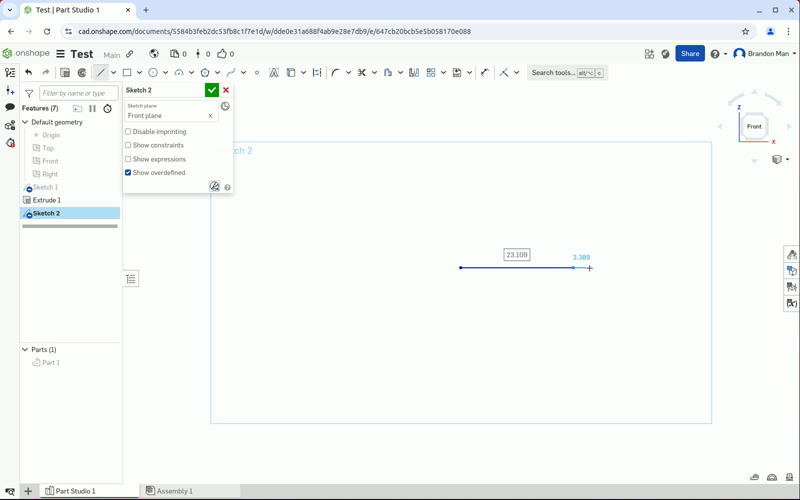
mouse_move(573, 260)
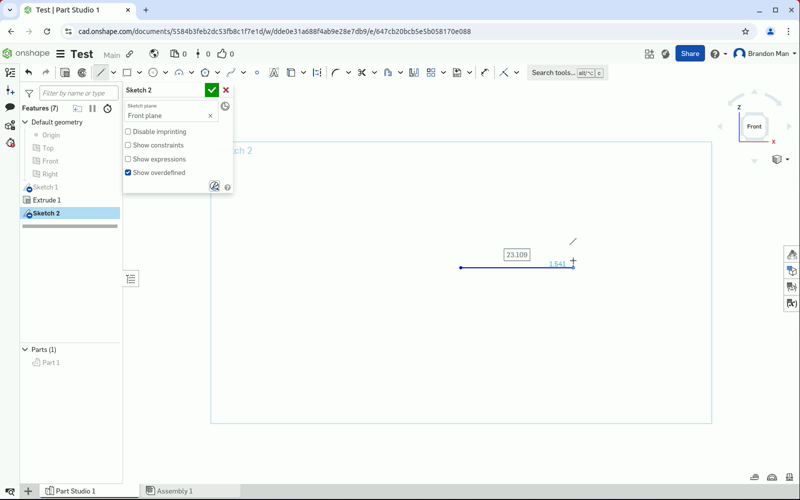
scroll(6)
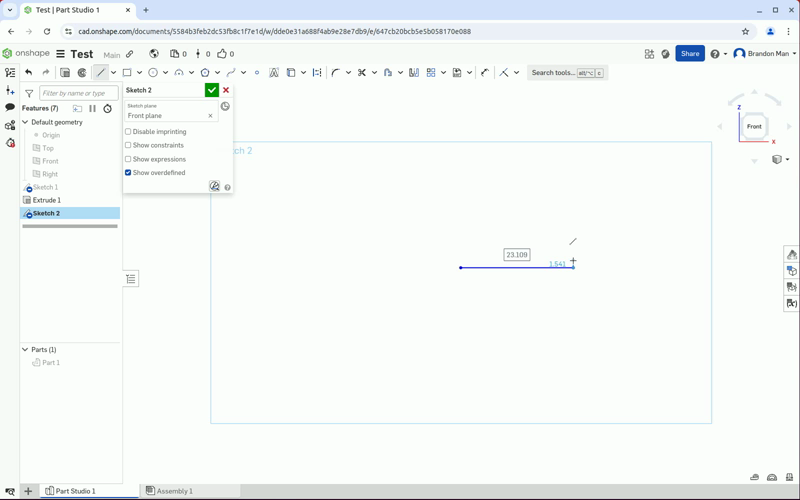
scroll(6)
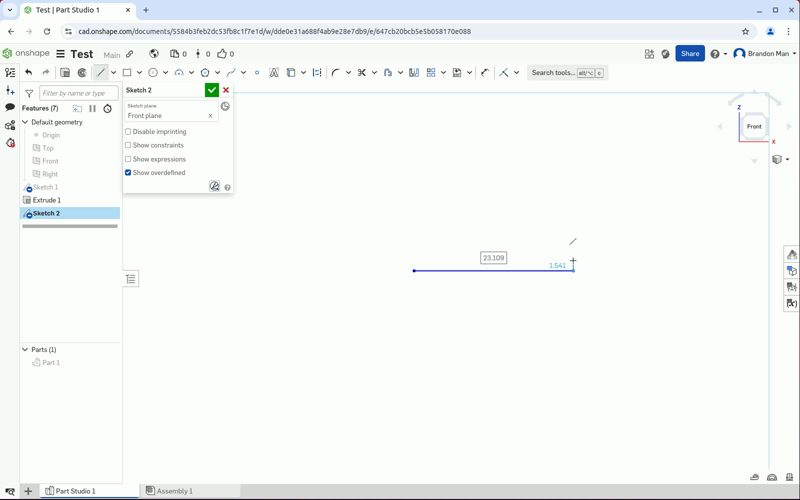
scroll(6)
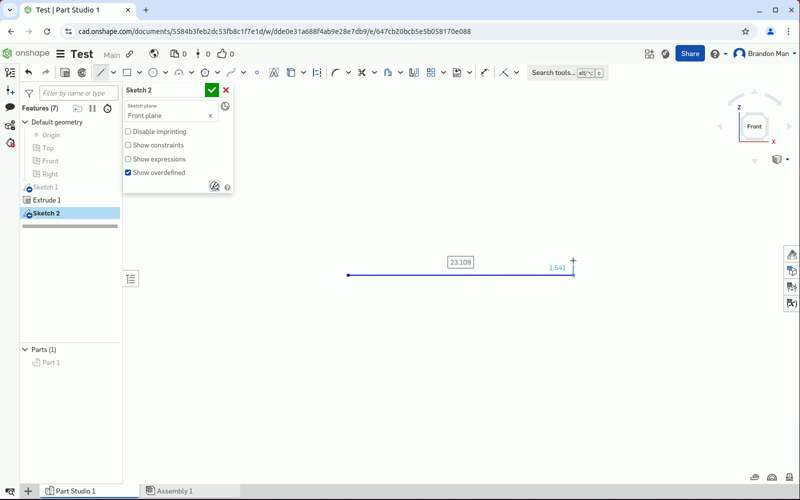
scroll(6)
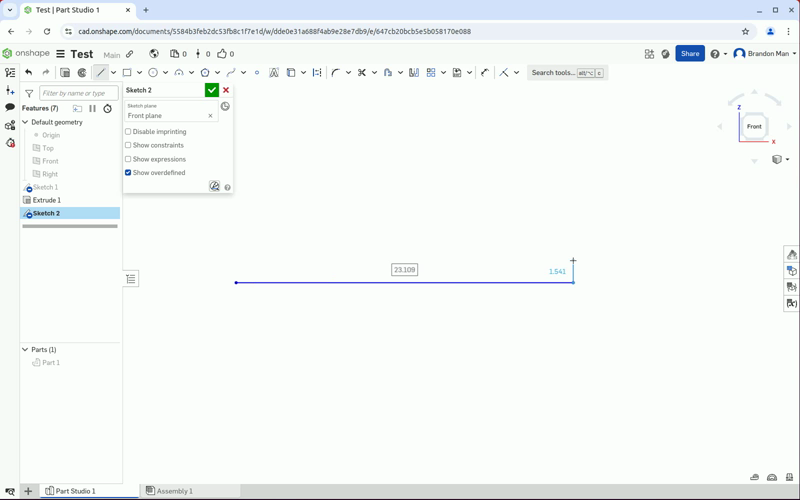
scroll(6)
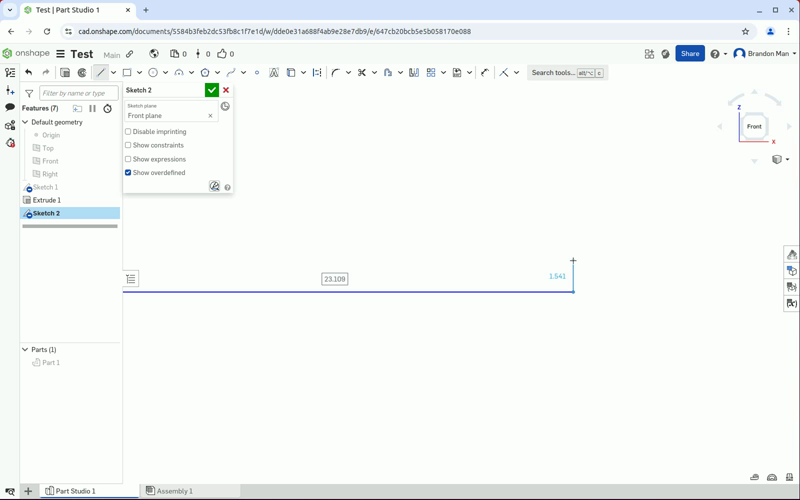
scroll(6)
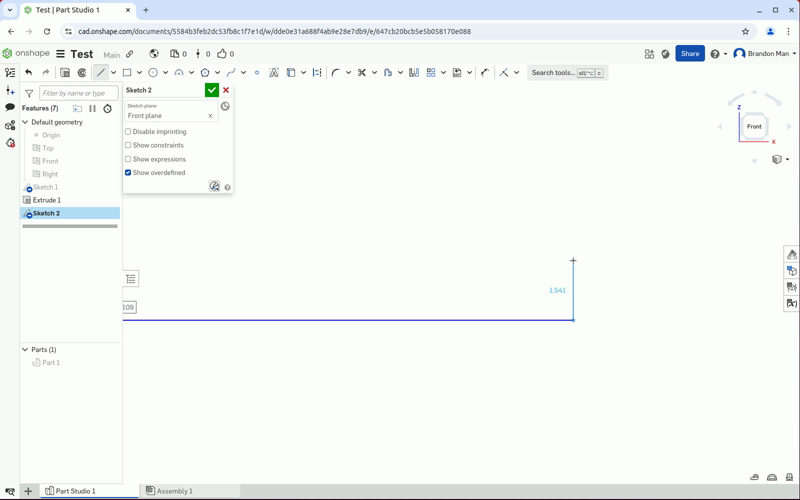
scroll(6)
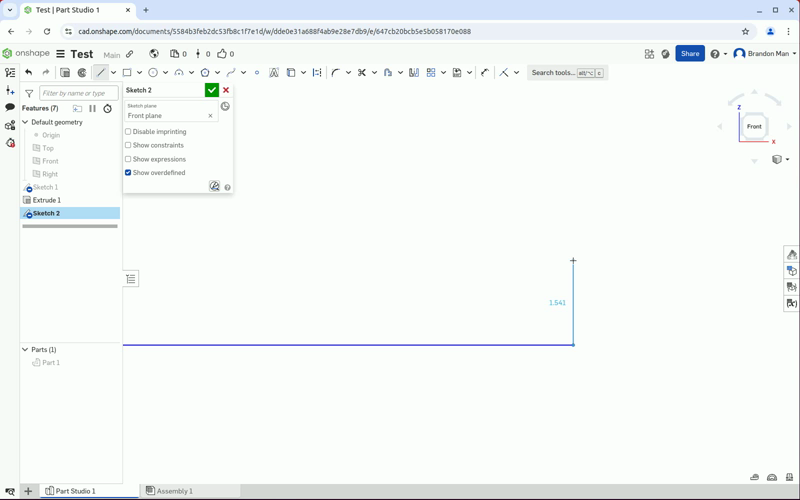
click(573, 260)
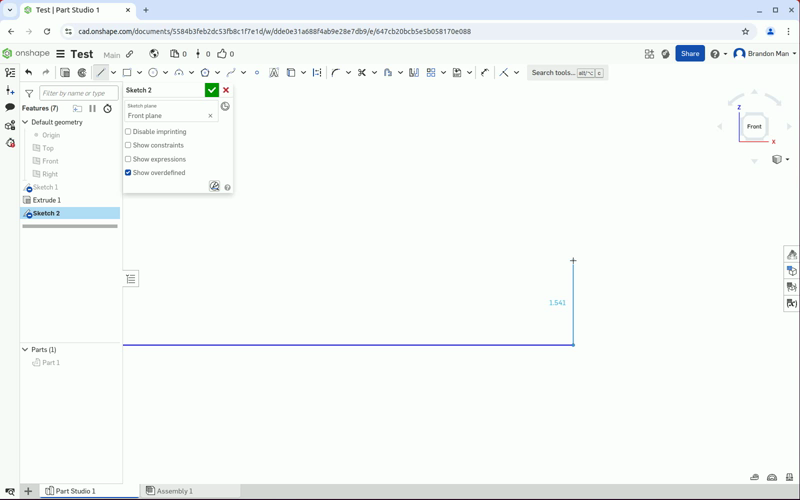
scroll(-6)
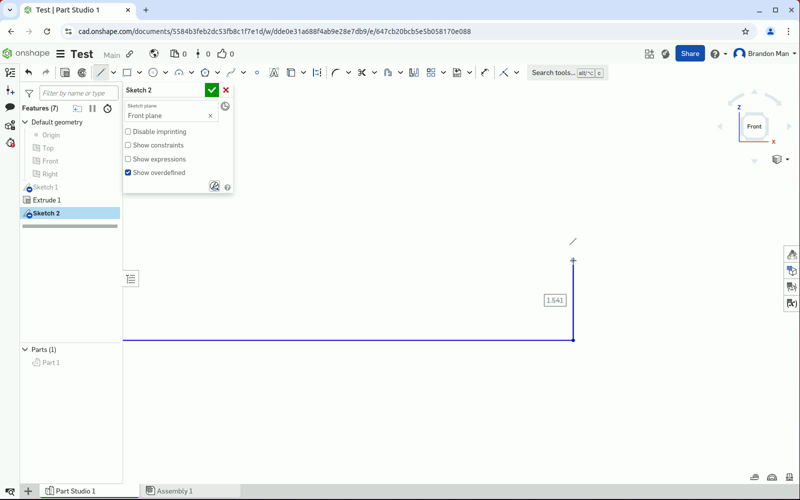
scroll(-6)
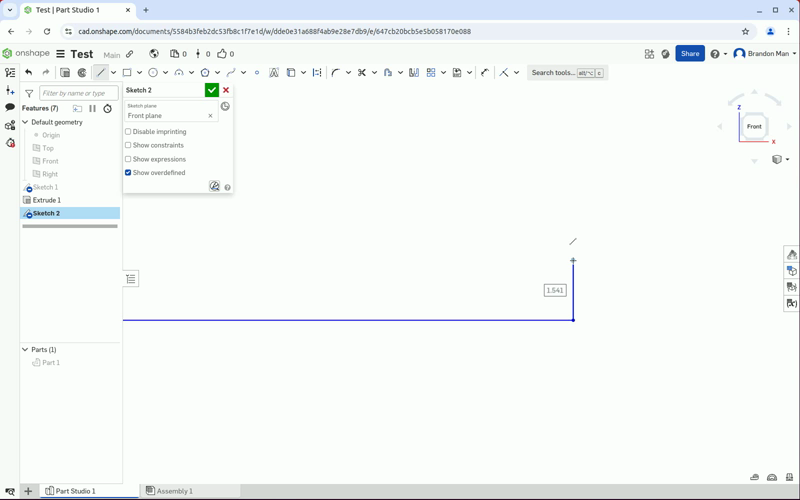
scroll(-6)
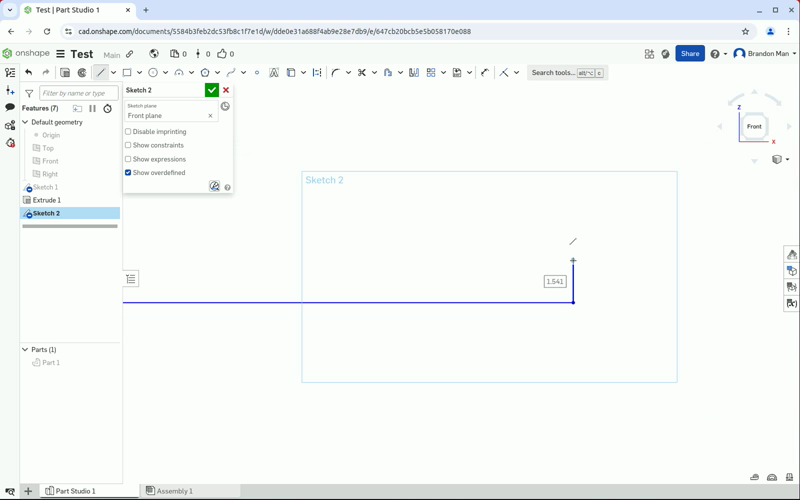
scroll(-6)
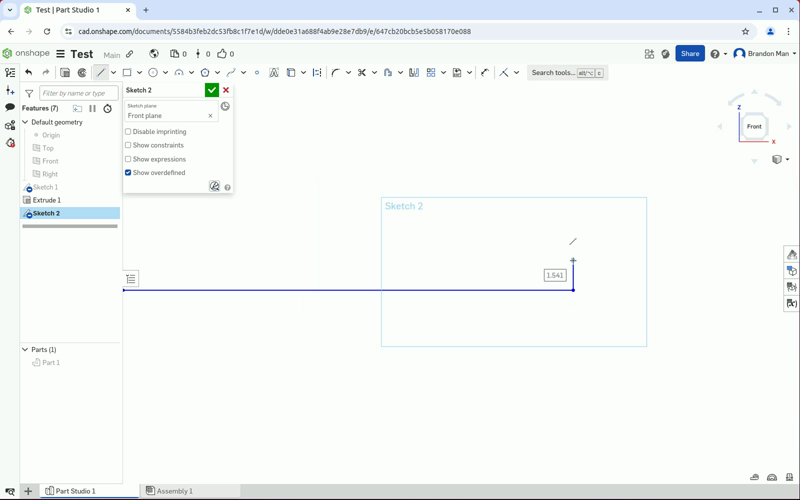
scroll(-6)
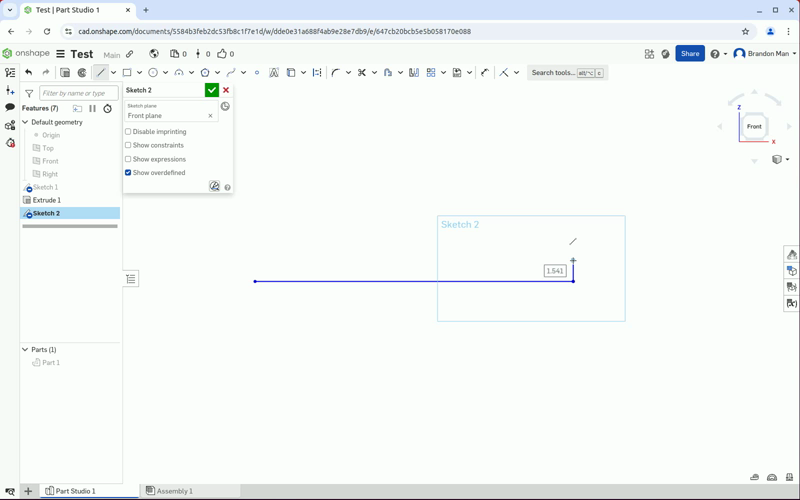
scroll(-6)
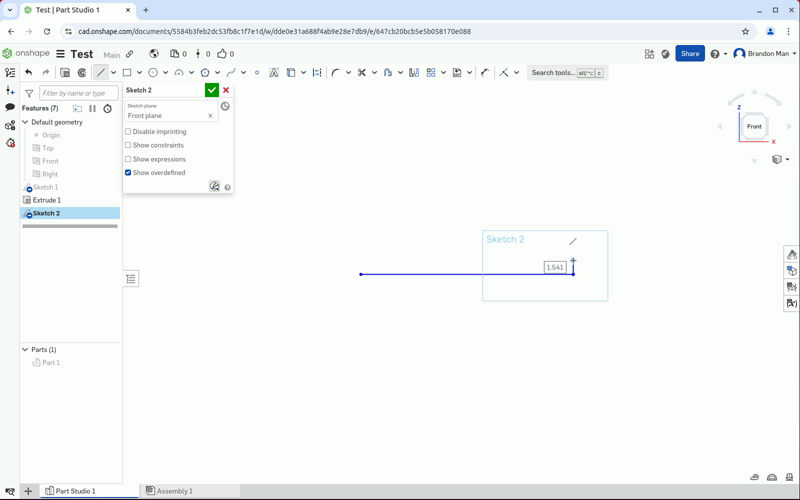
scroll(-6)
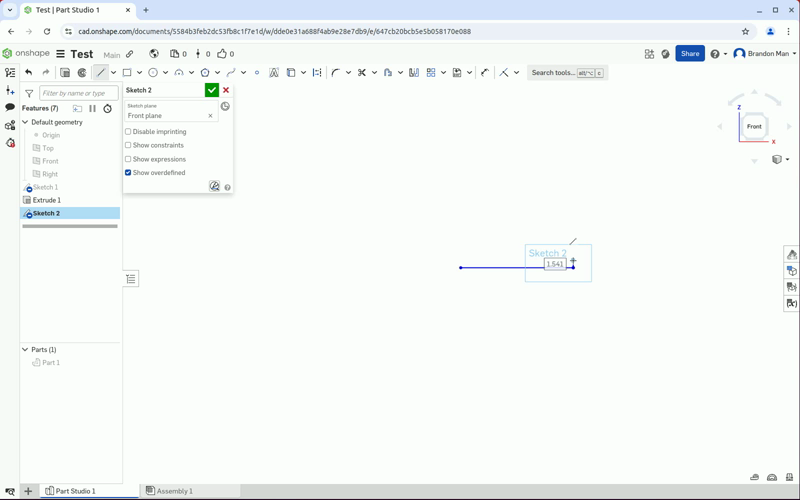
key_up(shift)
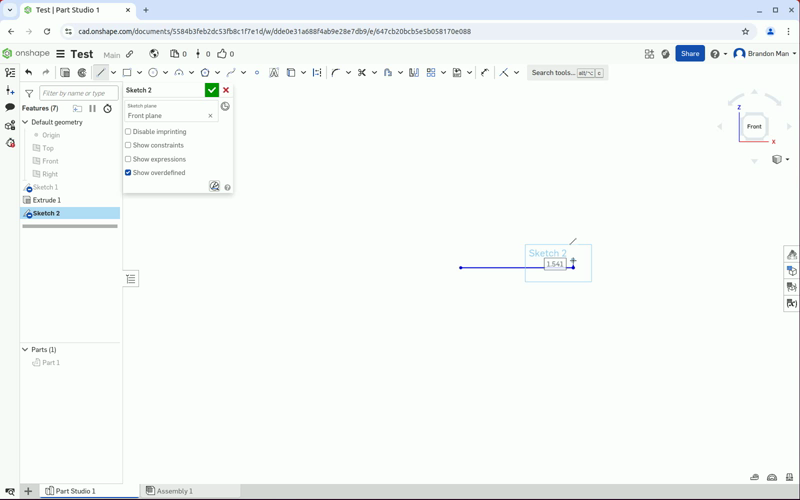
key_down(shift)
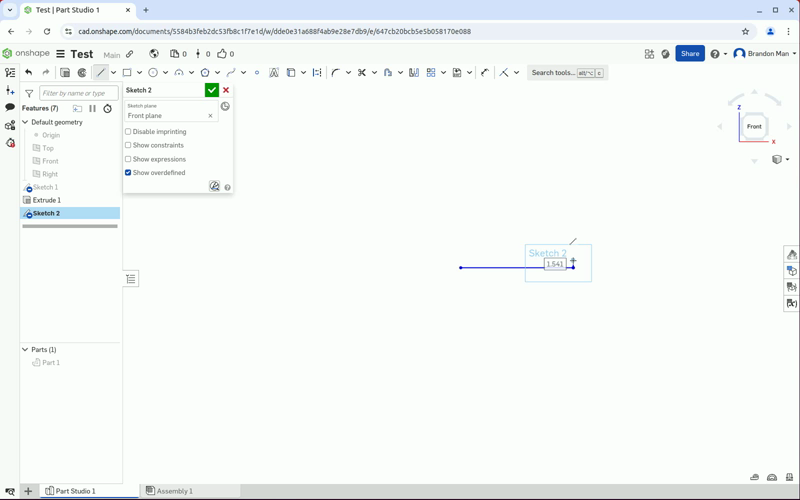
mouse_move(460, 260)
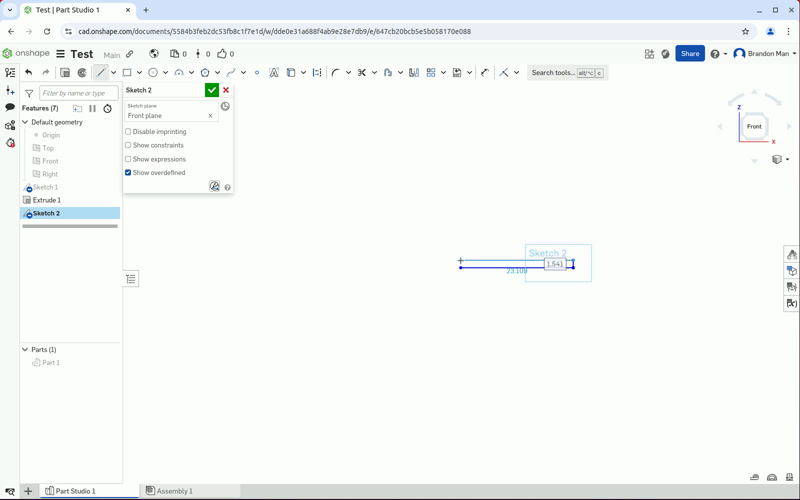
click(460, 260)
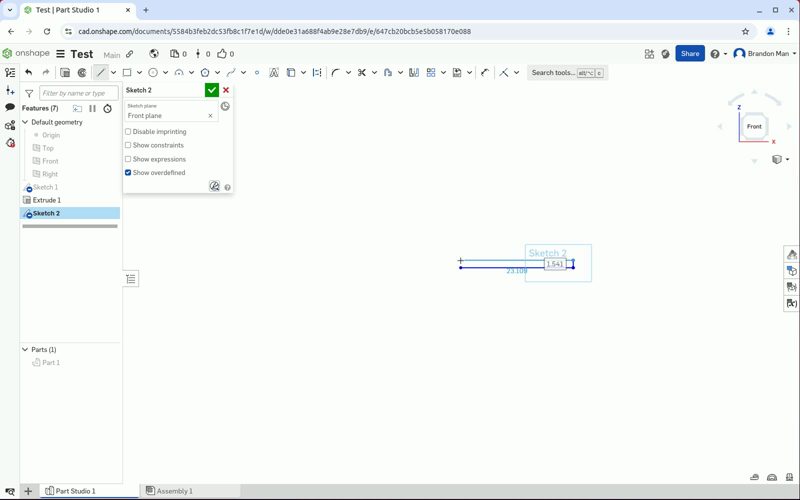
key_up(shift)
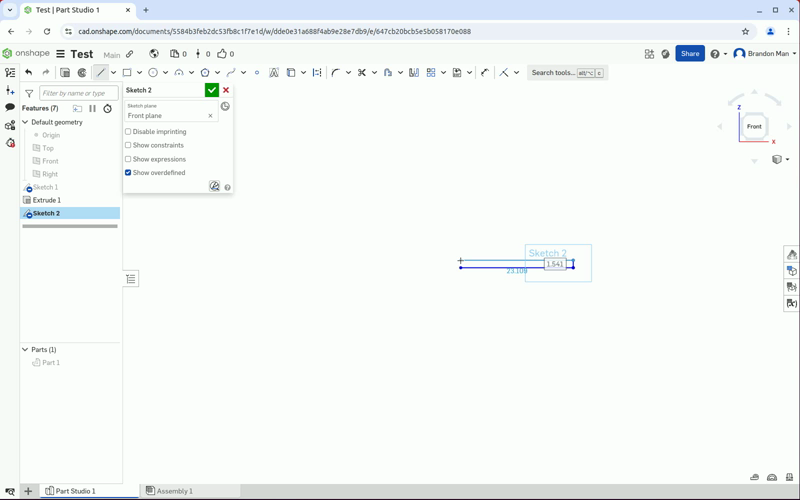
mouse_move(490, 260)
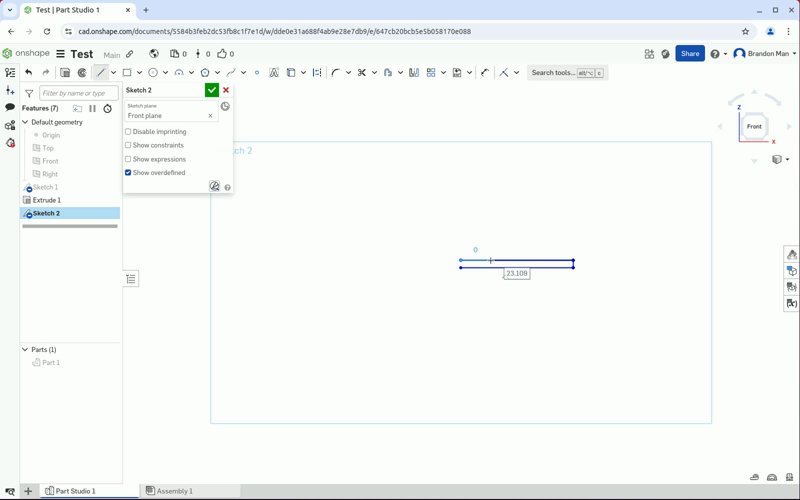
key_down(shift)
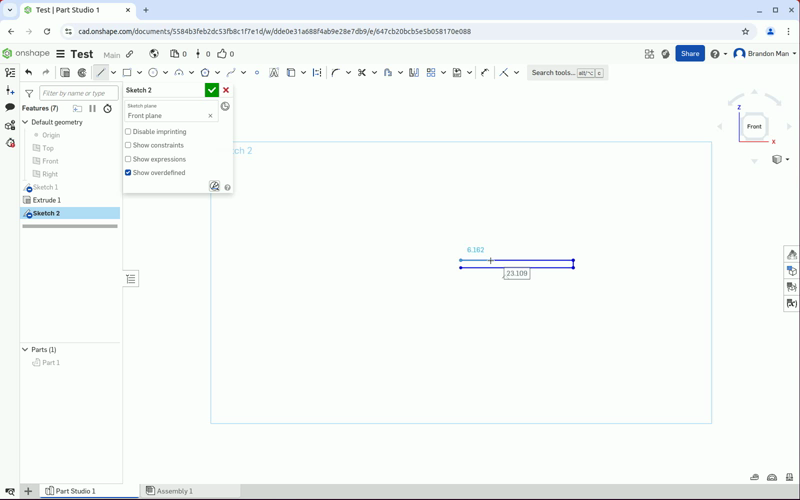
mouse_move(460, 267)
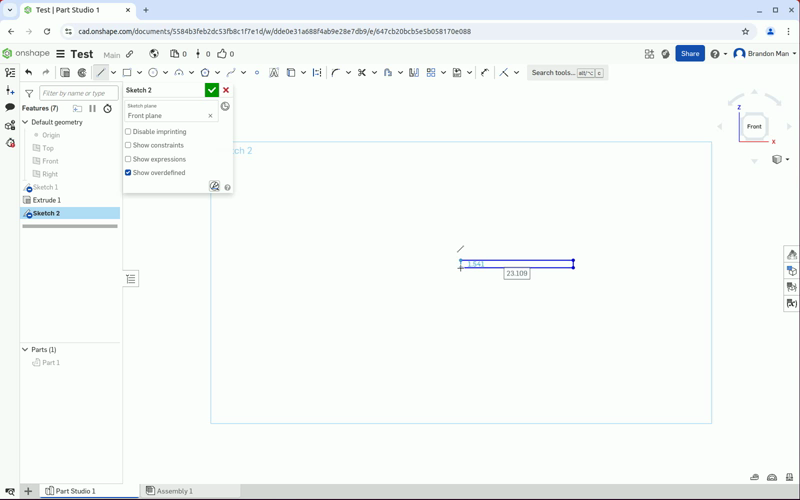
scroll(6)
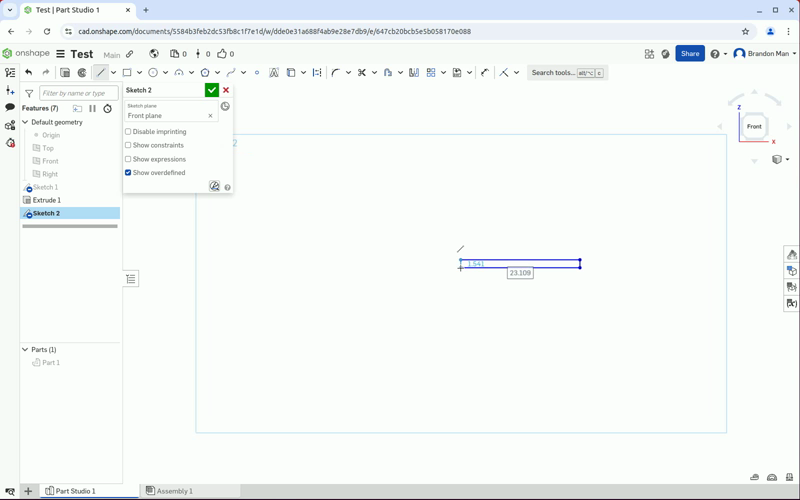
scroll(6)
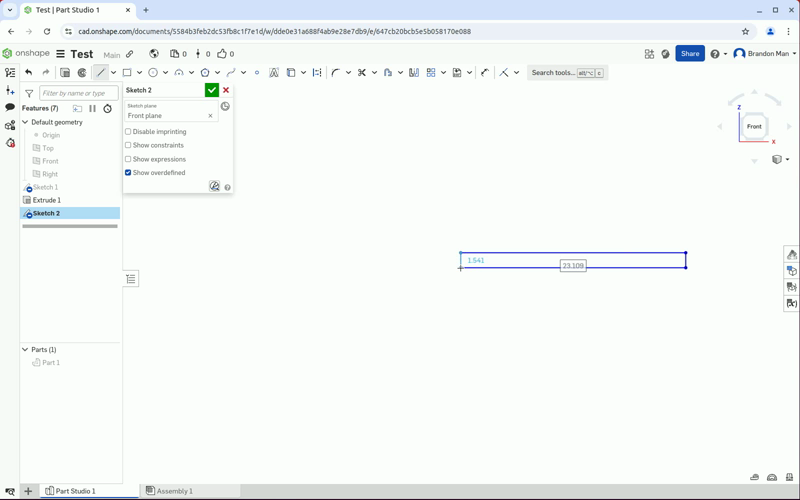
scroll(6)
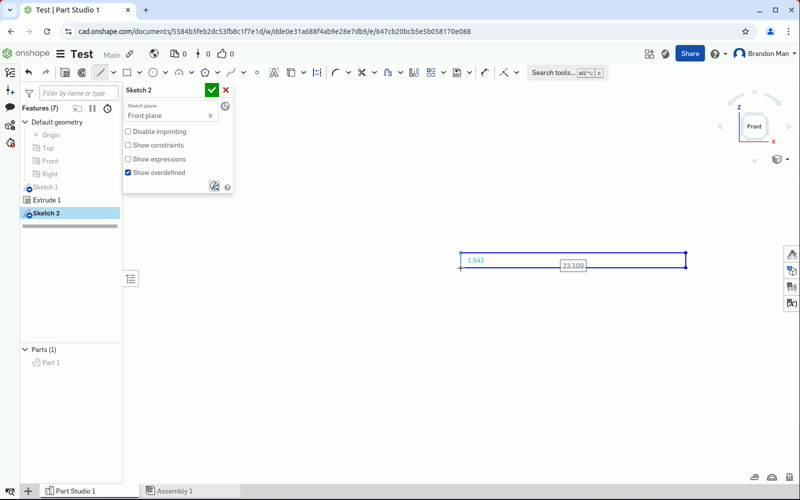
scroll(6)
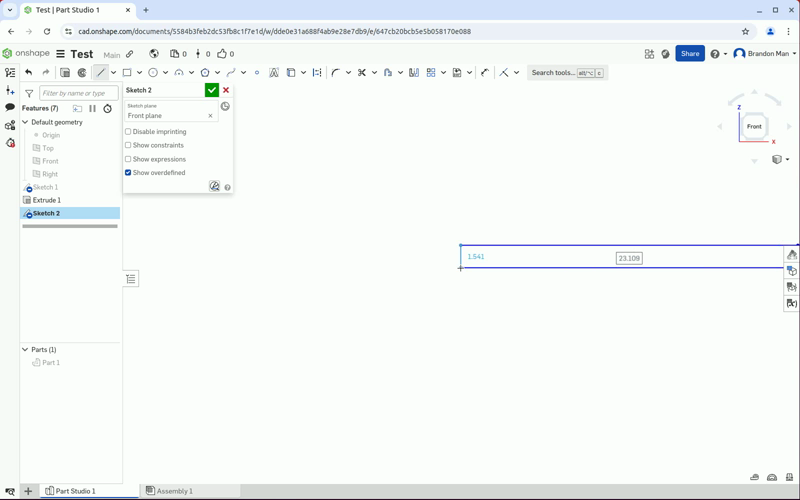
scroll(6)
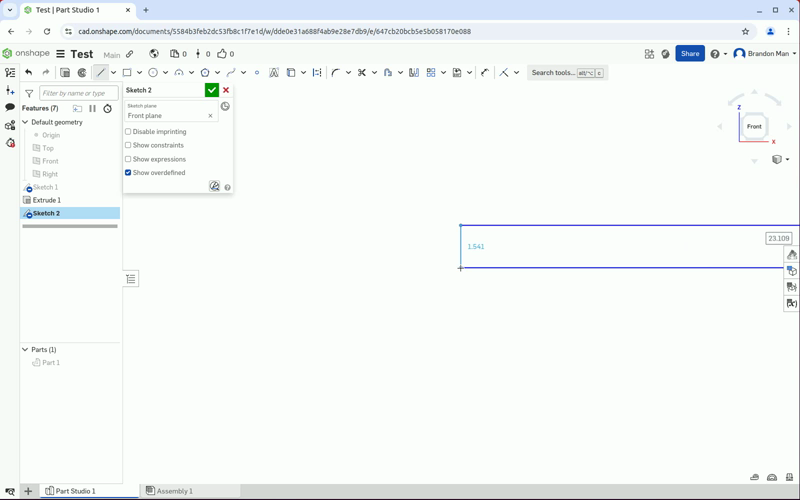
scroll(6)
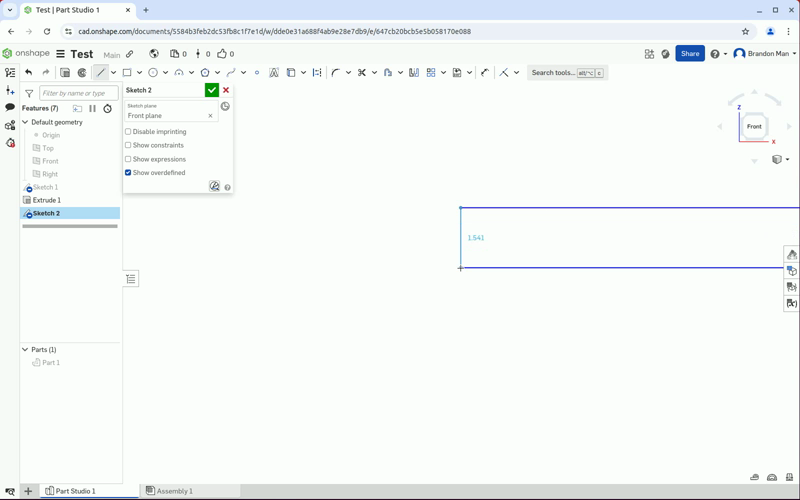
scroll(6)
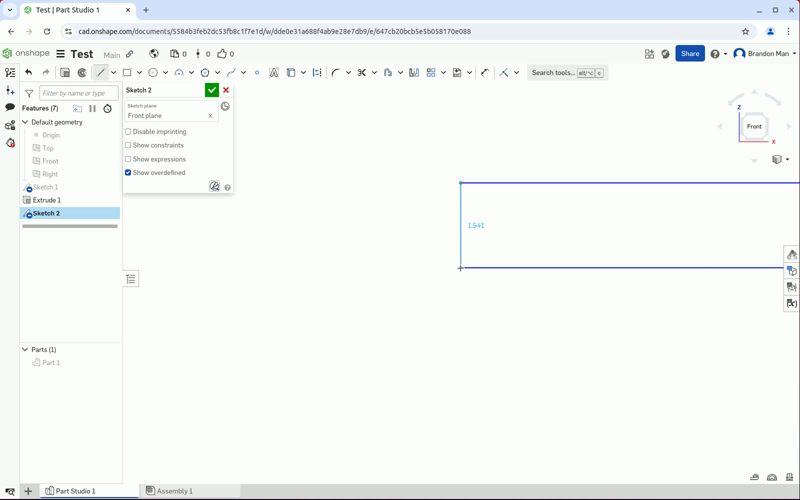
key_up(shift)
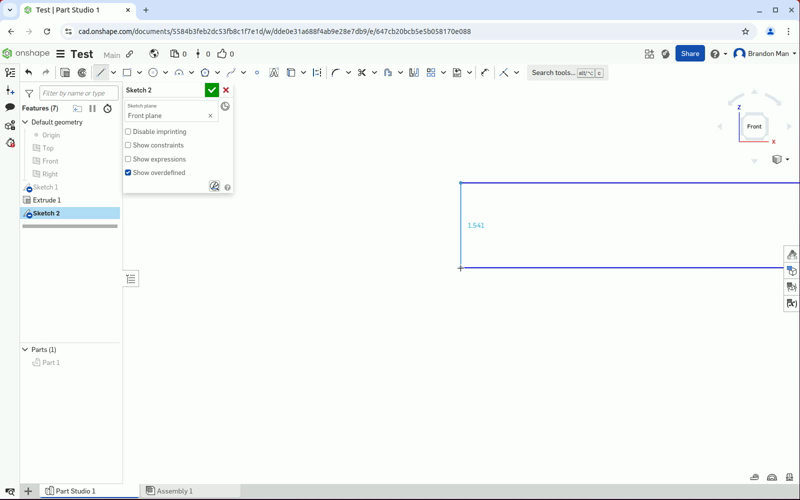
click(460, 267)
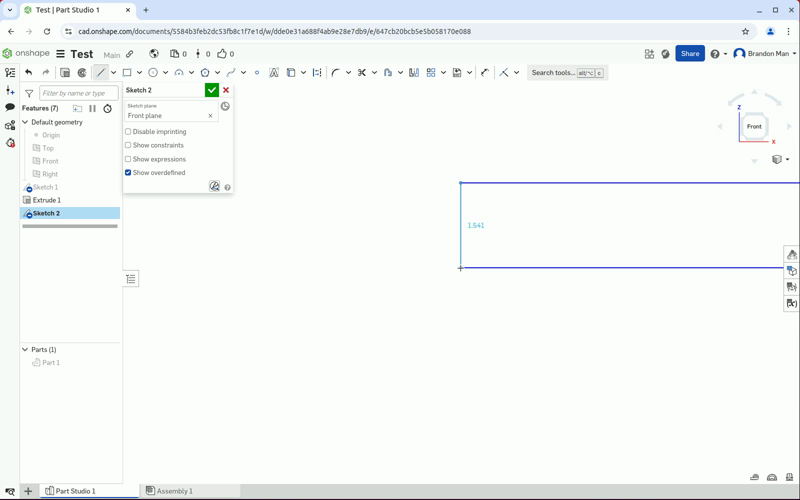
scroll(-6)
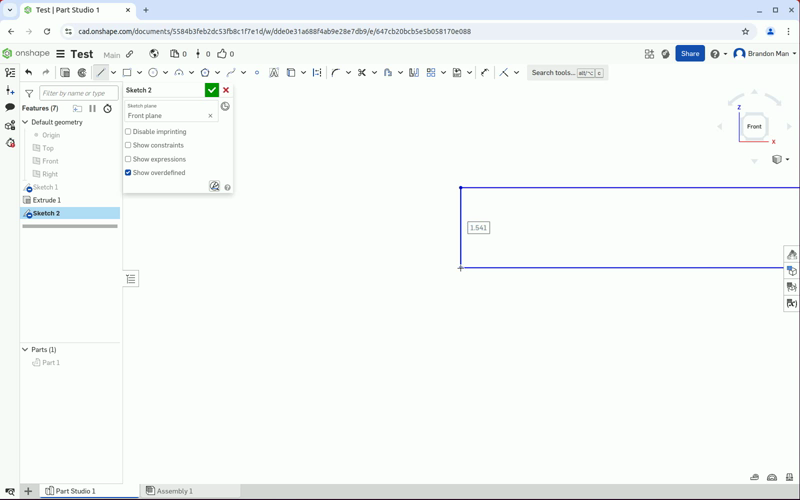
scroll(-6)
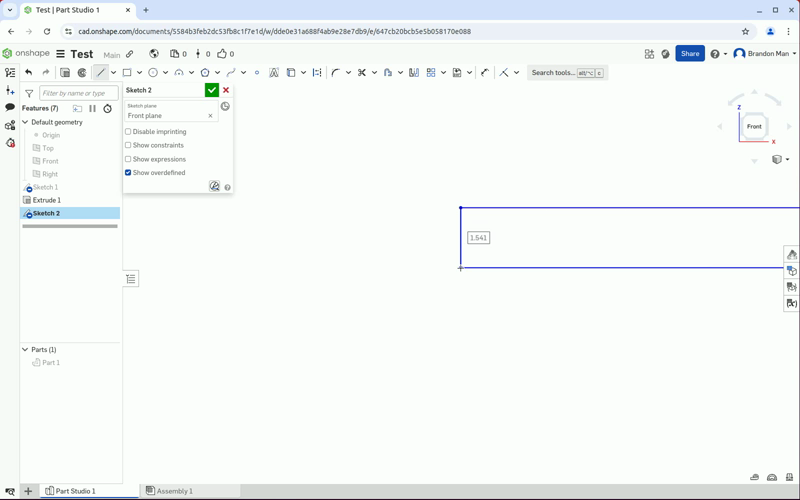
scroll(-6)
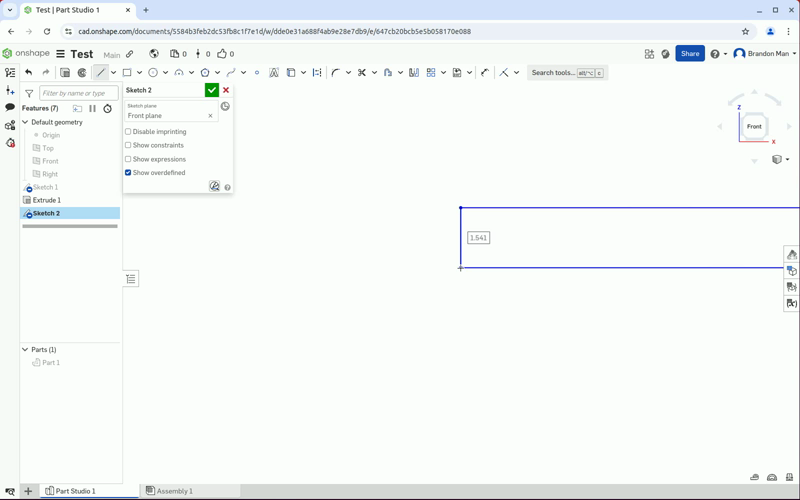
scroll(-6)
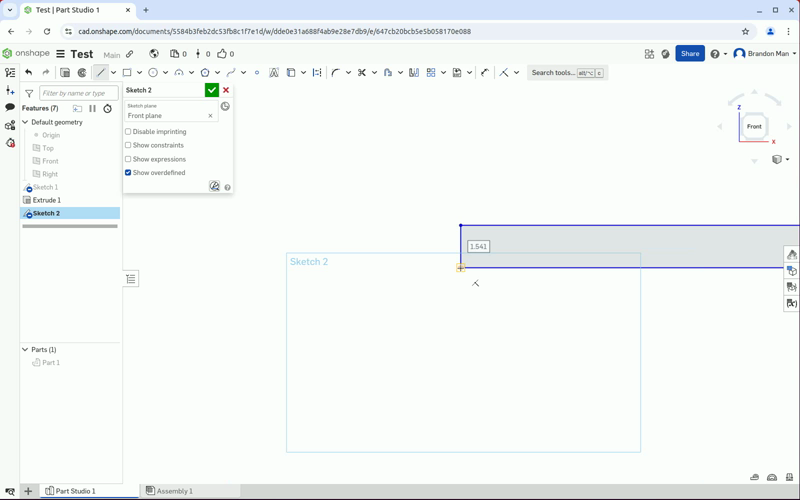
scroll(-6)
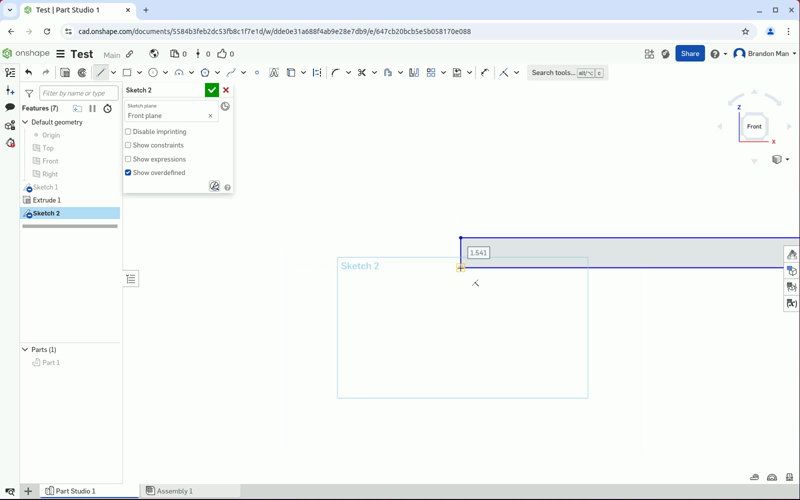
scroll(-6)
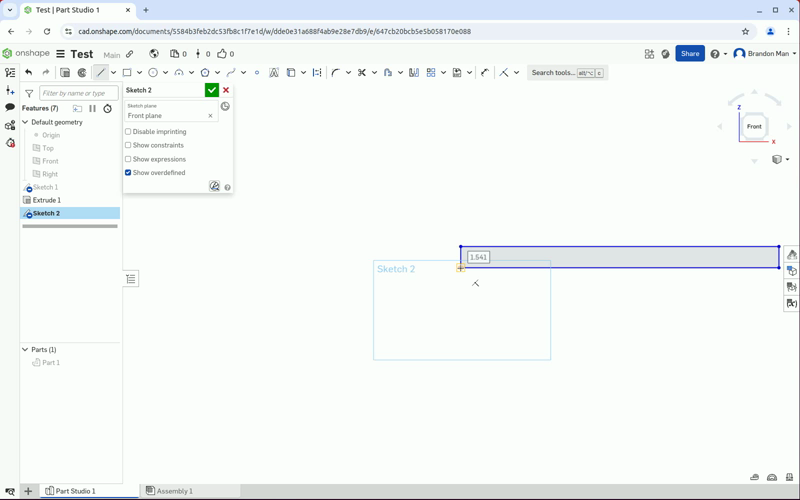
scroll(-6)
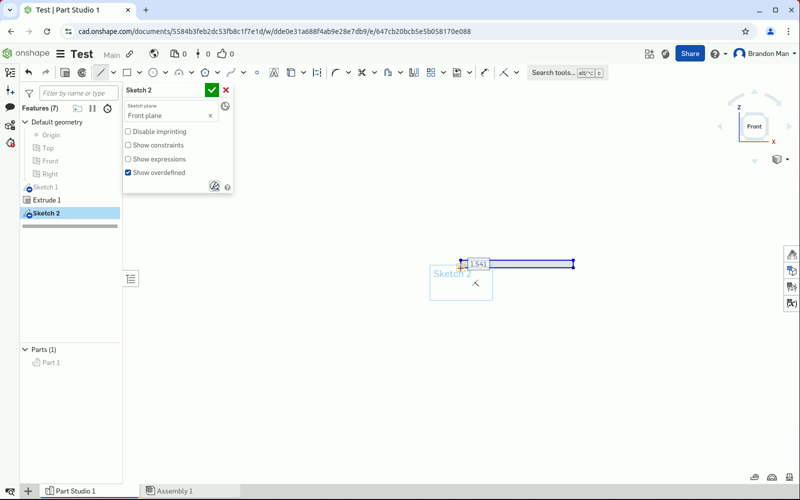
key(esc)
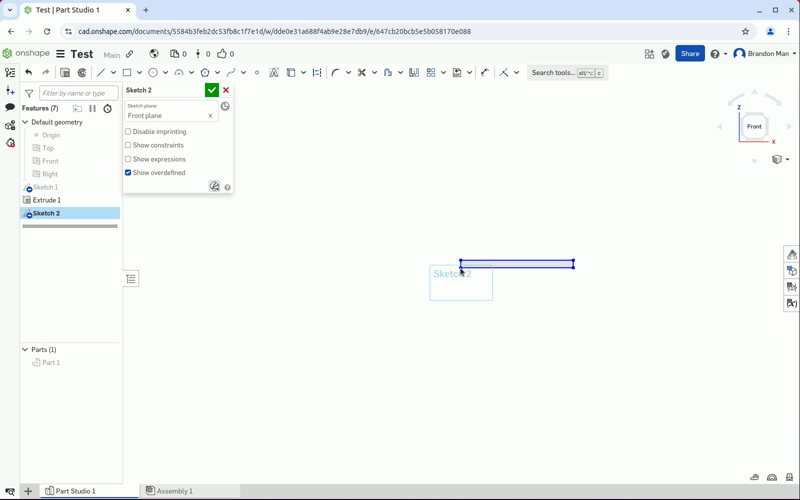
mouse_move(557, 262)
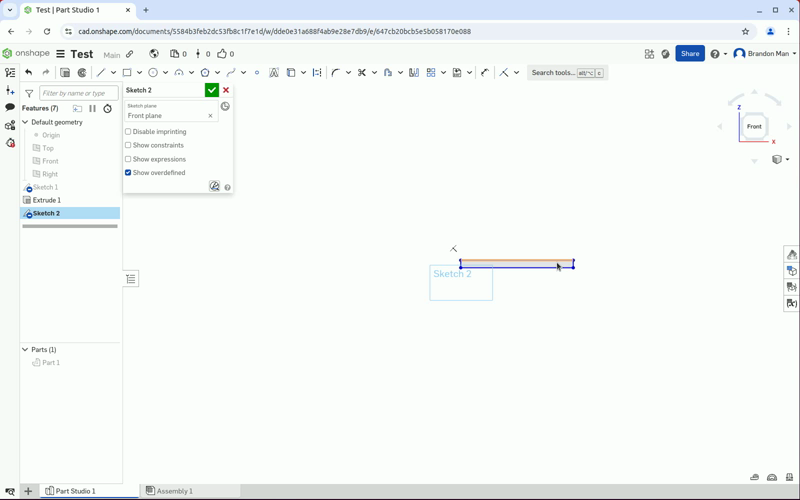
scroll(6)
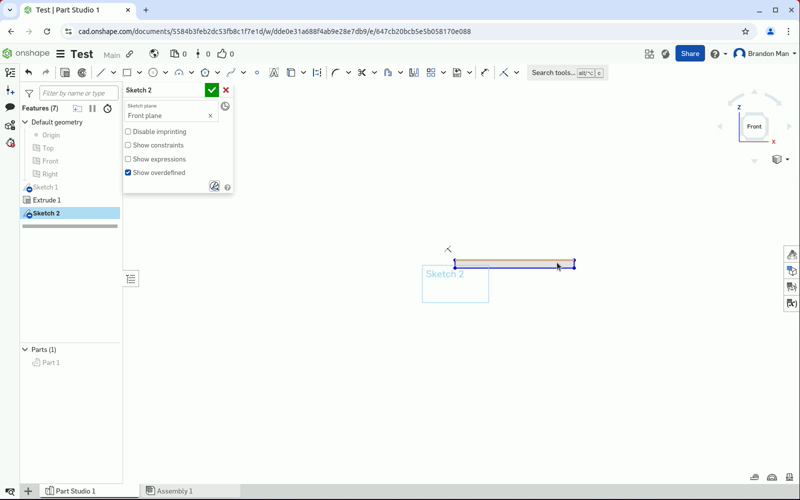
scroll(6)
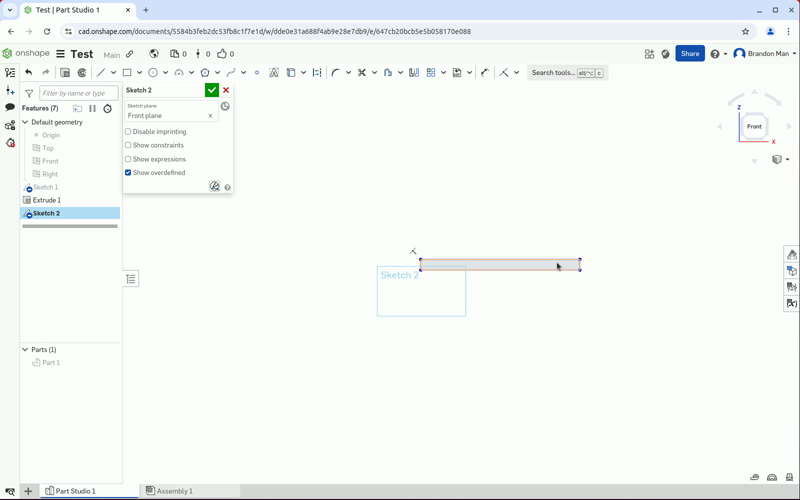
scroll(6)
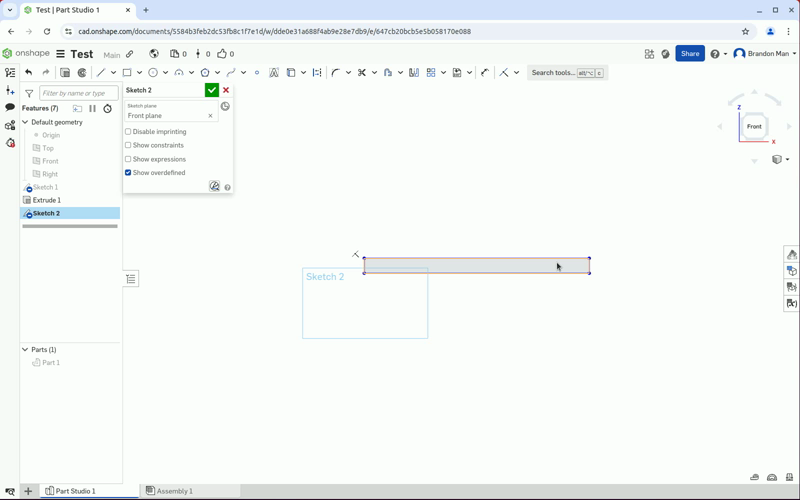
scroll(6)
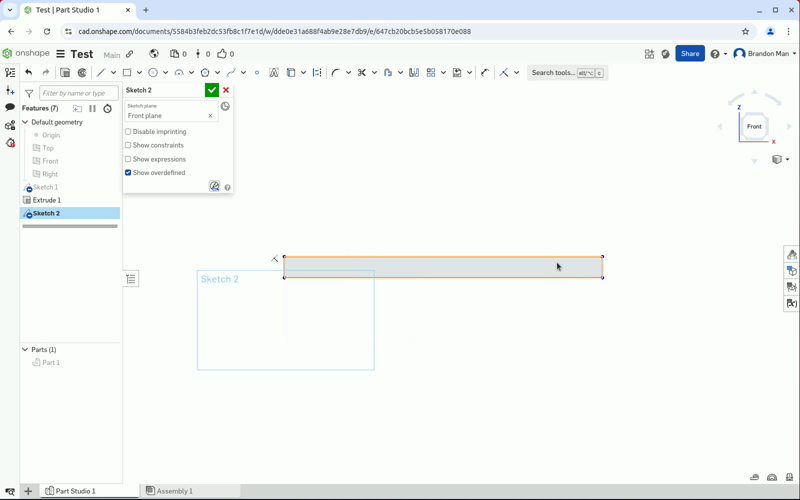
scroll(6)
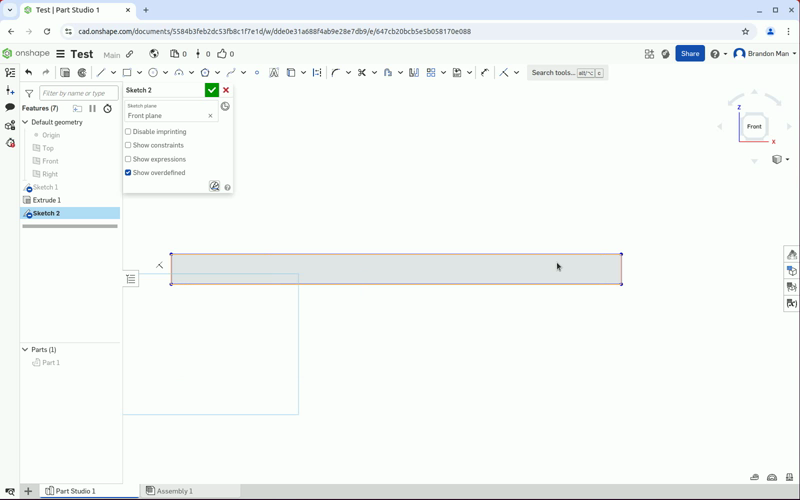
scroll(6)
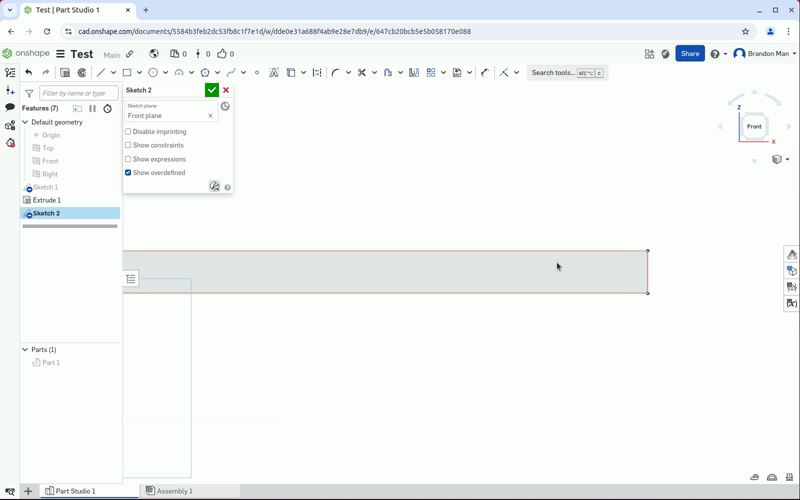
scroll(6)
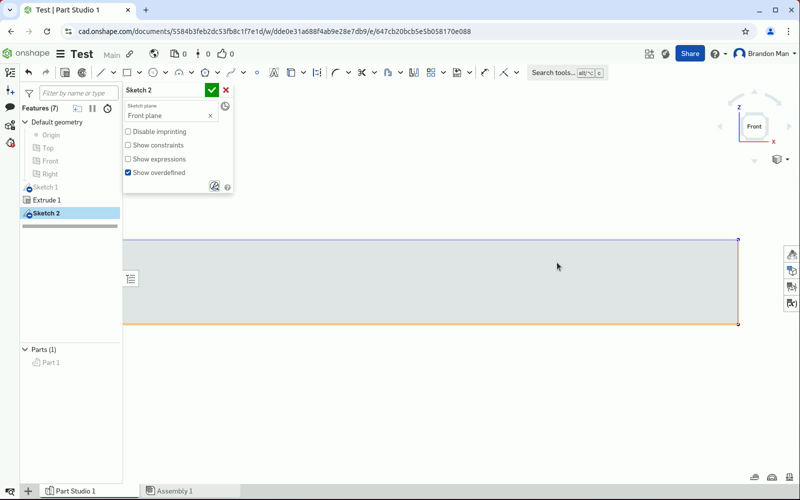
click(557, 262)
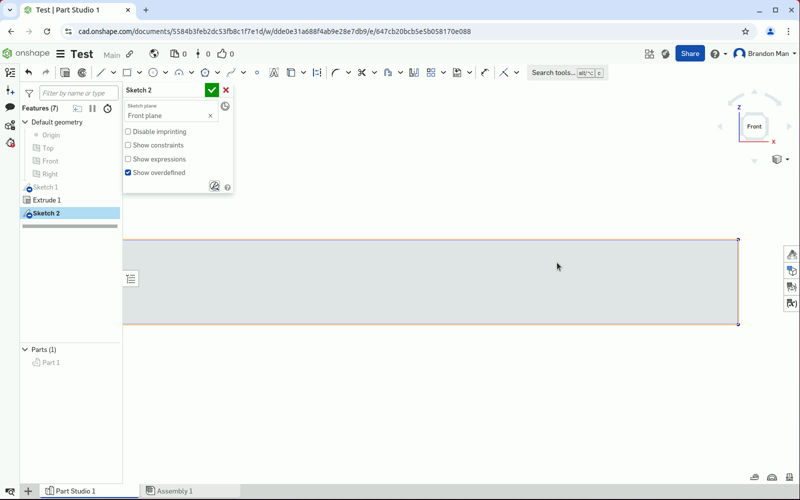
scroll(-6)
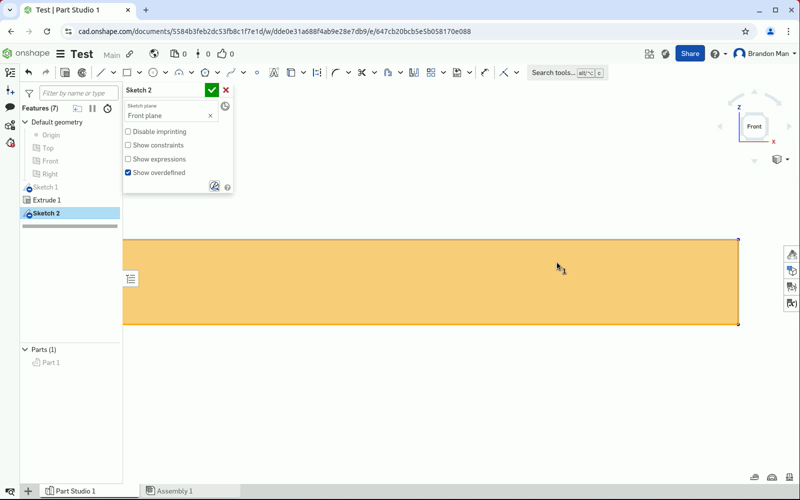
scroll(-6)
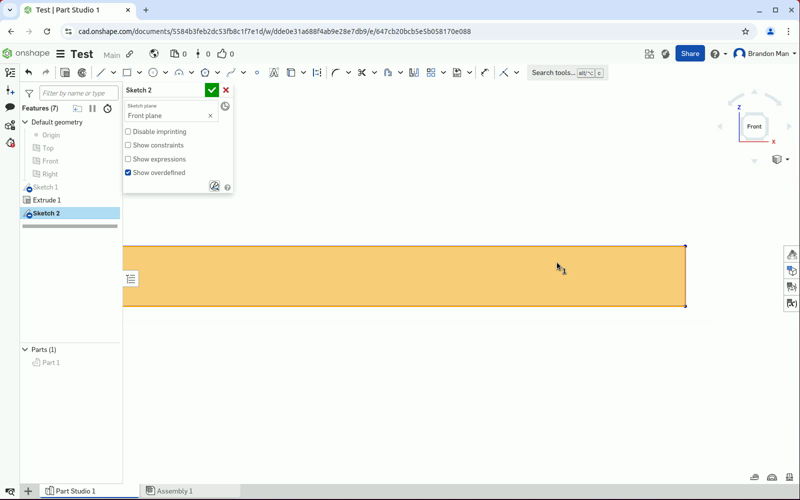
scroll(-6)
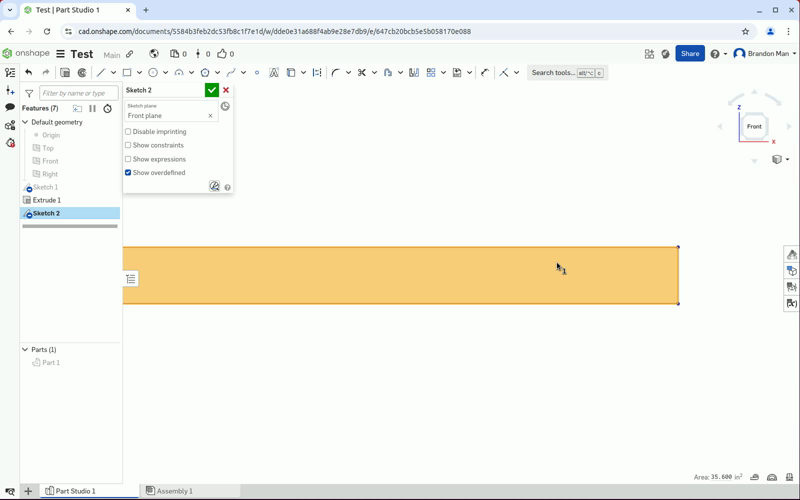
scroll(-6)
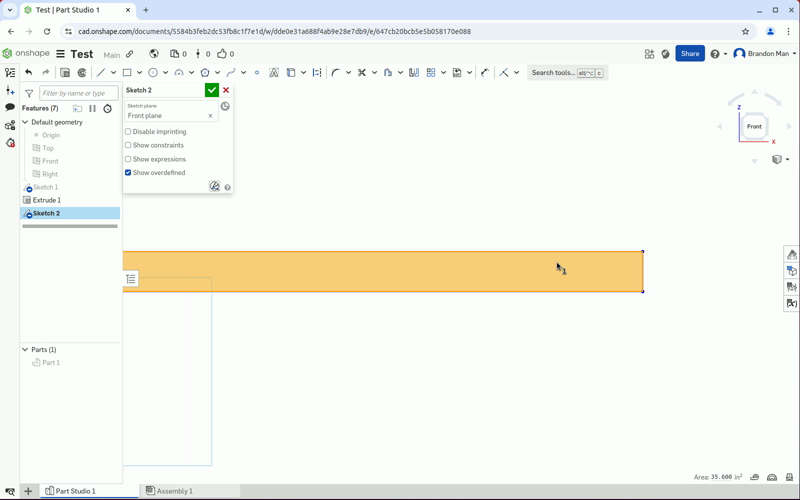
scroll(-6)
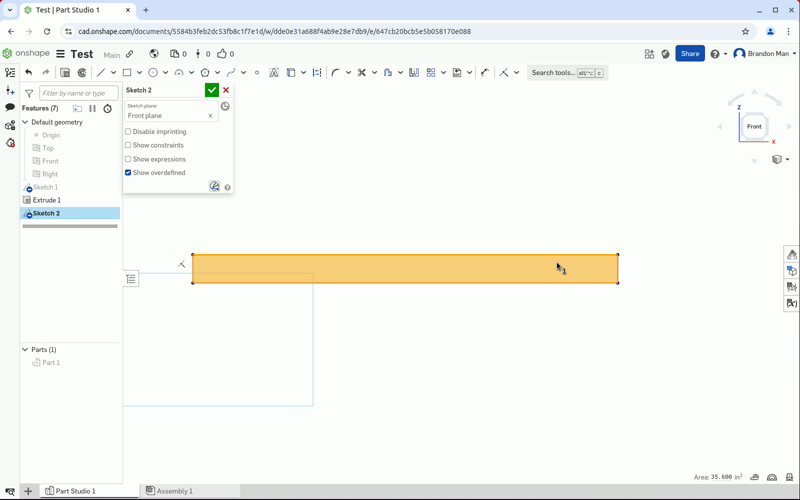
scroll(-6)
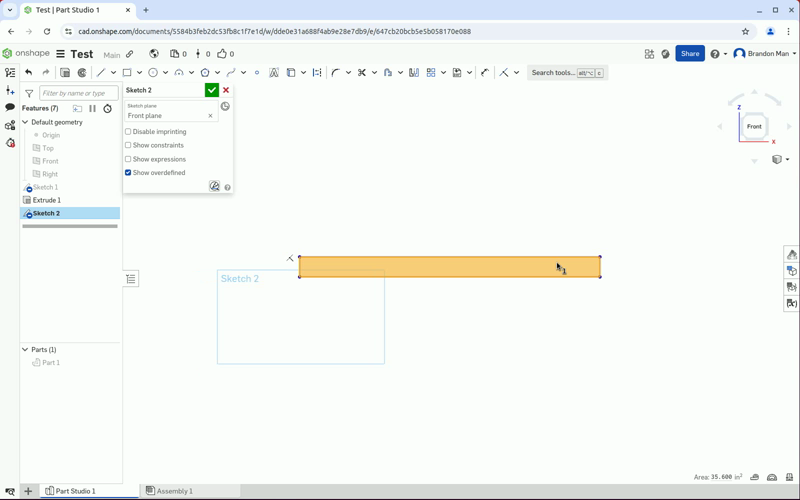
scroll(-6)
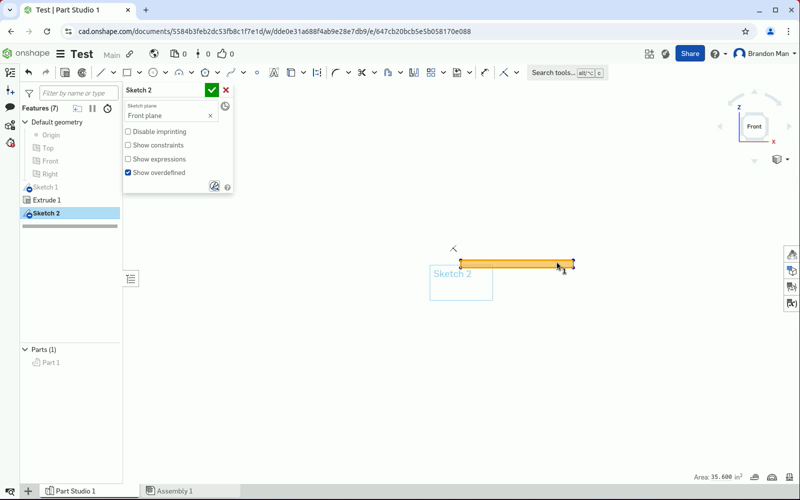
mouse_move(73, 352)
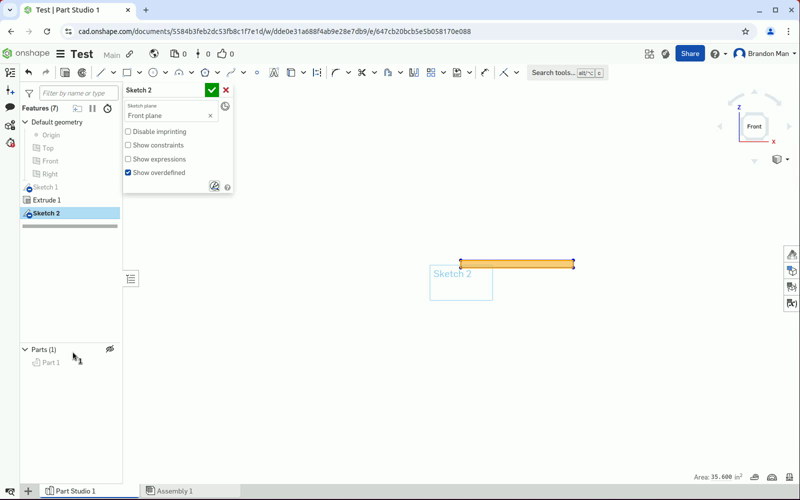
key(shift+y)
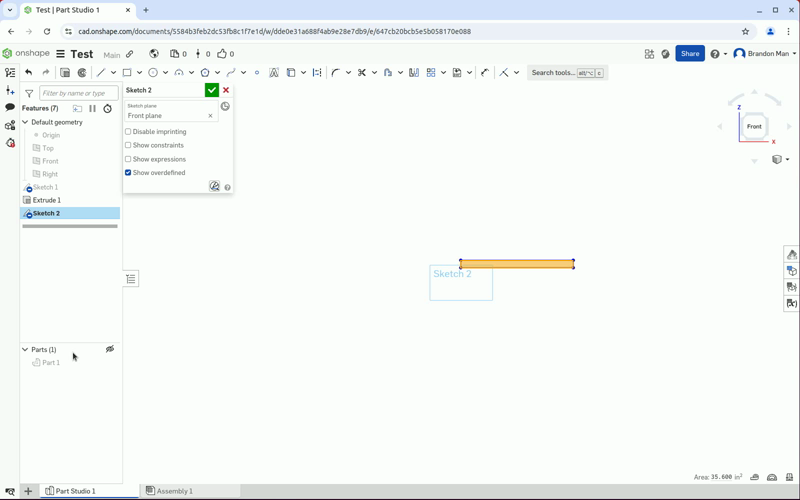
key(shift+e)
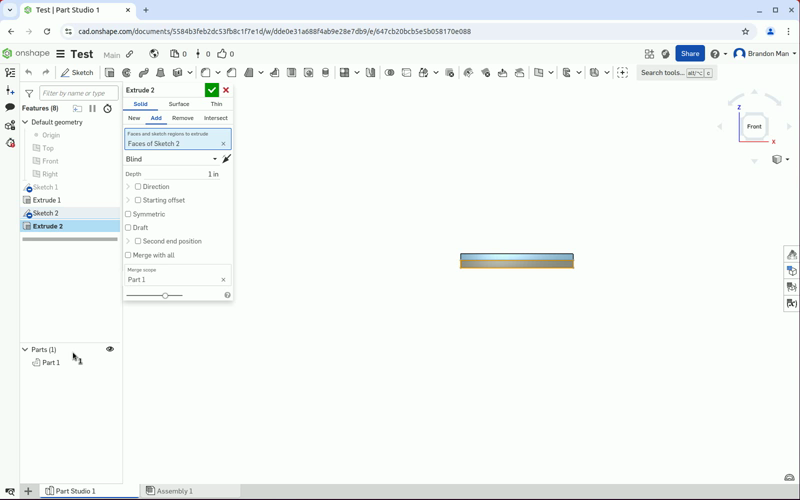
mouse_move(143, 106)
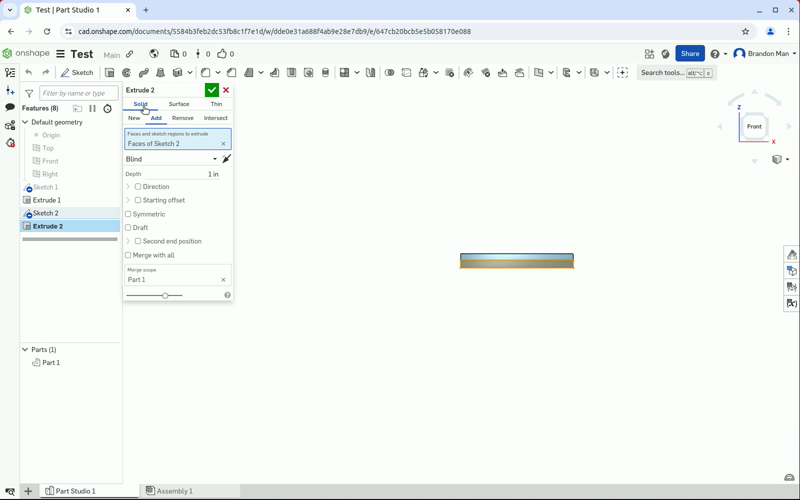
click(143, 106)
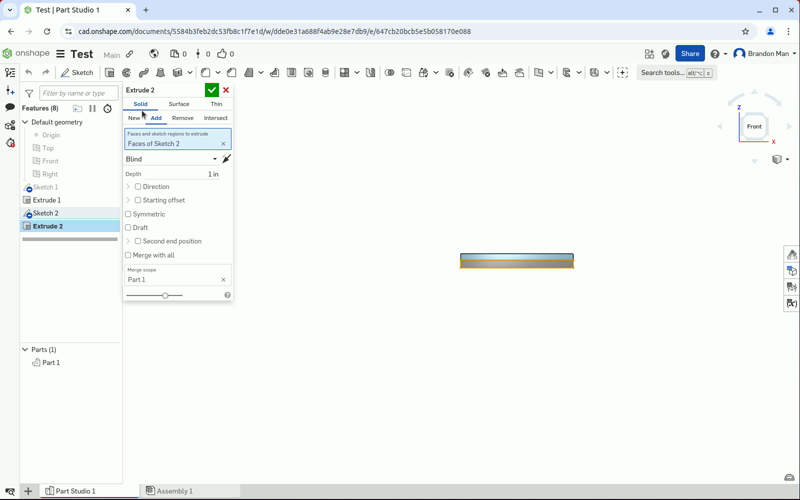
mouse_move(137, 120)
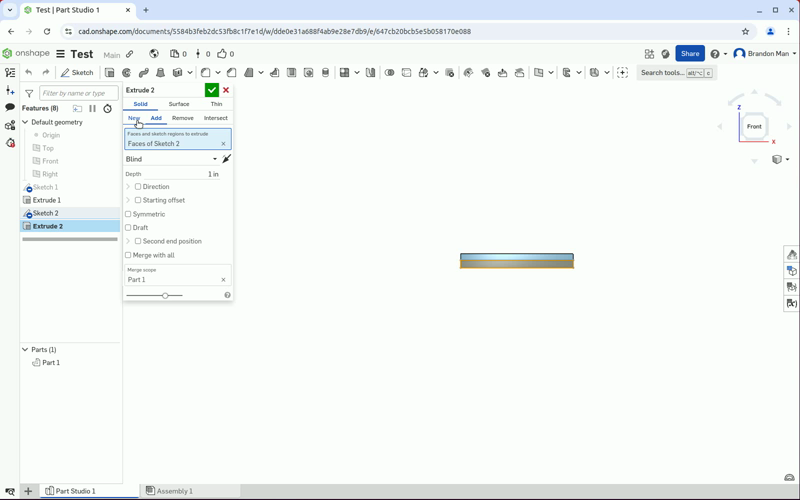
click(137, 120)
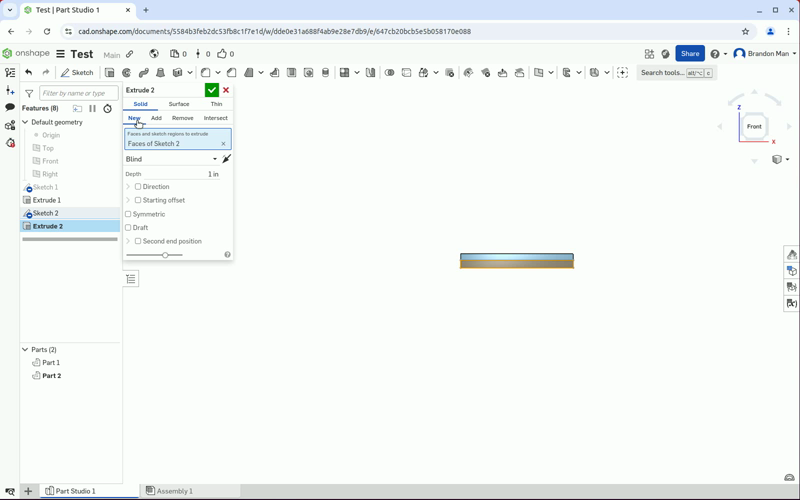
key(tab, 4)
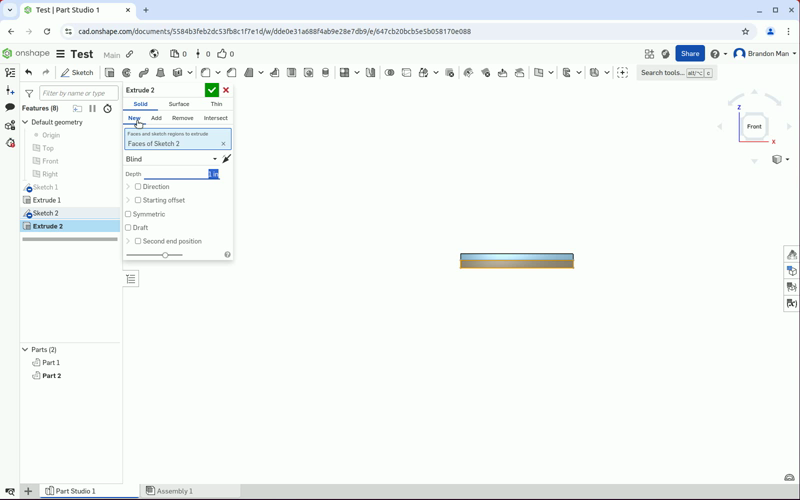
text(-0.722)
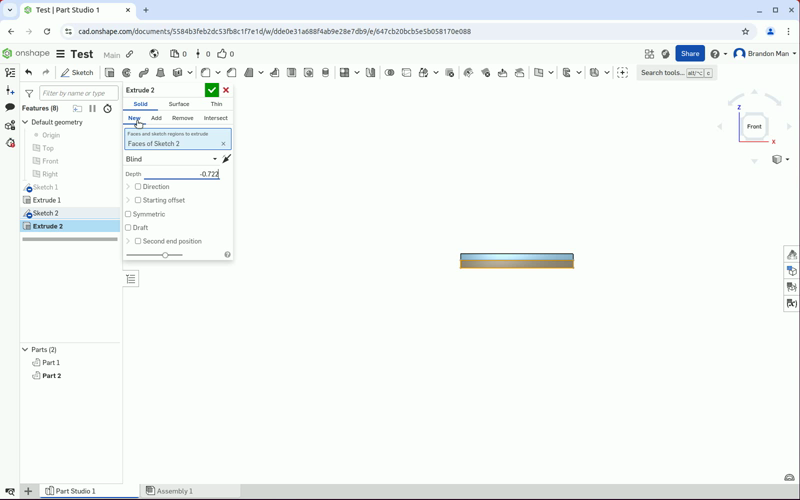
key(enter)
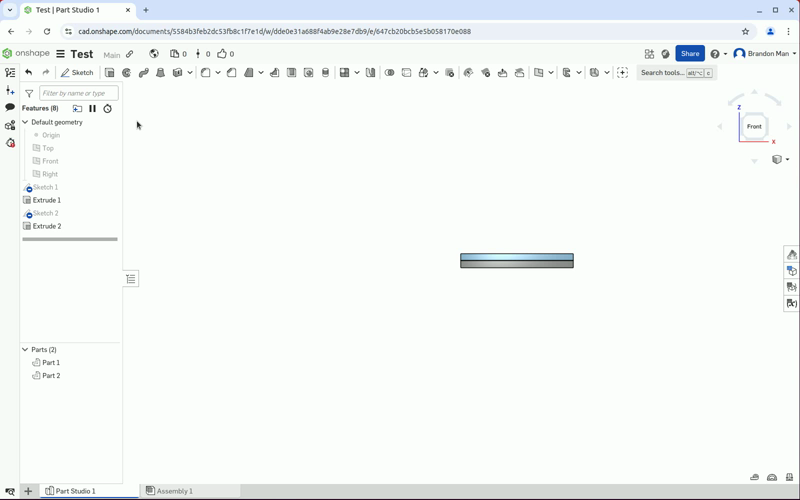
key(shift+h)
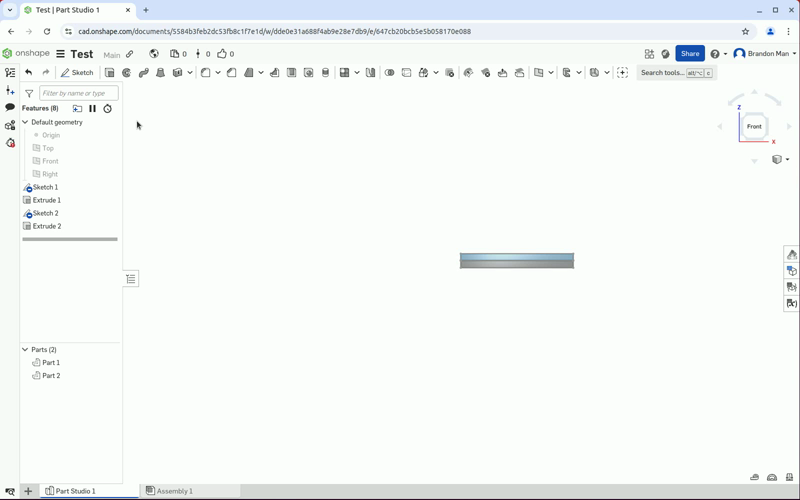
key(shift+h)
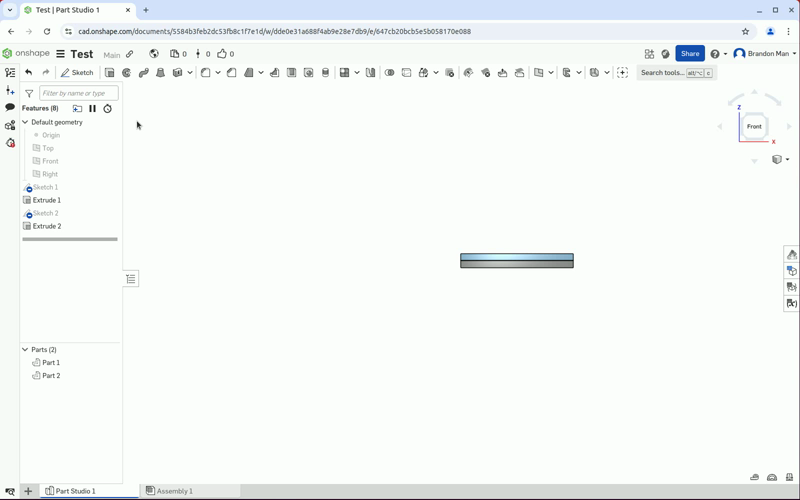
mouse_move(73, 189)
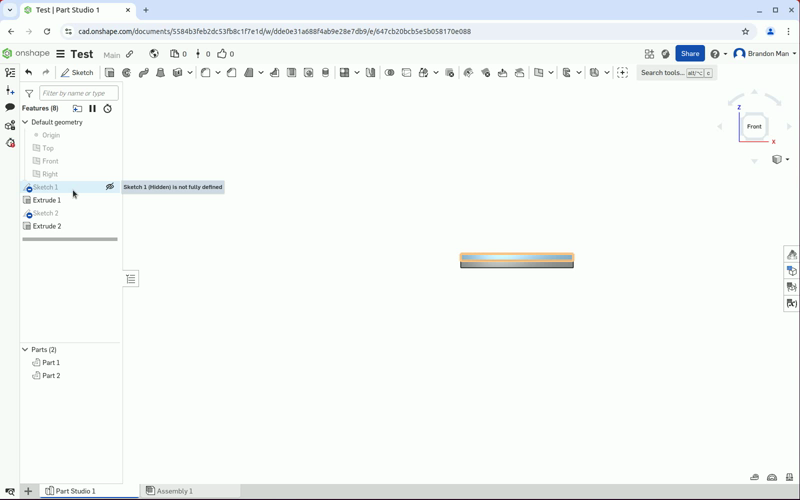
click(73, 189)
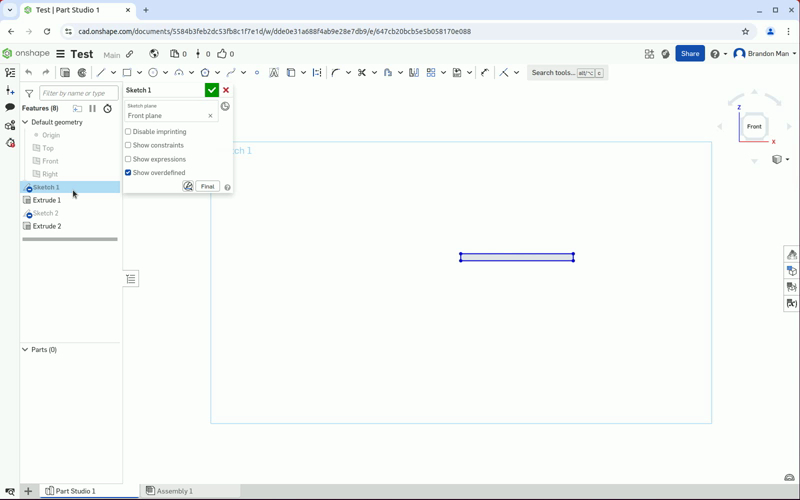
mouse_move(229, 92)
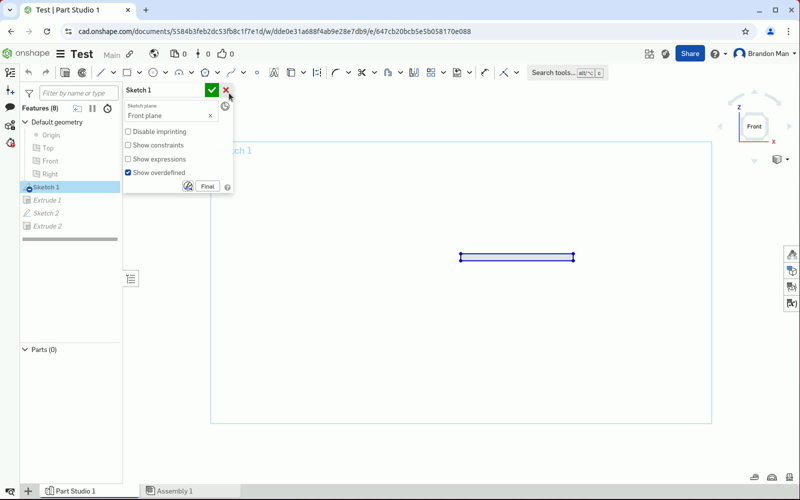
click(229, 92)
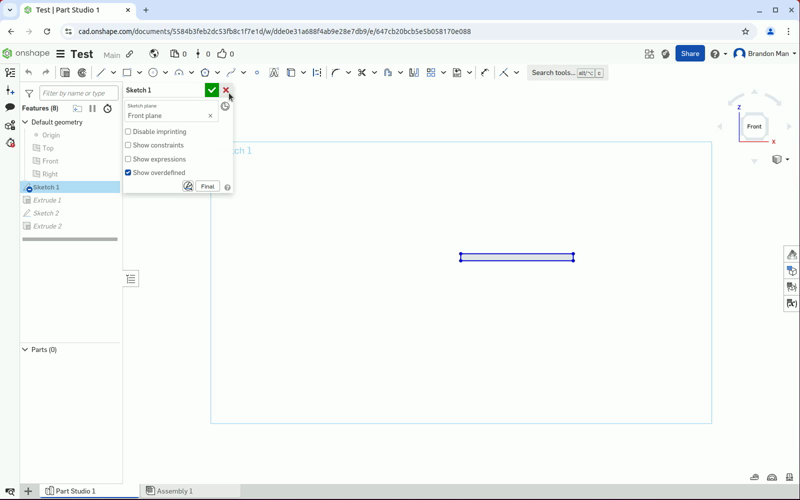
key(shift+s)
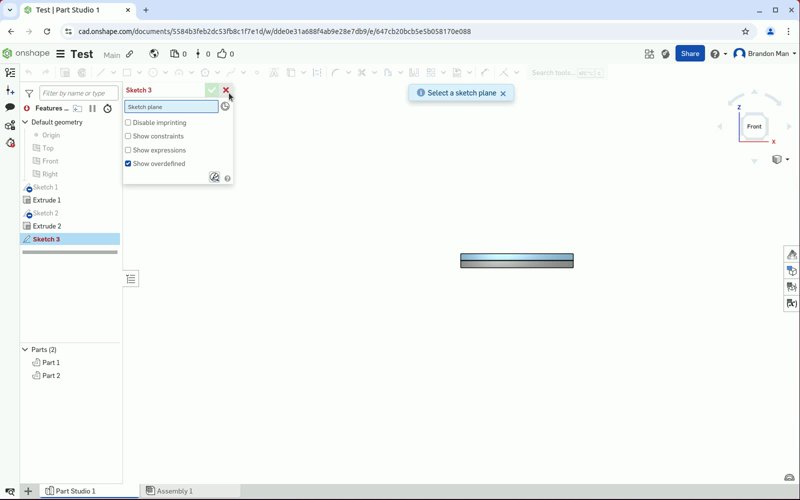
mouse_move(73, 163)
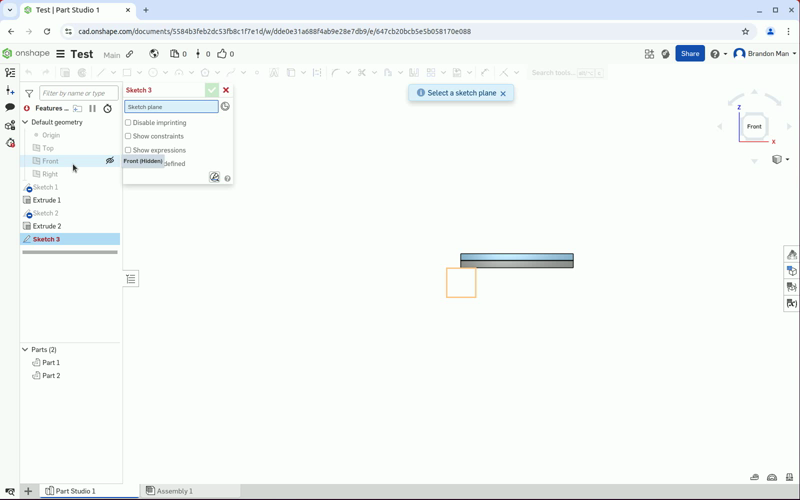
click(73, 163)
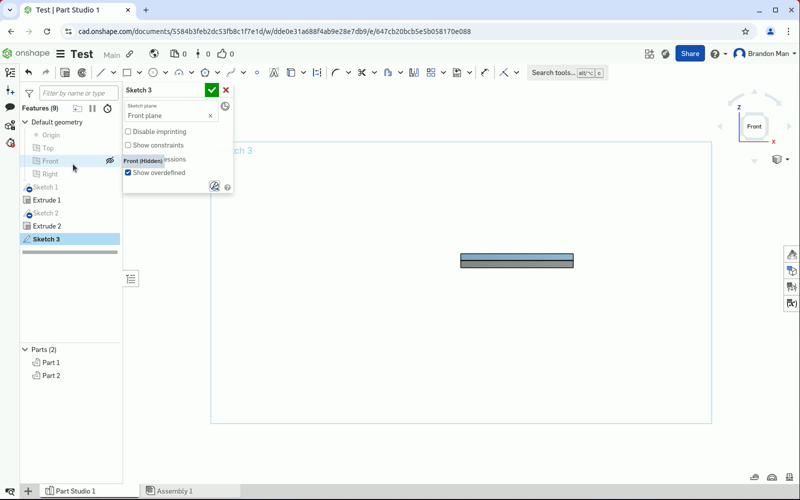
mouse_move(73, 352)
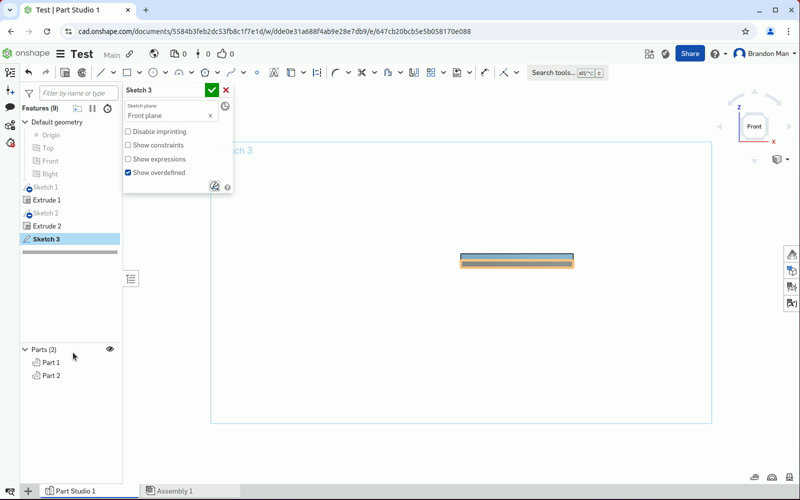
key(y)
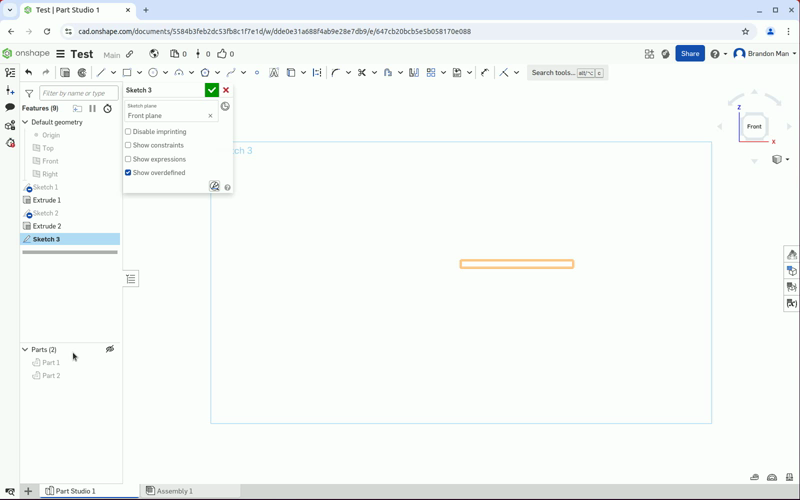
key(l)
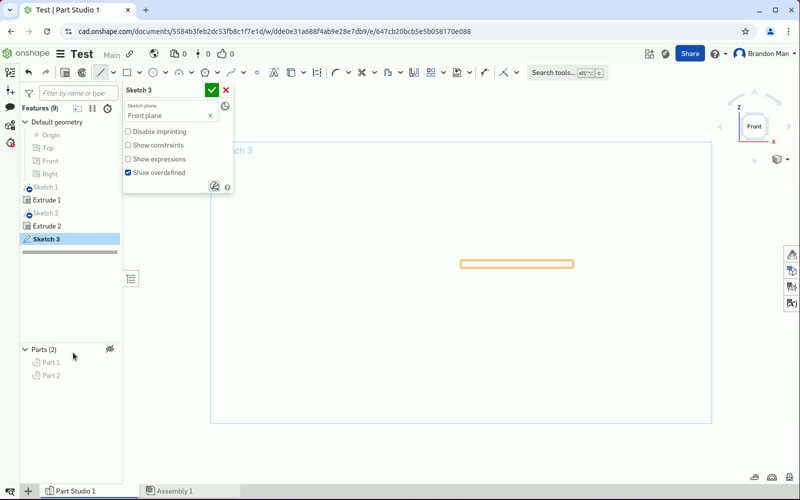
key_down(shift)
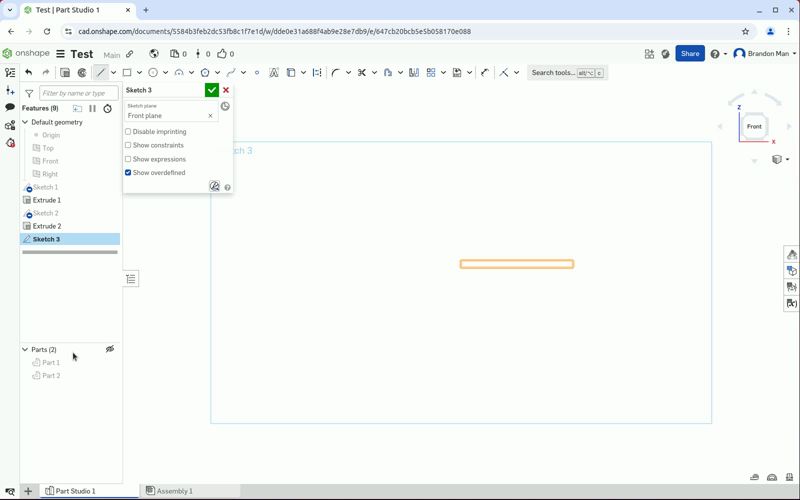
mouse_move(460, 275)
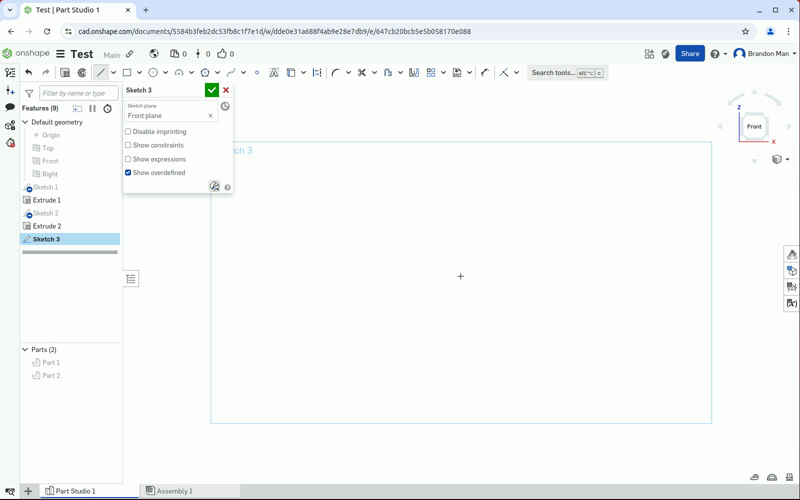
click(460, 275)
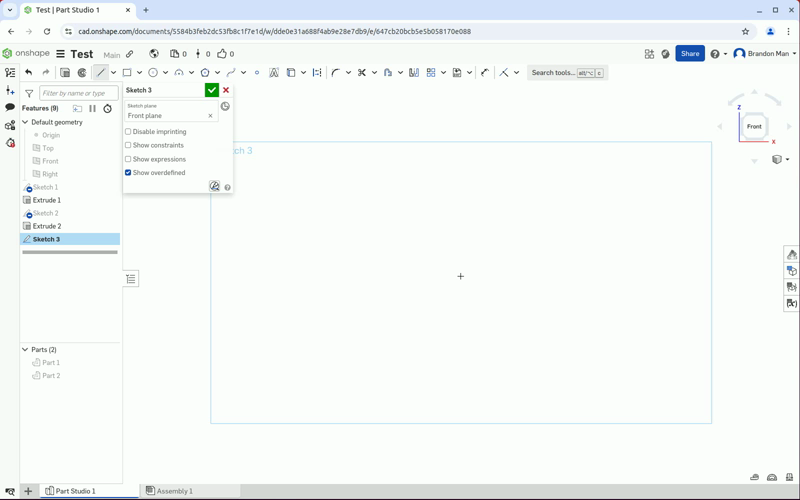
key_up(shift)
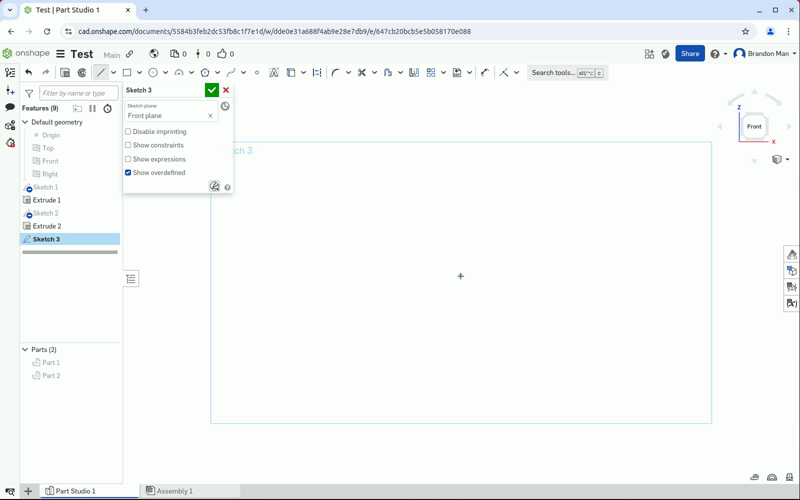
key_down(shift)
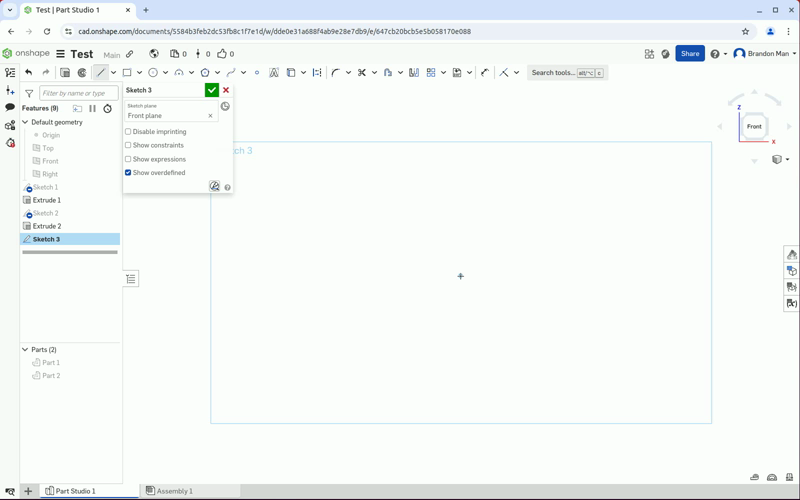
mouse_move(573, 276)
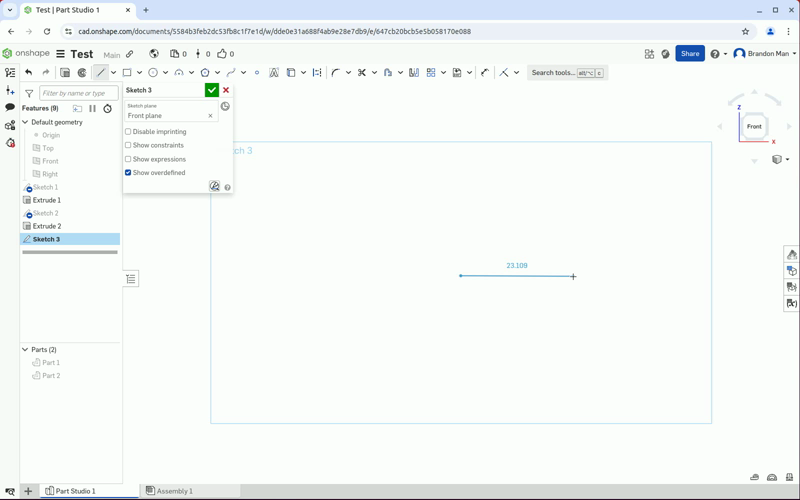
click(573, 276)
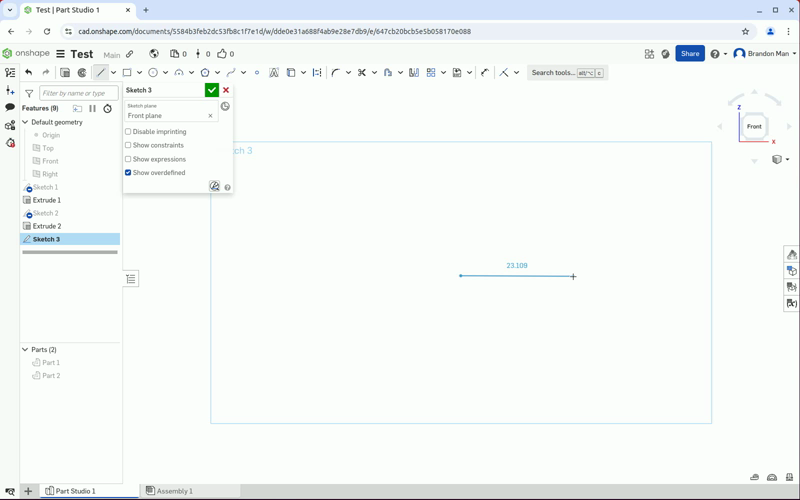
key_up(shift)
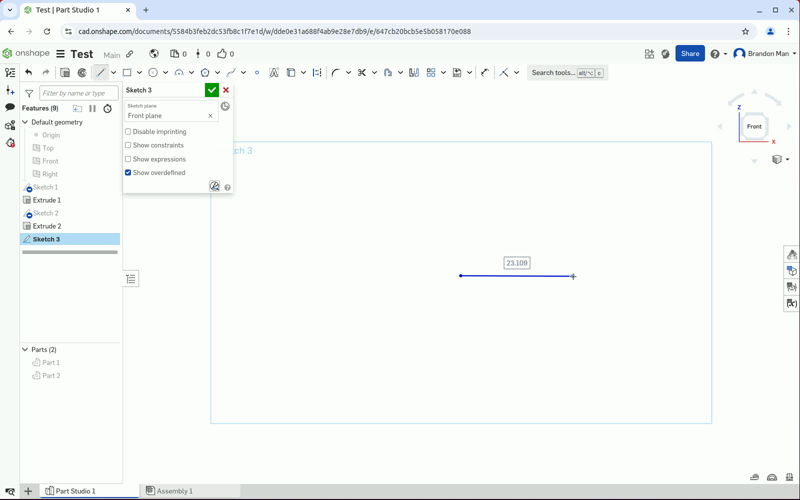
key_down(shift)
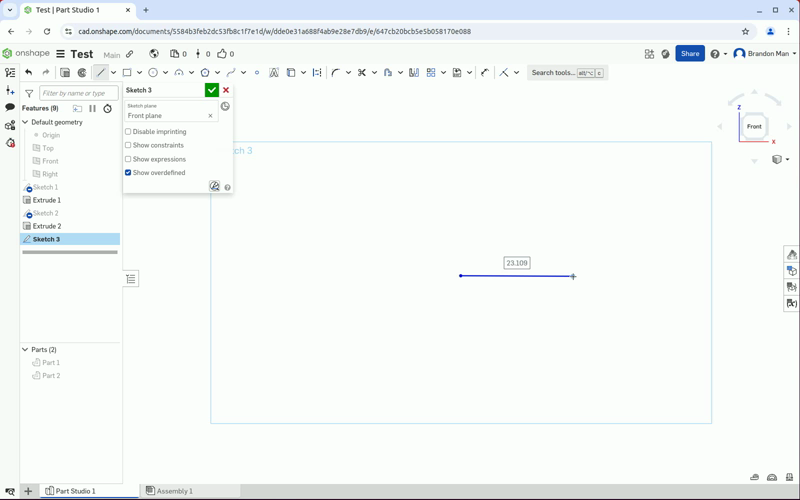
mouse_move(589, 276)
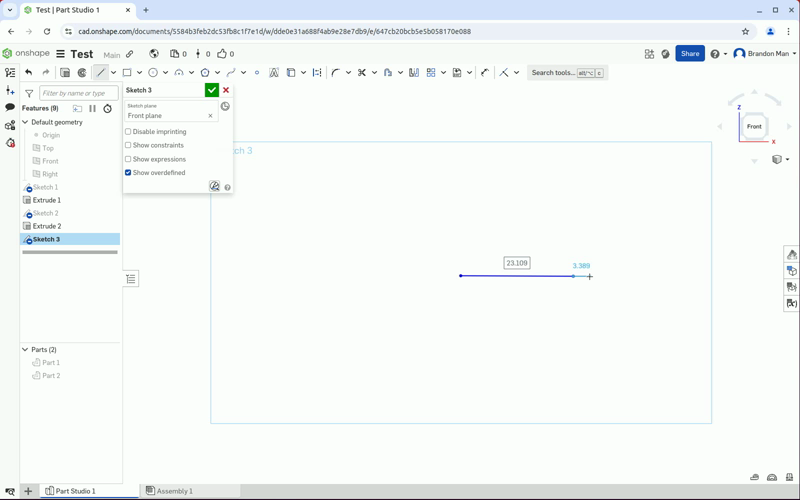
mouse_move(573, 268)
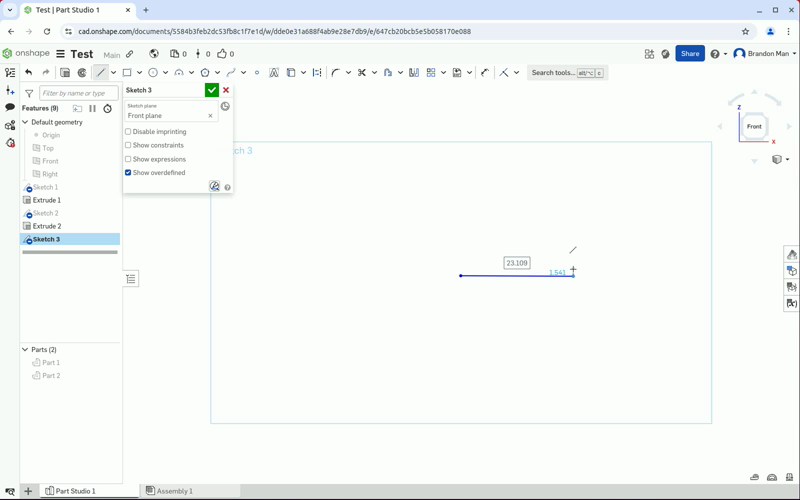
scroll(6)
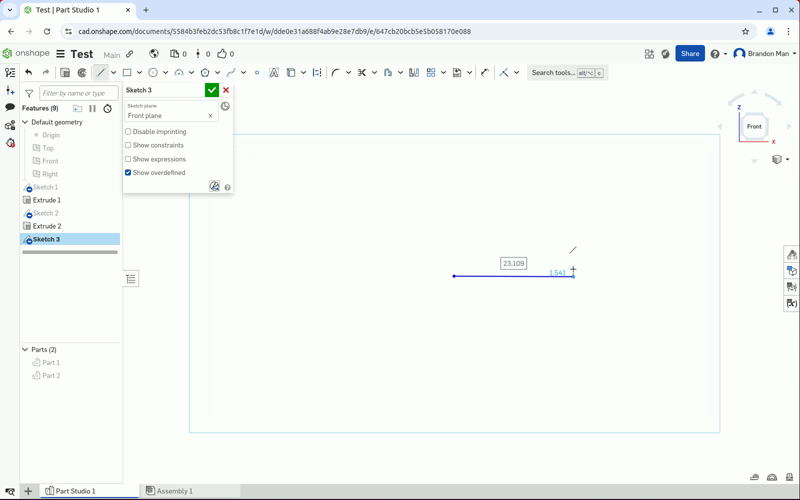
scroll(6)
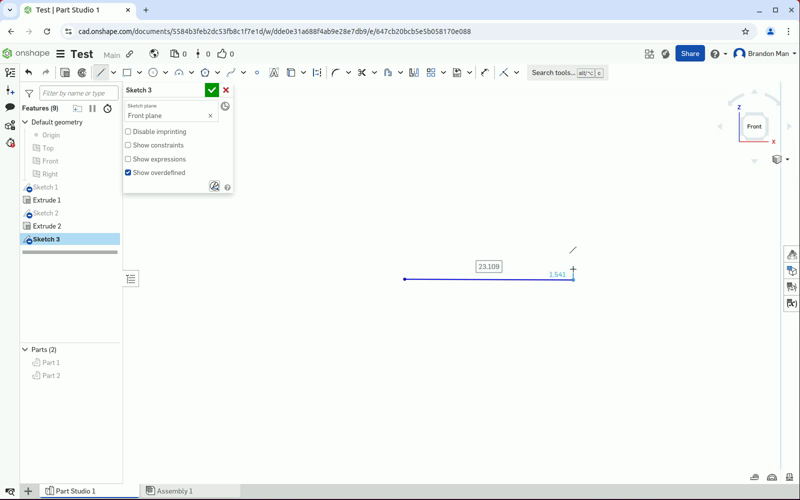
scroll(6)
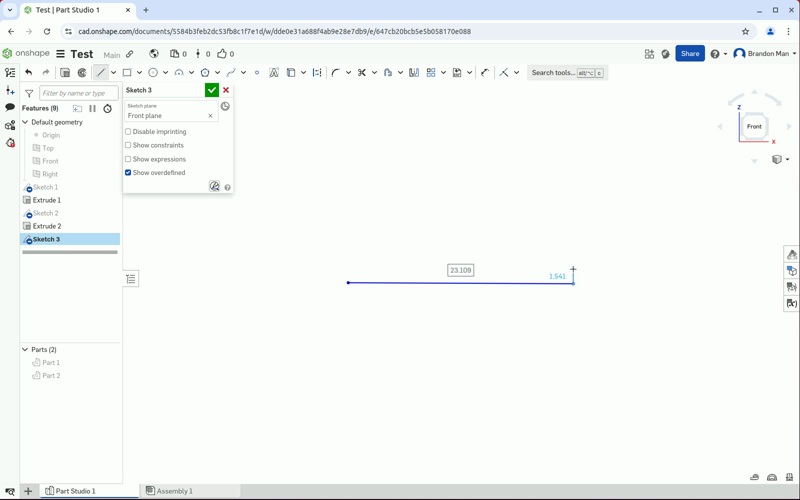
scroll(6)
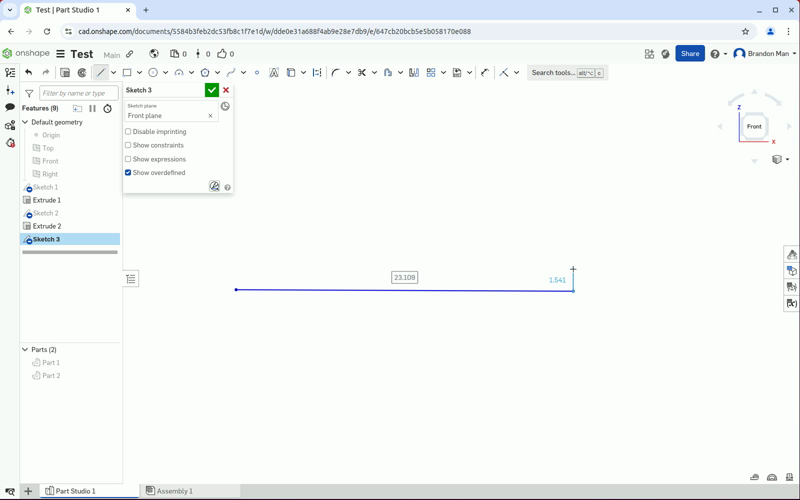
scroll(6)
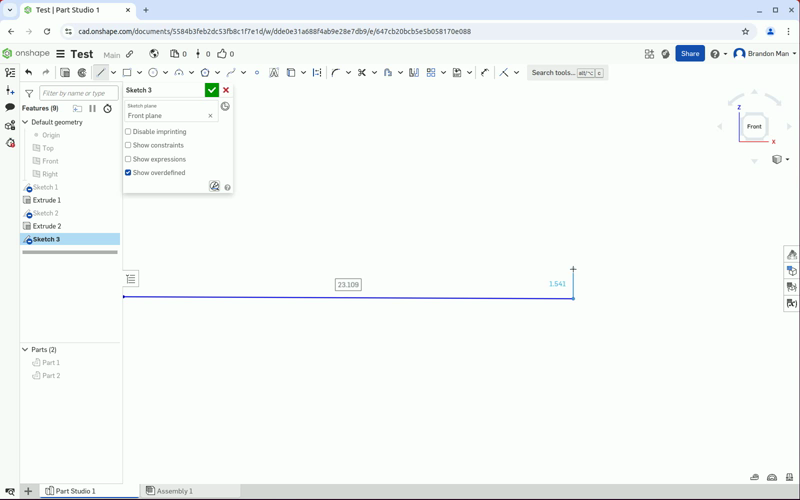
scroll(6)
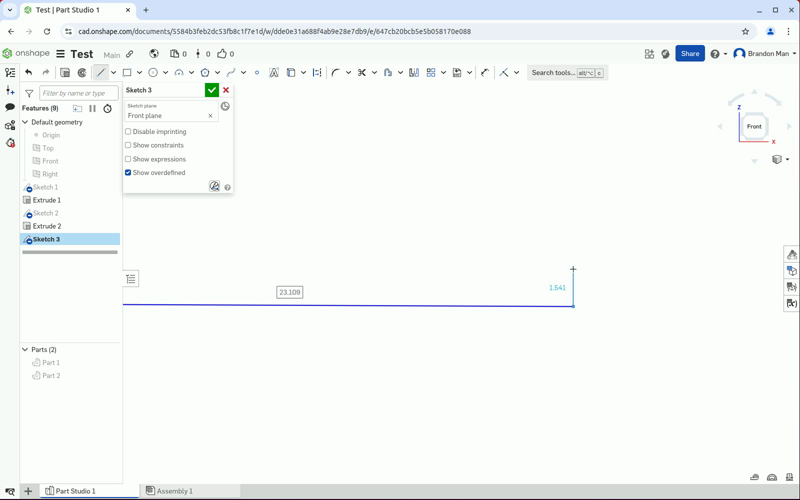
scroll(6)
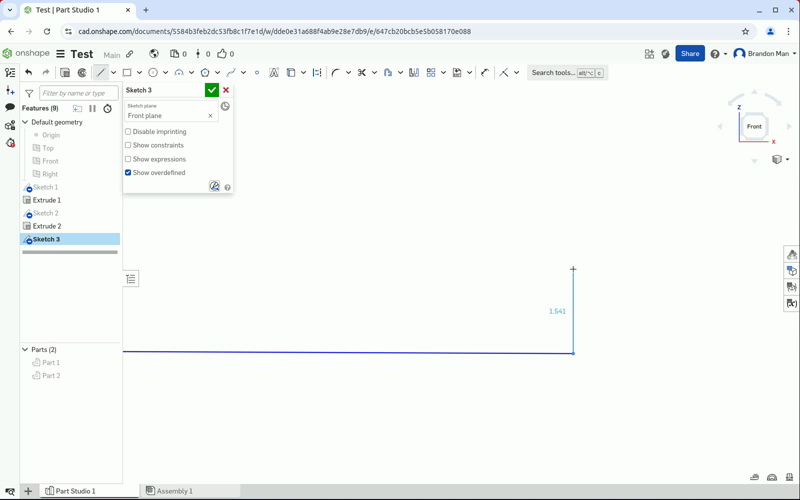
click(573, 268)
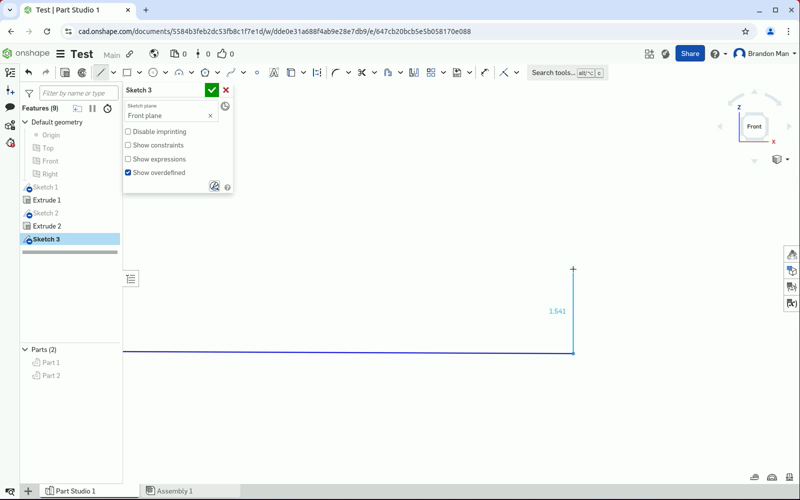
scroll(-6)
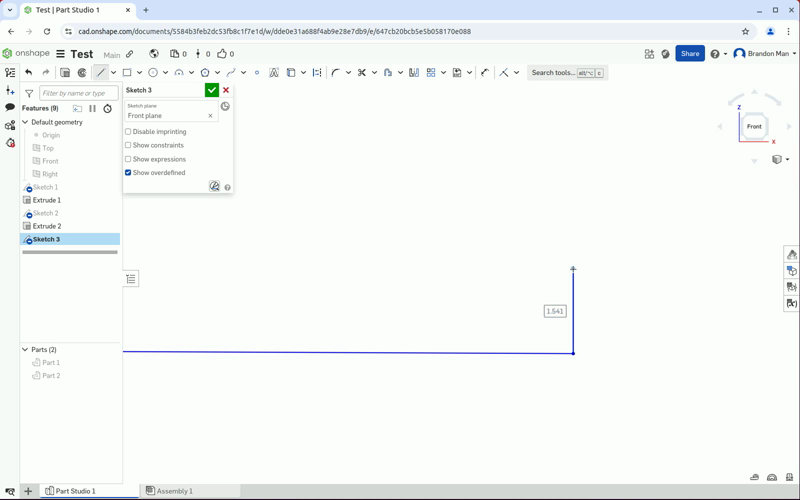
scroll(-6)
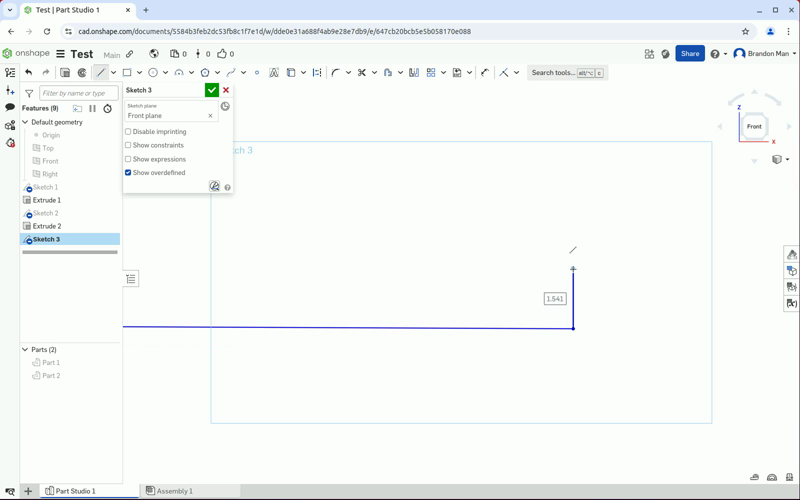
scroll(-6)
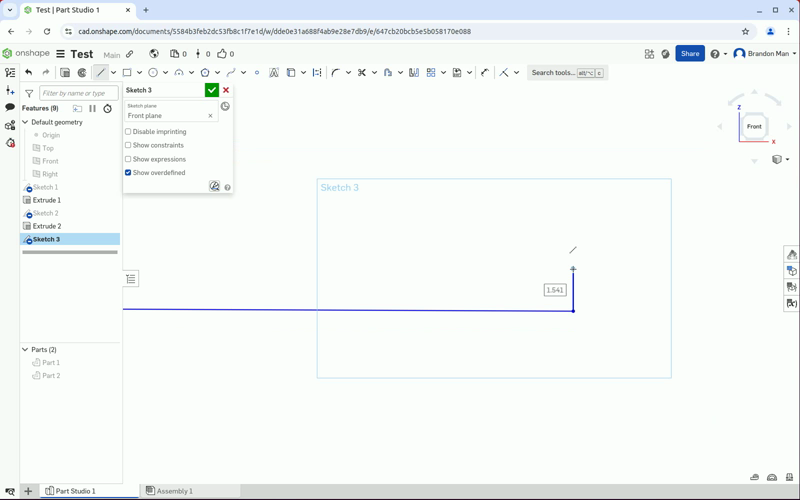
scroll(-6)
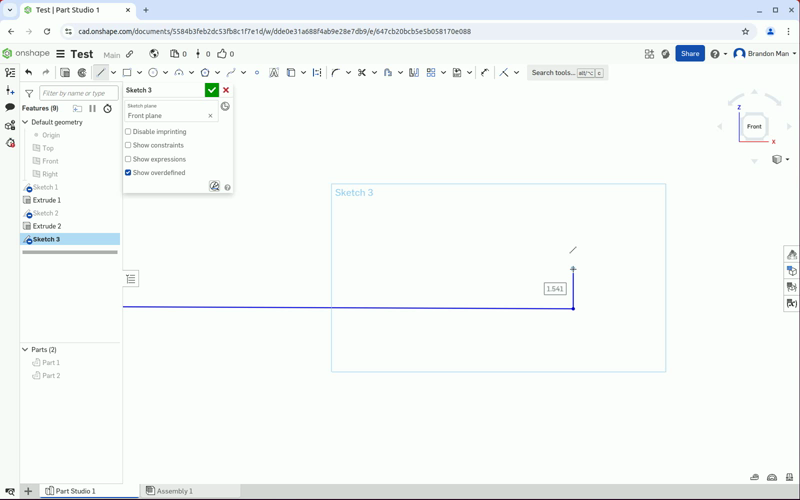
scroll(-6)
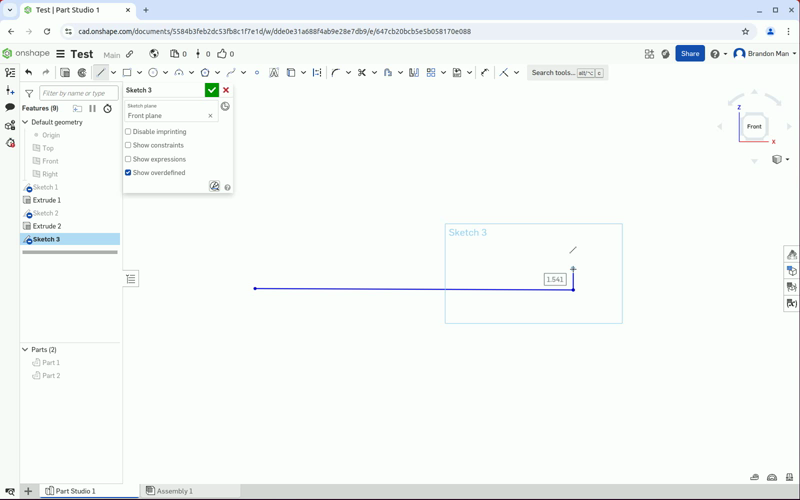
scroll(-6)
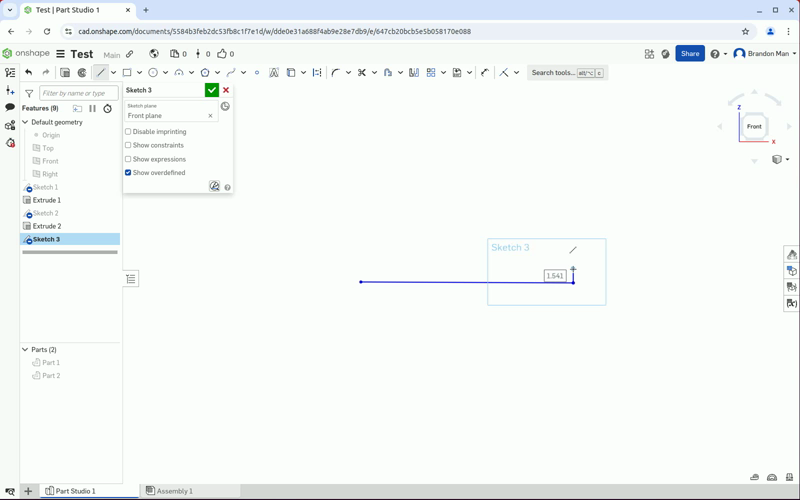
scroll(-6)
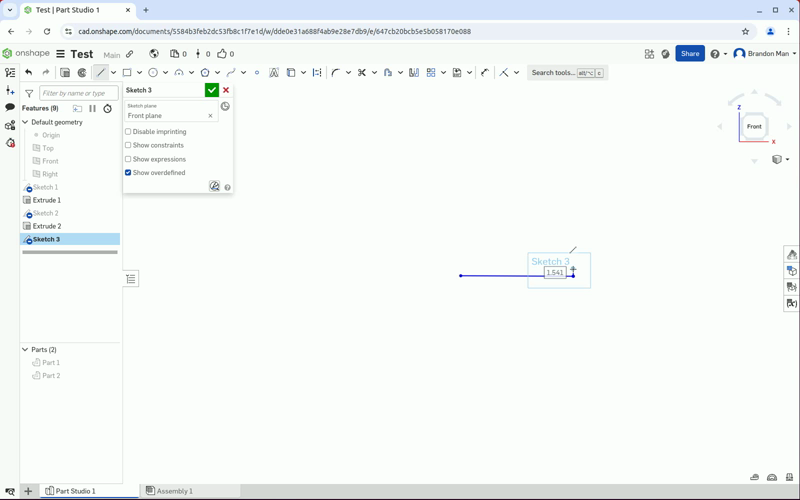
key_up(shift)
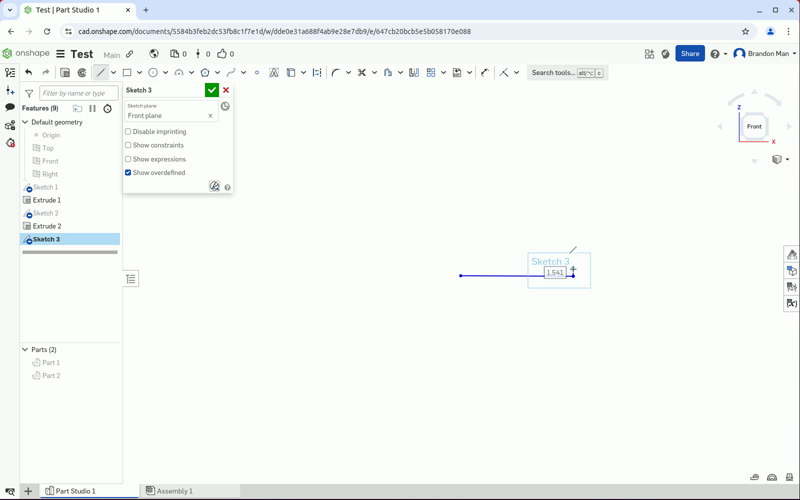
key_down(shift)
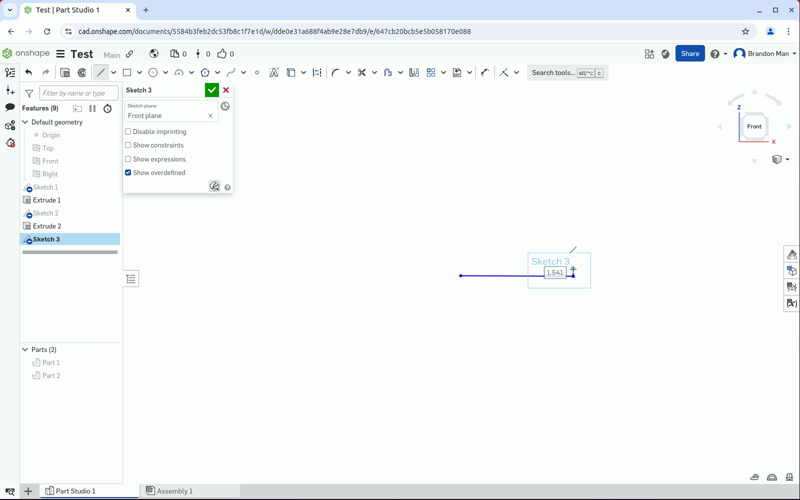
mouse_move(460, 268)
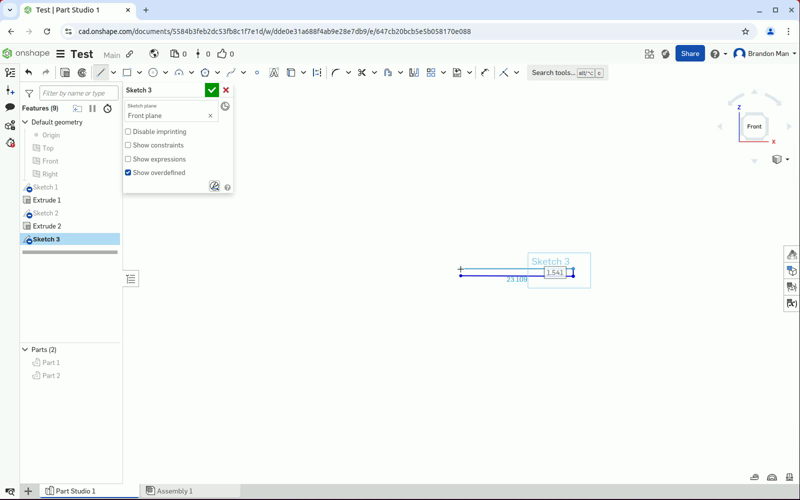
click(460, 268)
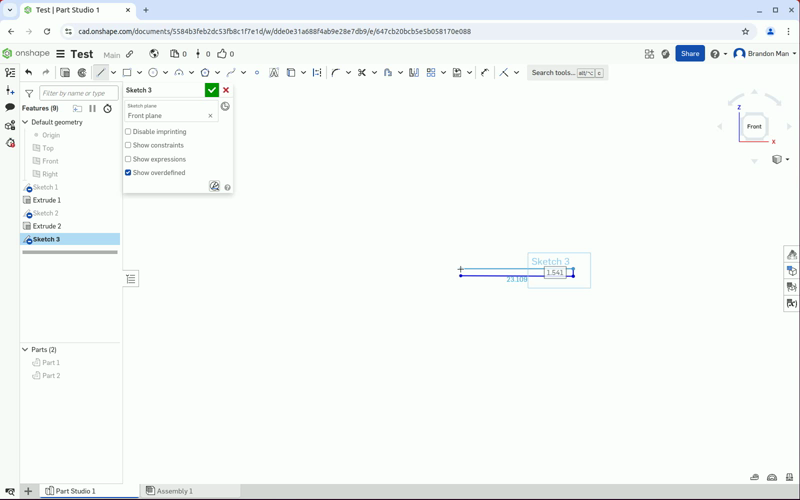
key_up(shift)
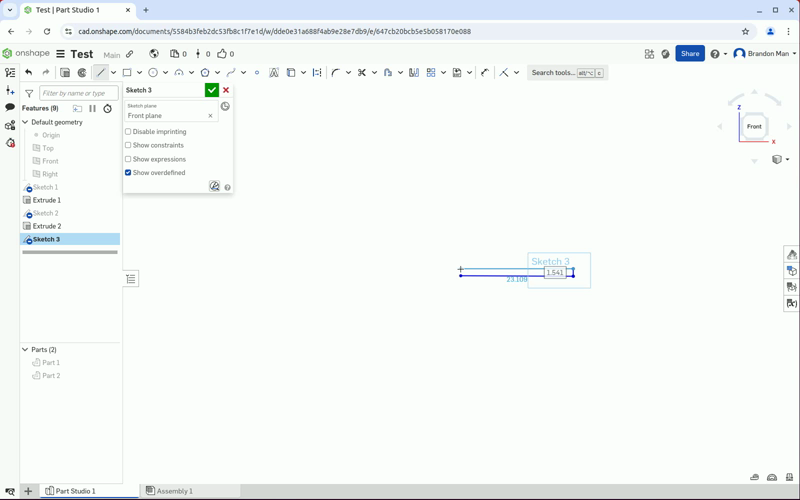
mouse_move(490, 268)
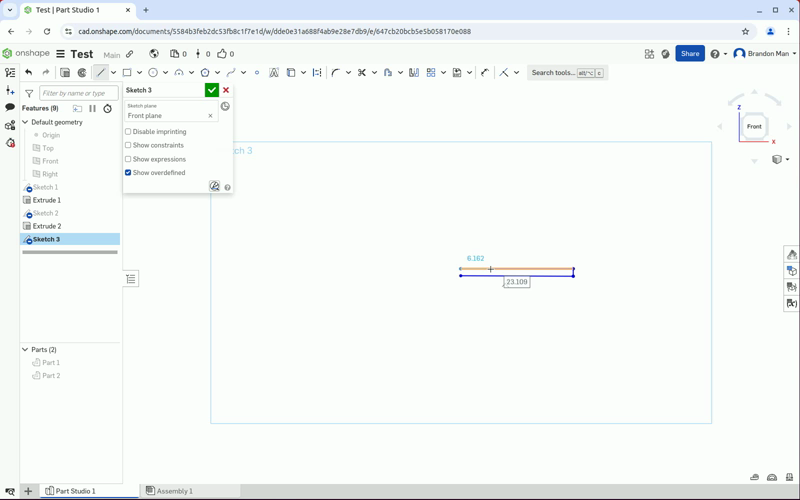
key_down(shift)
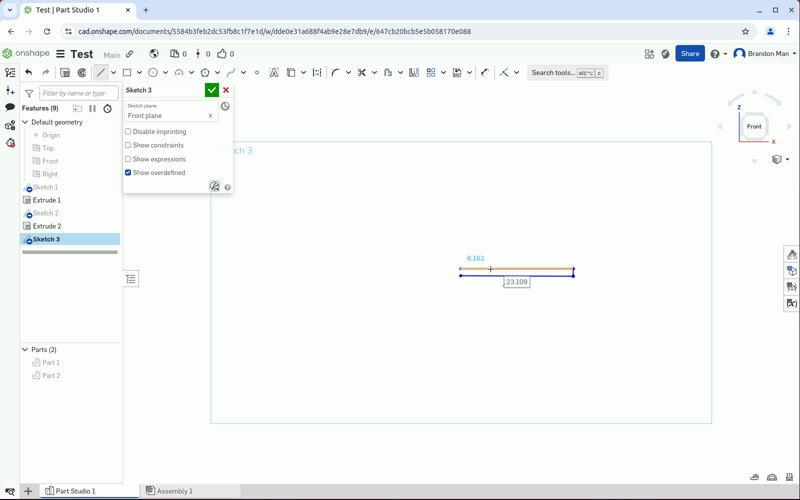
mouse_move(460, 275)
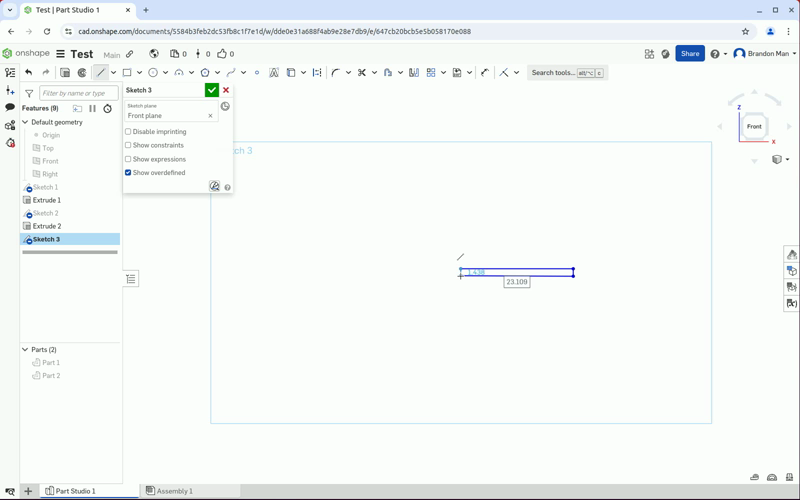
scroll(6)
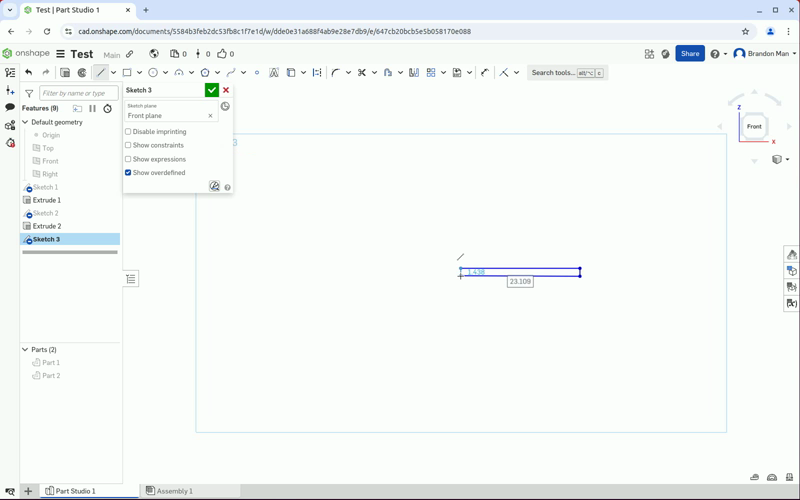
scroll(6)
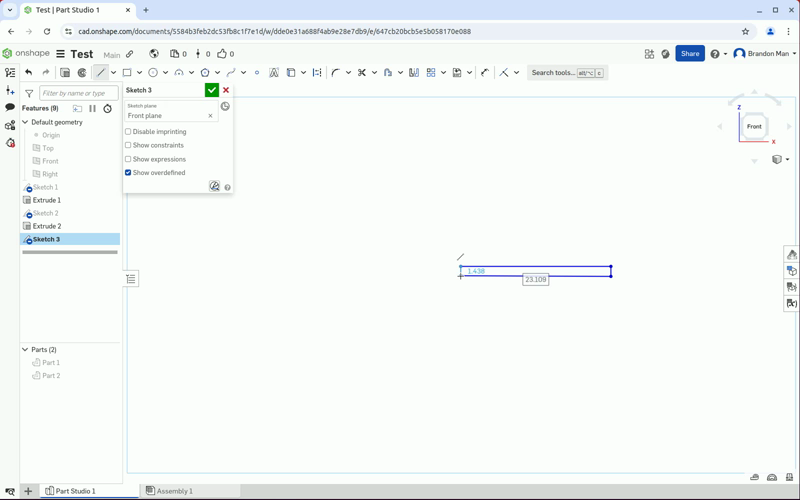
scroll(6)
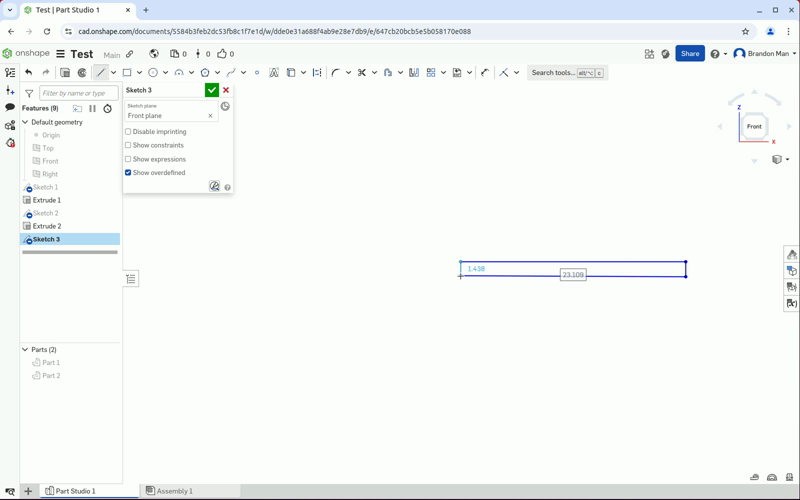
scroll(6)
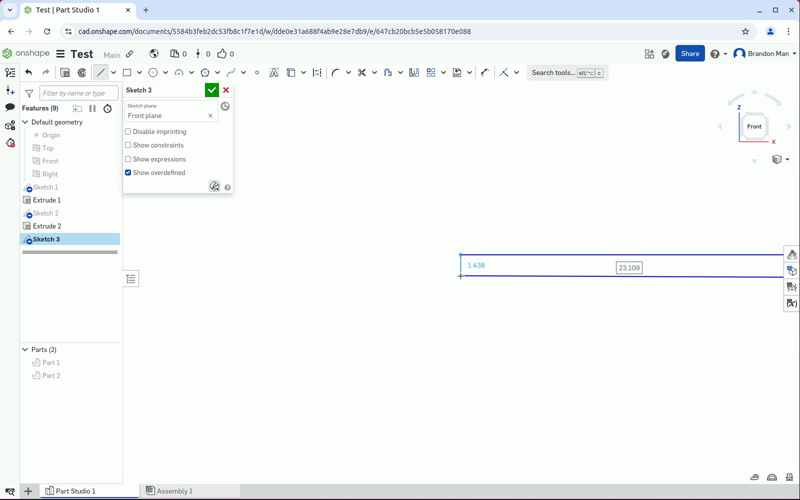
scroll(6)
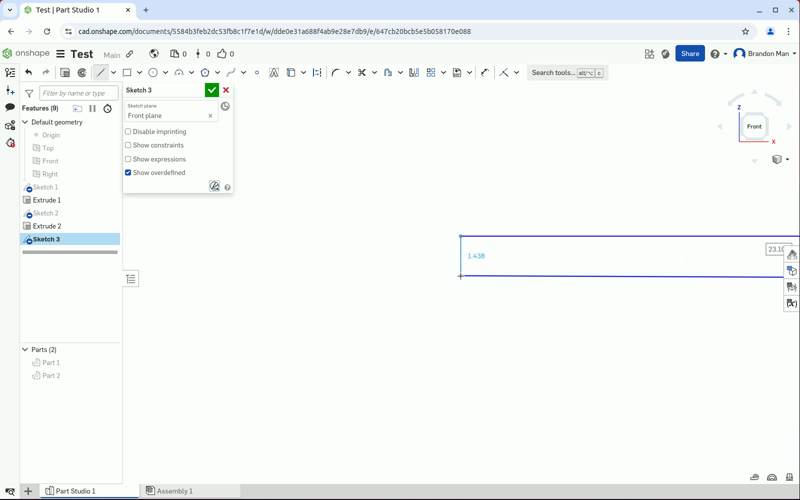
scroll(6)
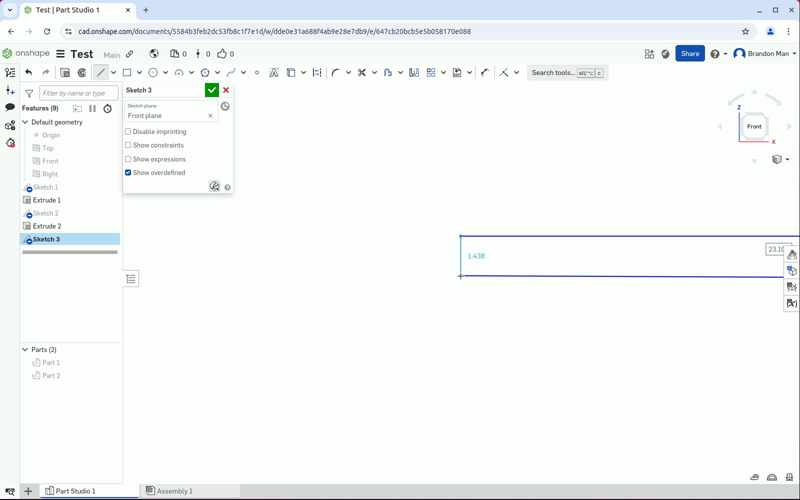
scroll(6)
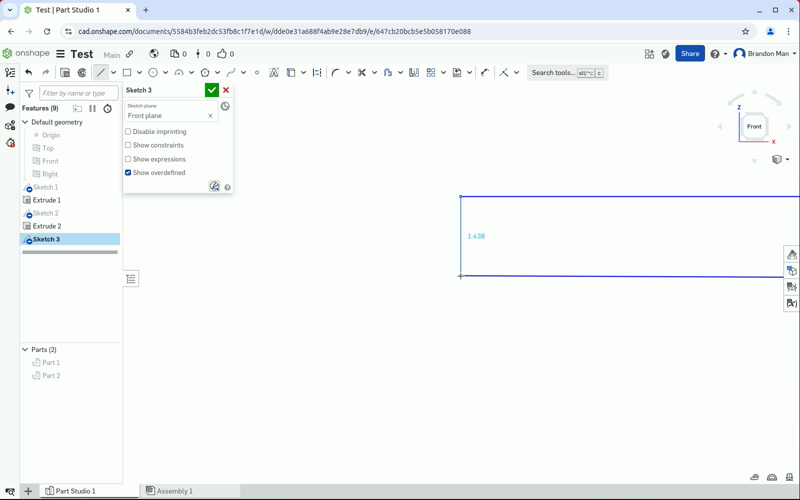
key_up(shift)
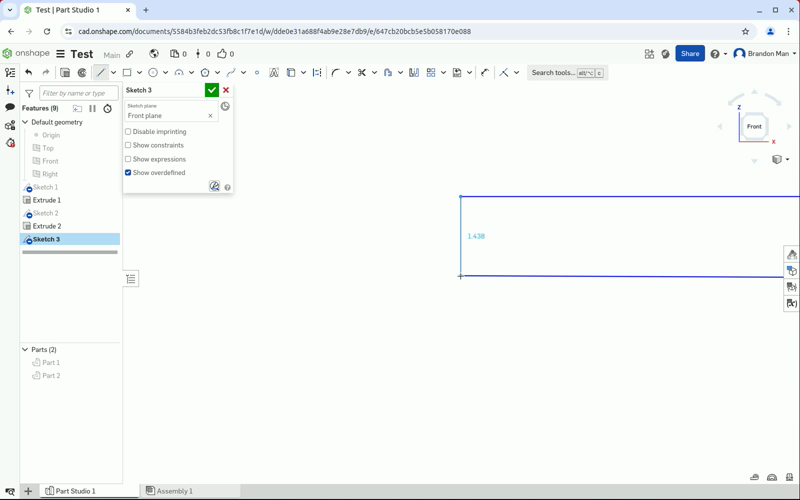
click(460, 275)
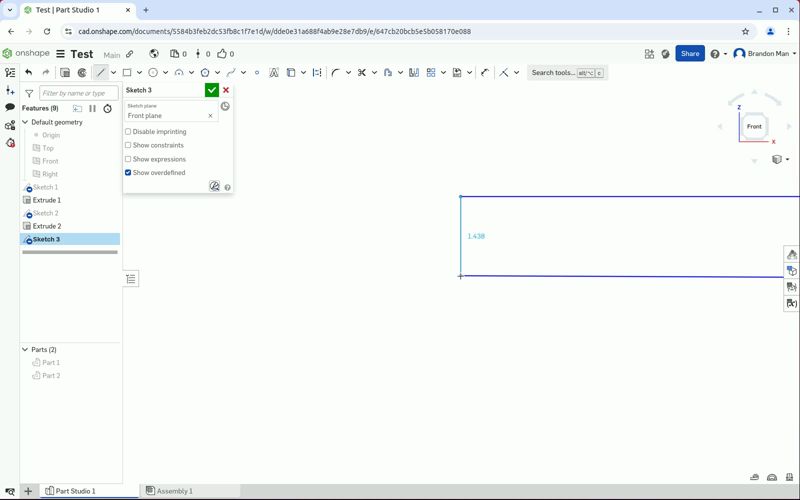
scroll(-6)
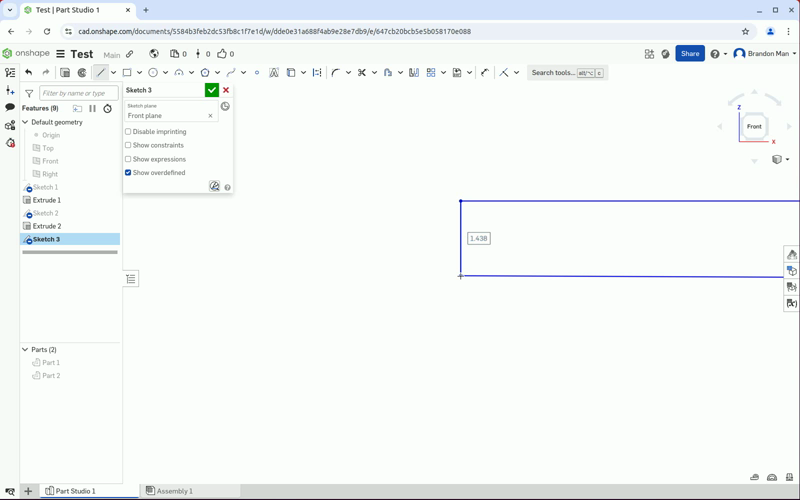
scroll(-6)
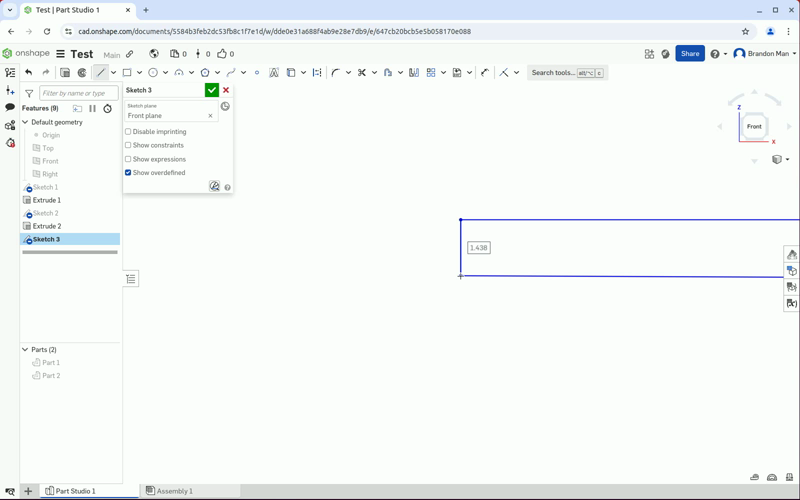
scroll(-6)
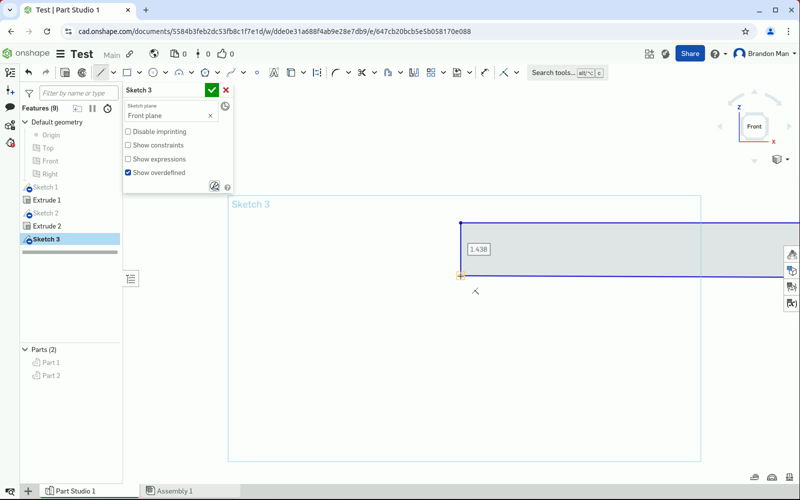
scroll(-6)
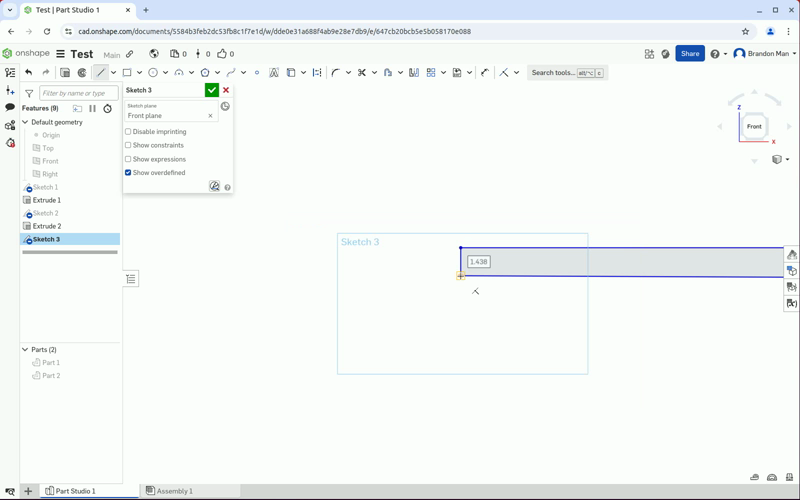
scroll(-6)
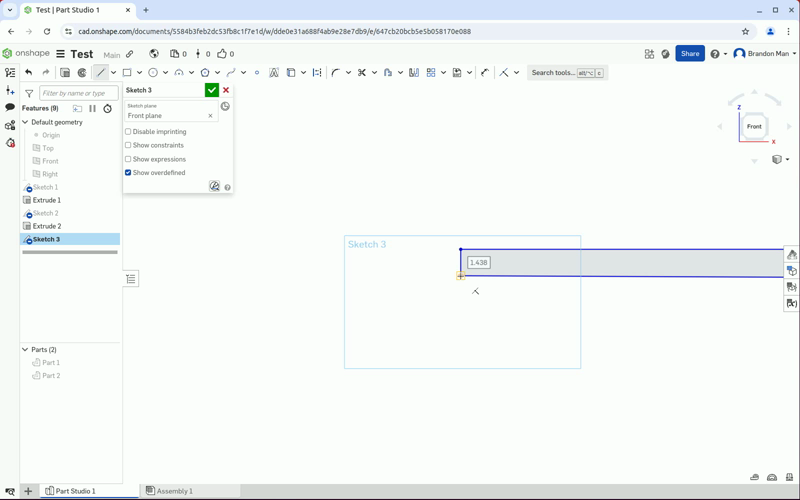
scroll(-6)
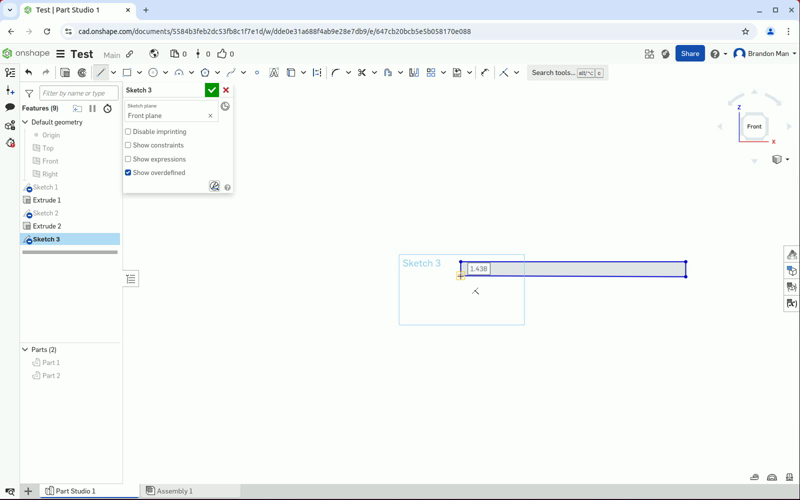
scroll(-6)
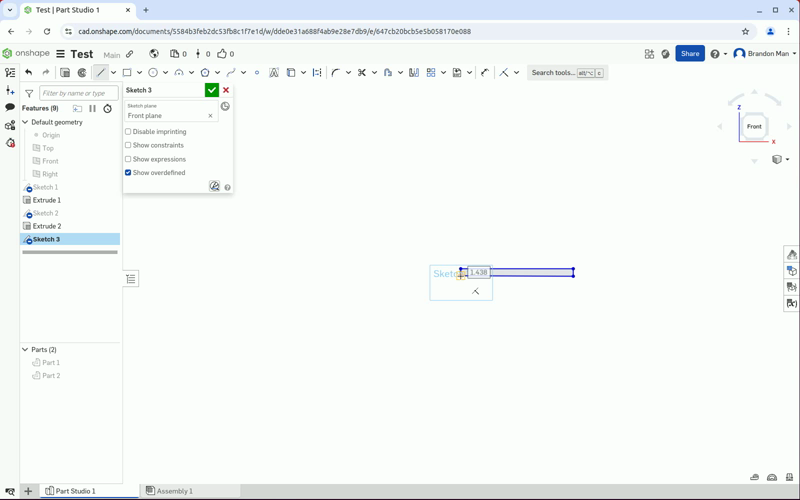
key(esc)
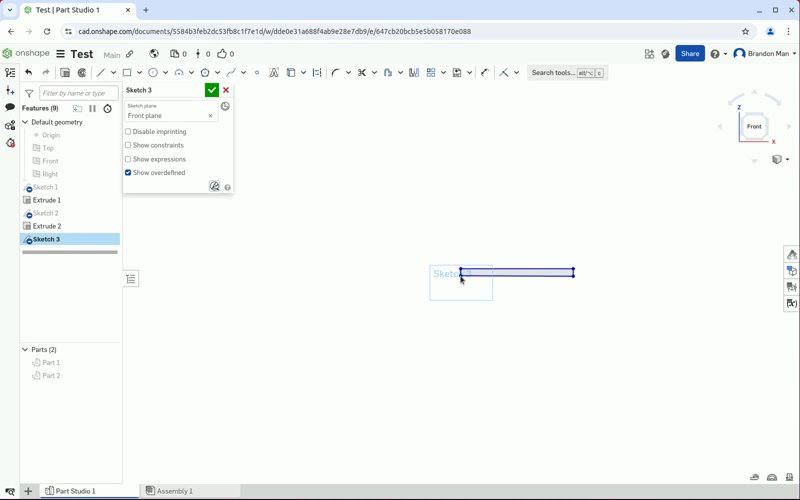
mouse_move(490, 269)
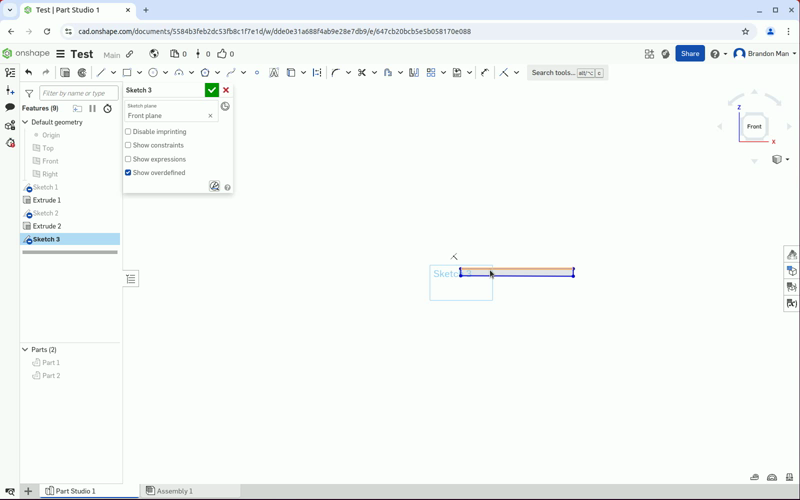
scroll(6)
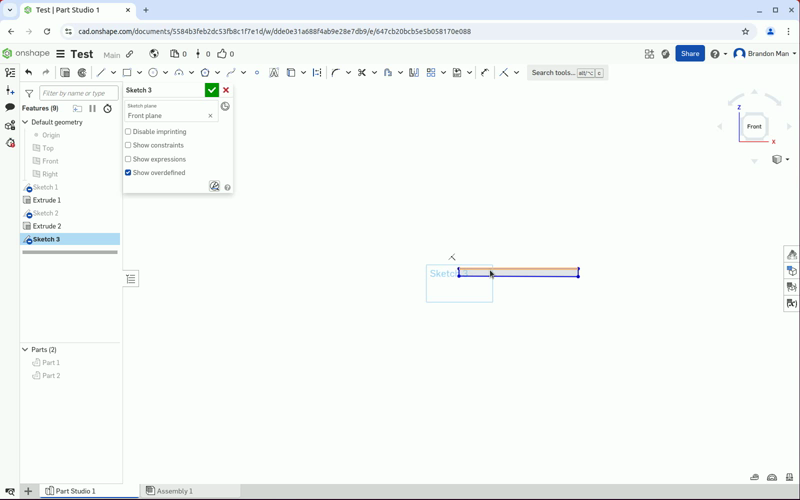
scroll(6)
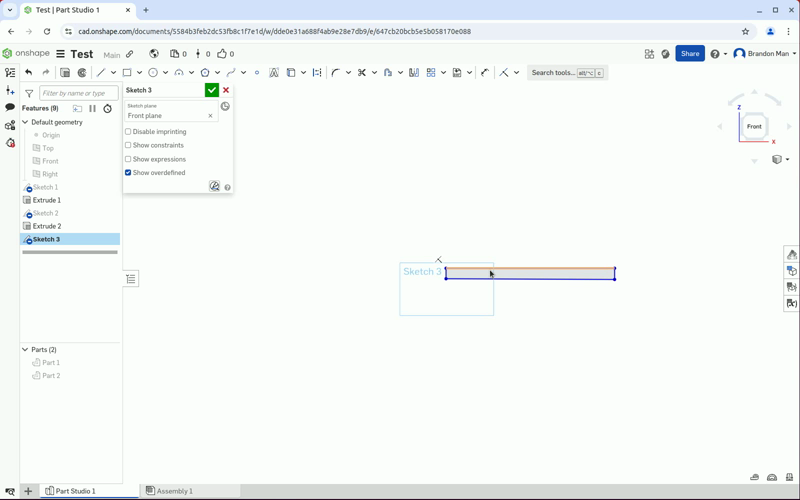
scroll(6)
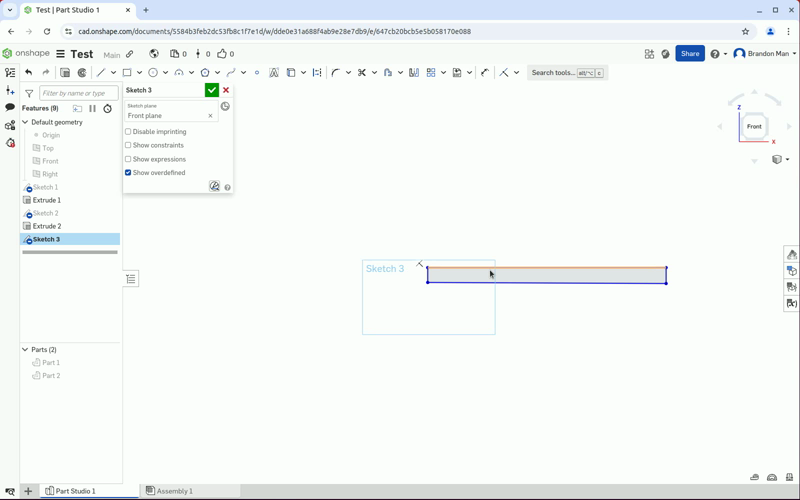
scroll(6)
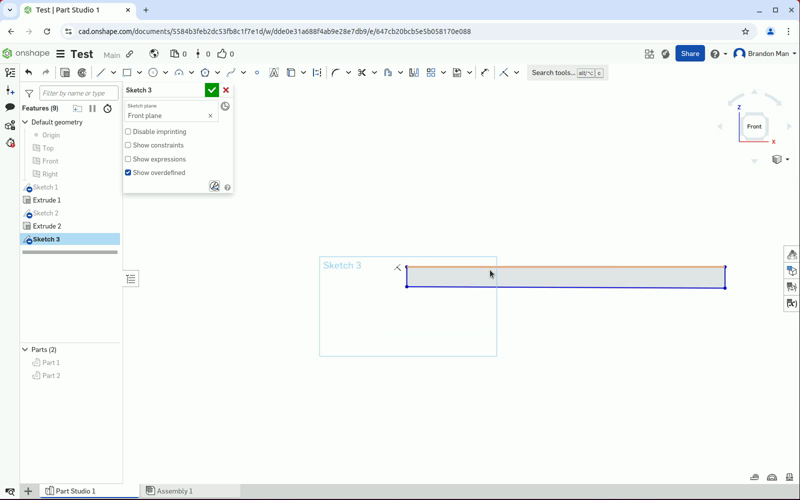
scroll(6)
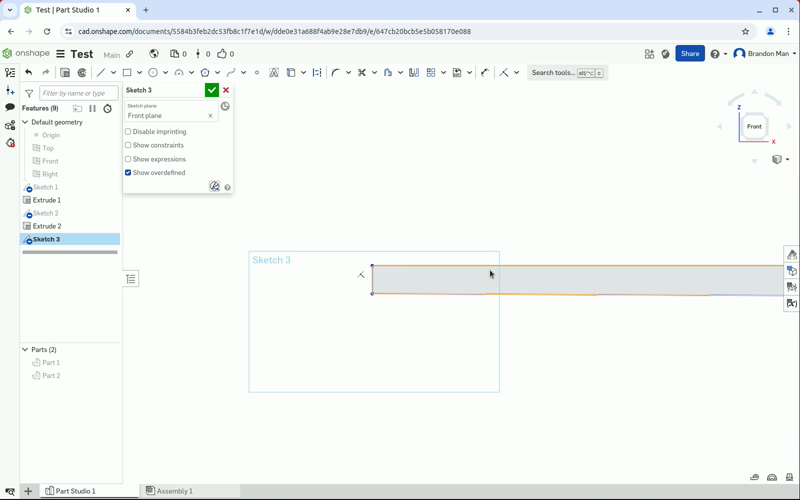
scroll(6)
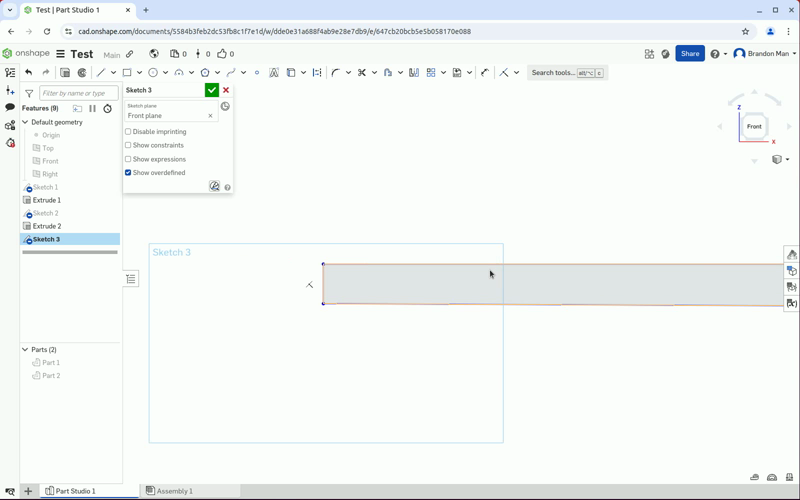
scroll(6)
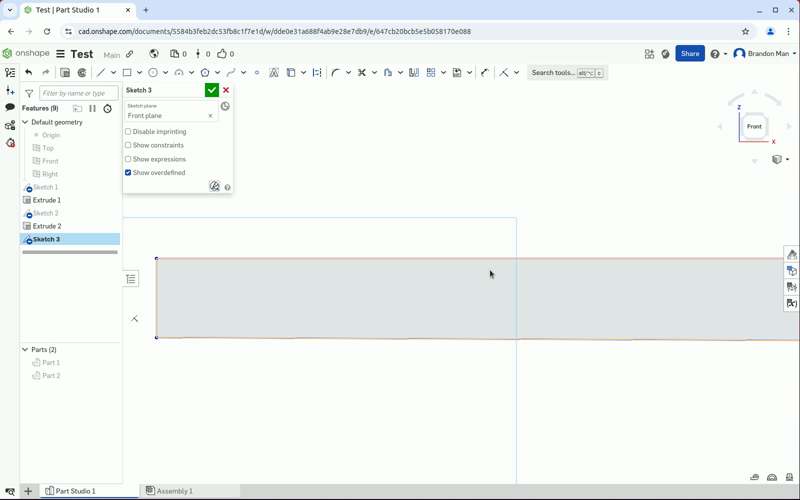
click(490, 269)
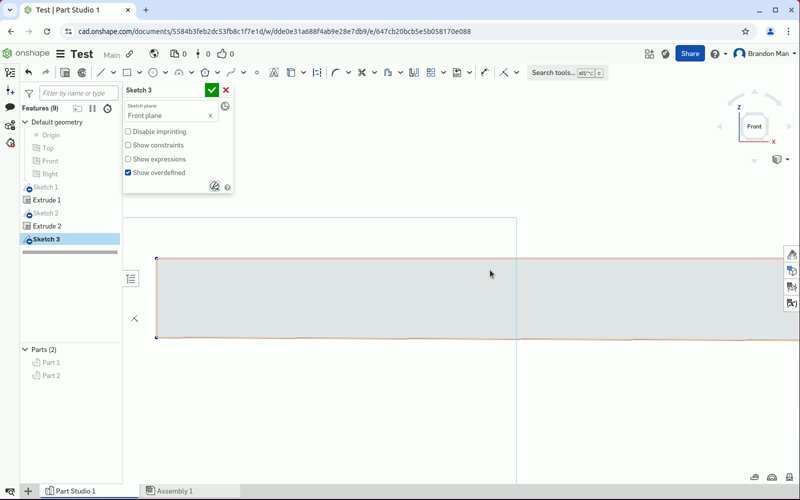
scroll(-6)
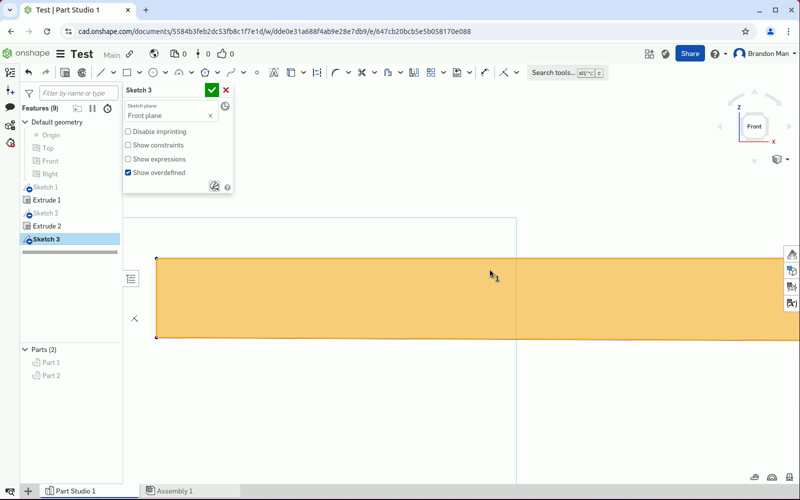
scroll(-6)
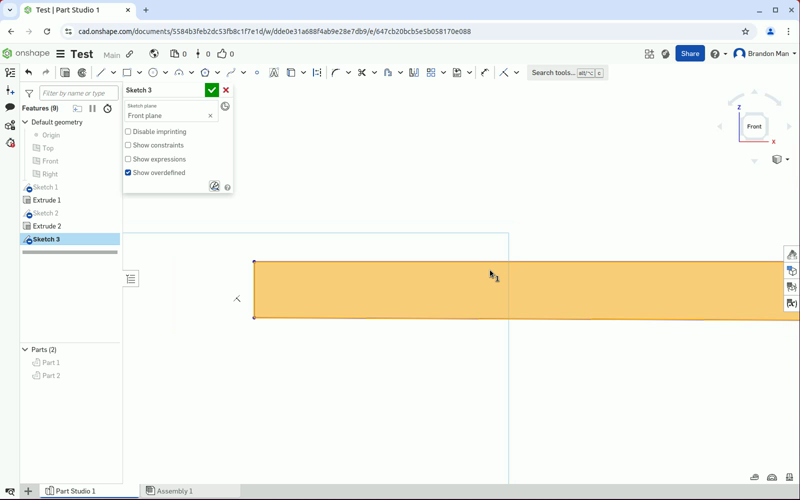
scroll(-6)
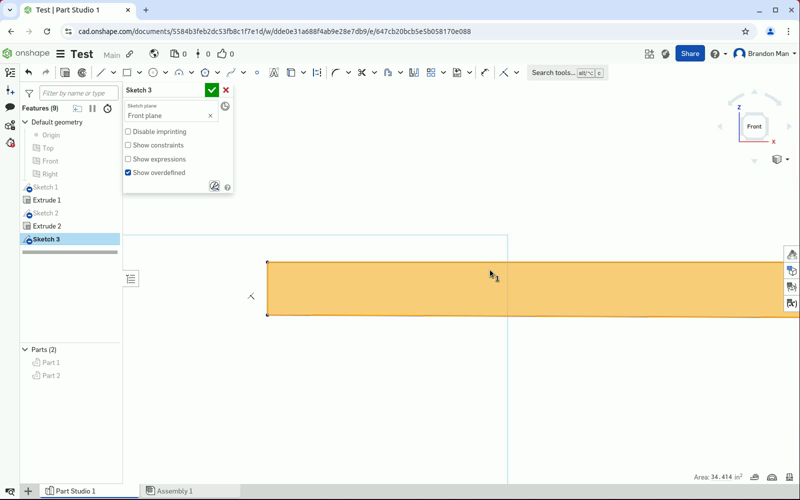
scroll(-6)
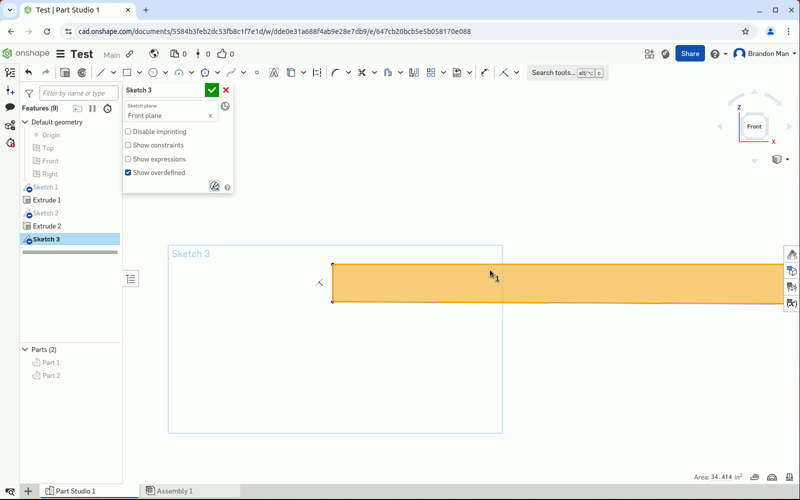
scroll(-6)
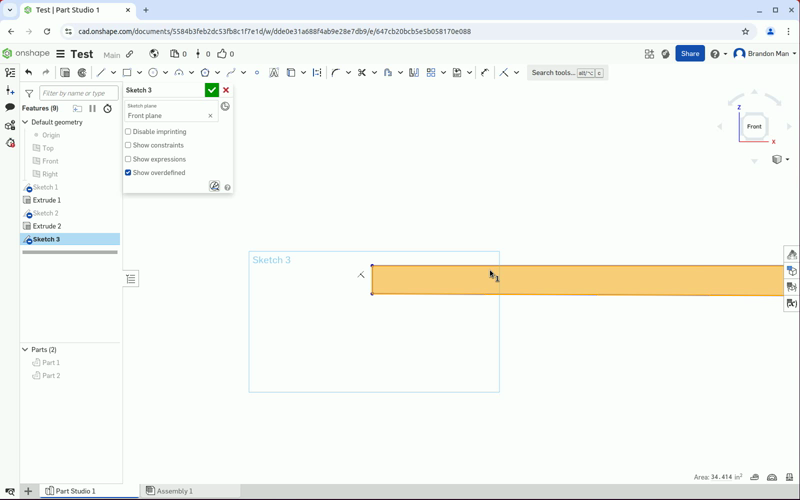
scroll(-6)
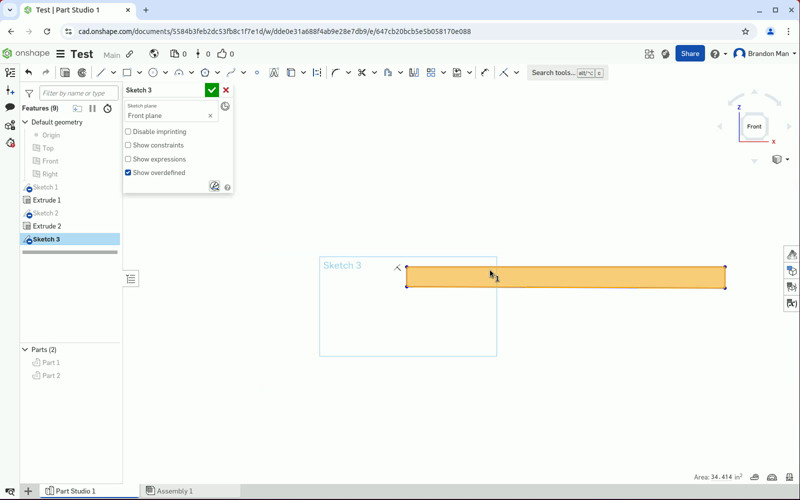
scroll(-6)
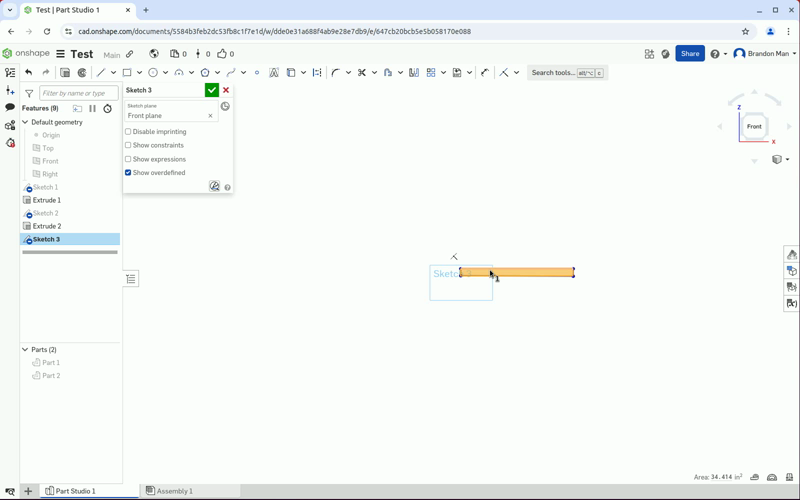
mouse_move(73, 352)
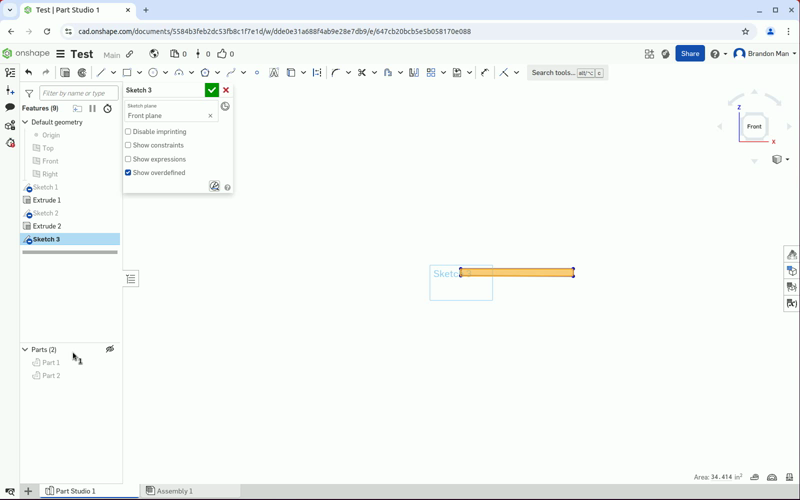
key(shift+y)
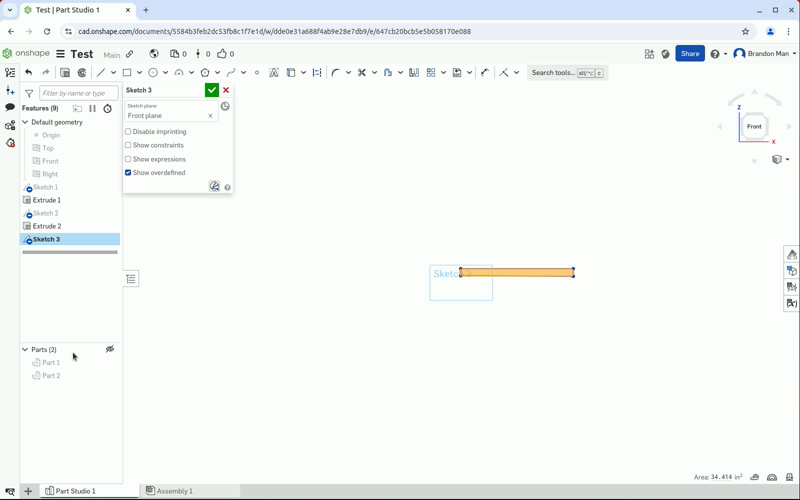
key(shift+e)
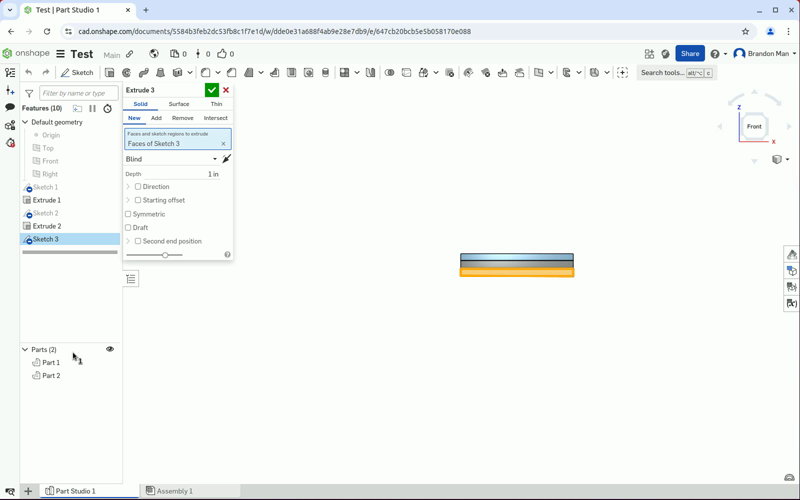
mouse_move(143, 106)
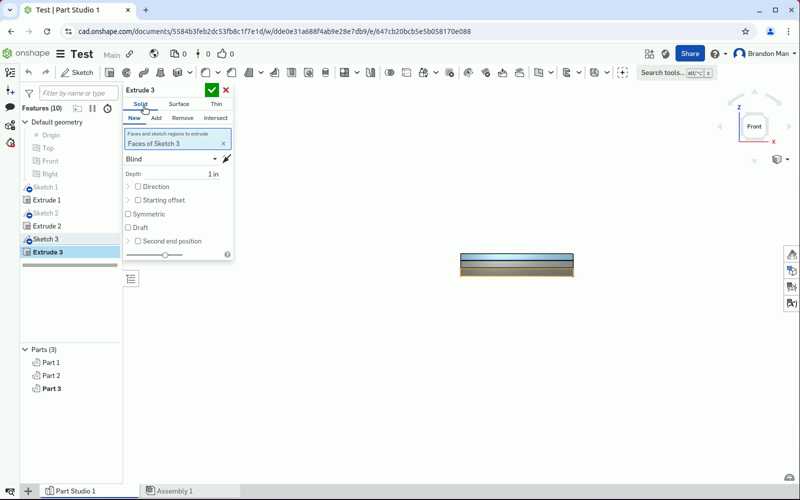
click(143, 106)
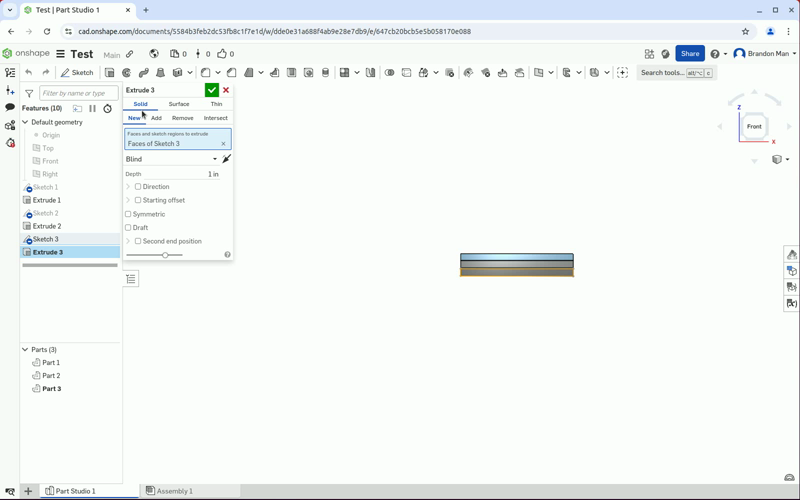
mouse_move(137, 120)
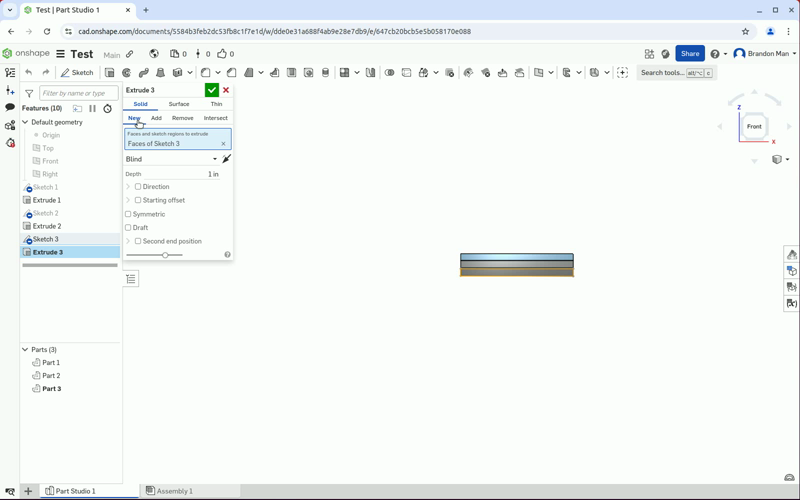
click(137, 120)
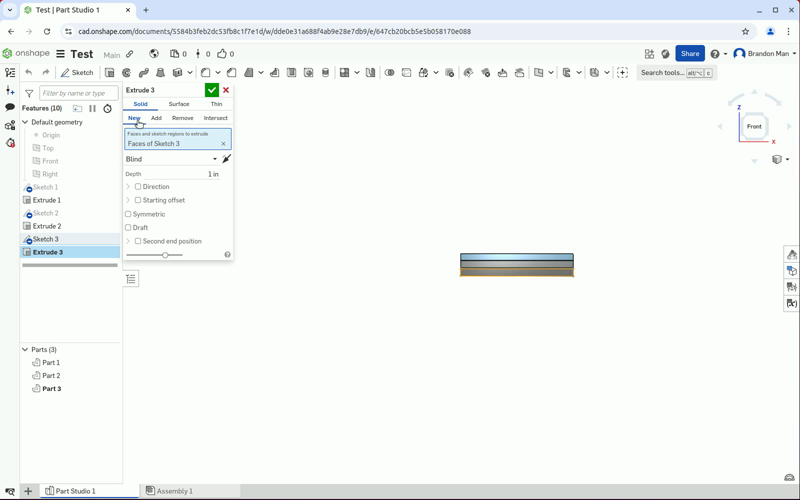
key(tab, 4)
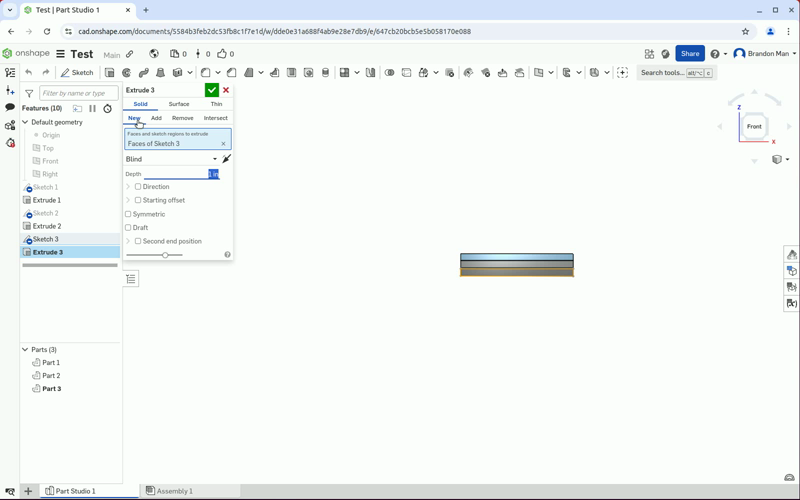
text(-0.722)
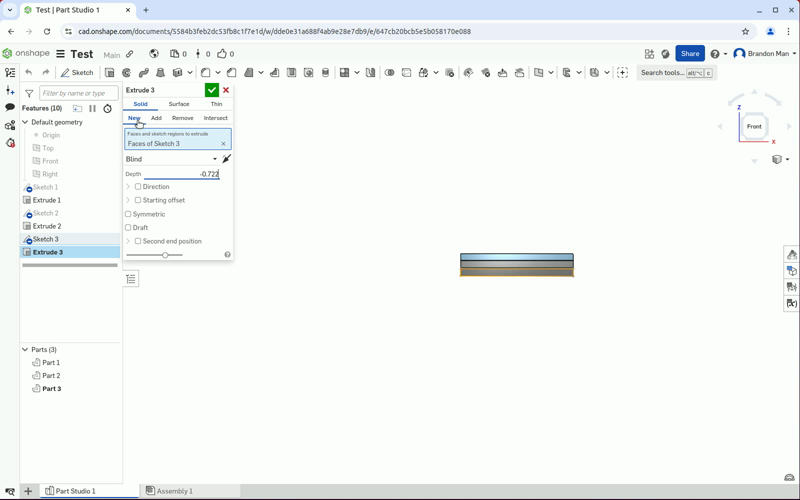
key(enter)
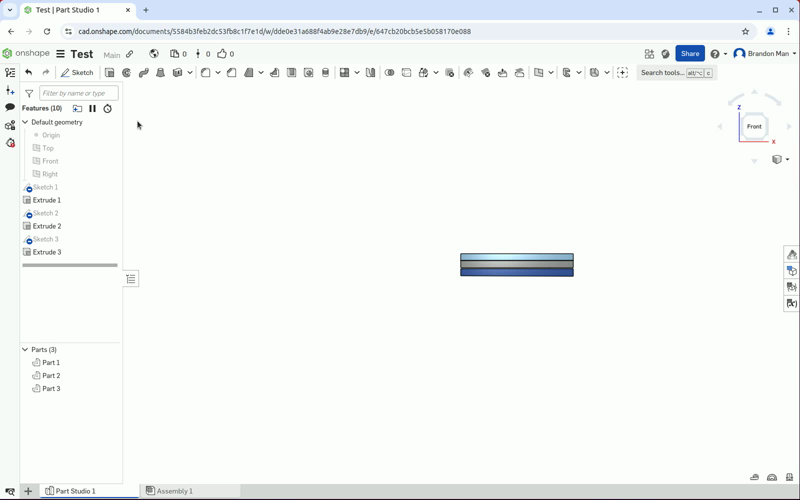
key(shift+h)
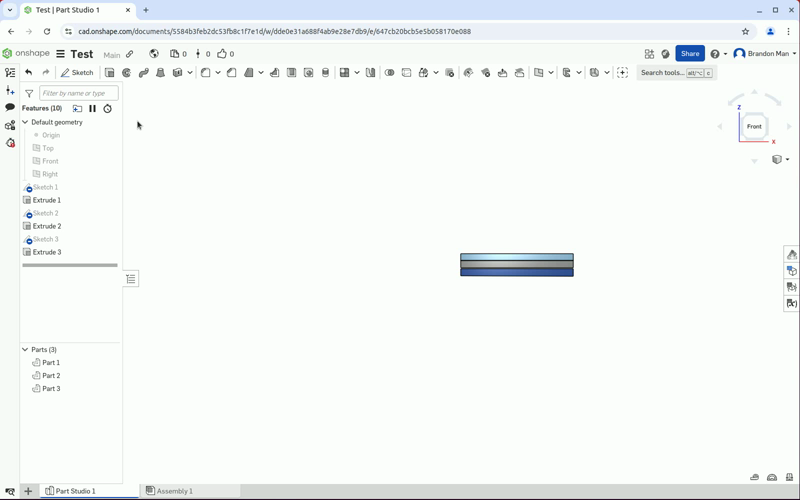
key(shift+h)
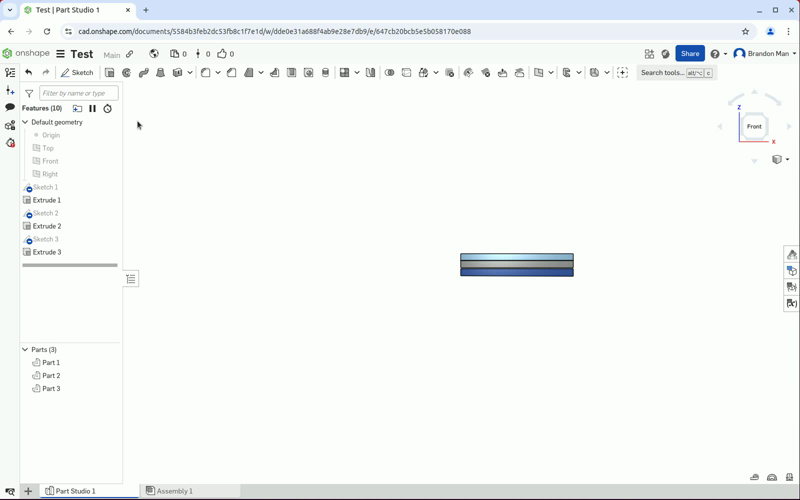
mouse_move(73, 189)
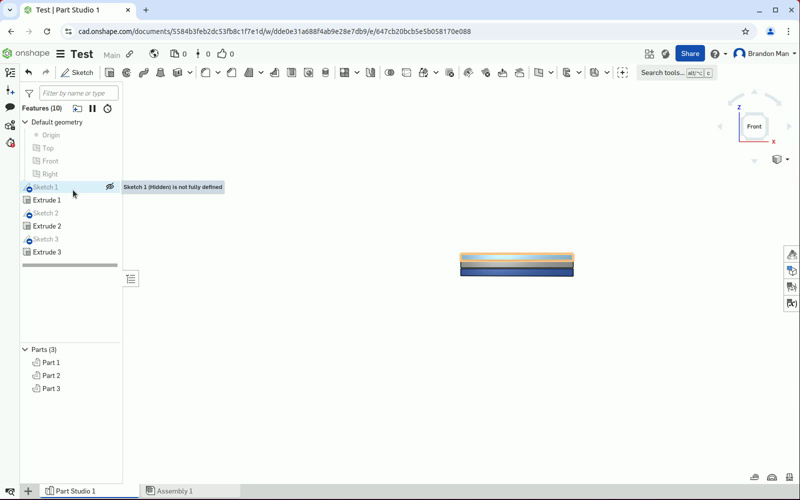
click(73, 189)
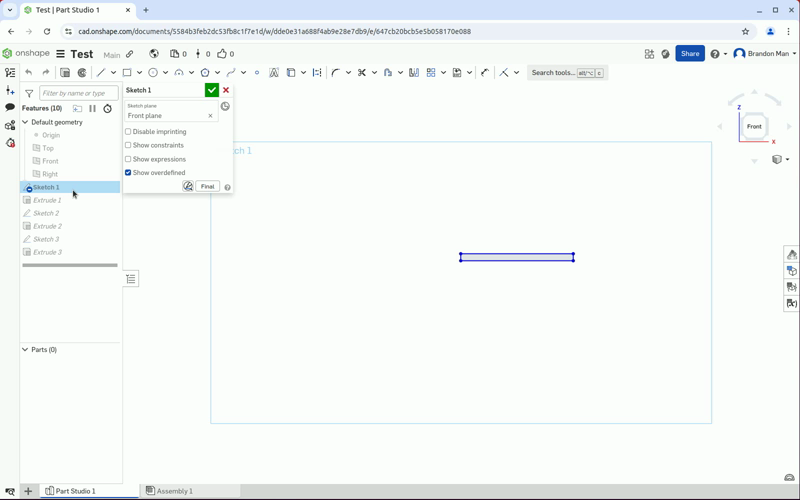
mouse_move(229, 92)
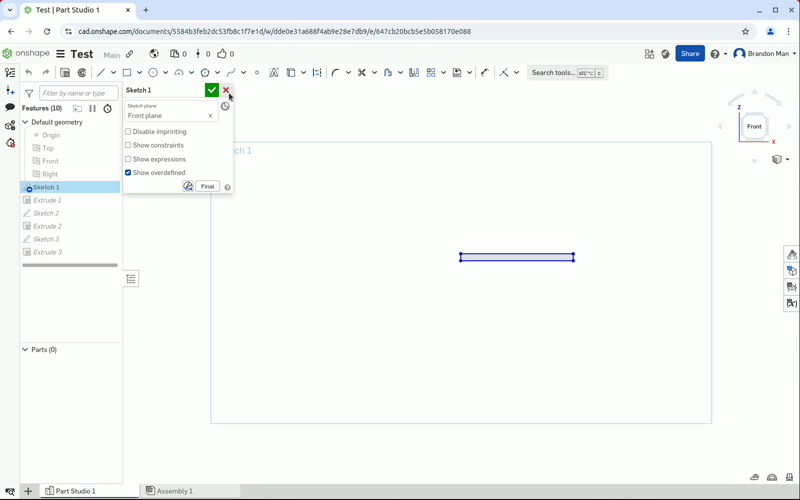
click(229, 92)
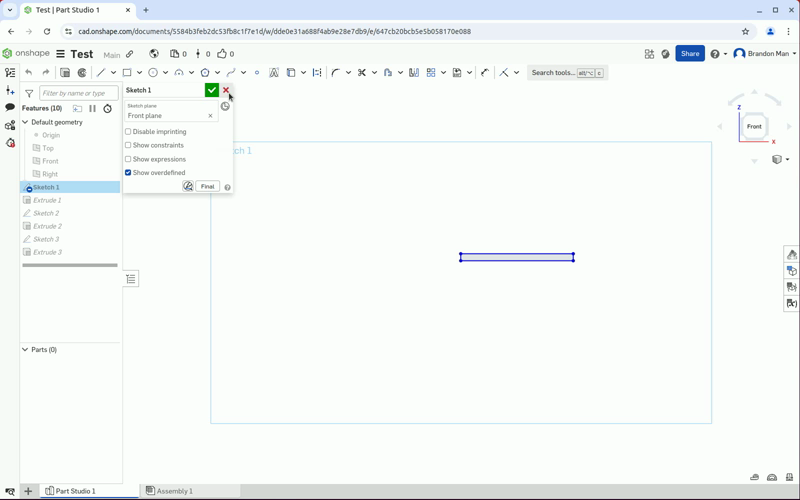
key(shift+s)
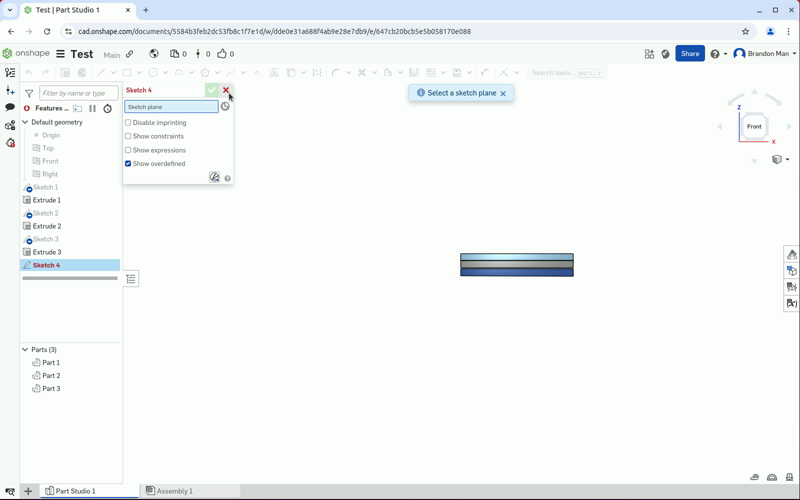
mouse_move(73, 163)
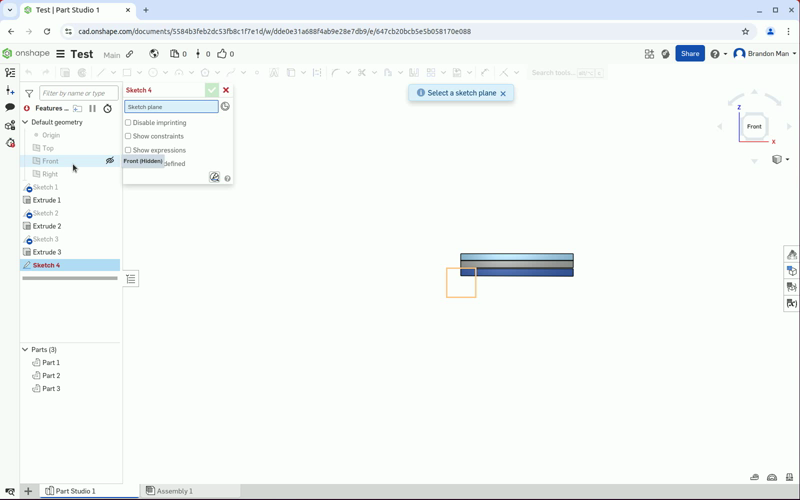
click(73, 163)
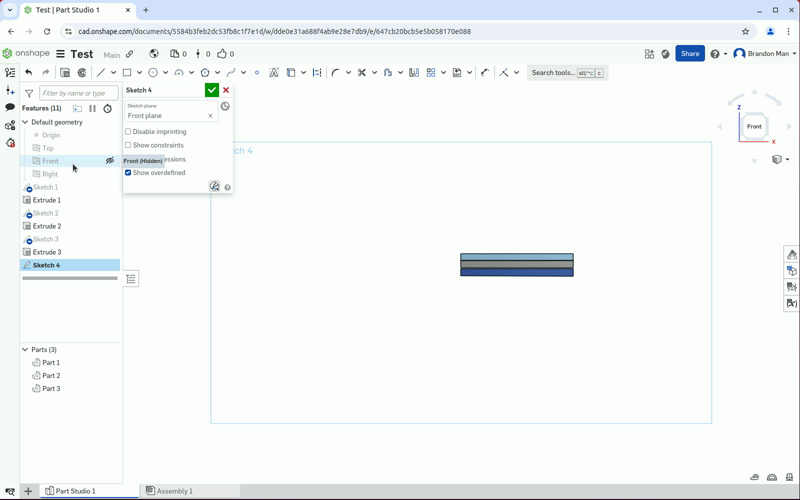
mouse_move(73, 352)
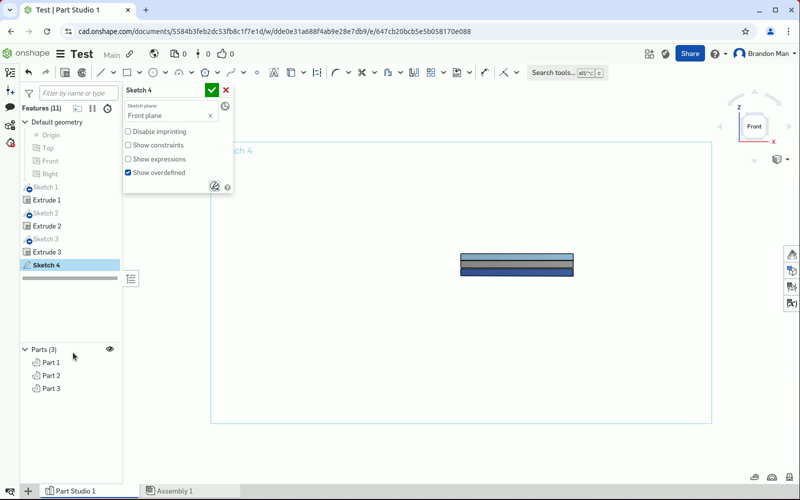
key(y)
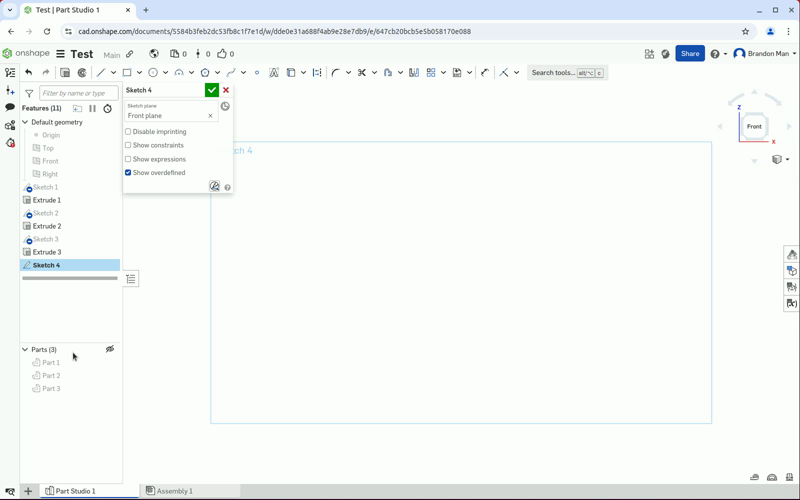
key(l)
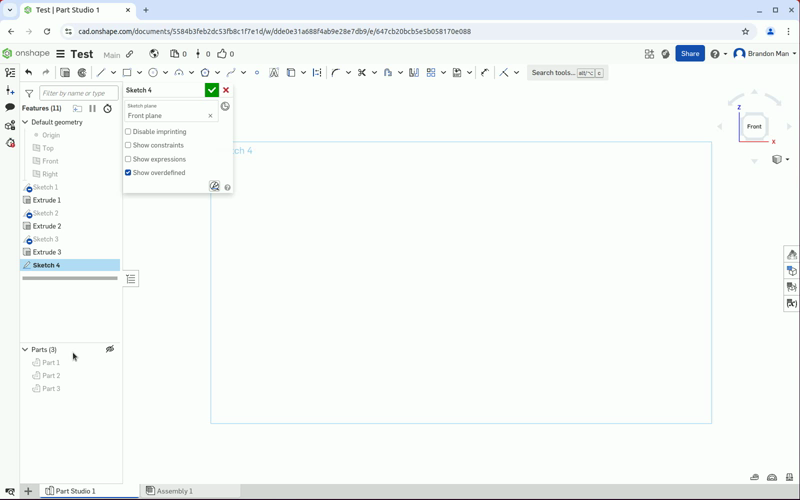
key_down(shift)
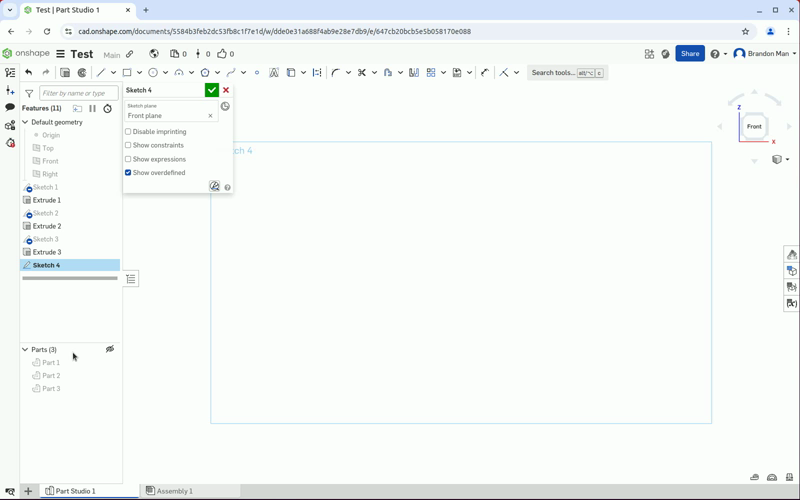
mouse_move(460, 282)
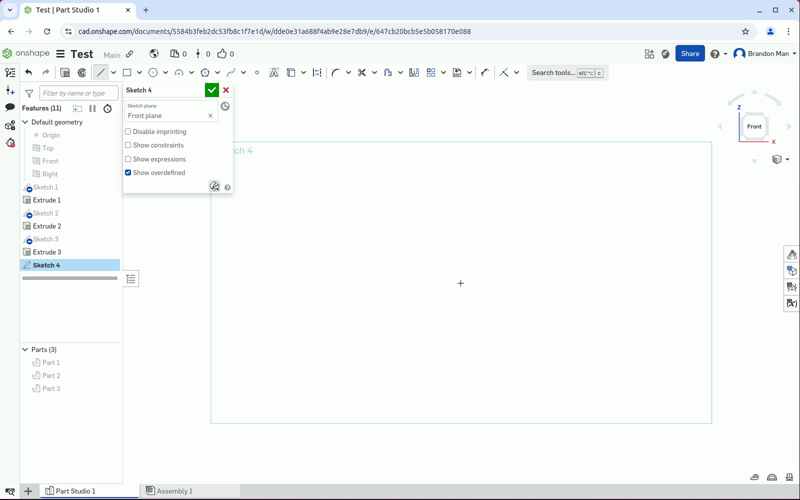
click(460, 282)
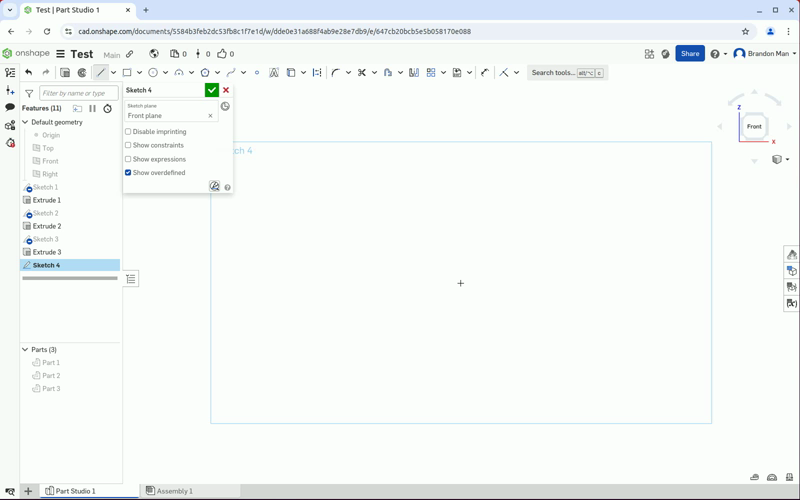
key_up(shift)
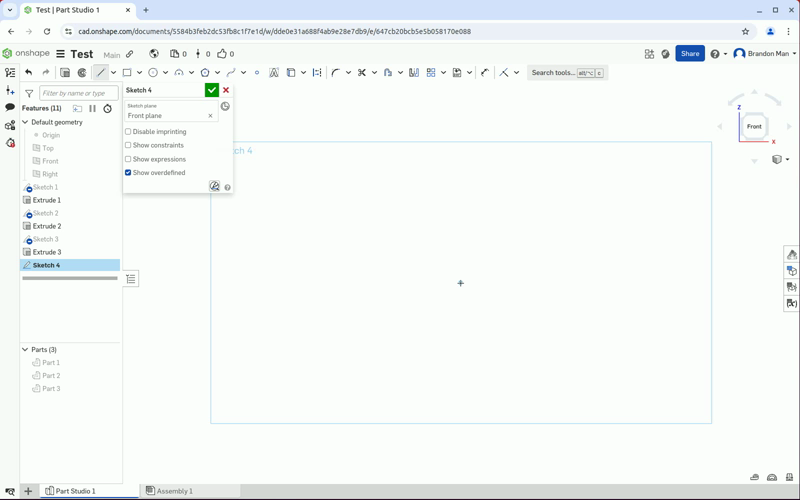
key_down(shift)
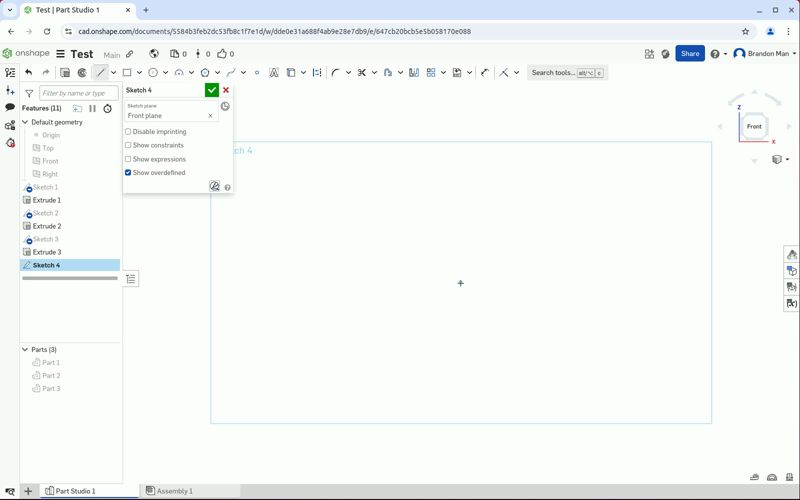
mouse_move(573, 282)
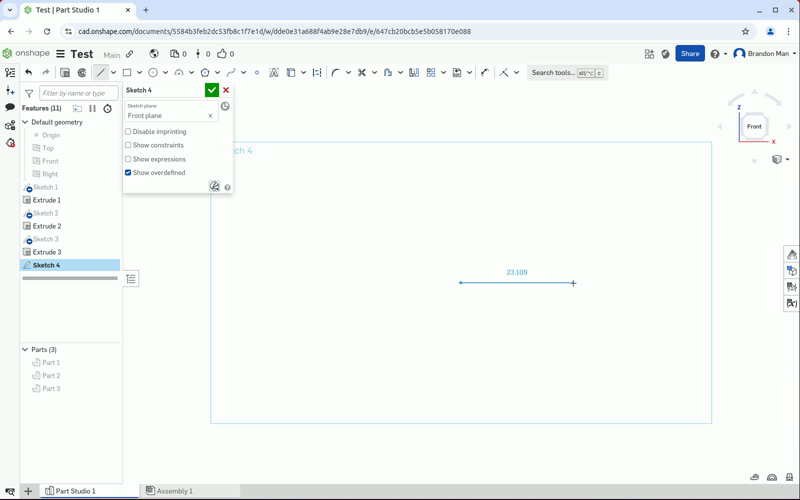
click(573, 282)
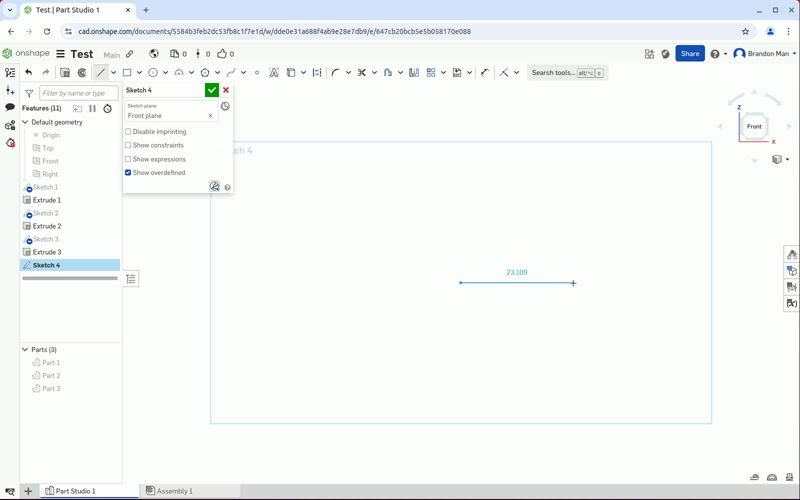
key_up(shift)
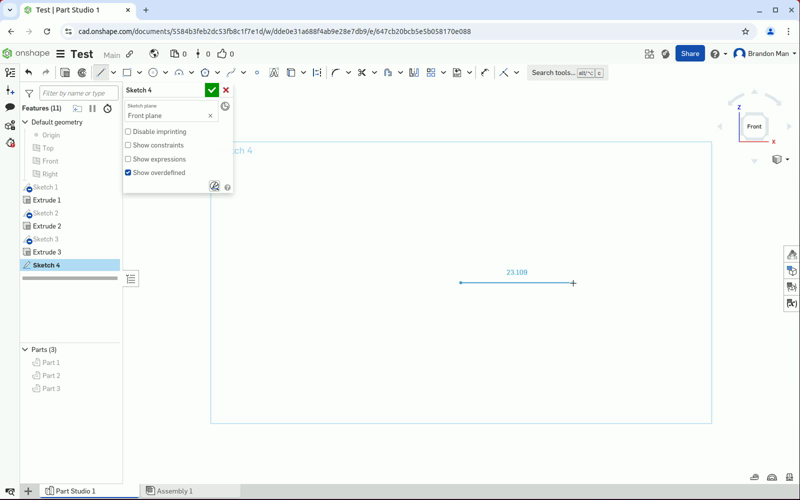
key_down(shift)
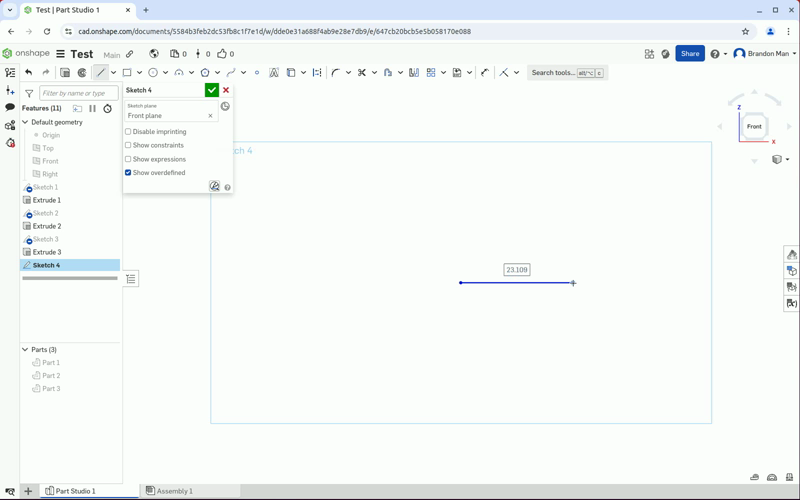
mouse_move(589, 282)
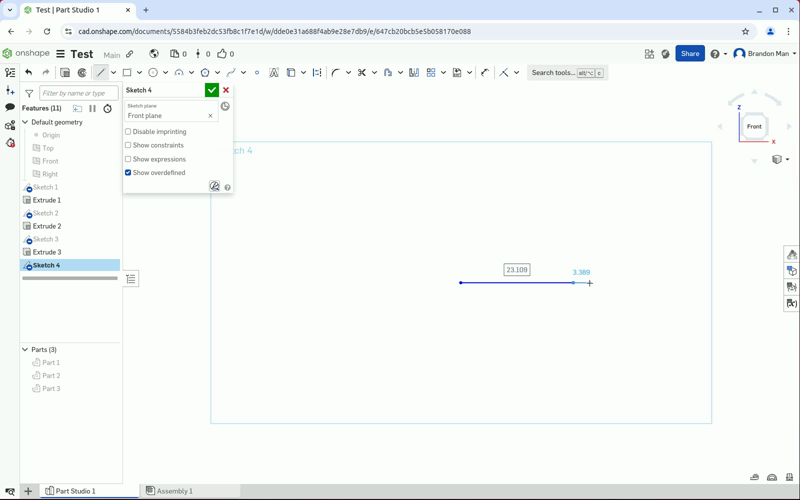
mouse_move(573, 275)
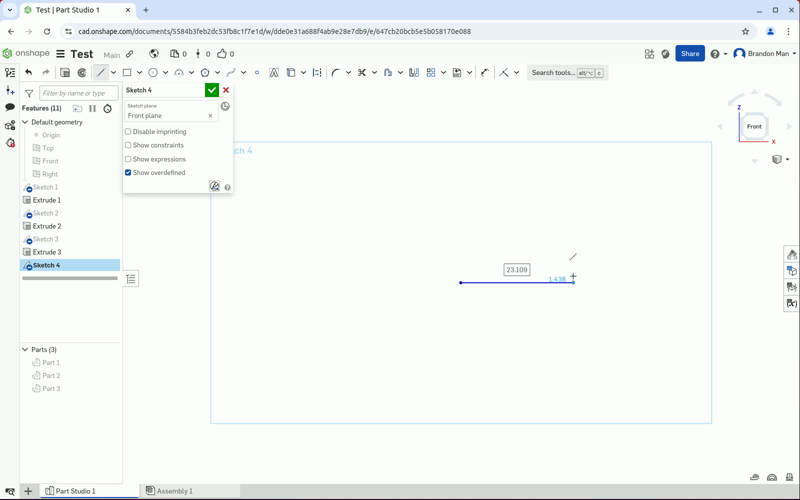
scroll(6)
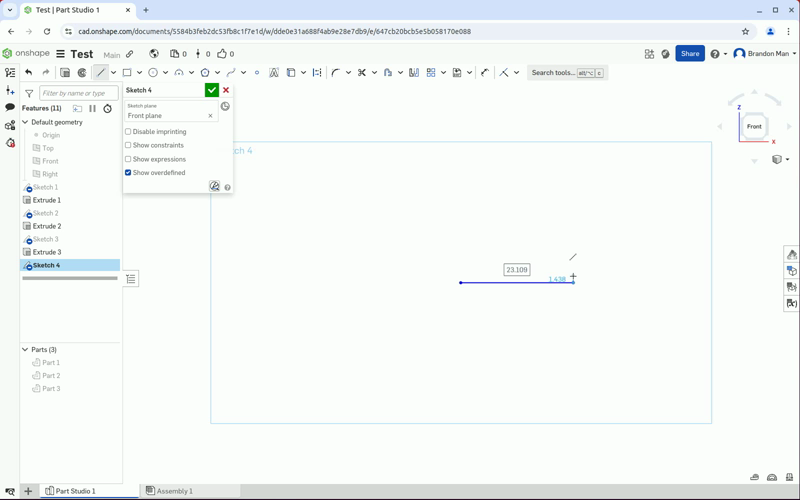
scroll(6)
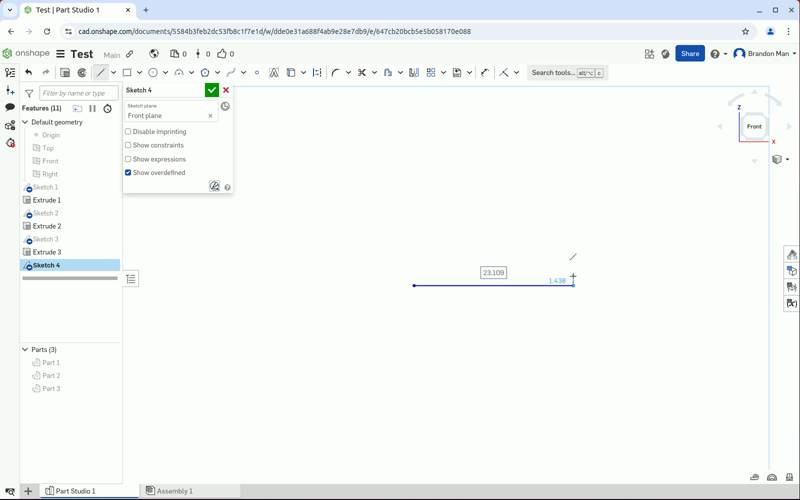
scroll(6)
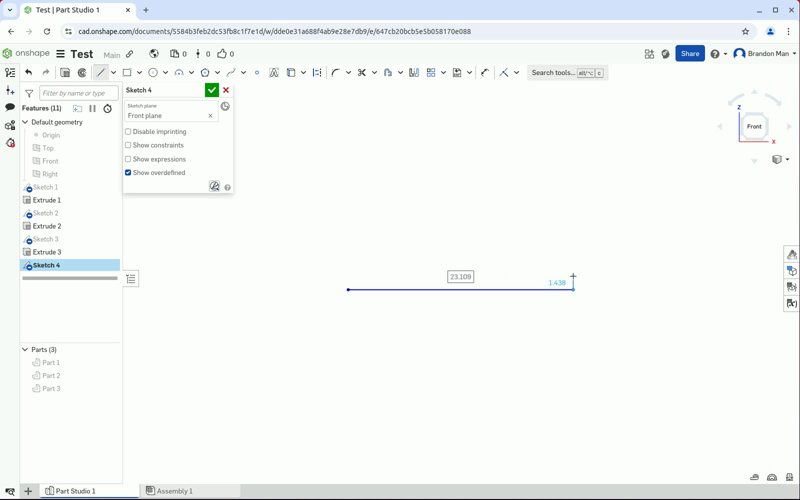
scroll(6)
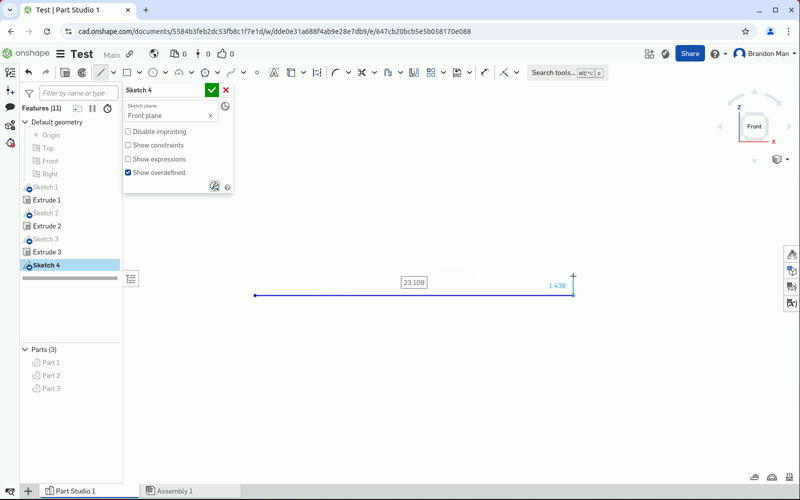
scroll(6)
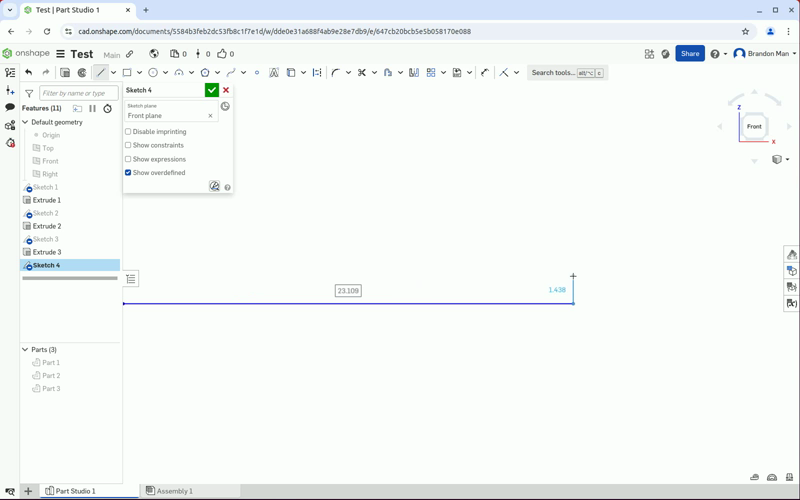
scroll(6)
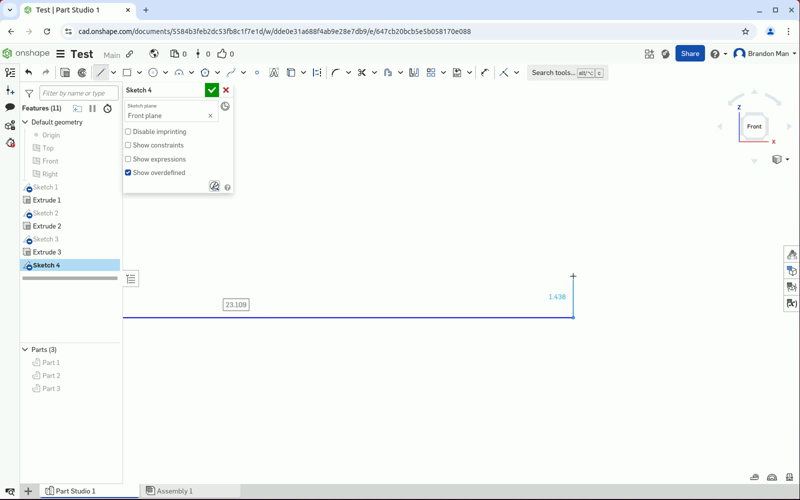
scroll(6)
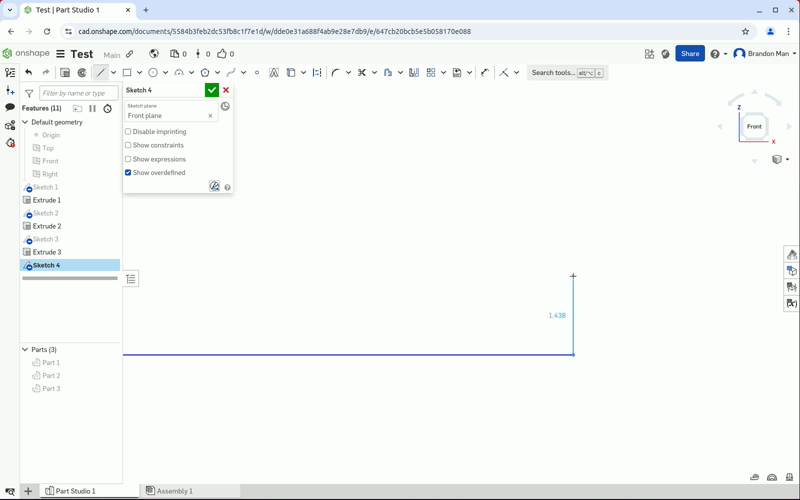
click(573, 275)
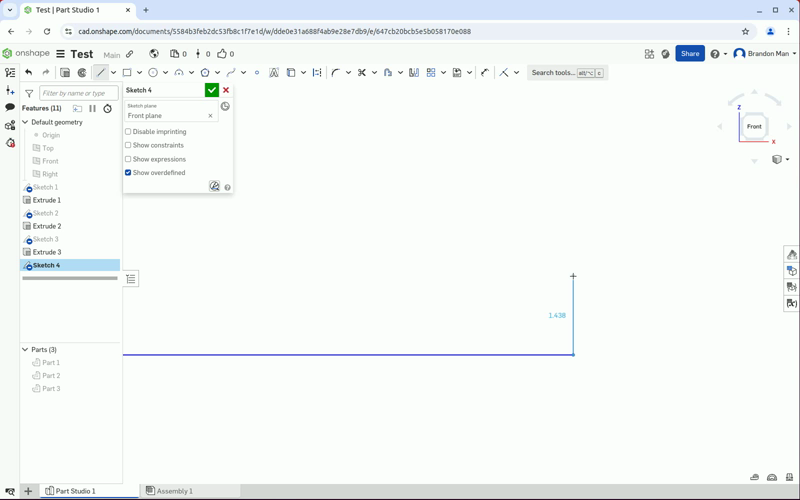
scroll(-6)
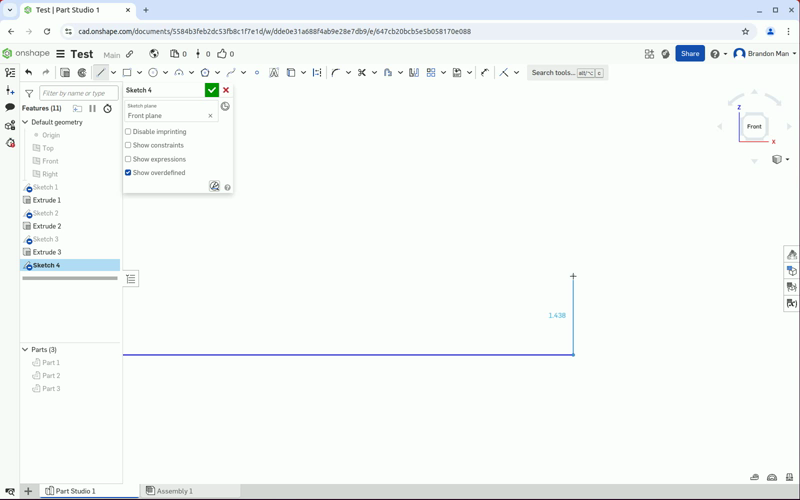
scroll(-6)
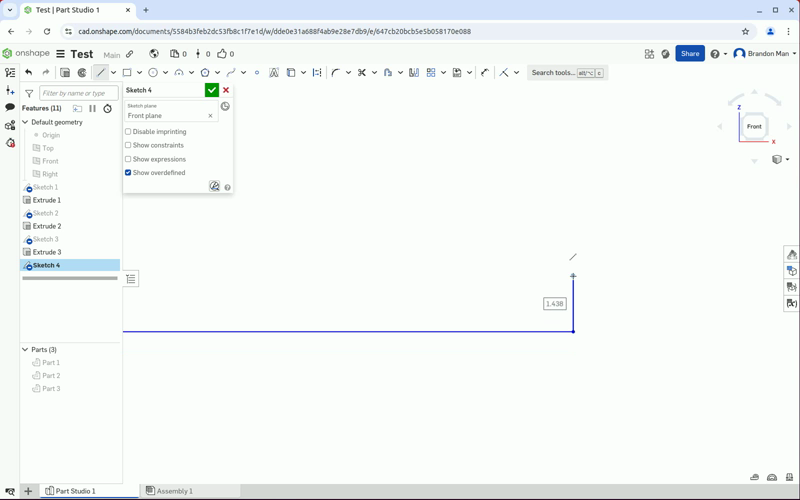
scroll(-6)
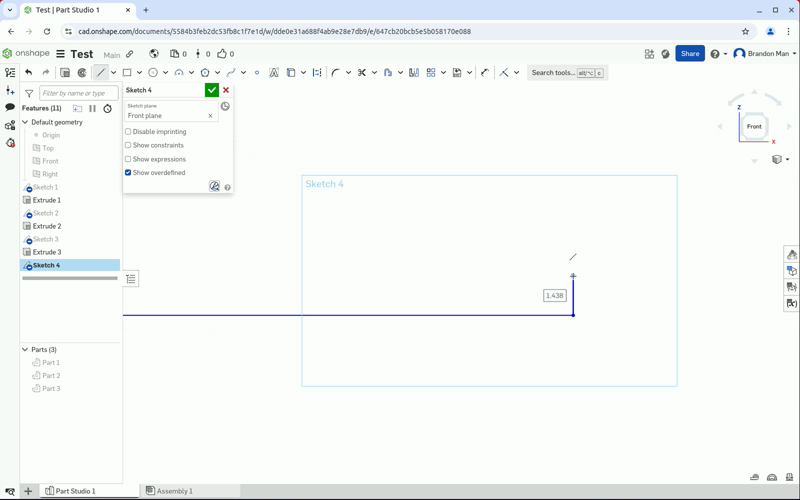
scroll(-6)
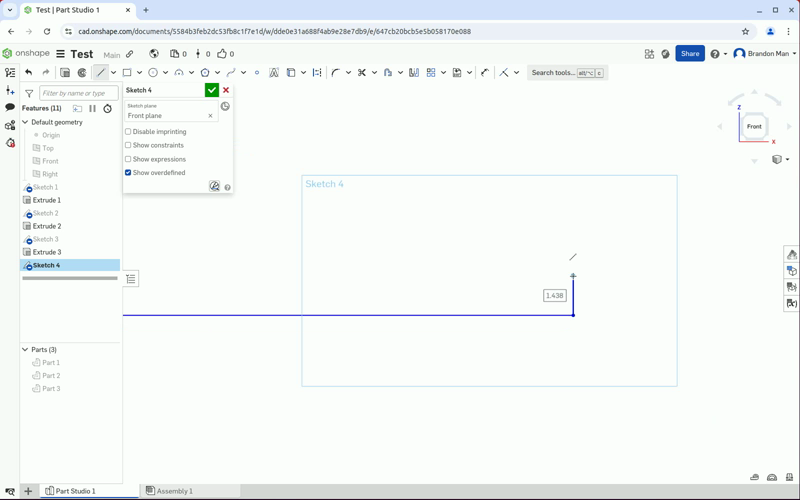
scroll(-6)
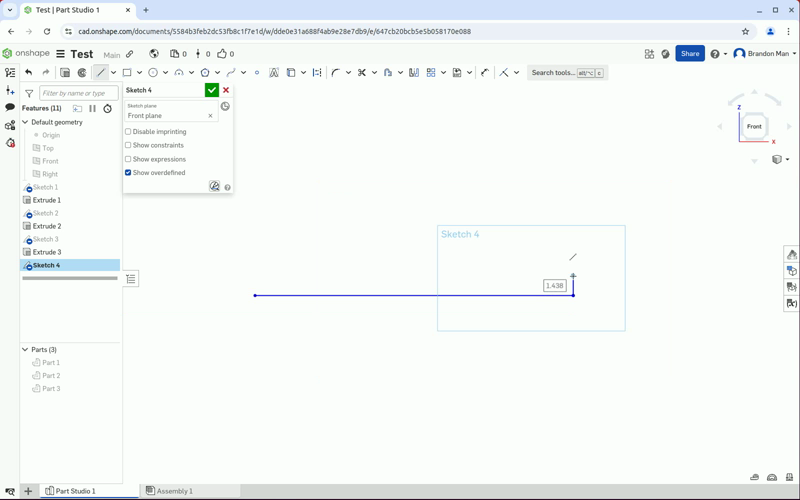
scroll(-6)
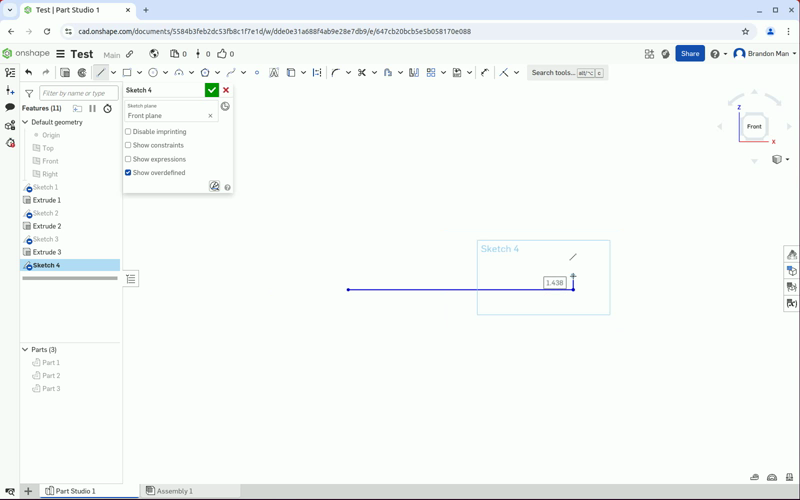
scroll(-6)
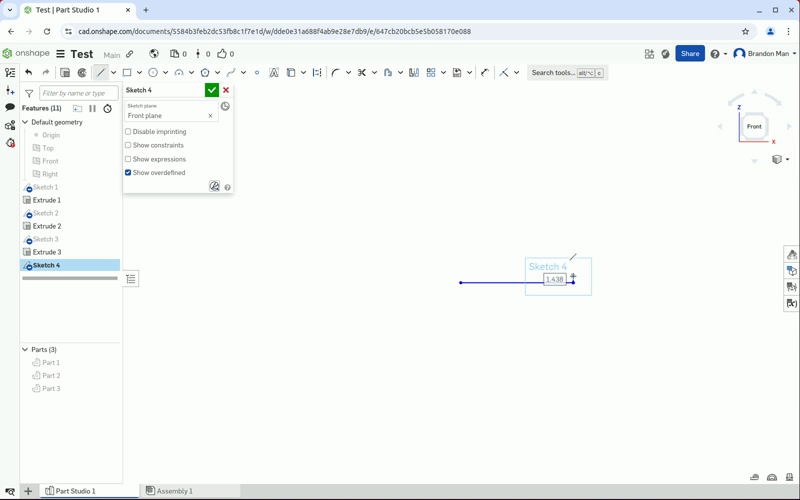
key_up(shift)
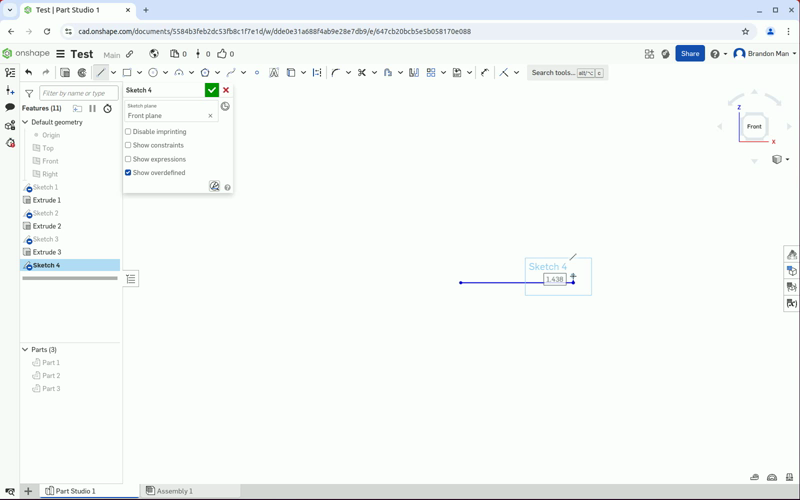
key_down(shift)
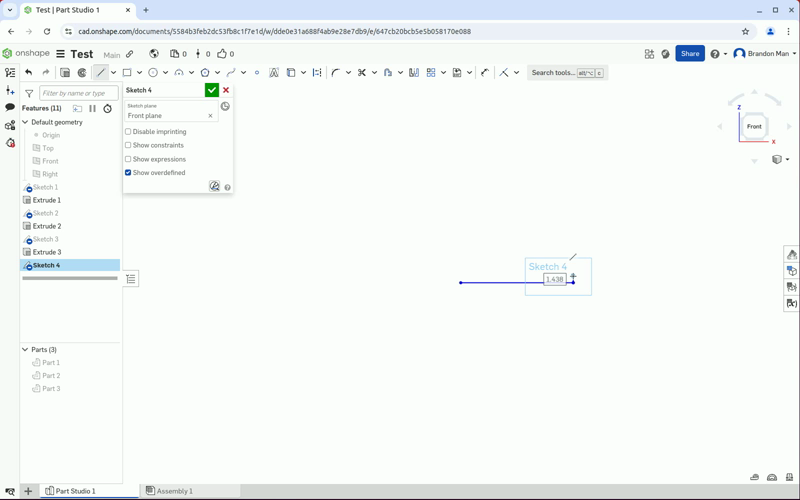
mouse_move(460, 275)
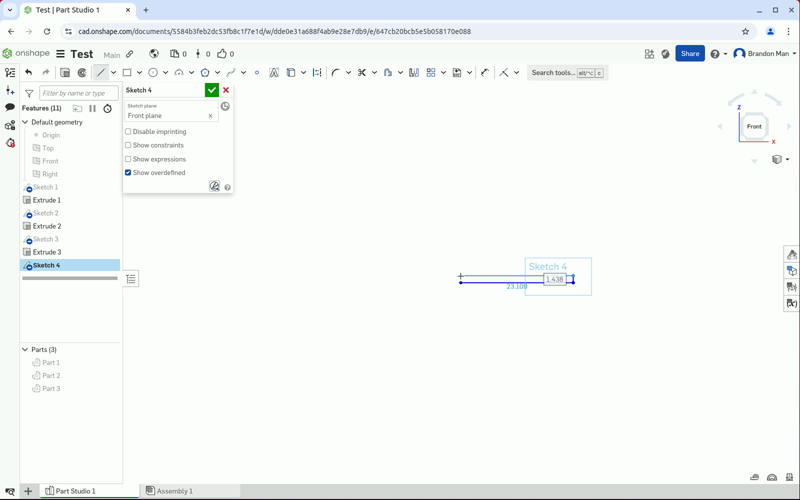
click(460, 275)
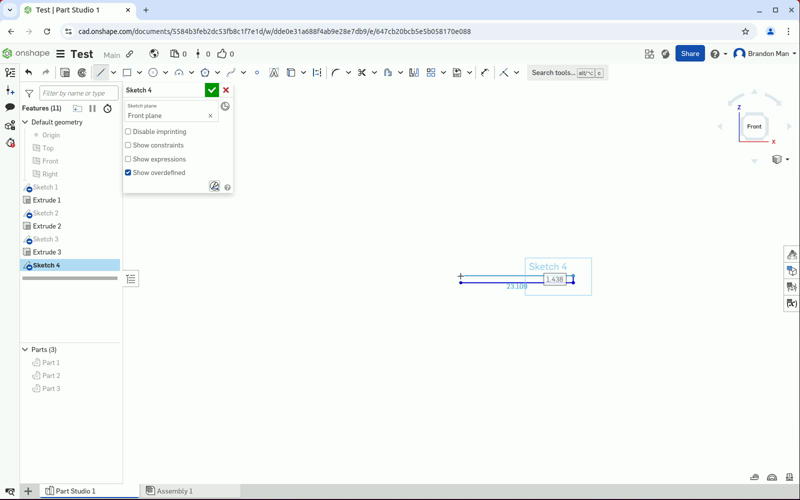
key_up(shift)
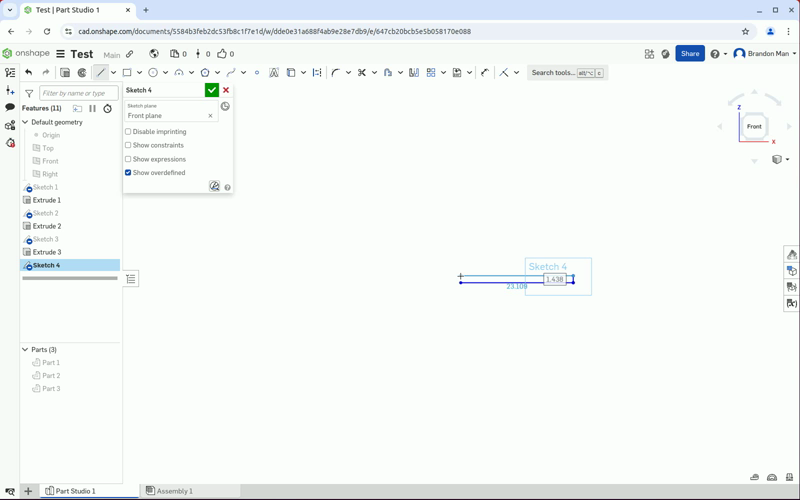
mouse_move(490, 275)
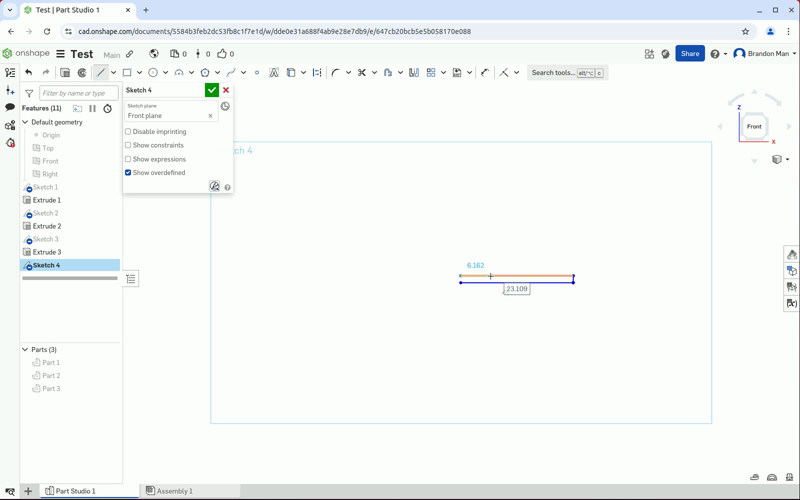
key_down(shift)
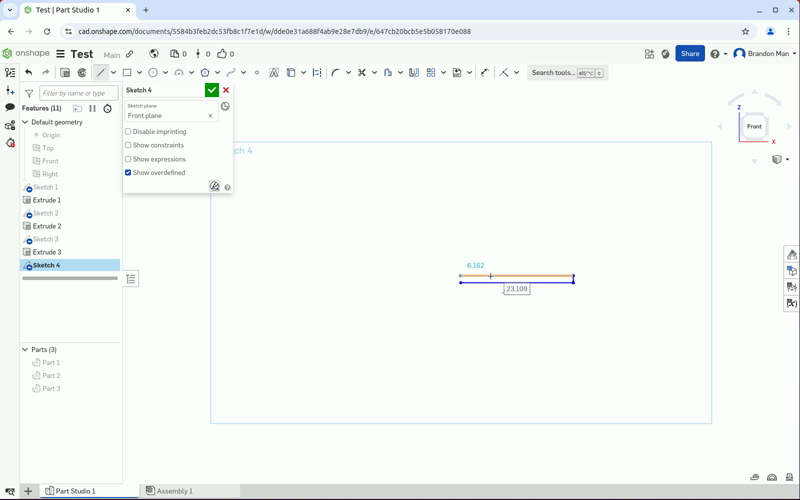
mouse_move(460, 282)
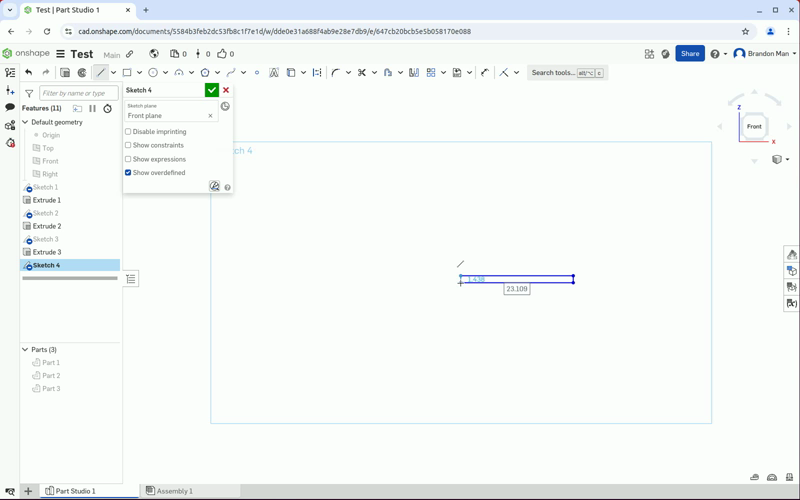
scroll(6)
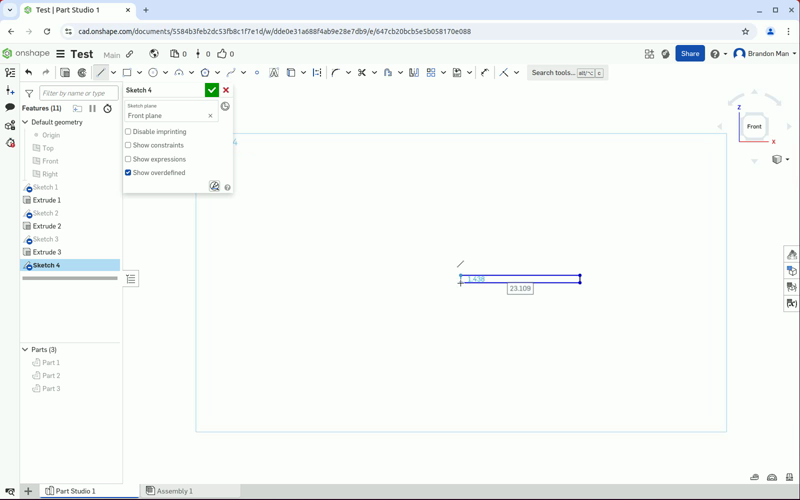
scroll(6)
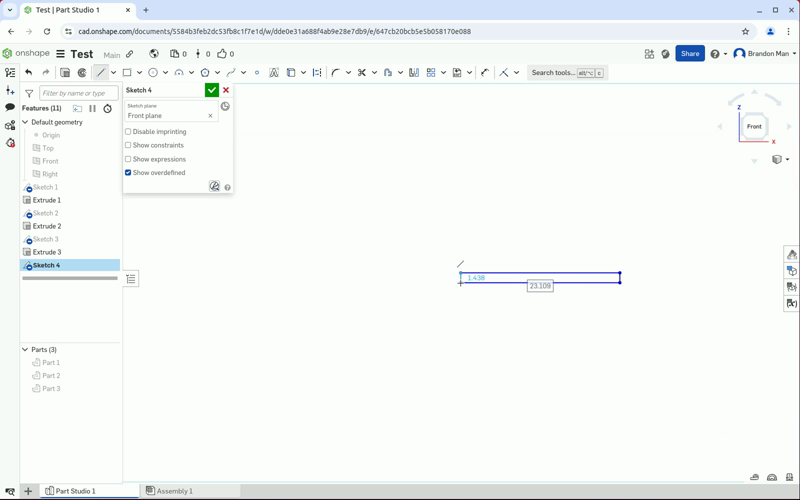
scroll(6)
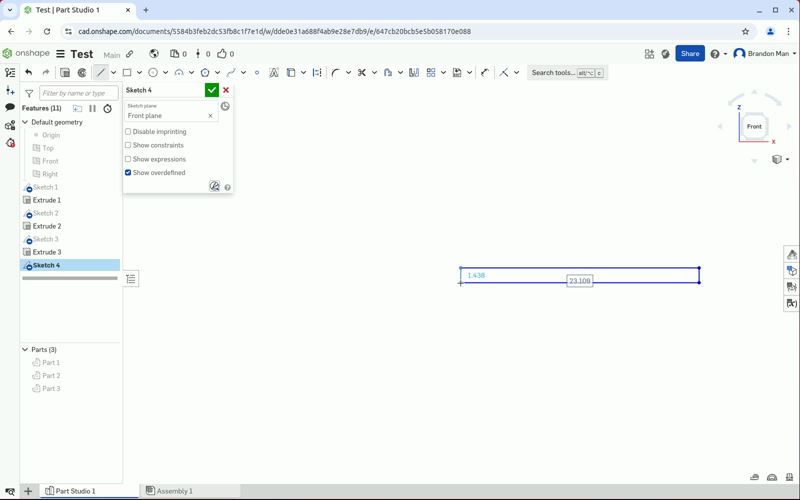
scroll(6)
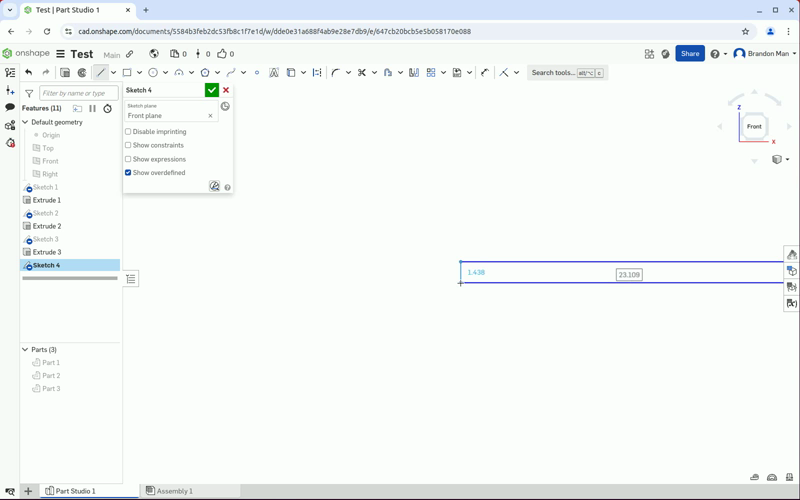
scroll(6)
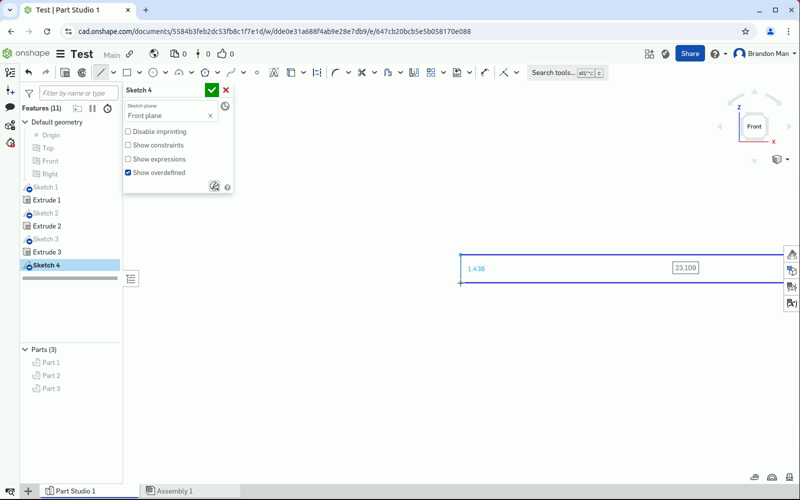
scroll(6)
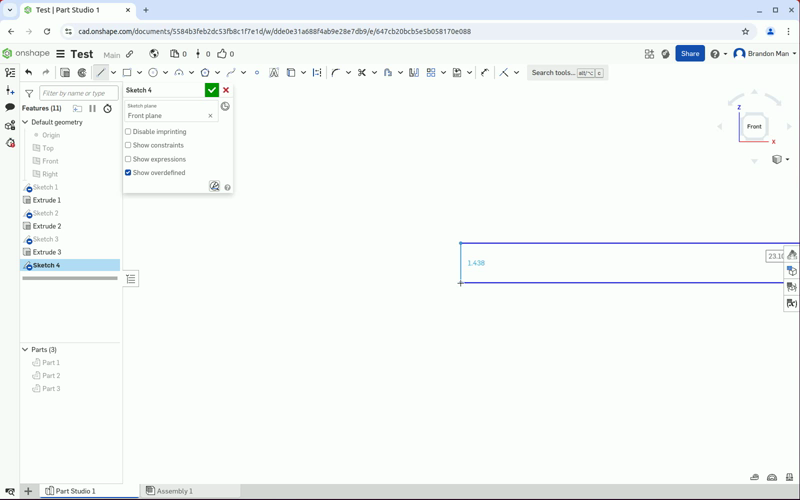
scroll(6)
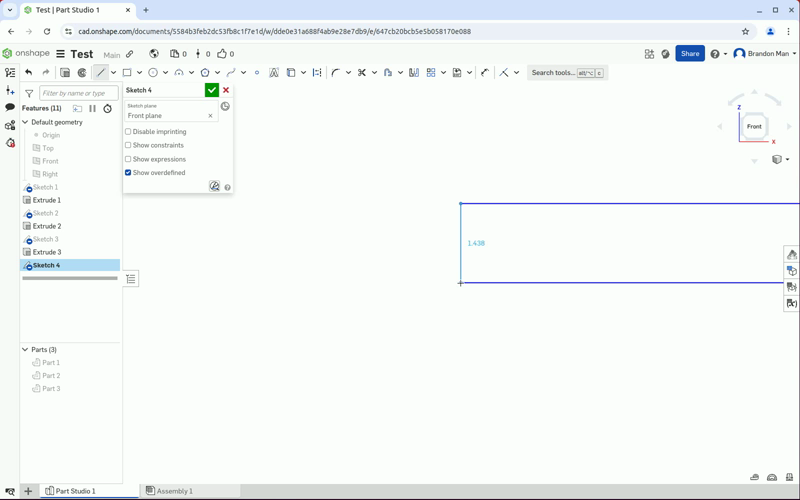
key_up(shift)
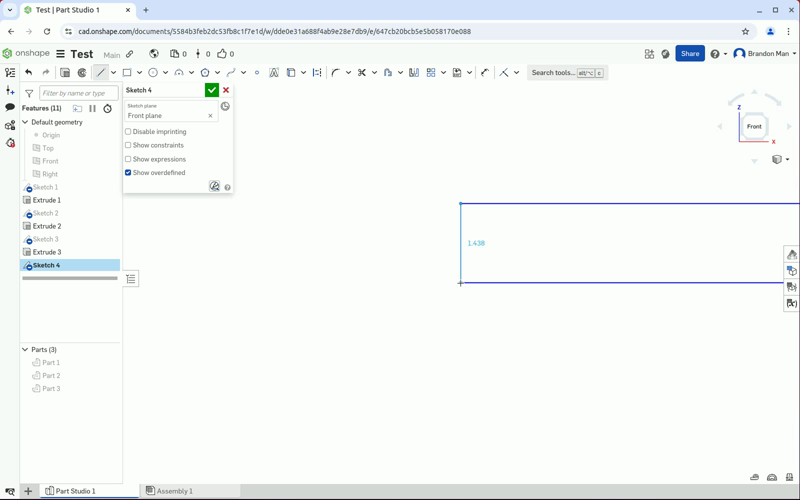
click(460, 282)
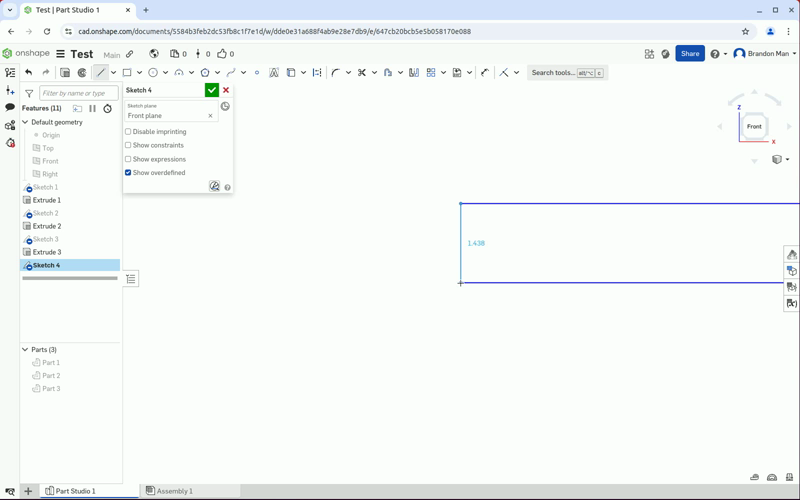
scroll(-6)
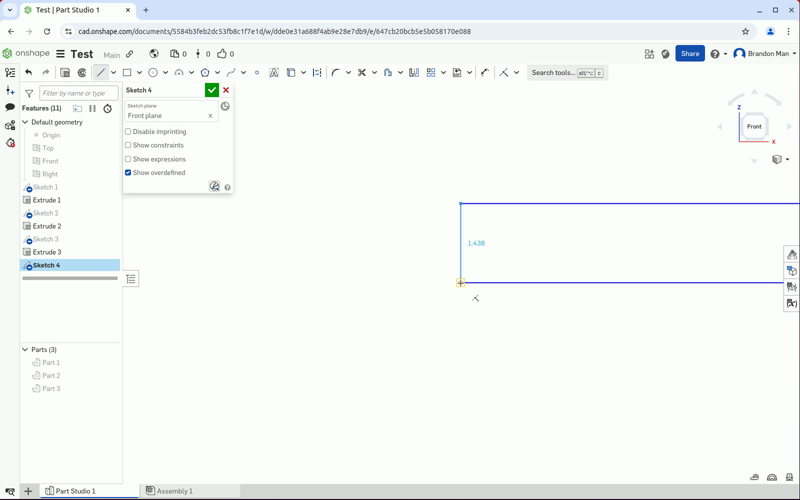
scroll(-6)
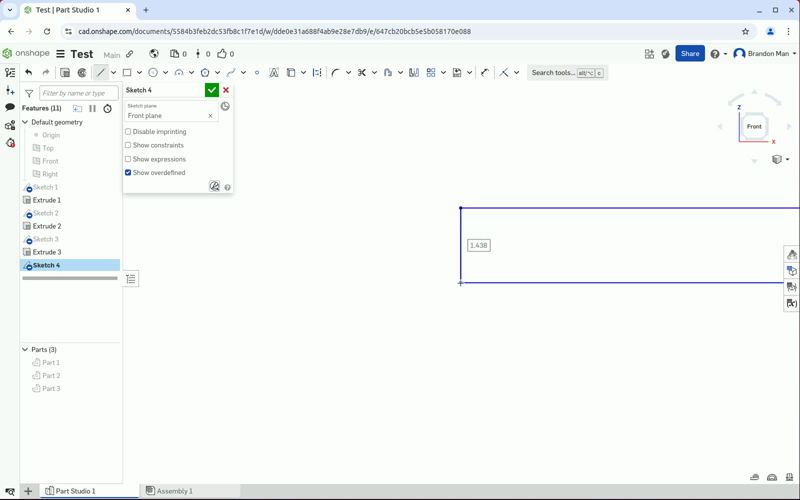
scroll(-6)
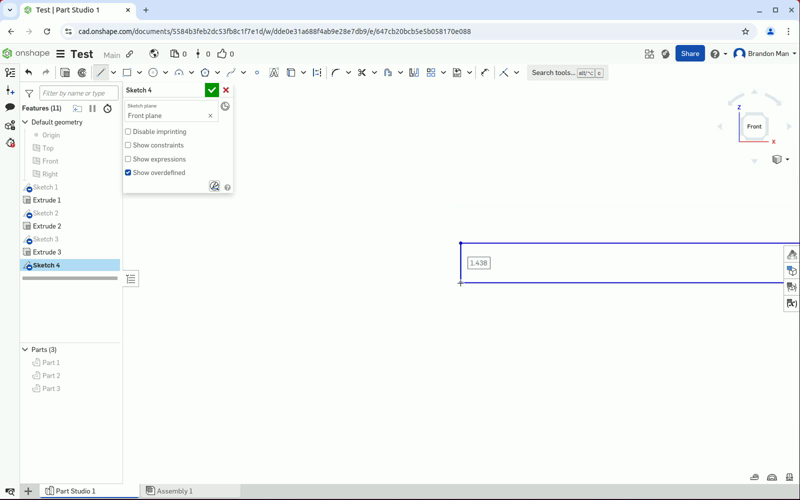
scroll(-6)
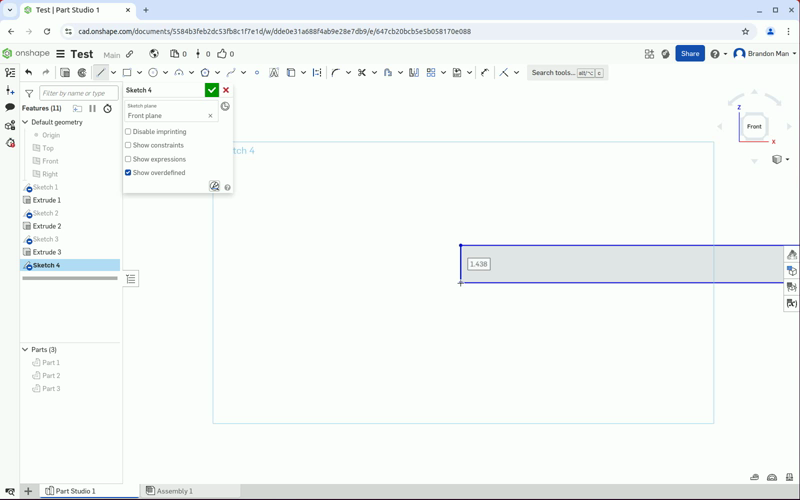
scroll(-6)
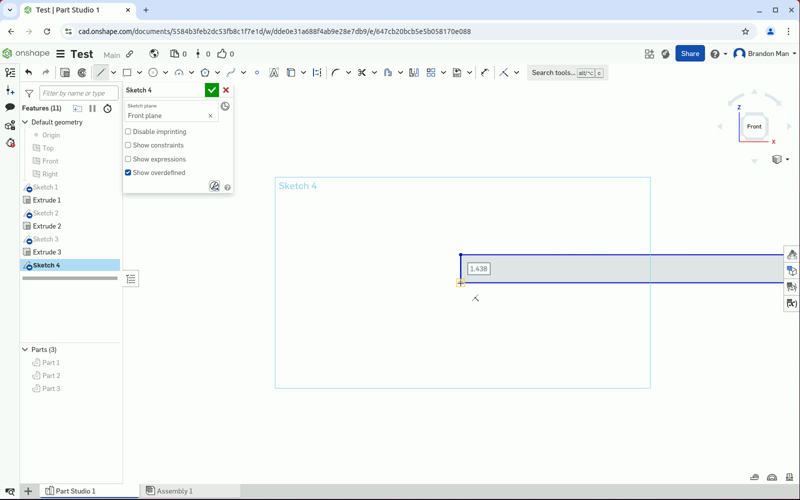
scroll(-6)
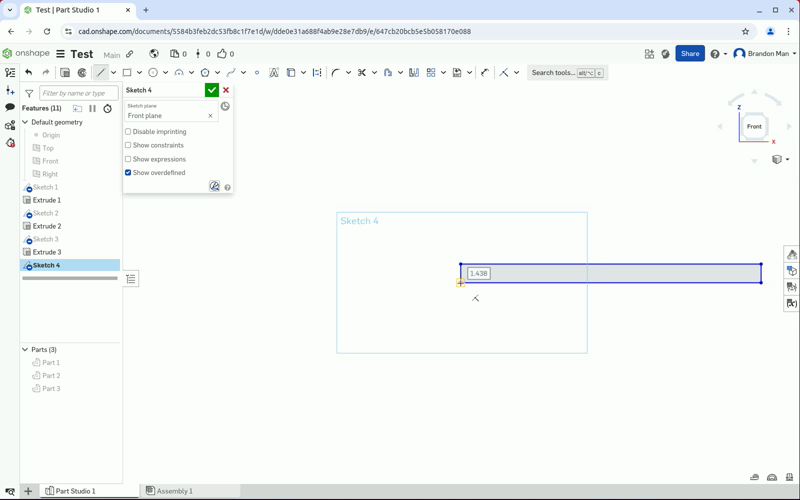
scroll(-6)
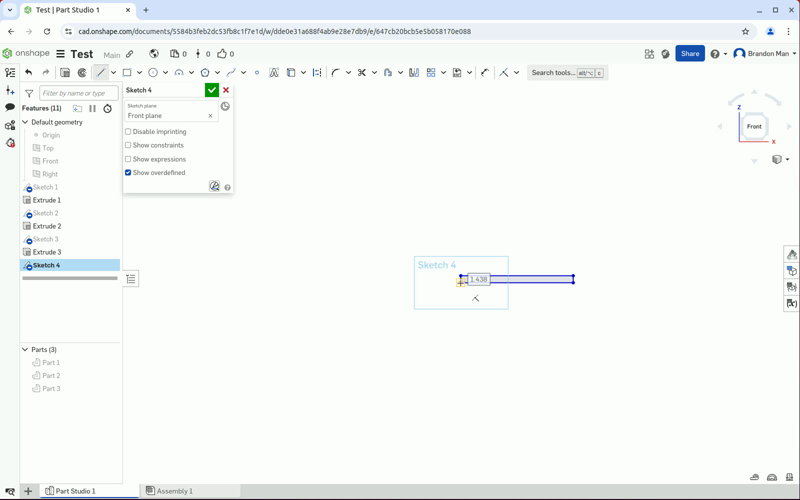
key(esc)
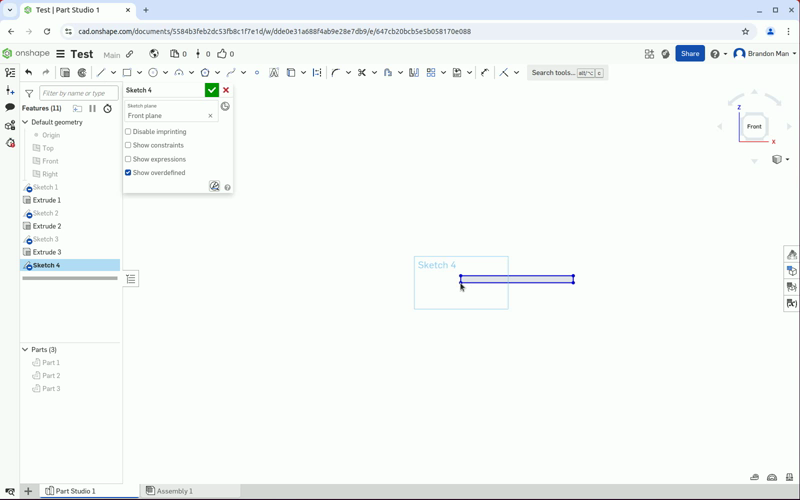
mouse_move(563, 278)
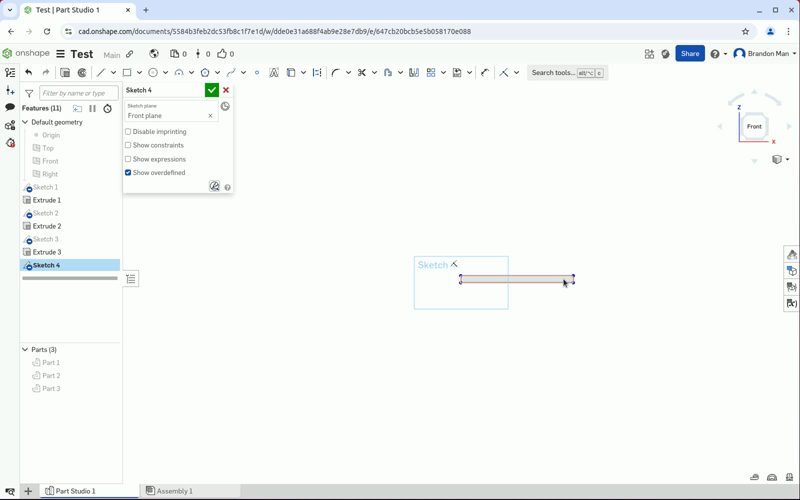
scroll(6)
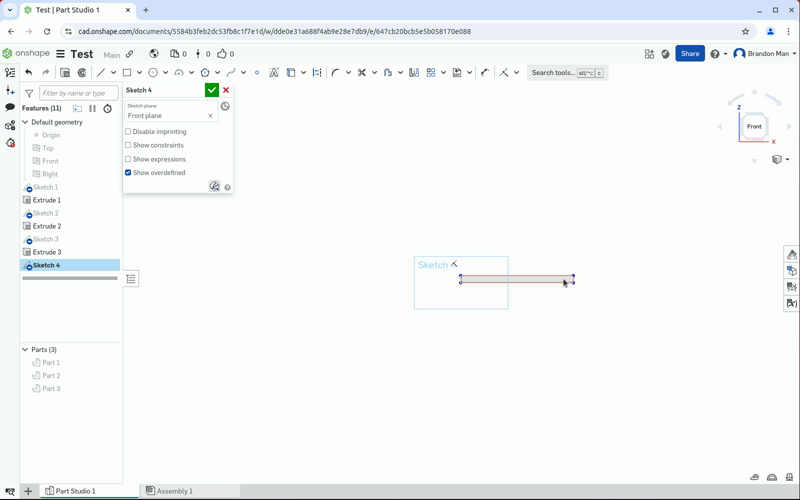
scroll(6)
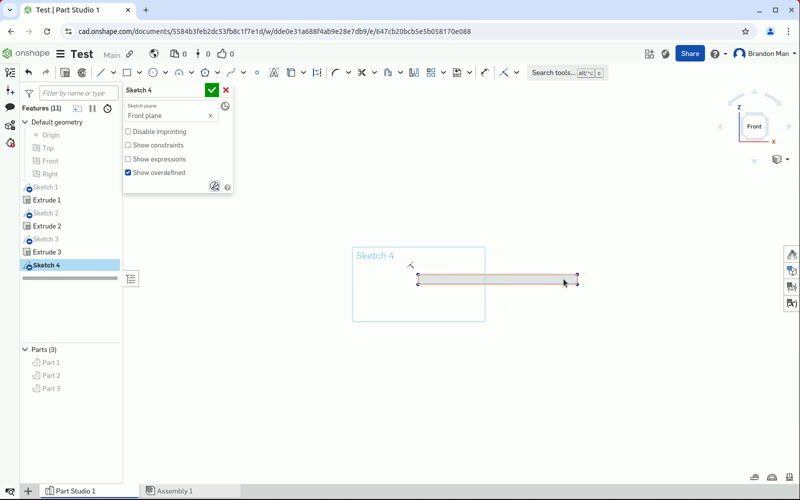
scroll(6)
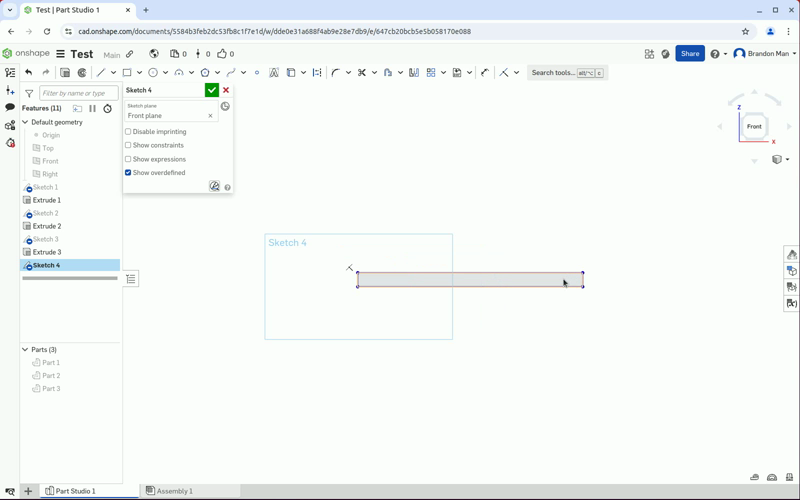
scroll(6)
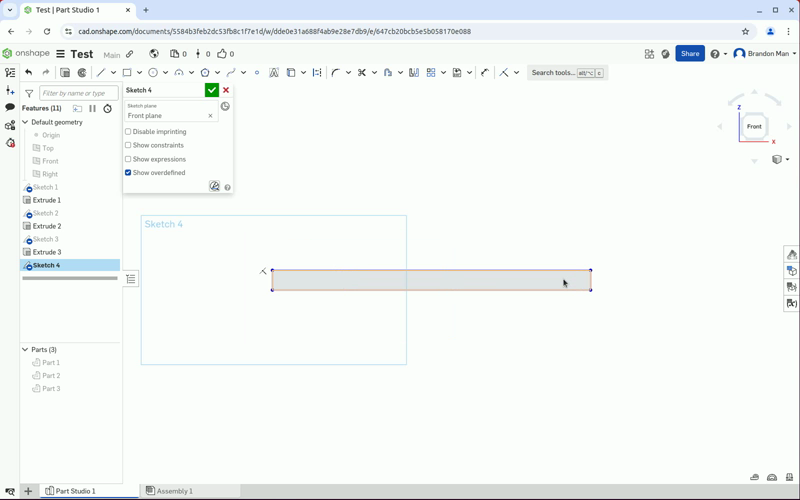
scroll(6)
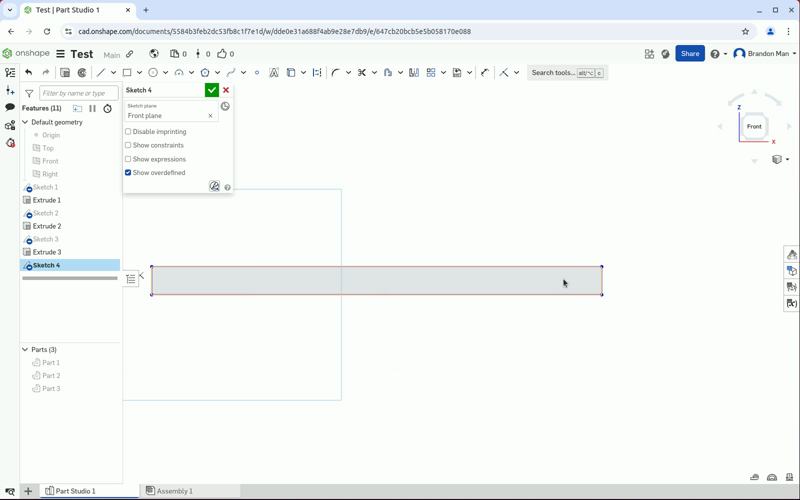
scroll(6)
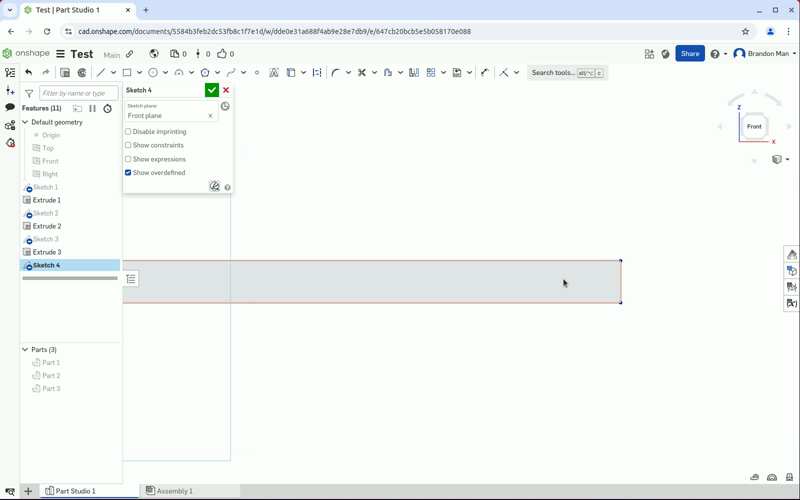
scroll(6)
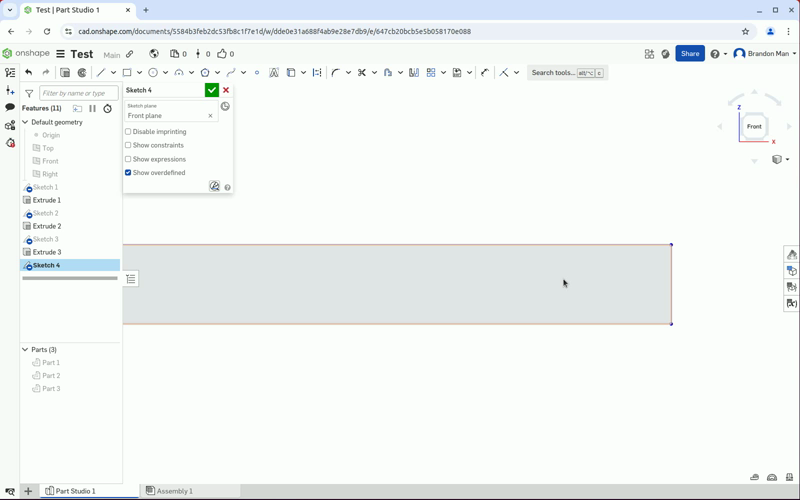
click(563, 278)
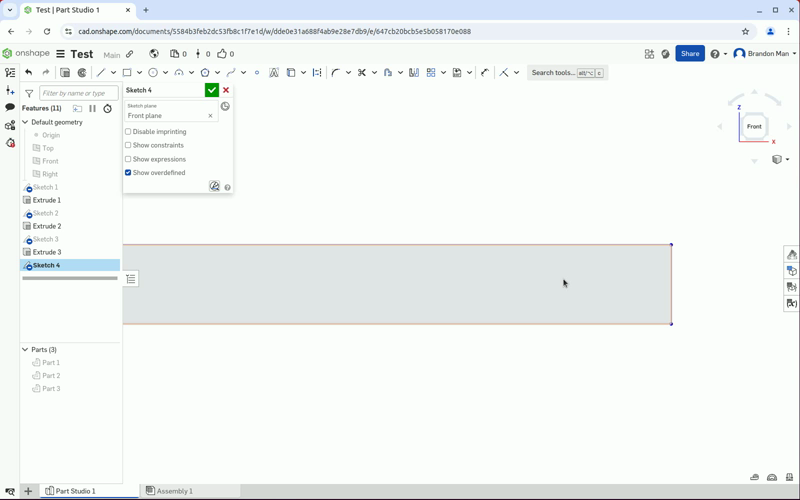
scroll(-6)
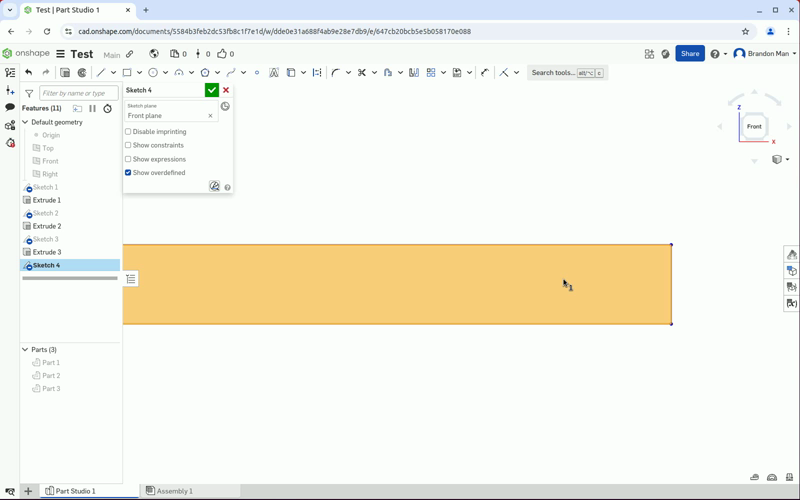
scroll(-6)
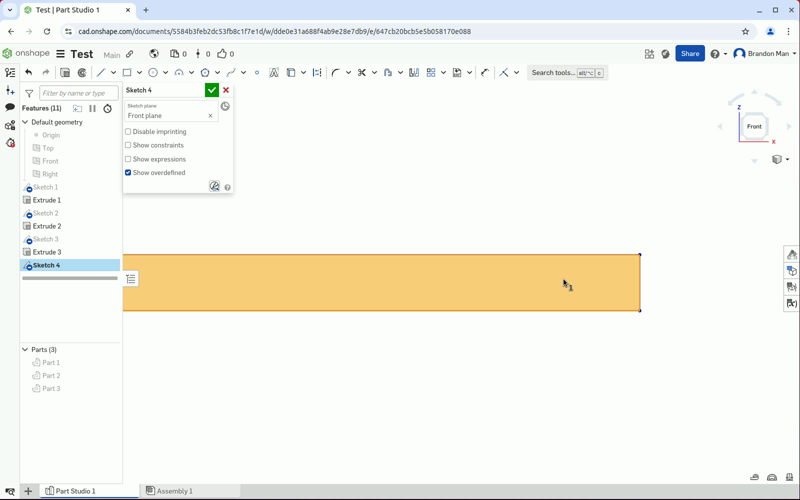
scroll(-6)
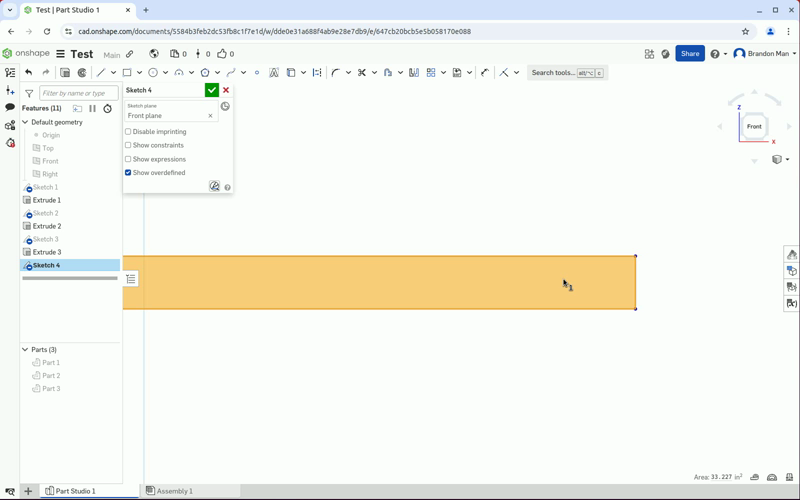
scroll(-6)
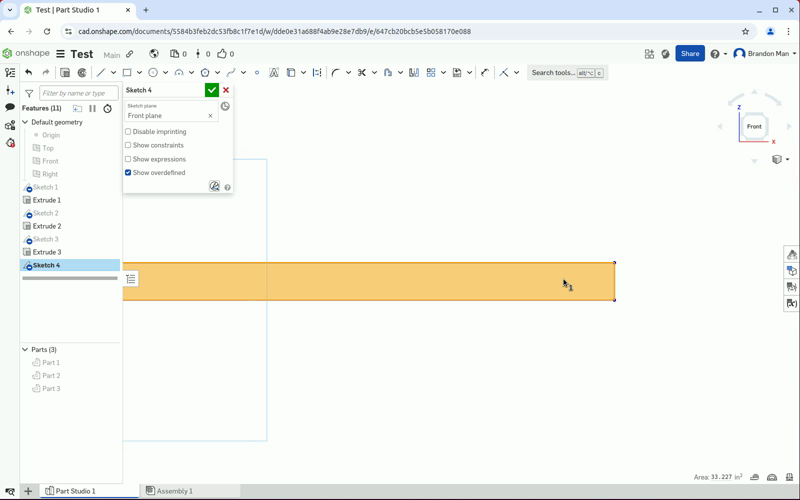
scroll(-6)
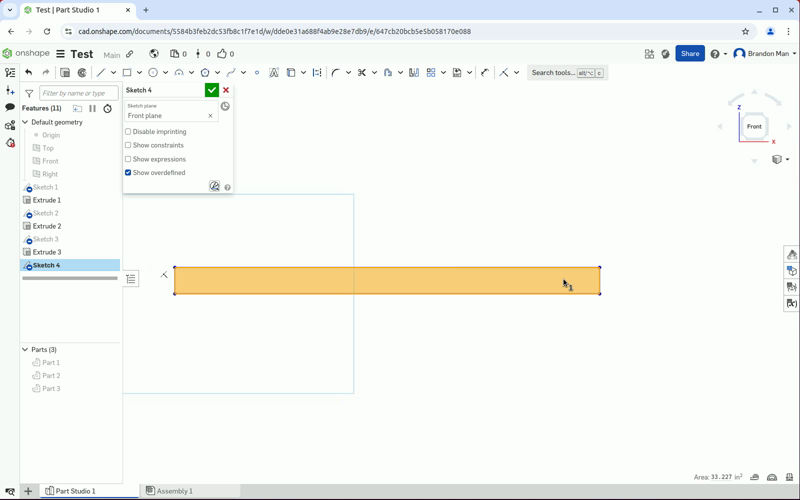
scroll(-6)
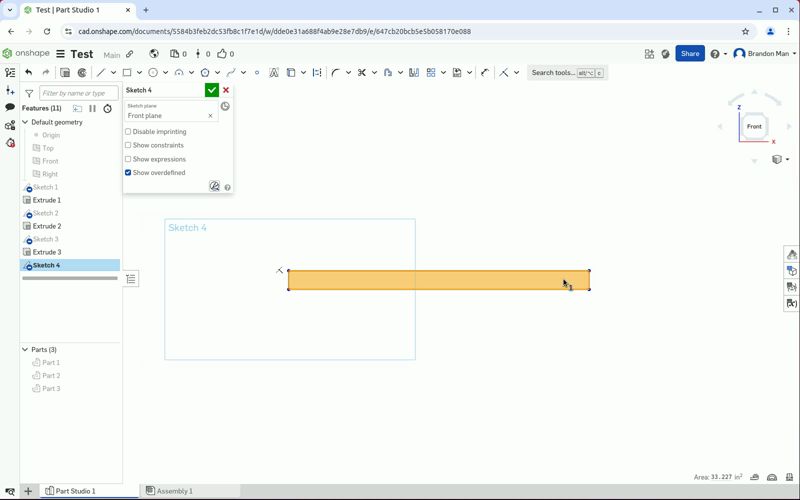
scroll(-6)
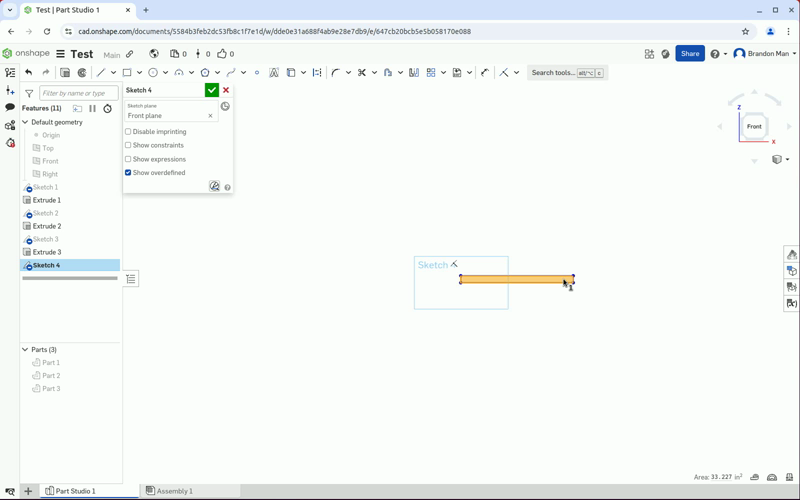
mouse_move(73, 352)
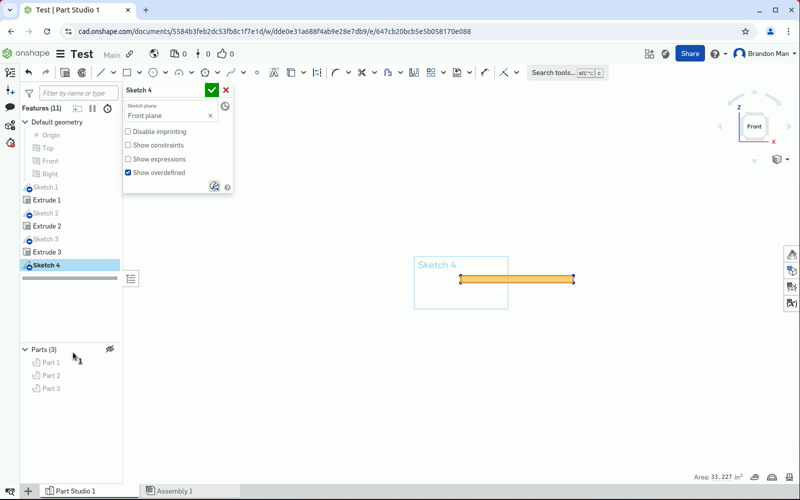
key(shift+y)
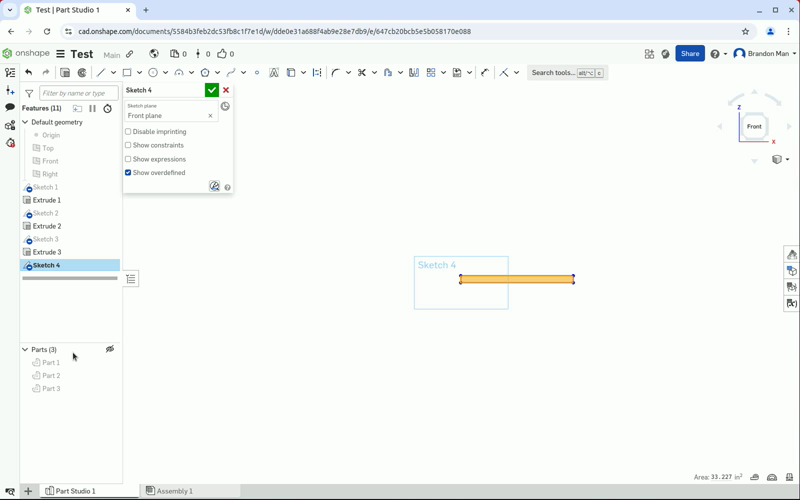
key(shift+e)
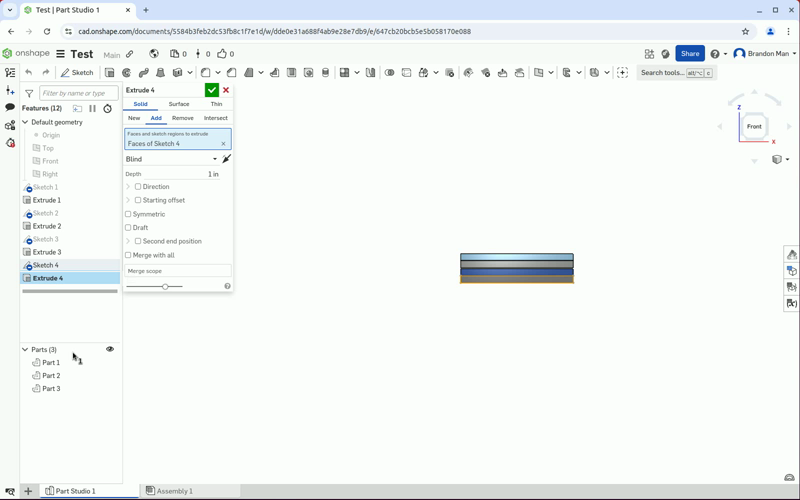
mouse_move(143, 106)
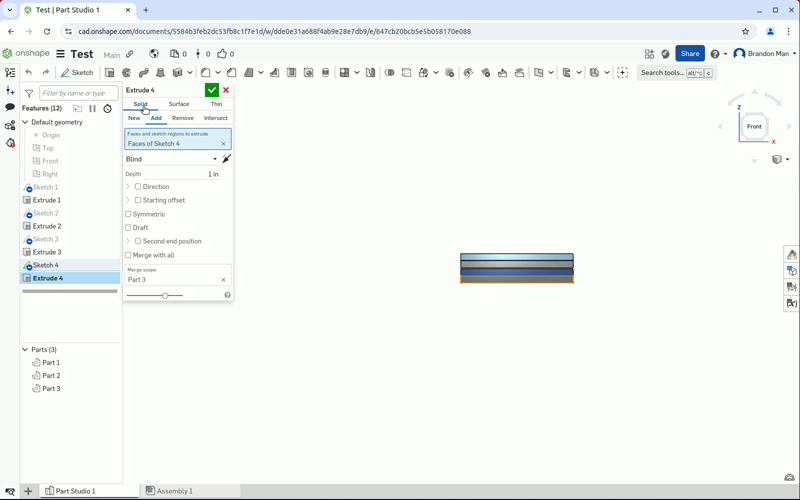
click(143, 106)
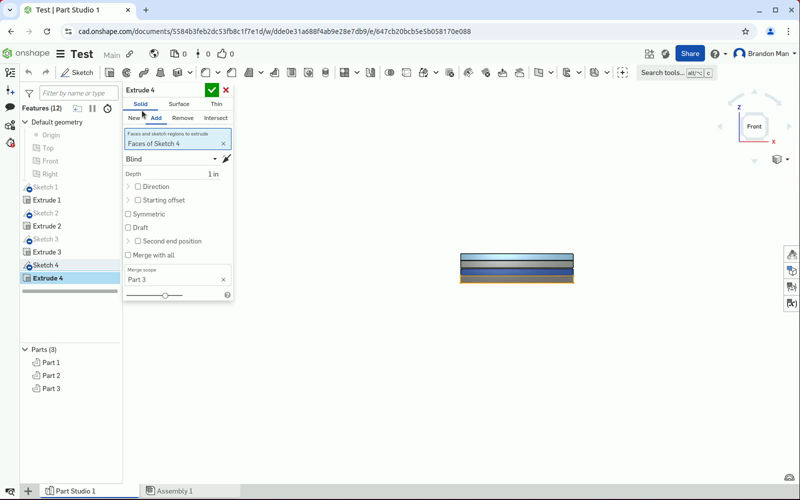
mouse_move(137, 120)
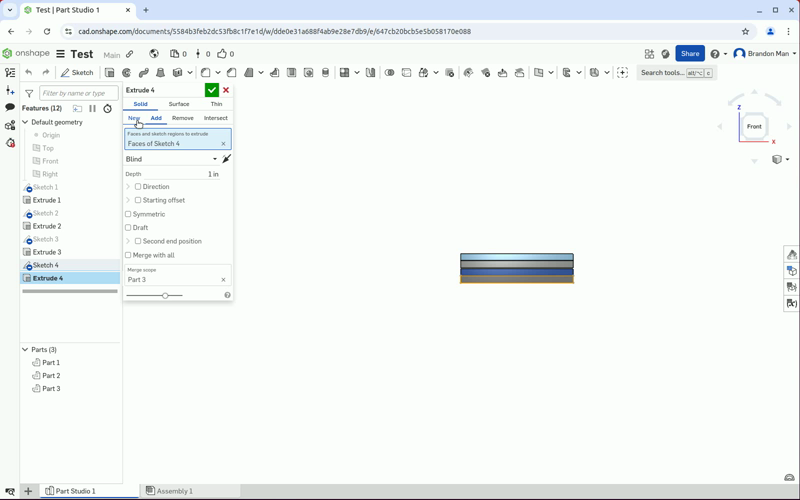
click(137, 120)
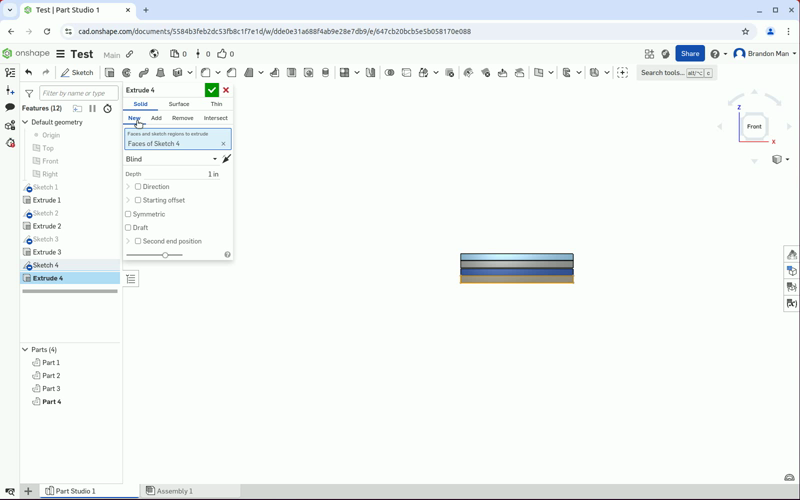
key(tab, 4)
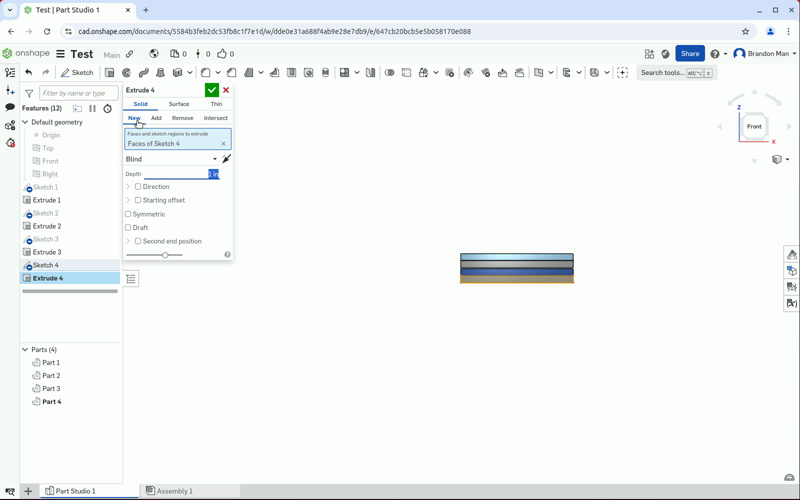
text(-0.722)
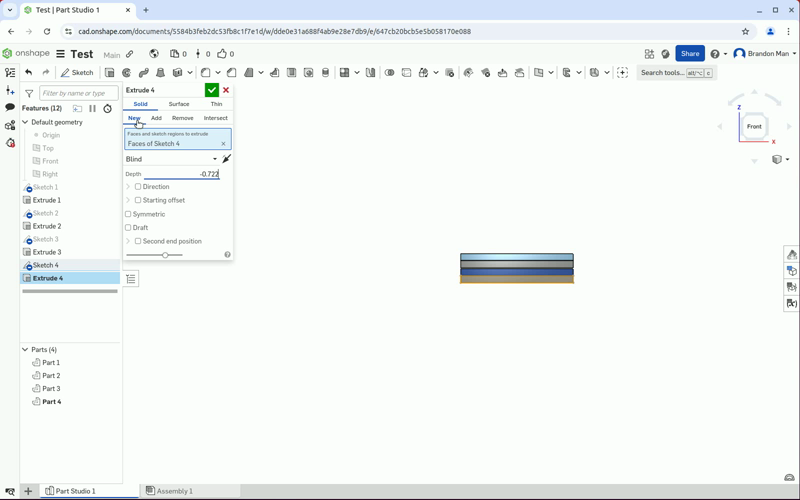
key(enter)
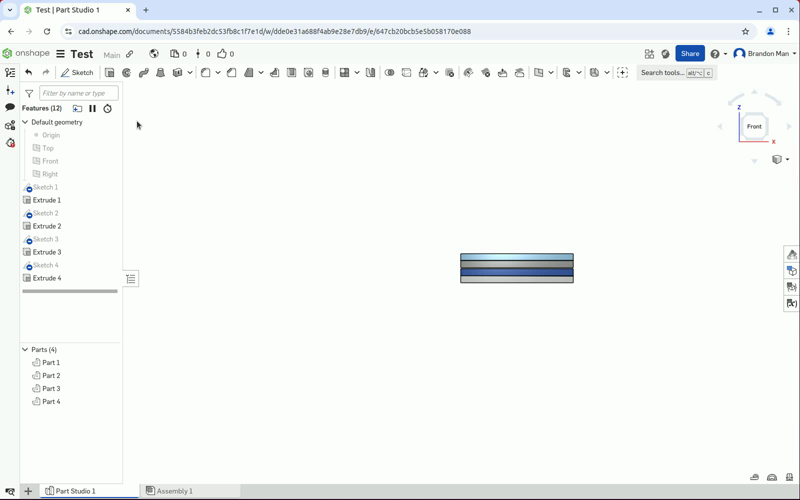
key(shift+h)
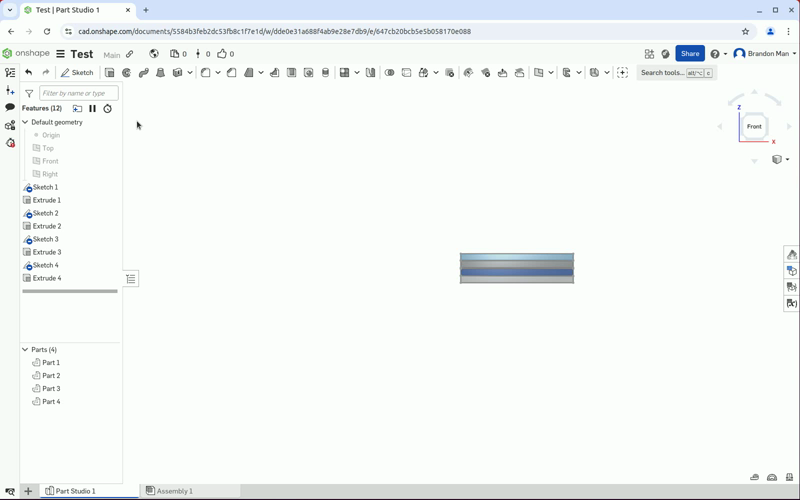
key(shift+h)
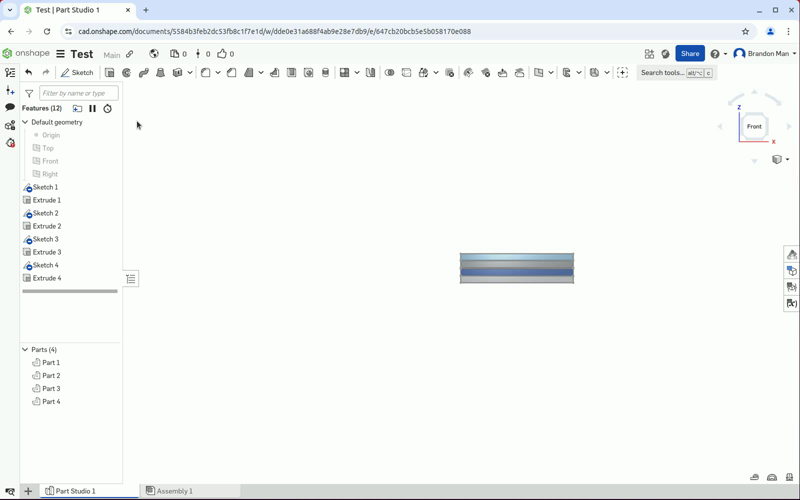
key(shift+7)
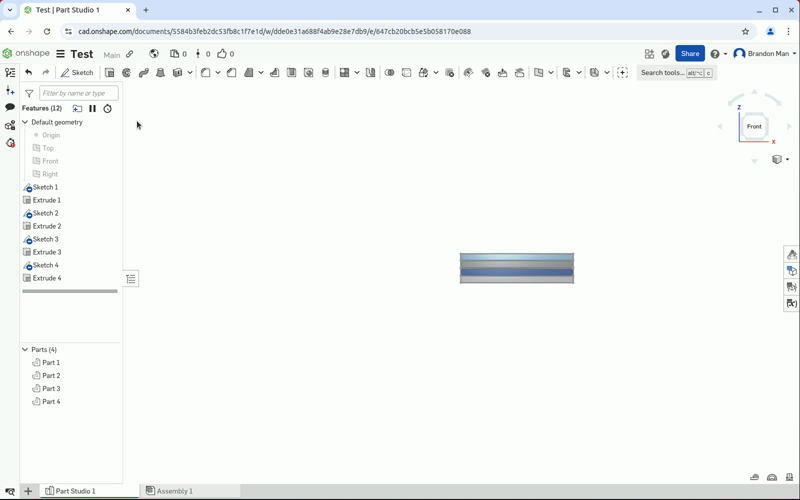
key(left, 2)
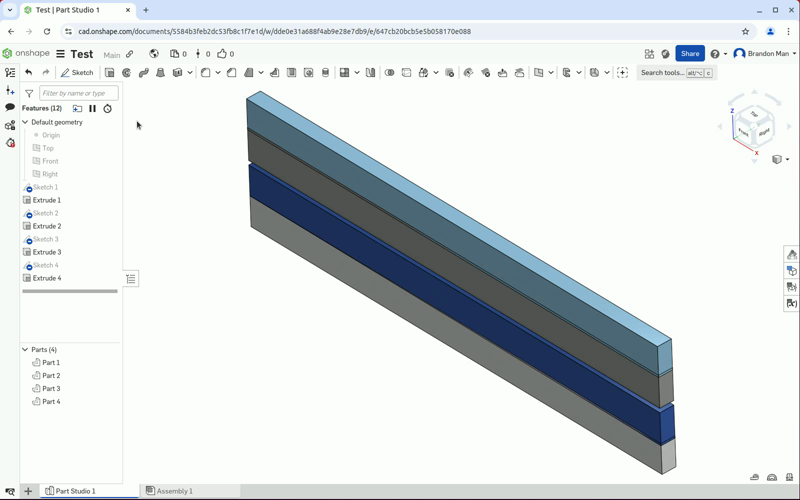
key(down, 2)
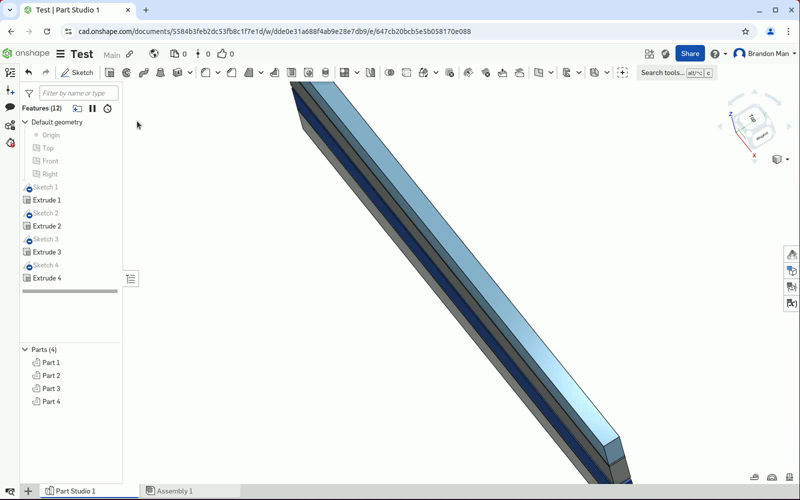
key(up, 2)
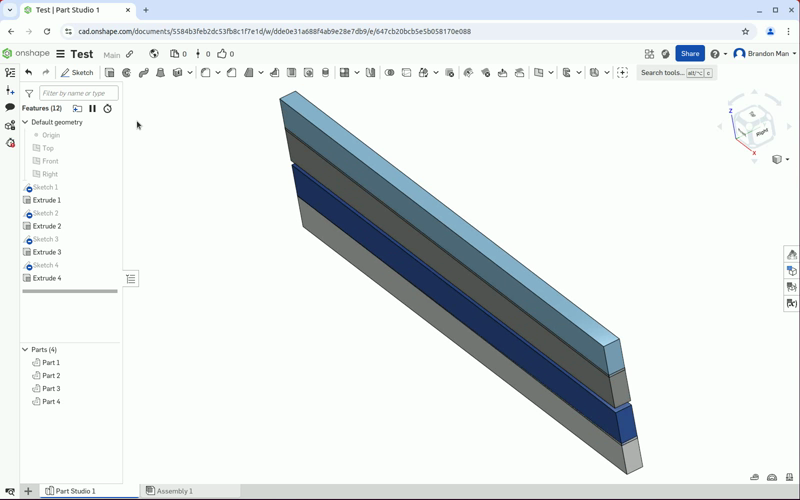
key(right, 2)
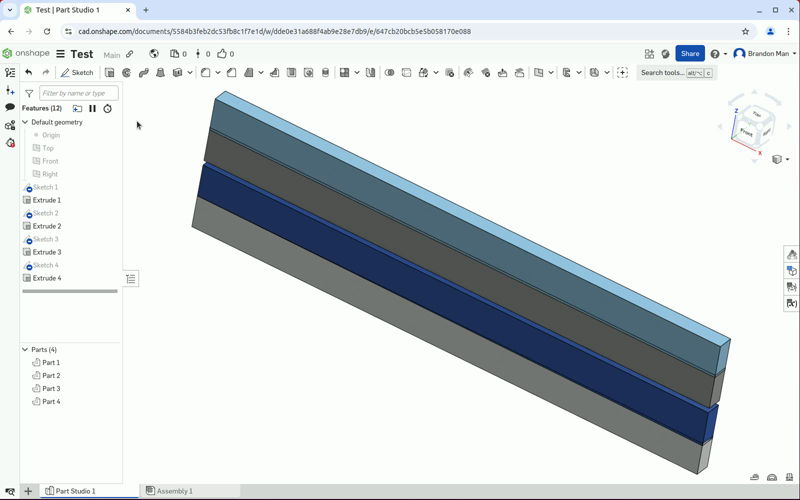
mouse_move(73, 189)
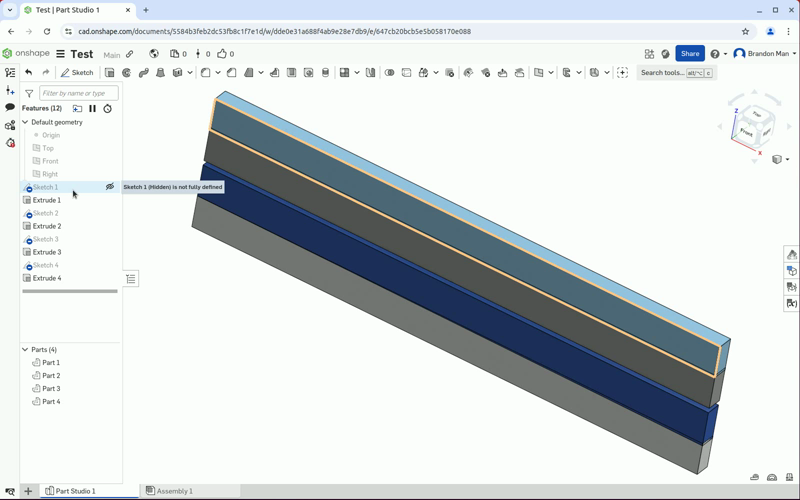
click(73, 189)